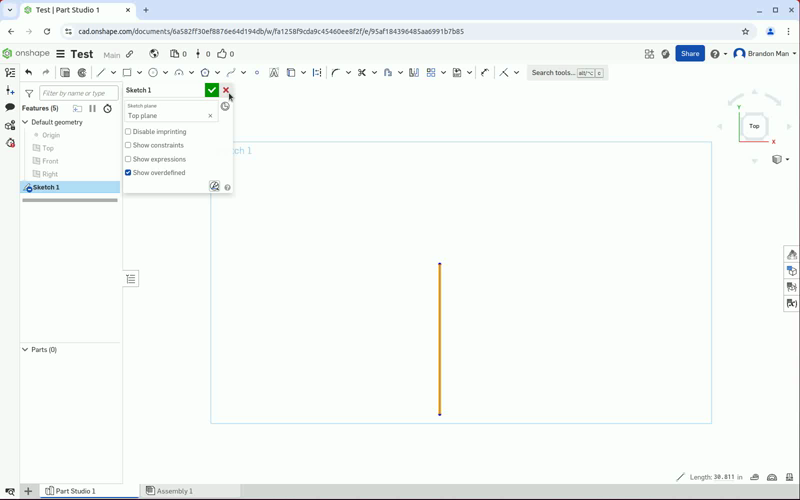
key(shift+h)
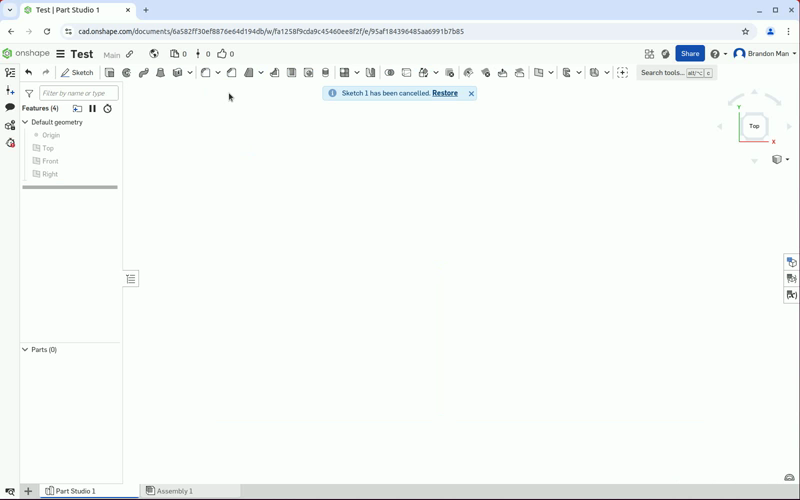
mouse_move(73, 352)
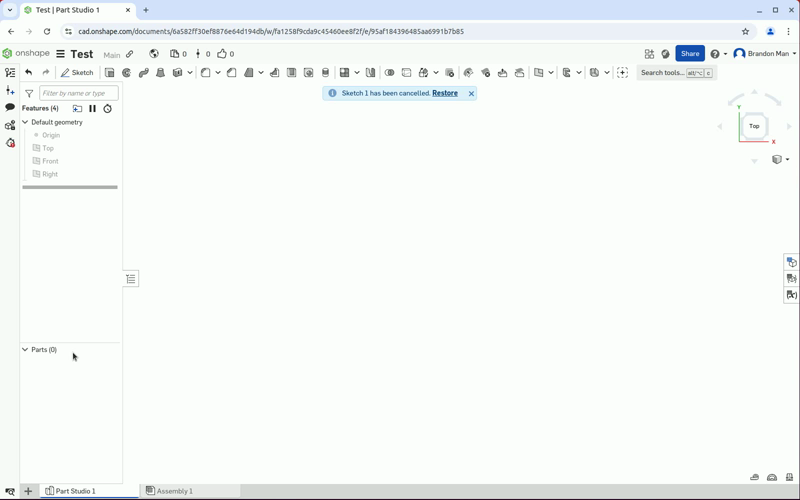
key(y)
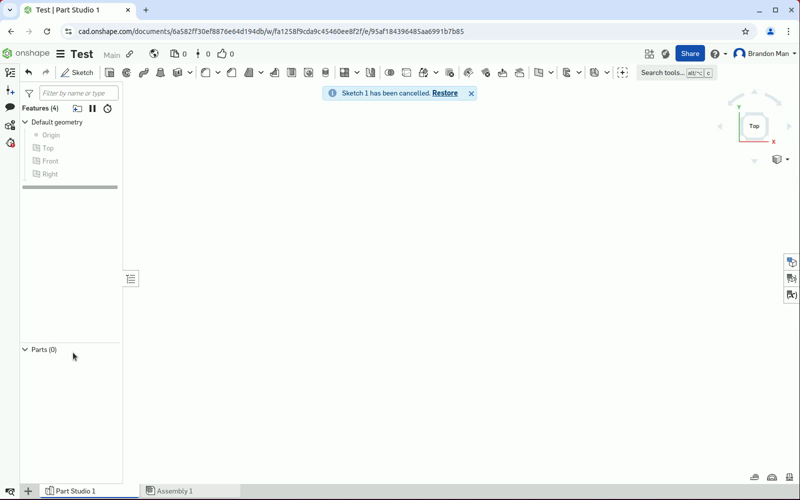
key(shift+p)
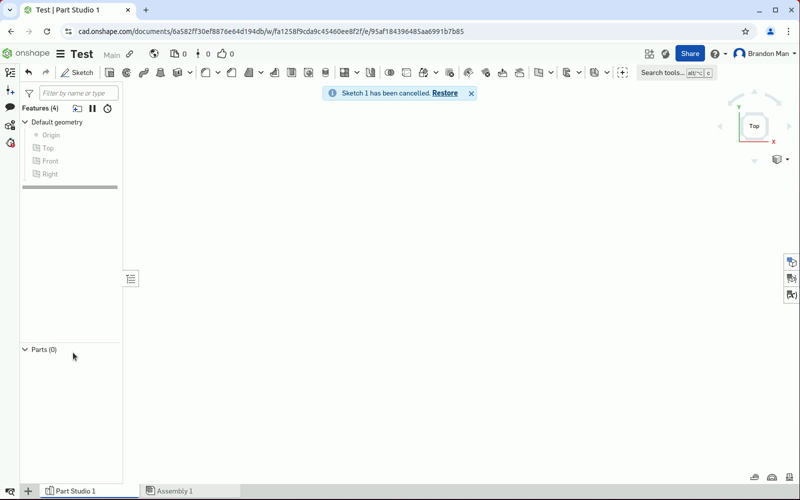
key(space)
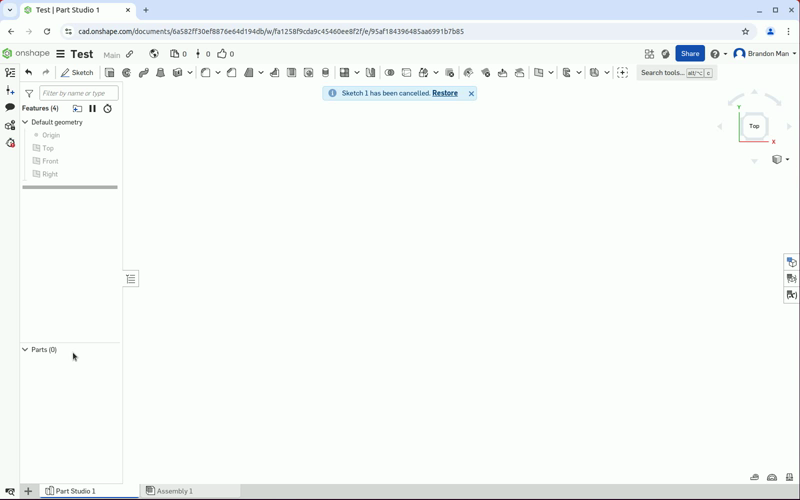
key_down(shift)
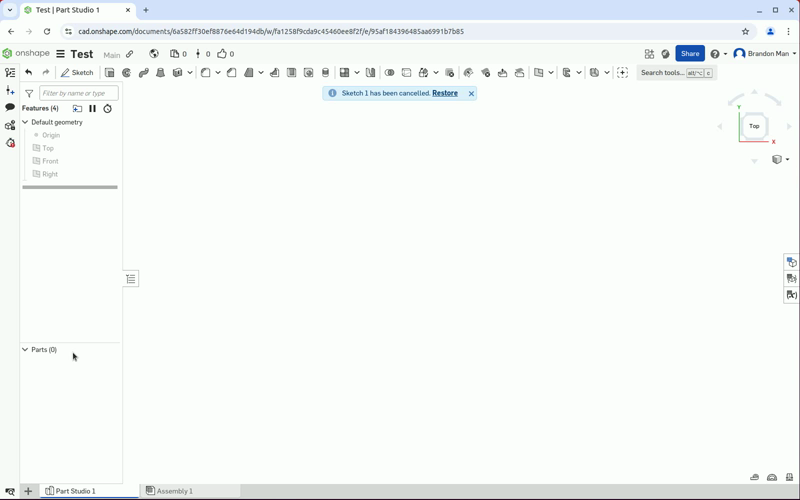
key(up)
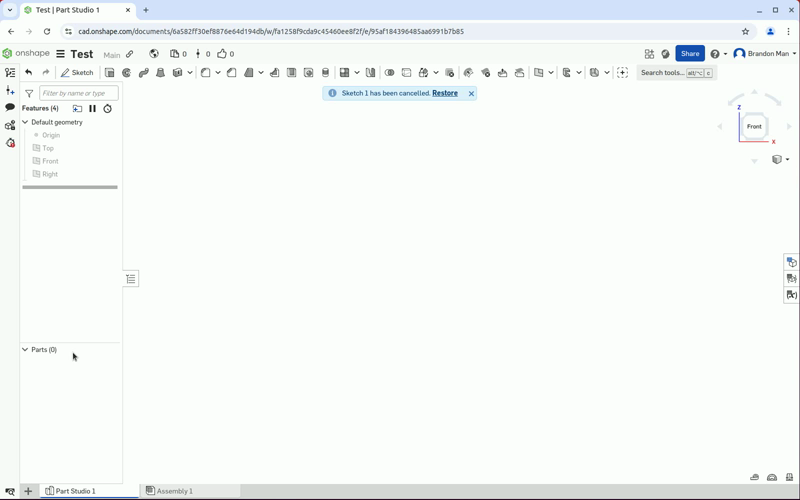
key_up(shift)
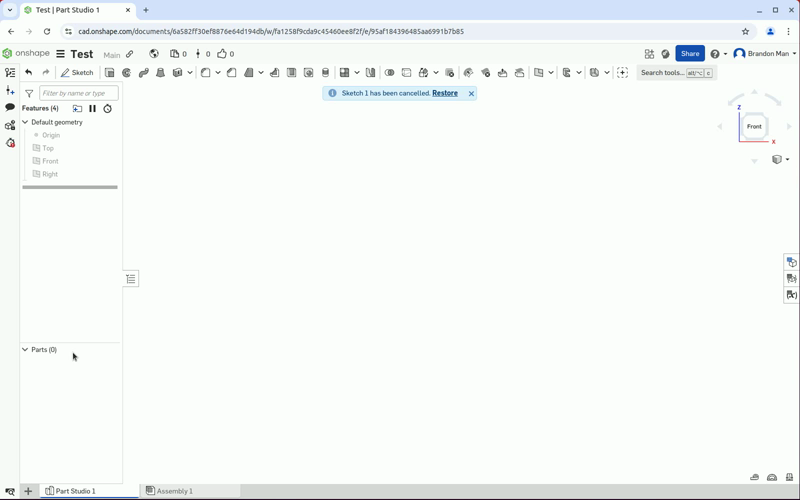
mouse_move(73, 352)
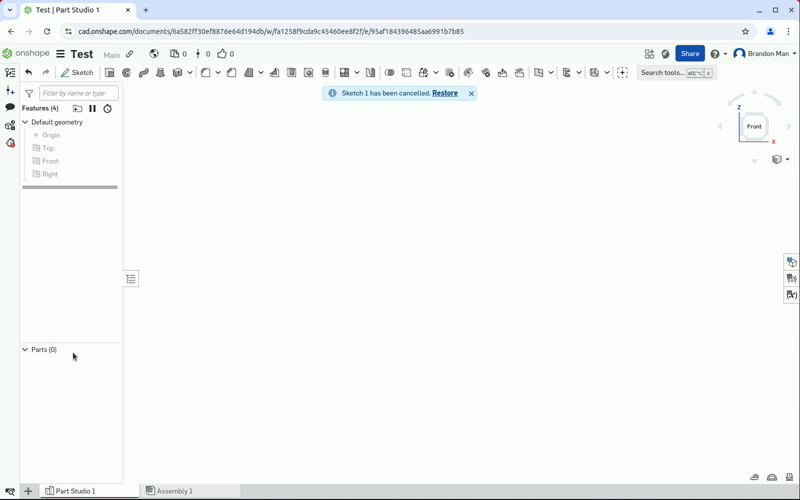
key(shift+y)
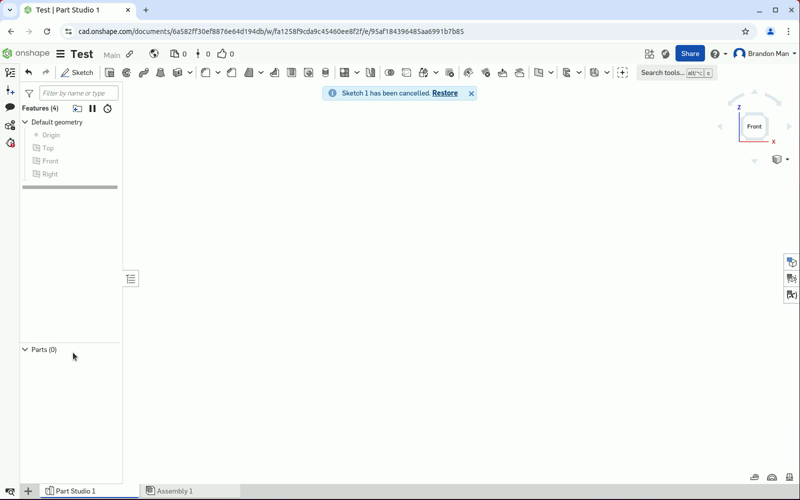
key(shift+s)
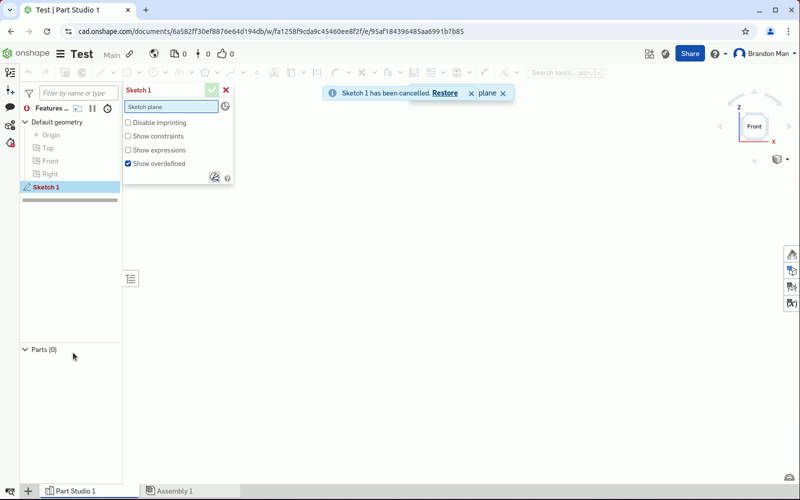
mouse_move(73, 163)
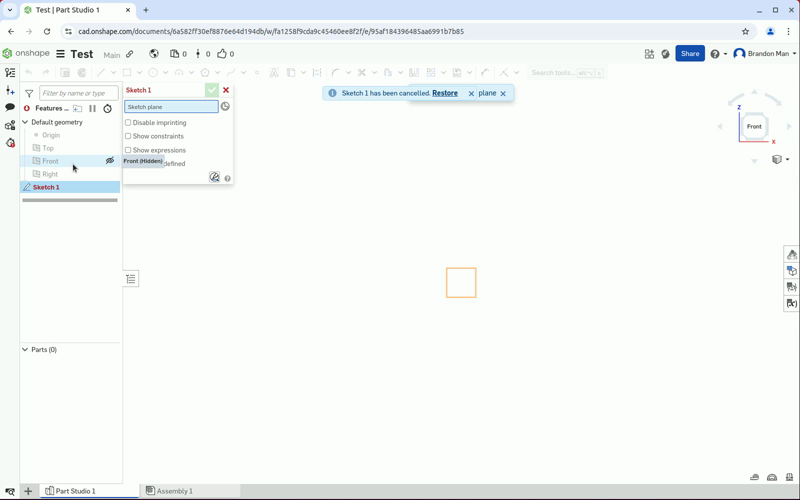
click(73, 163)
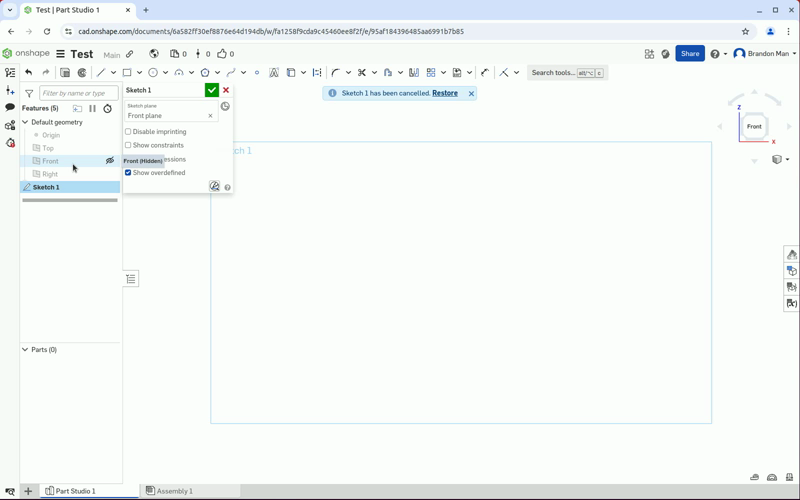
mouse_move(73, 352)
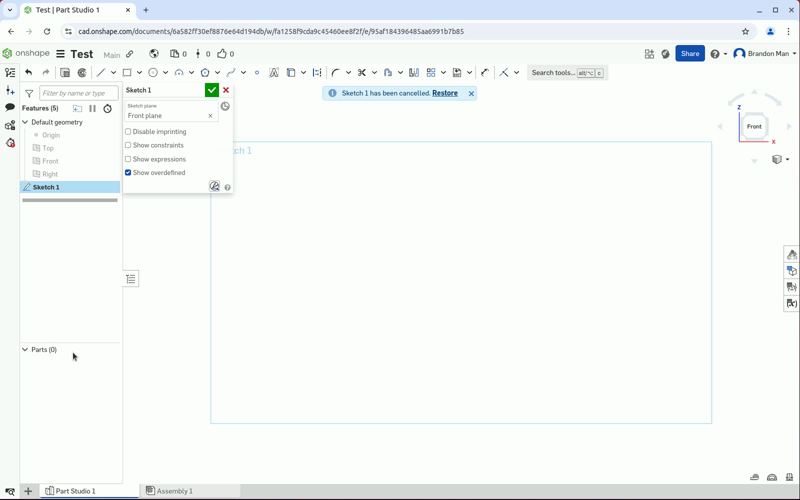
key(y)
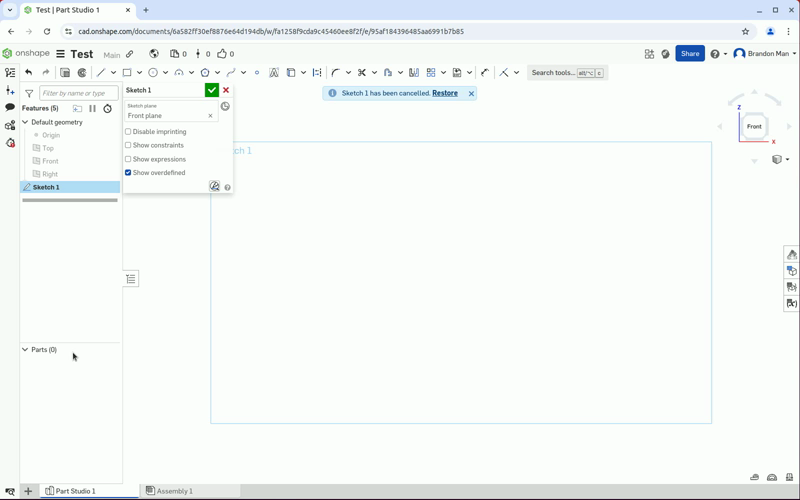
key(l)
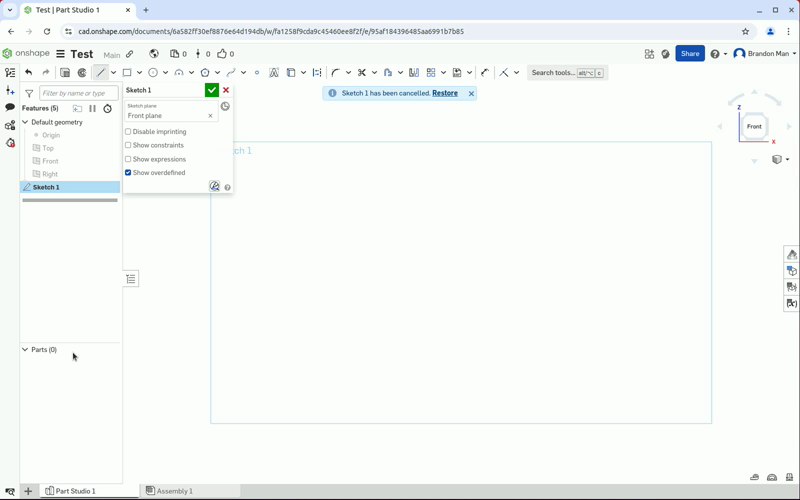
key_down(shift)
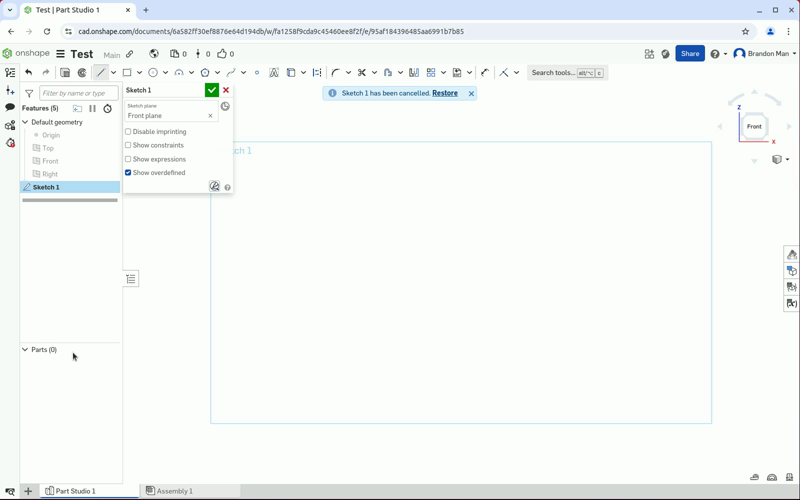
mouse_move(443, 322)
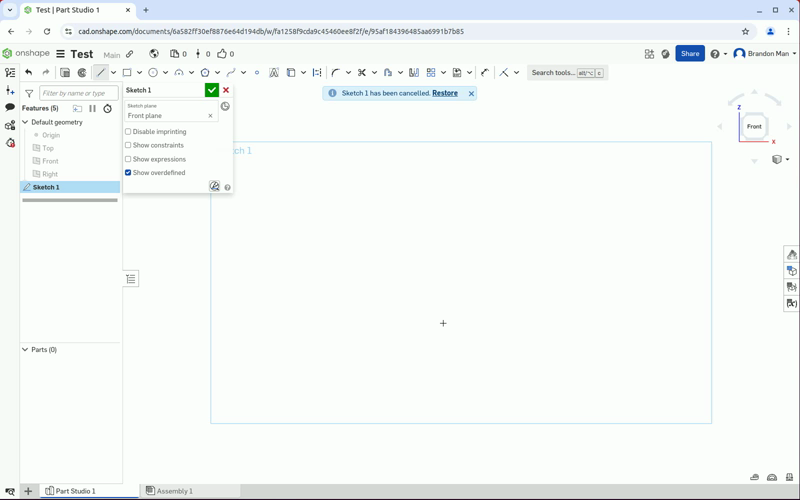
click(443, 322)
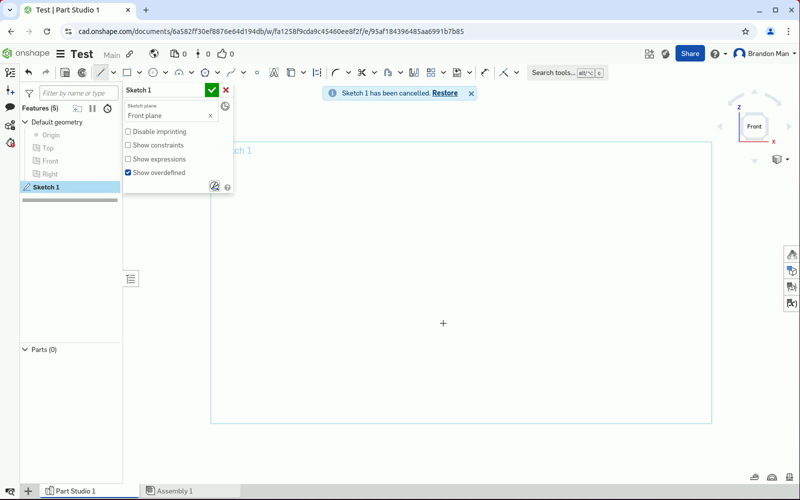
key_up(shift)
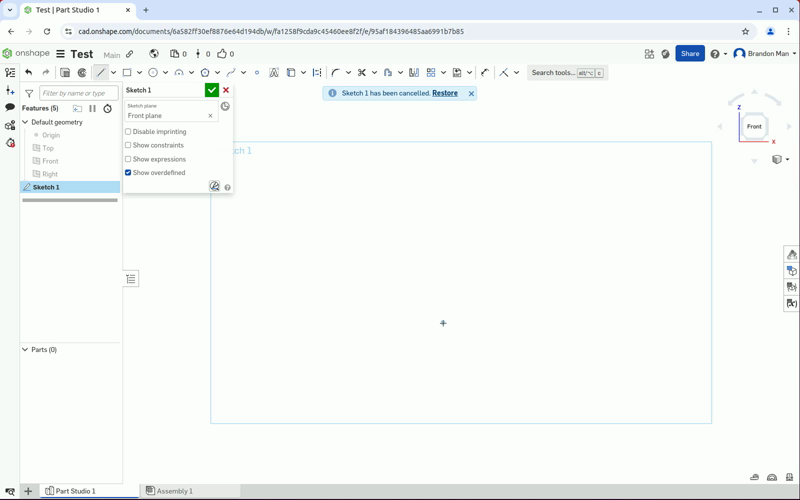
key_down(shift)
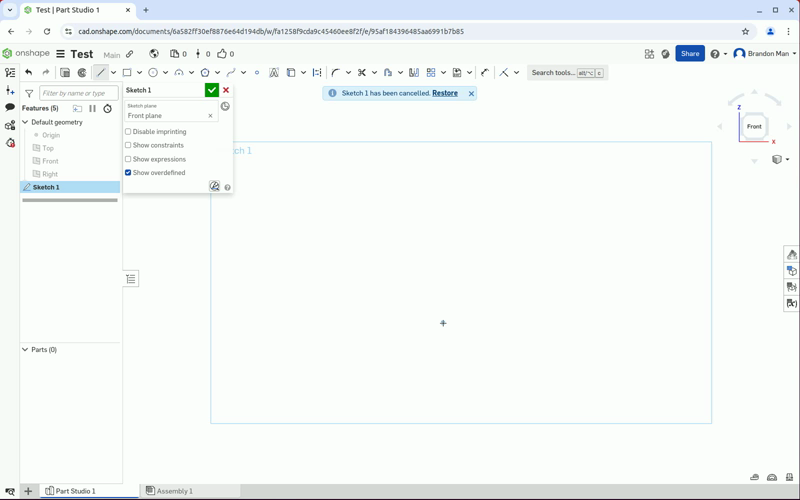
mouse_move(473, 322)
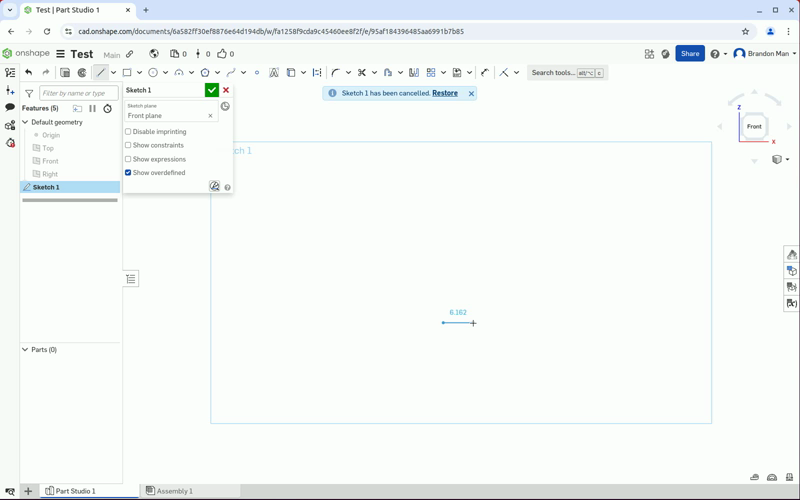
mouse_move(478, 322)
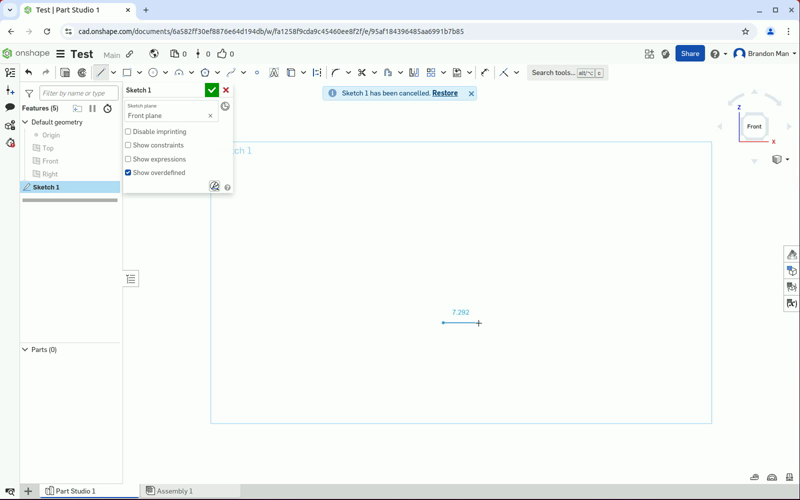
click(478, 322)
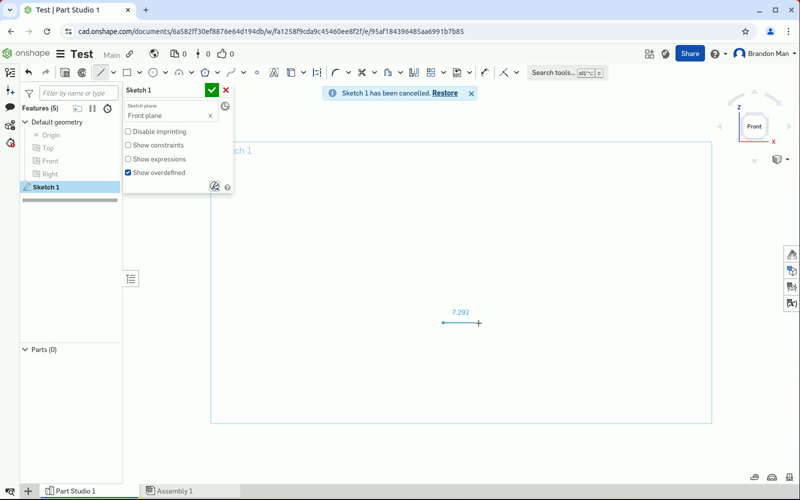
key_up(shift)
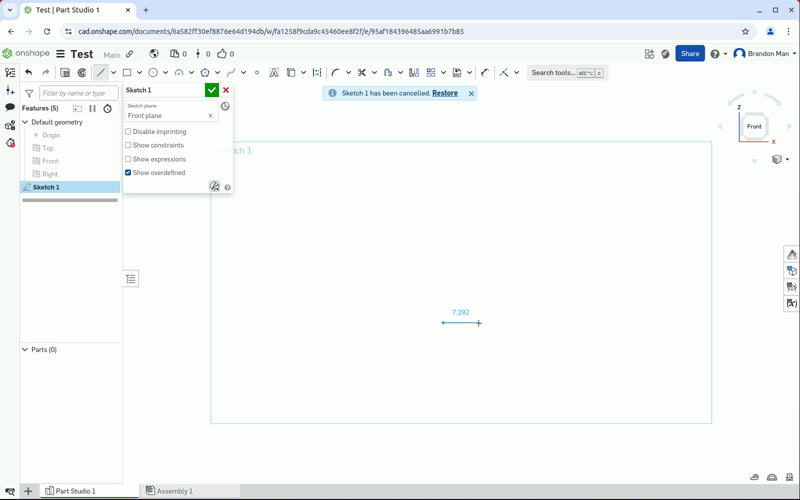
key_down(shift)
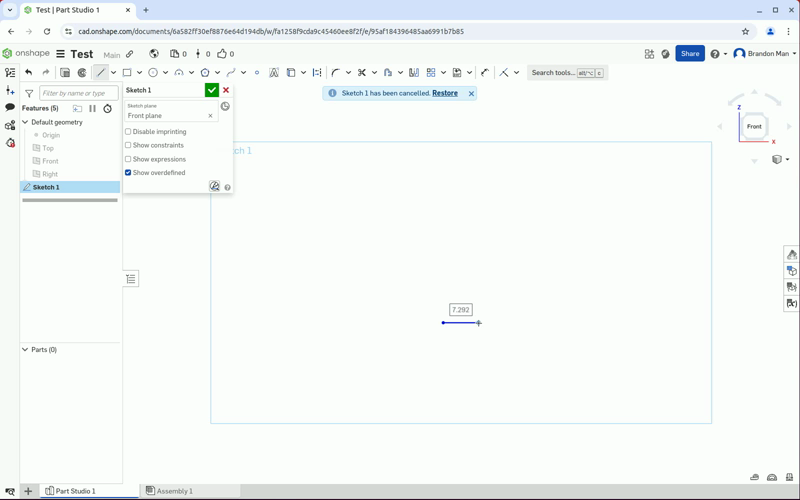
mouse_move(478, 245)
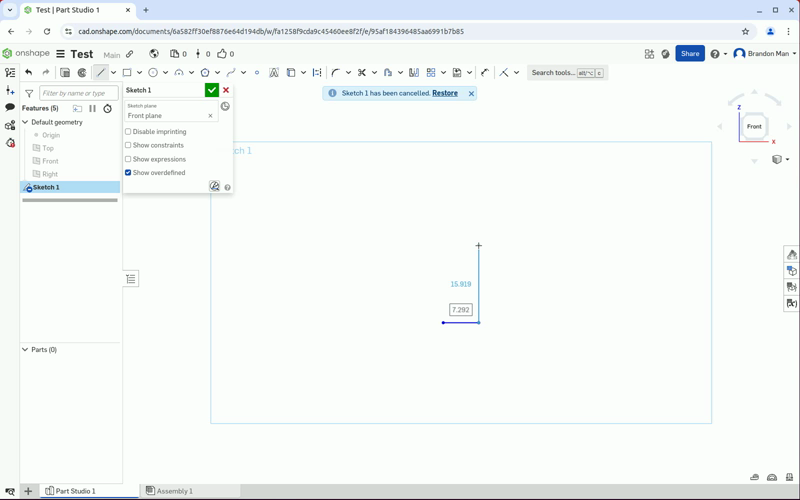
click(478, 245)
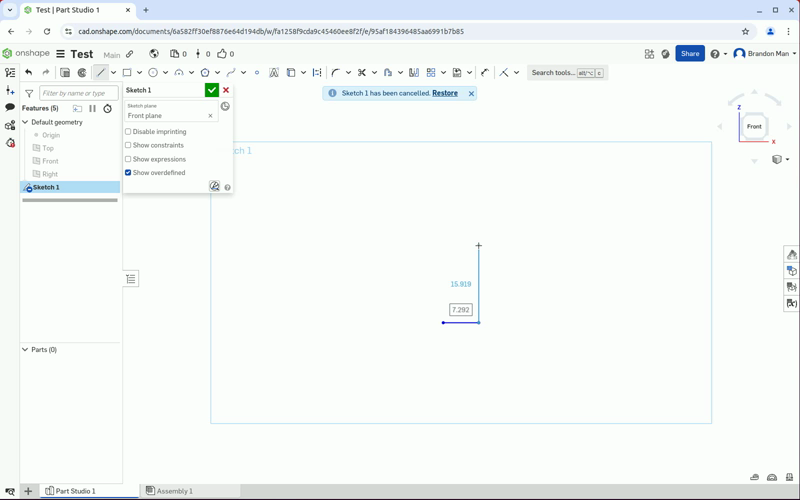
key_up(shift)
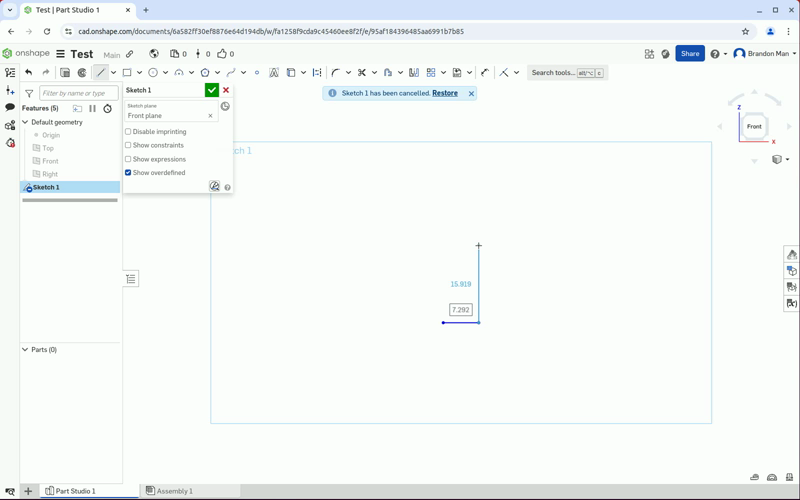
key_down(shift)
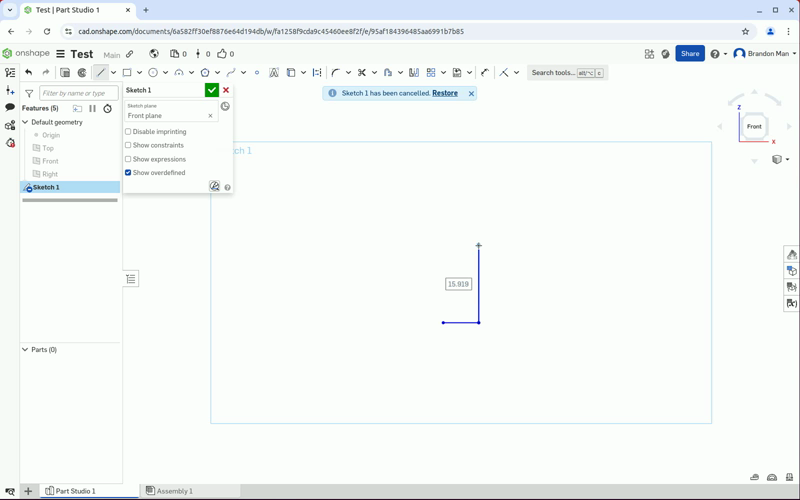
mouse_move(508, 245)
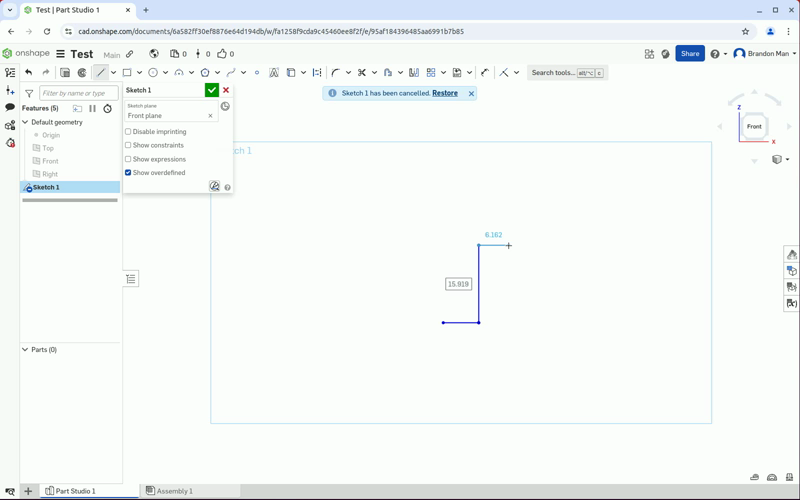
mouse_move(443, 245)
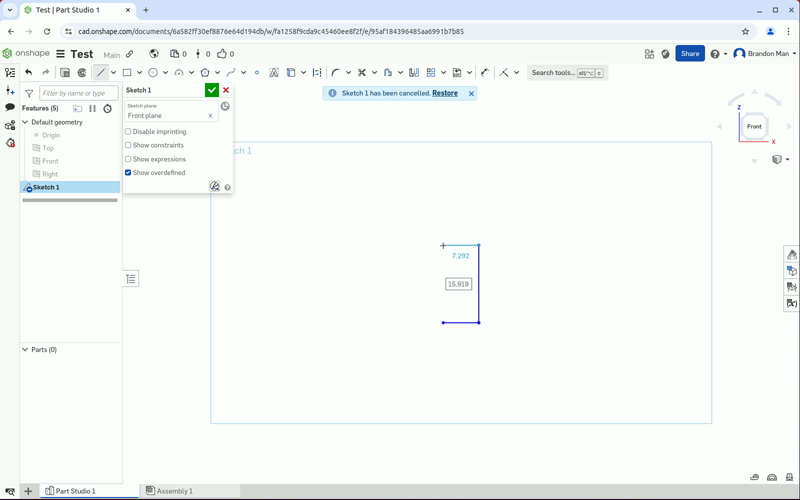
click(443, 245)
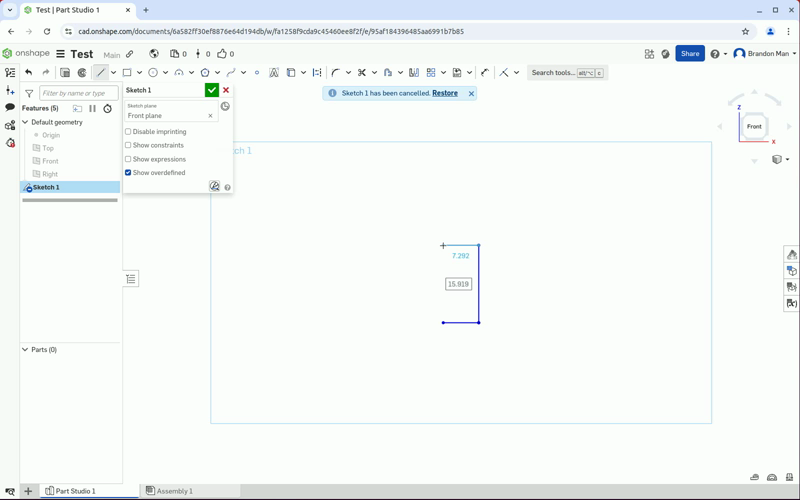
key_up(shift)
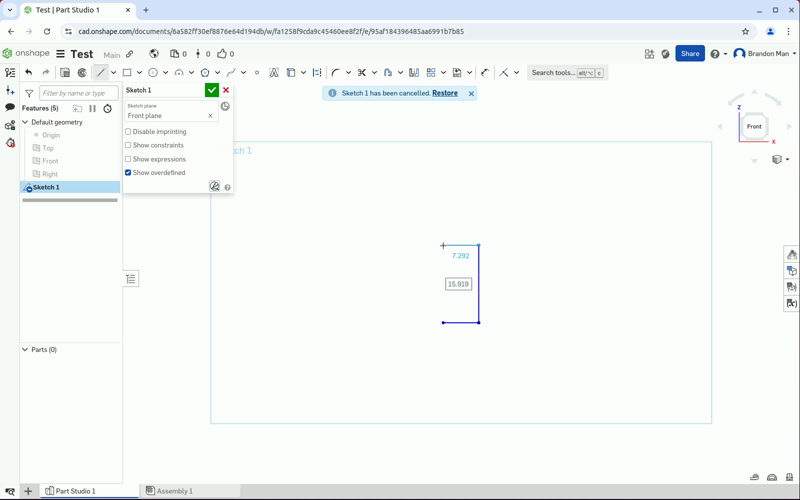
key_down(shift)
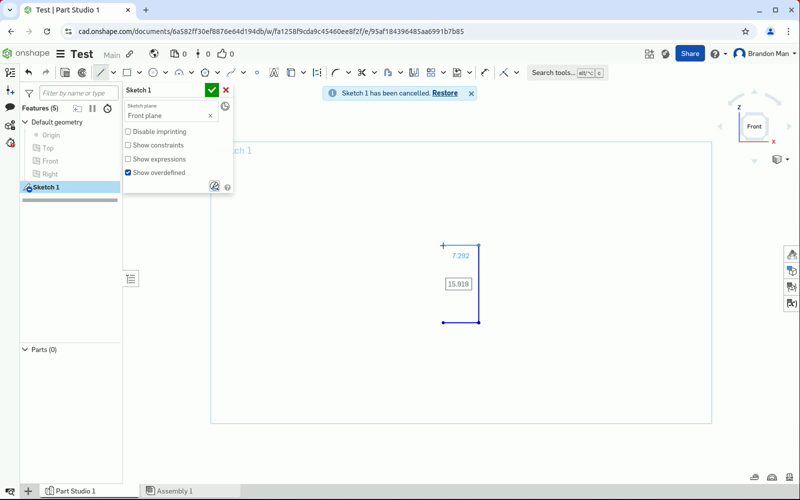
mouse_move(473, 245)
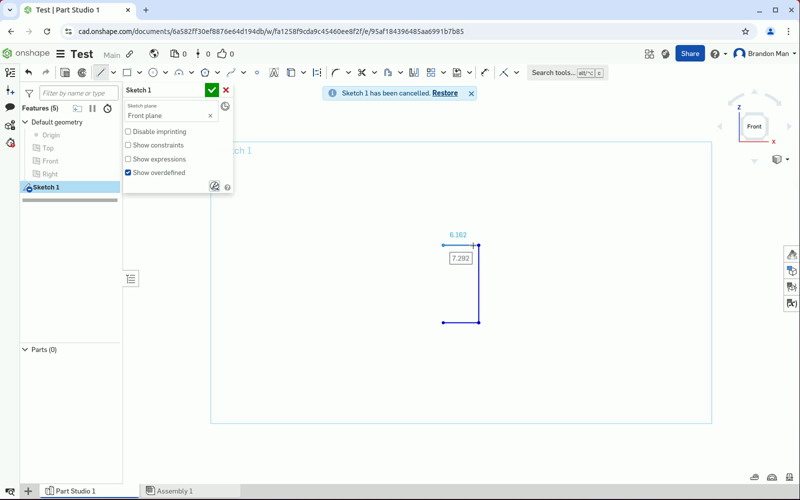
mouse_move(443, 246)
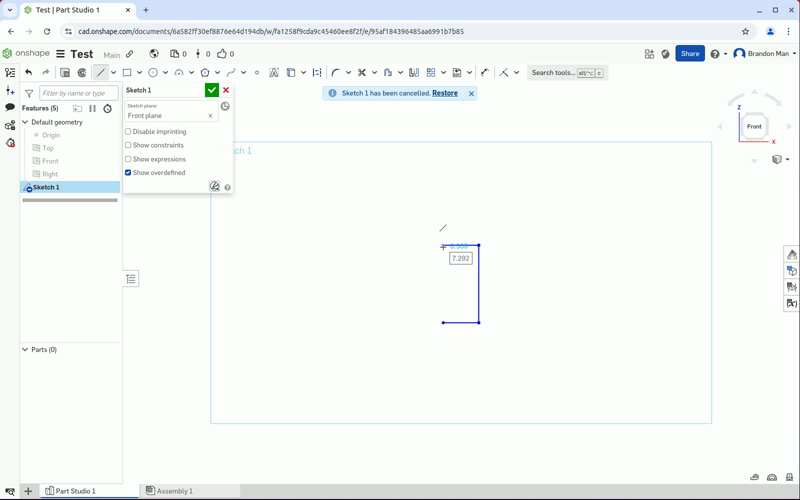
scroll(6)
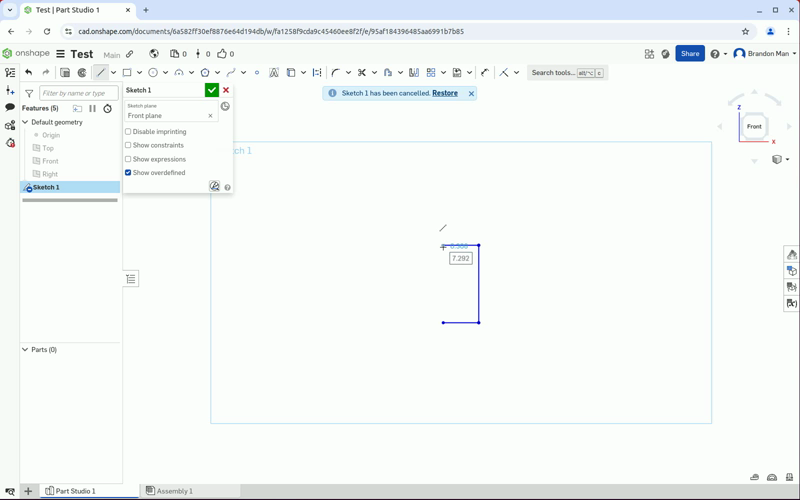
scroll(6)
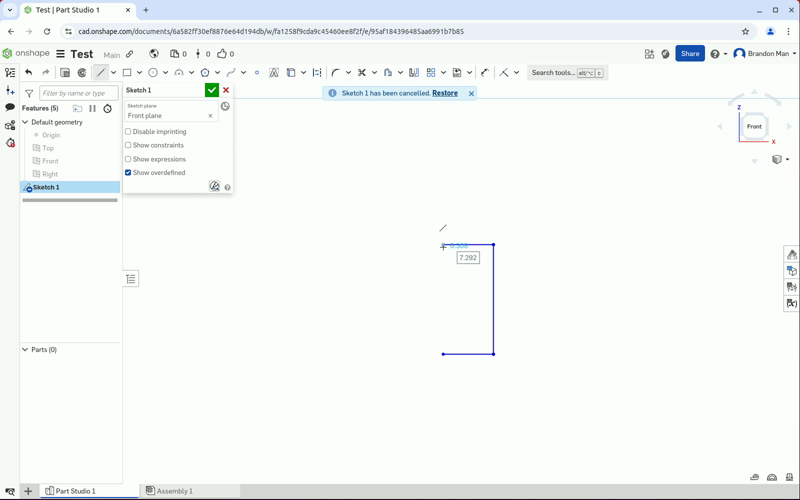
scroll(6)
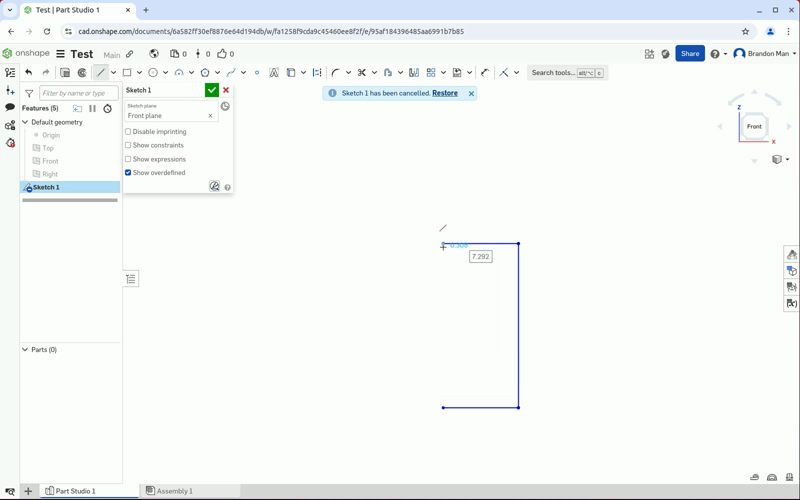
scroll(6)
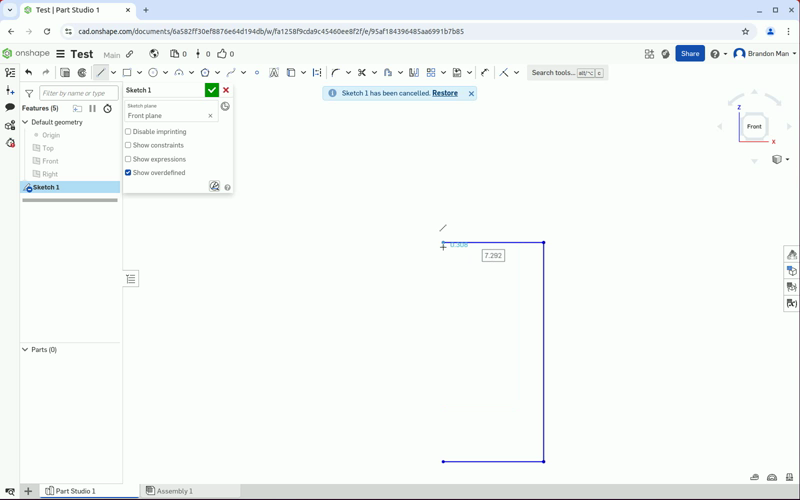
scroll(6)
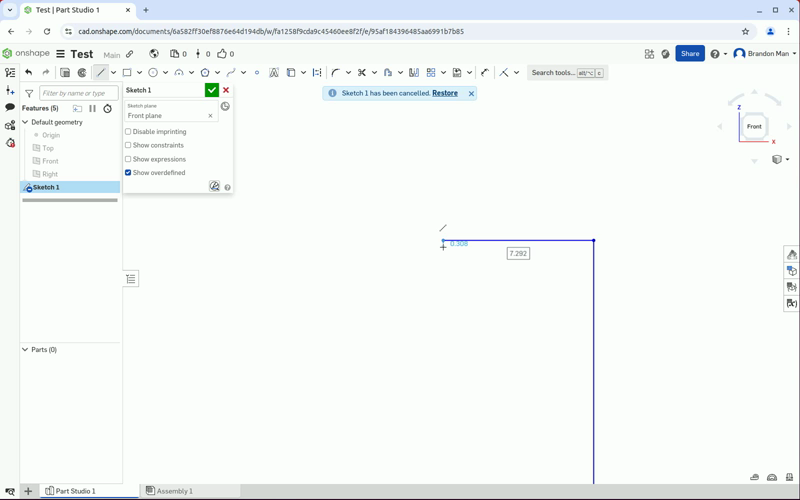
scroll(6)
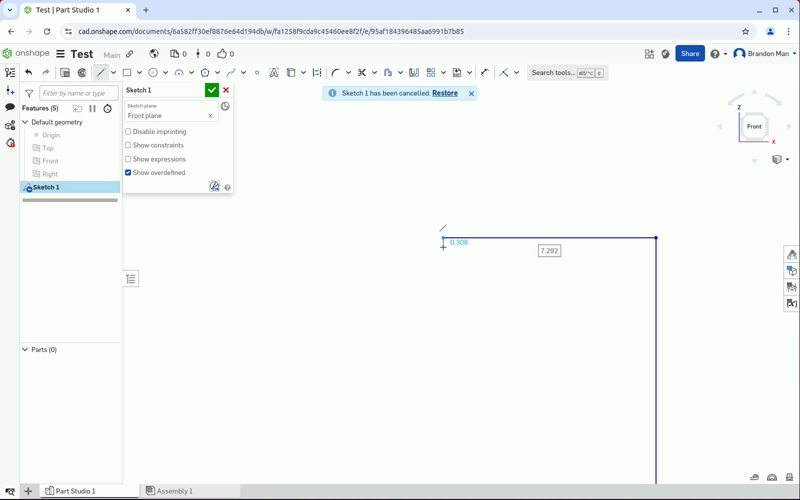
scroll(6)
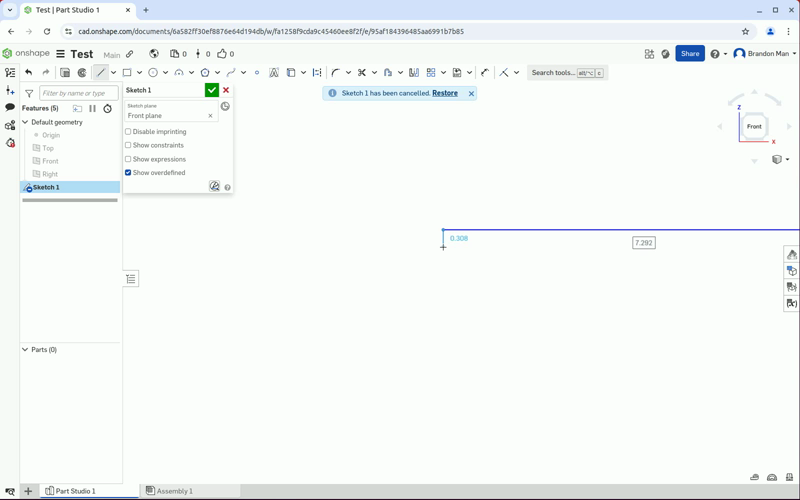
click(443, 246)
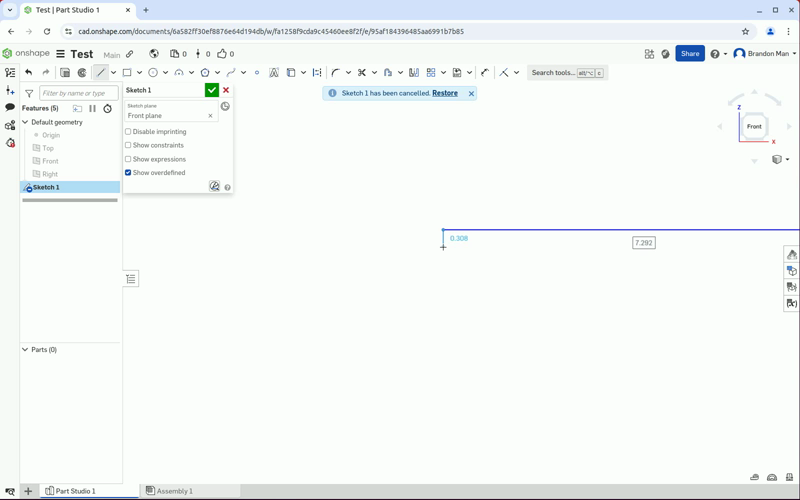
scroll(-6)
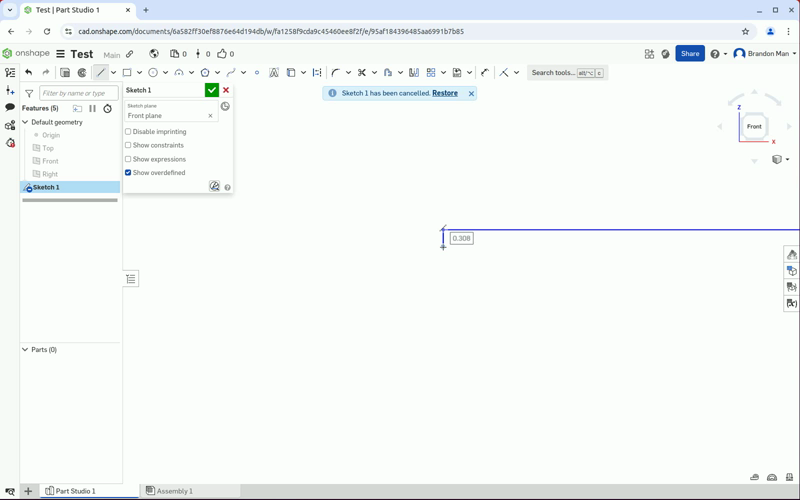
scroll(-6)
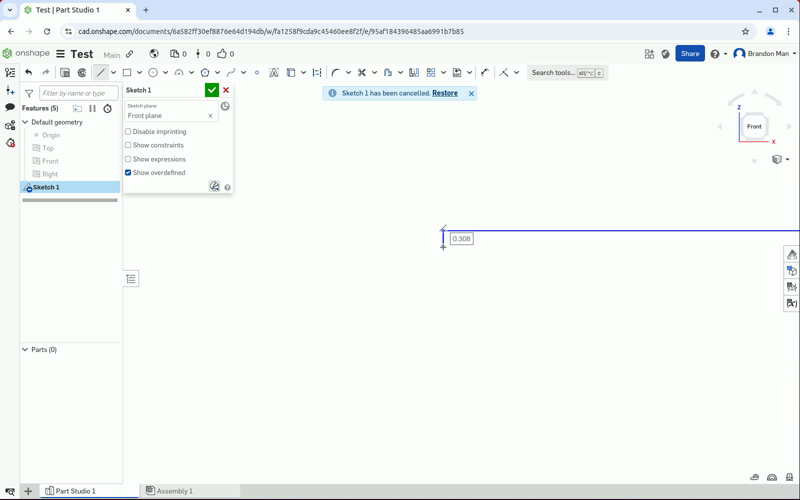
scroll(-6)
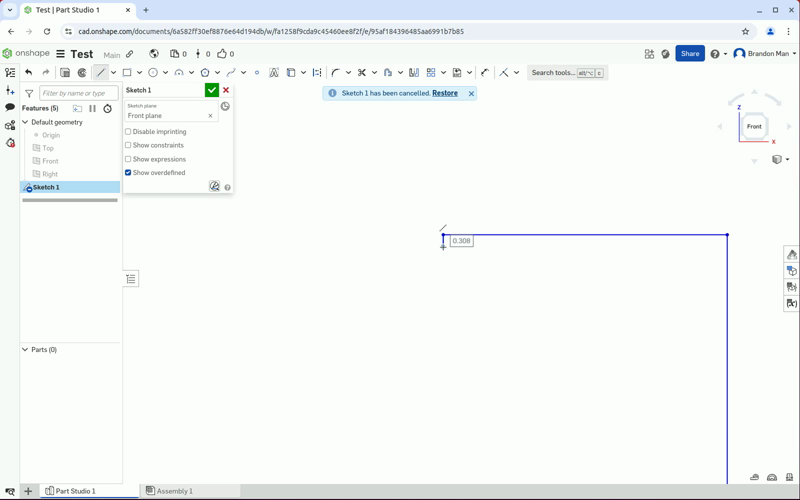
scroll(-6)
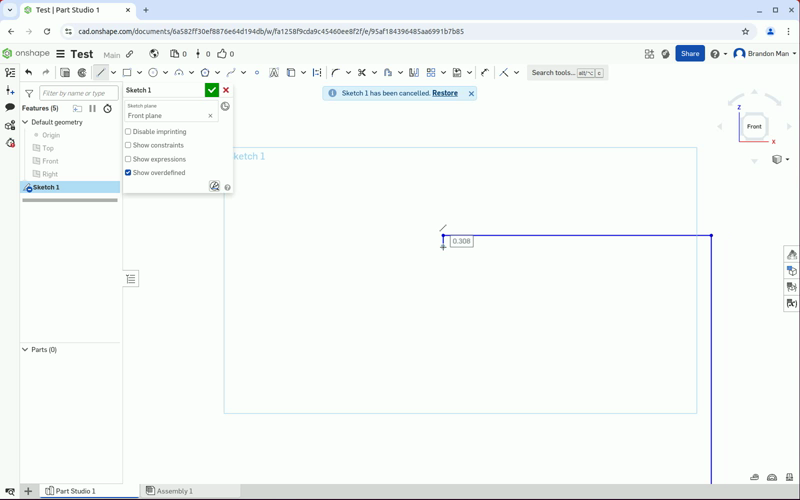
scroll(-6)
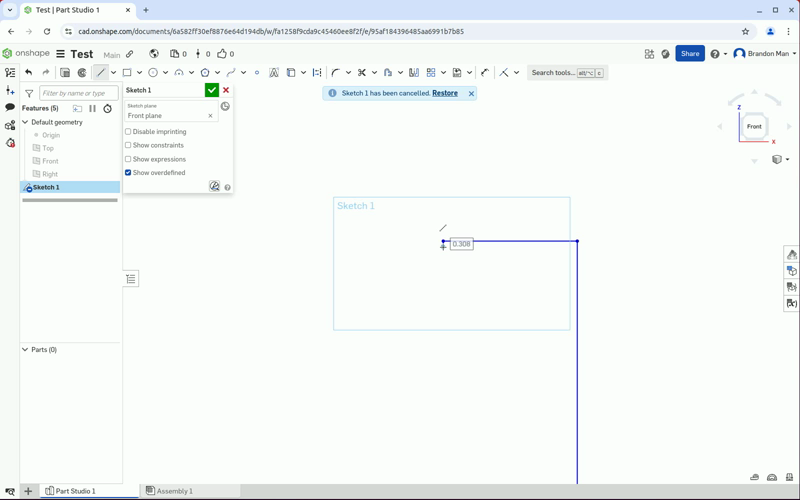
scroll(-6)
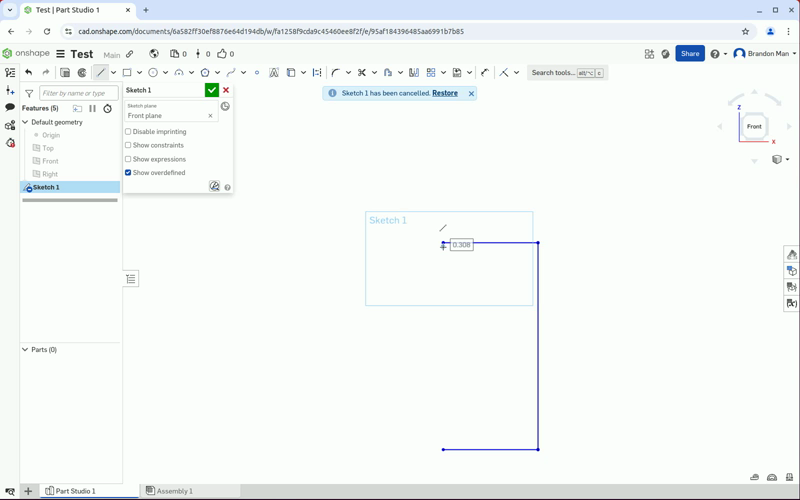
scroll(-6)
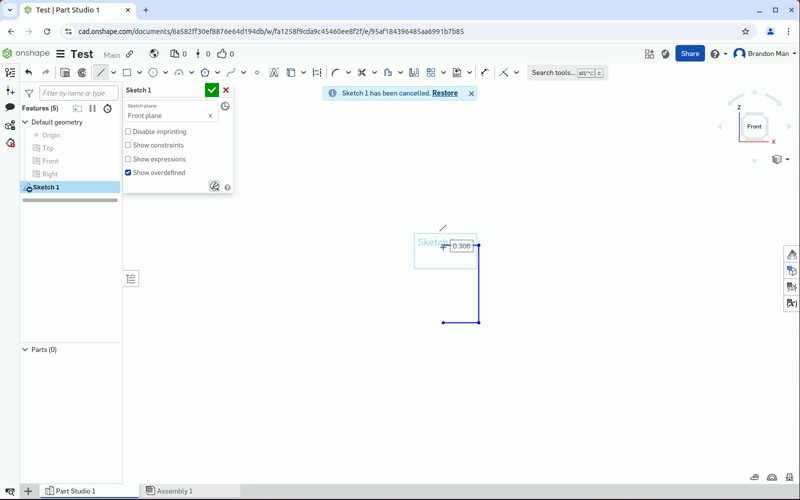
key_up(shift)
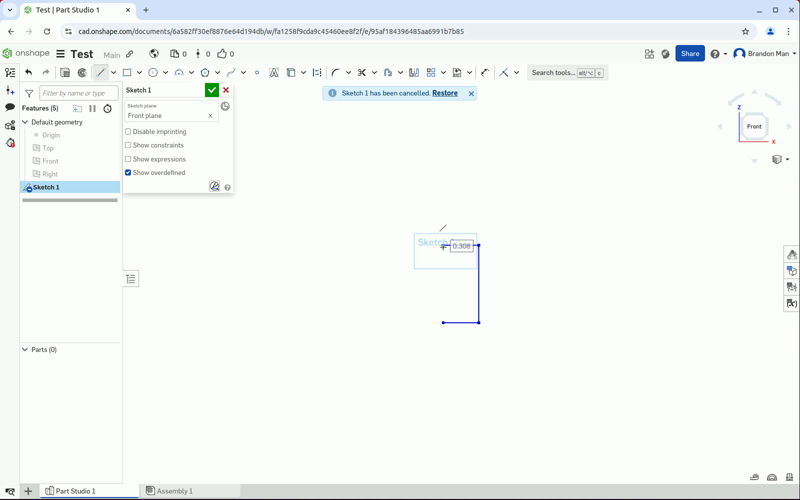
key_down(shift)
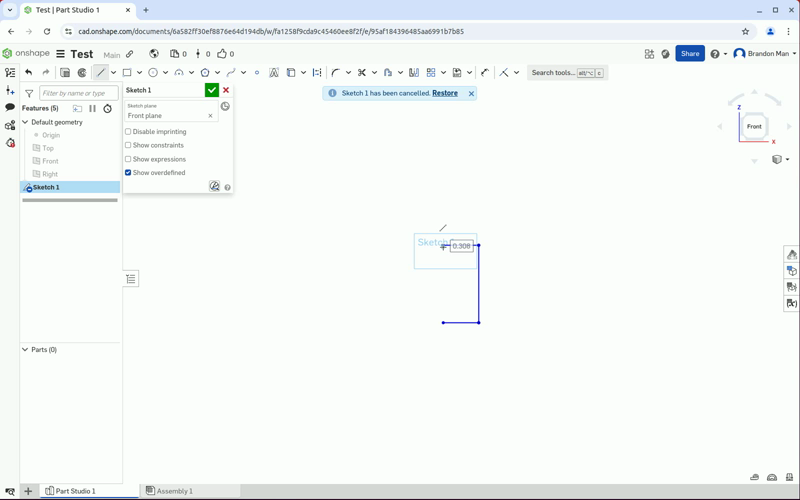
mouse_move(473, 246)
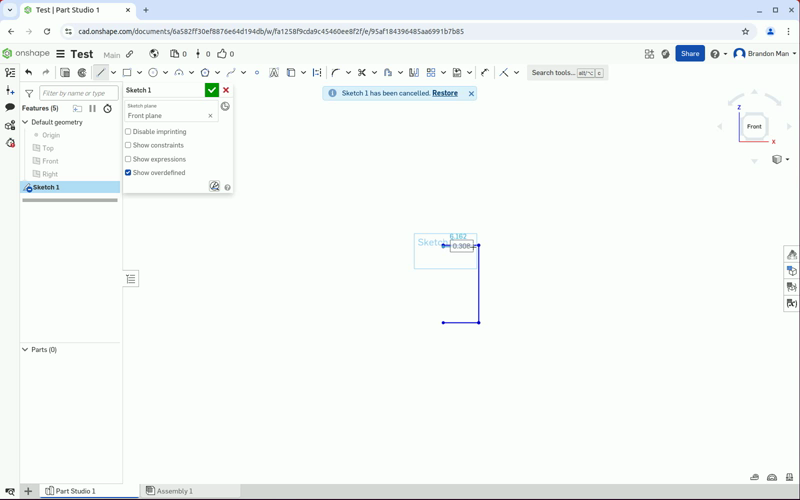
mouse_move(444, 246)
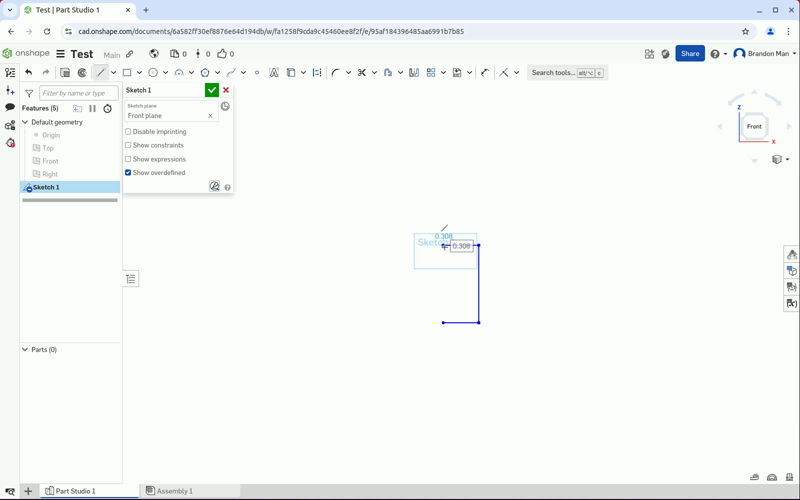
scroll(6)
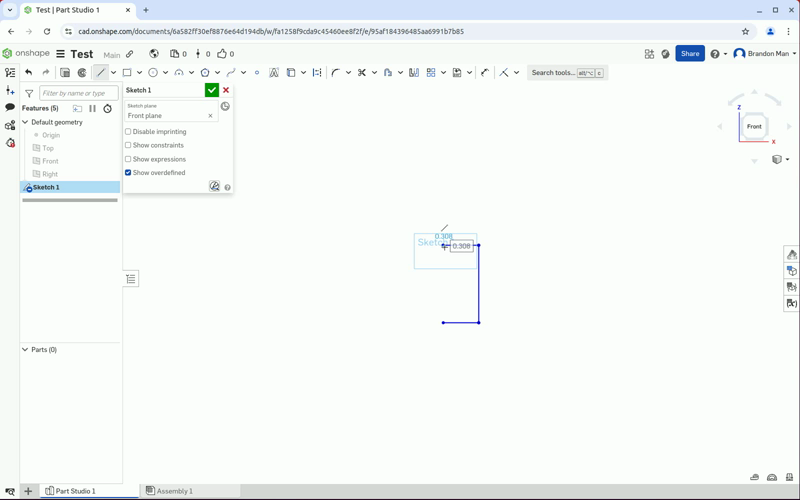
scroll(6)
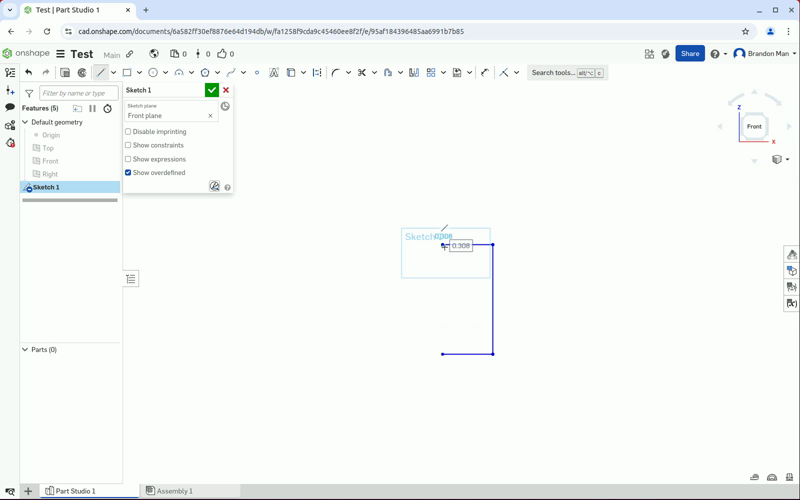
scroll(6)
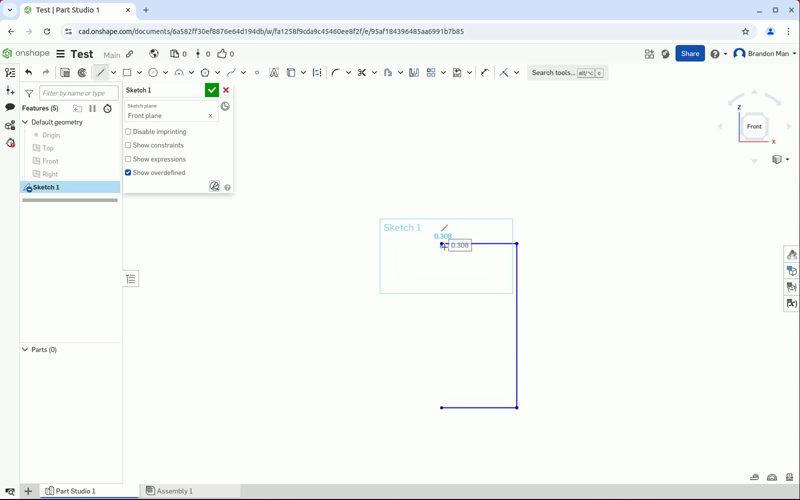
scroll(6)
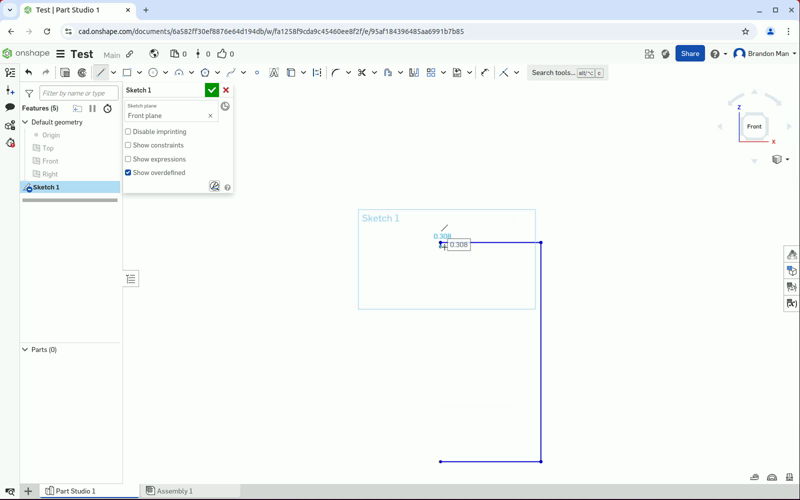
scroll(6)
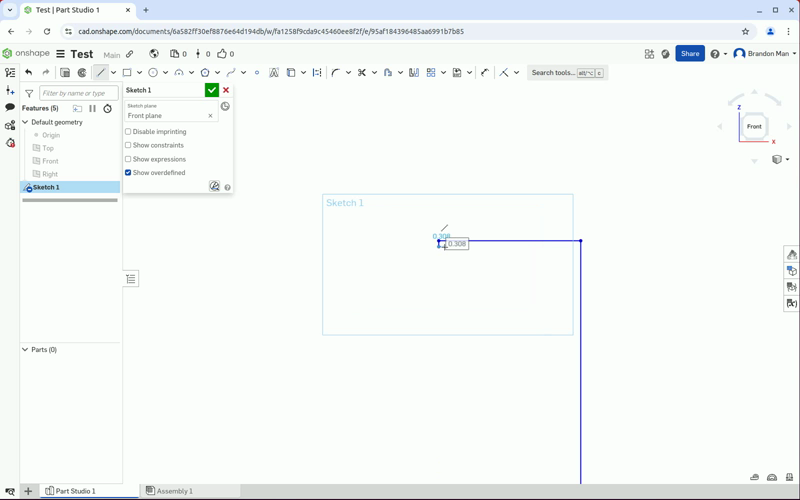
scroll(6)
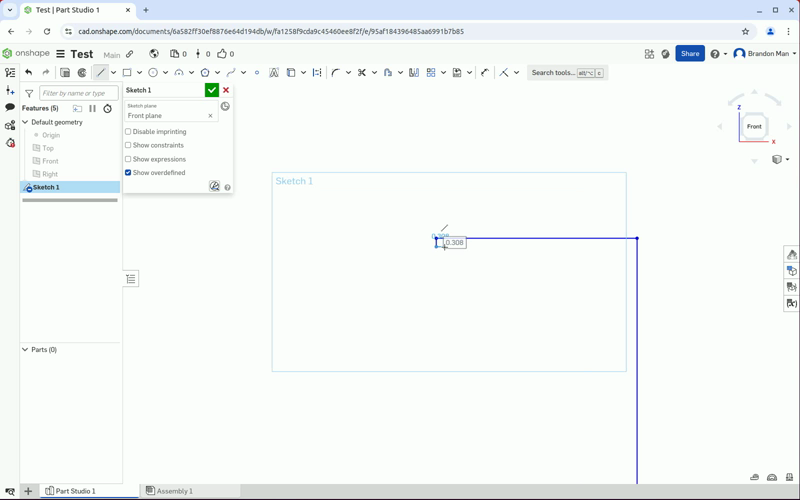
scroll(6)
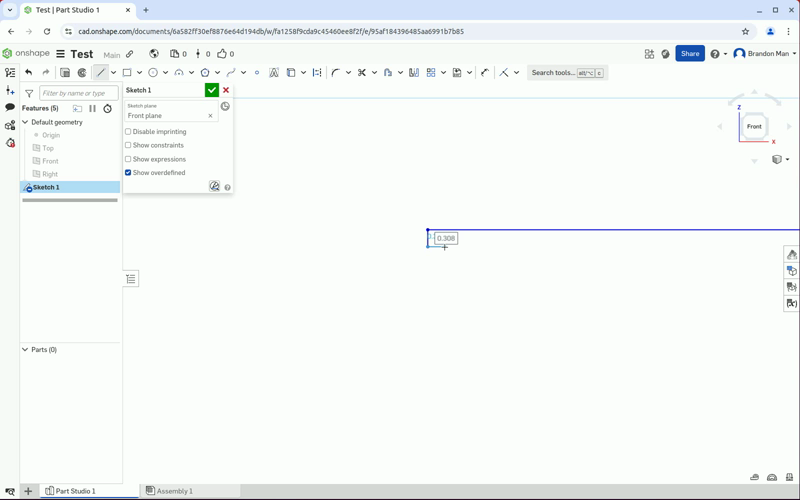
click(444, 246)
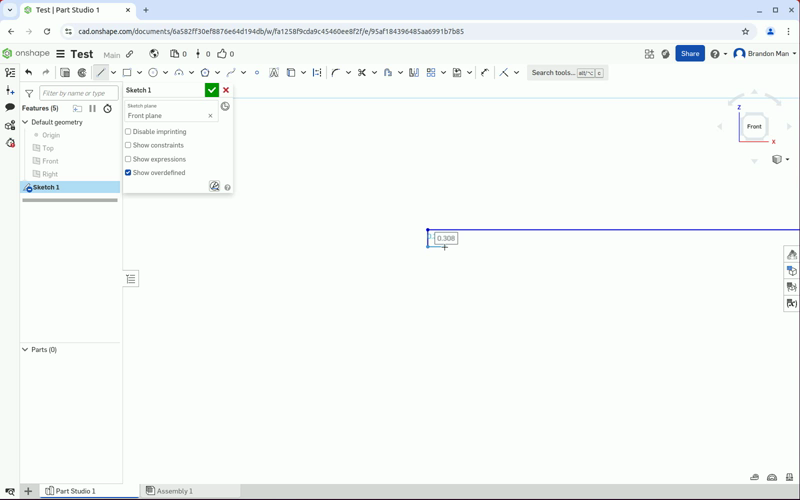
scroll(-6)
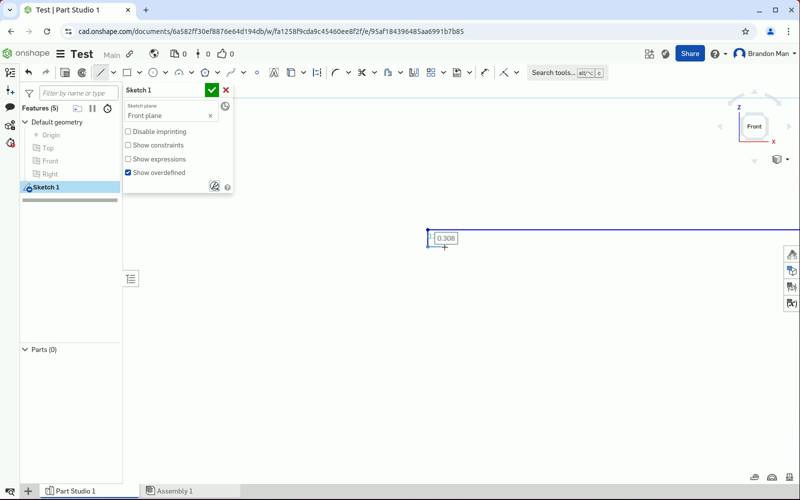
scroll(-6)
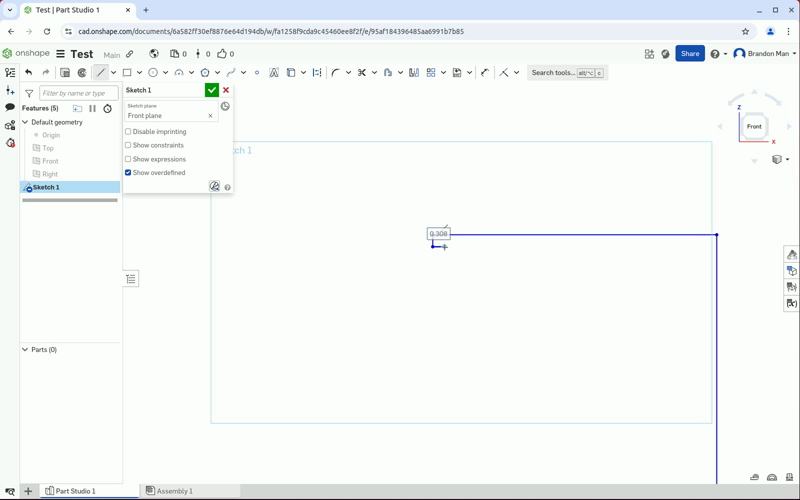
scroll(-6)
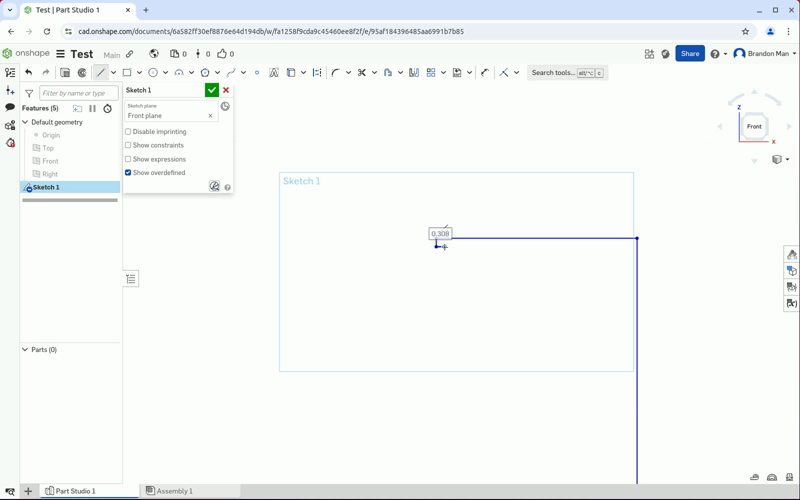
scroll(-6)
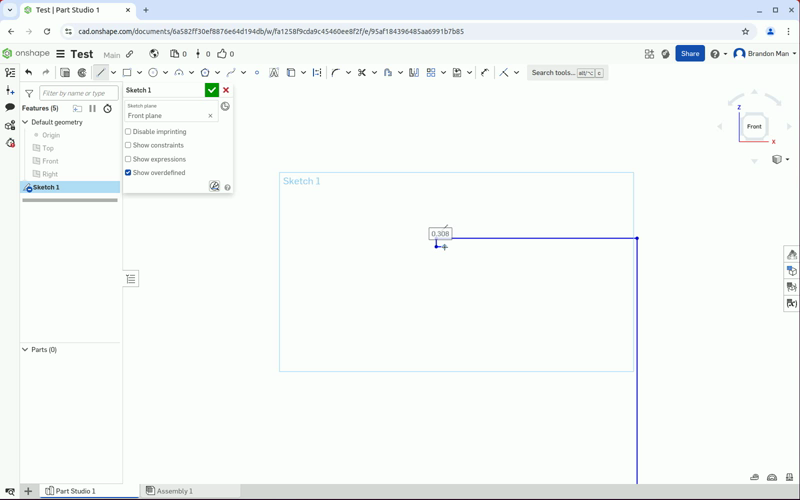
scroll(-6)
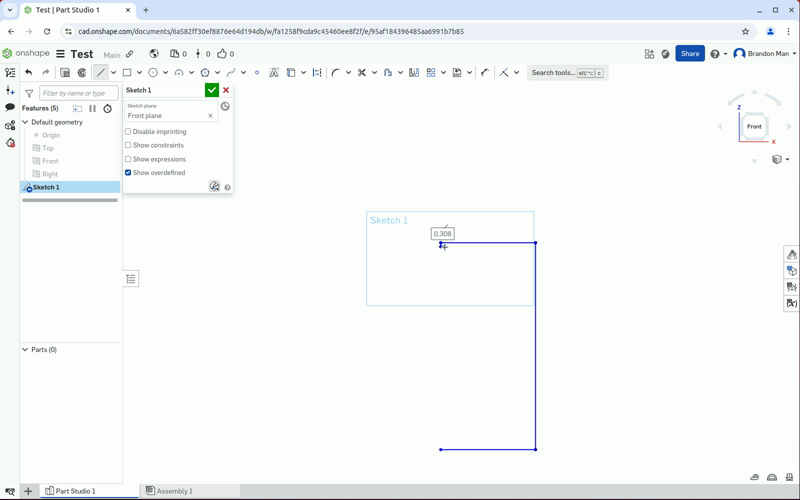
scroll(-6)
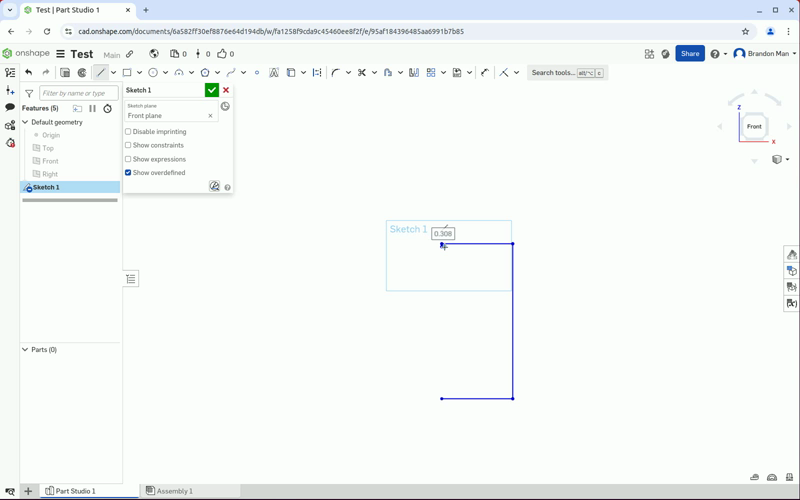
scroll(-6)
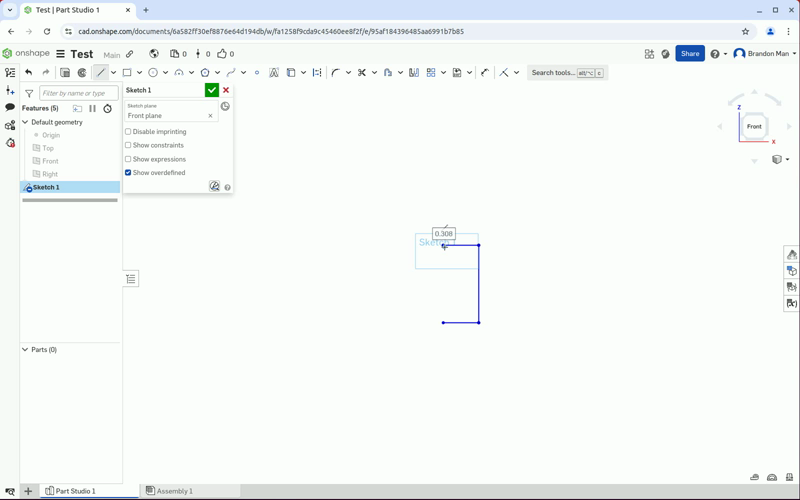
key_up(shift)
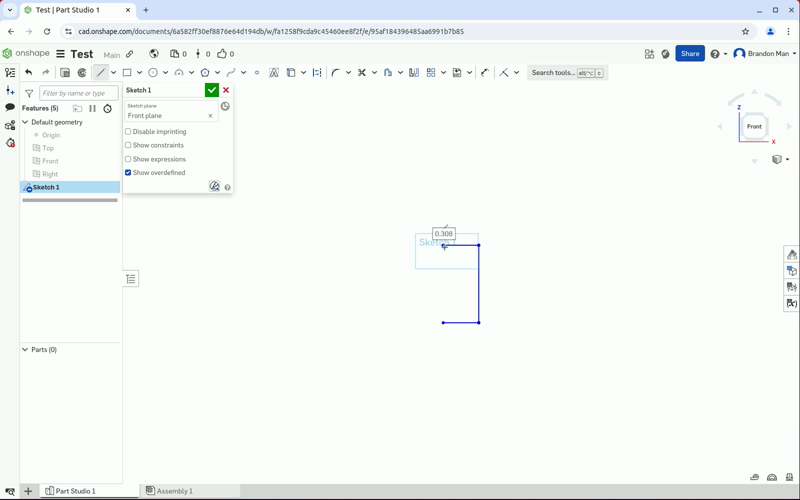
key_down(shift)
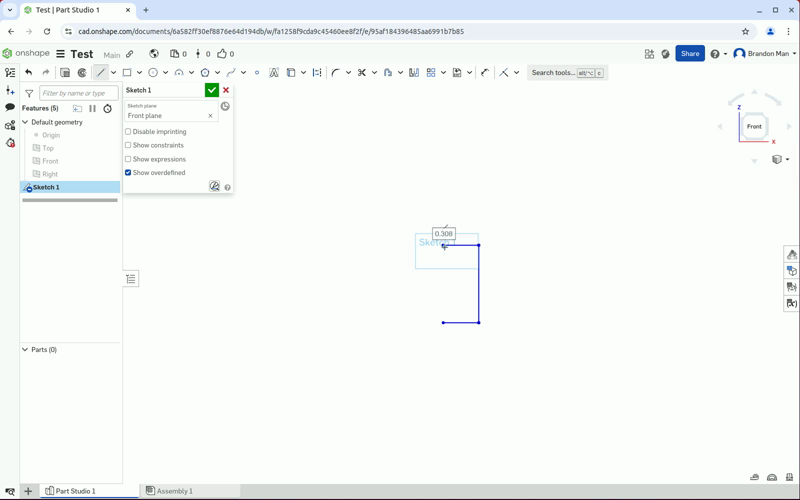
mouse_move(474, 246)
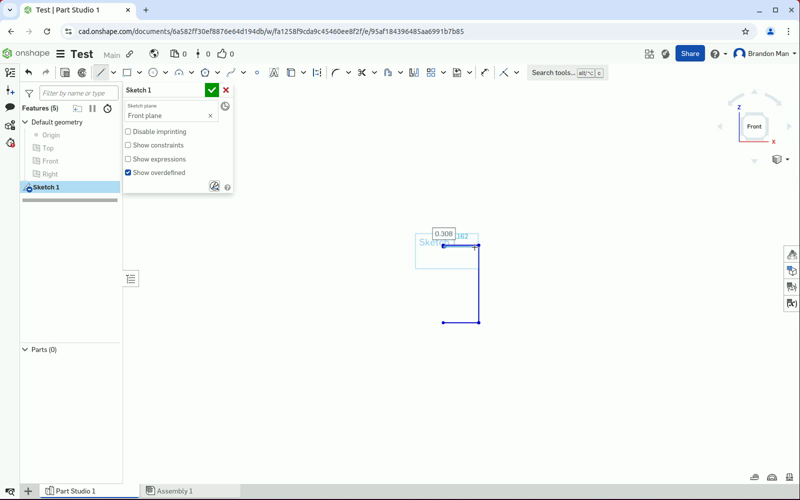
mouse_move(476, 246)
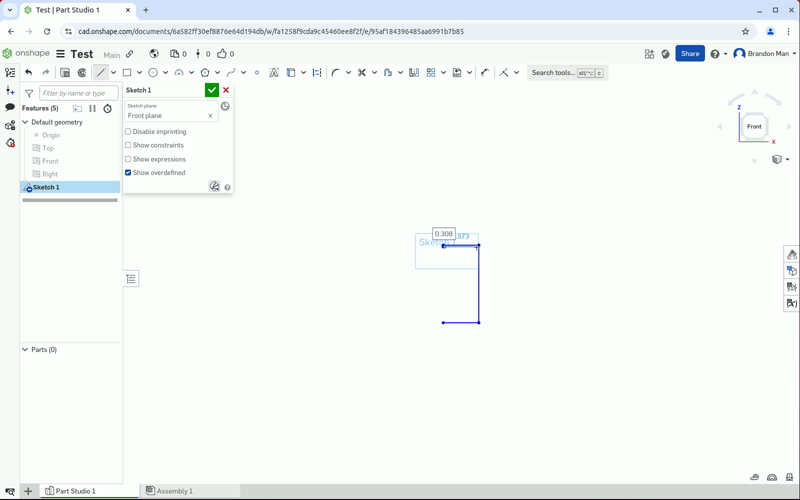
scroll(6)
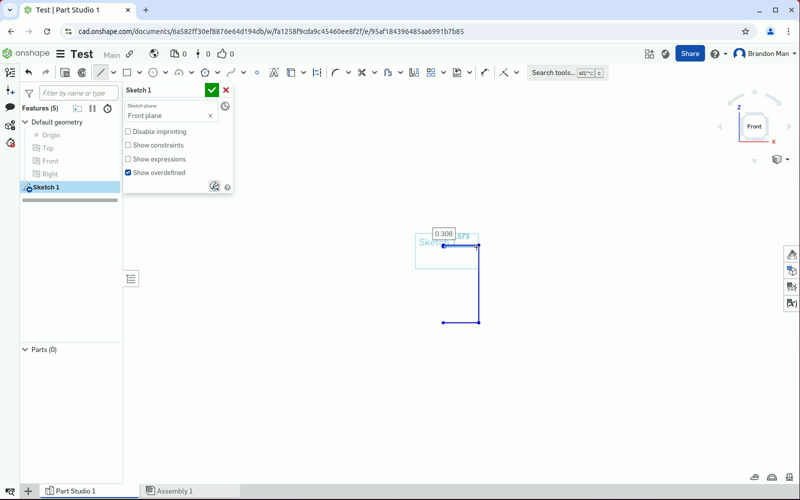
scroll(6)
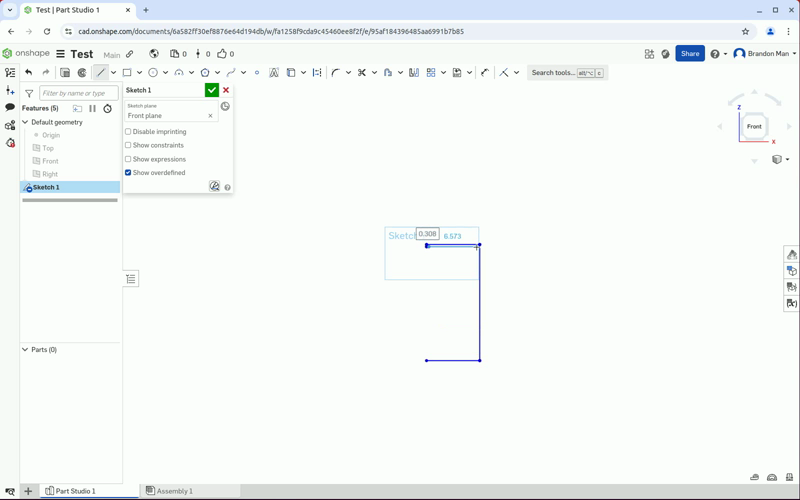
scroll(6)
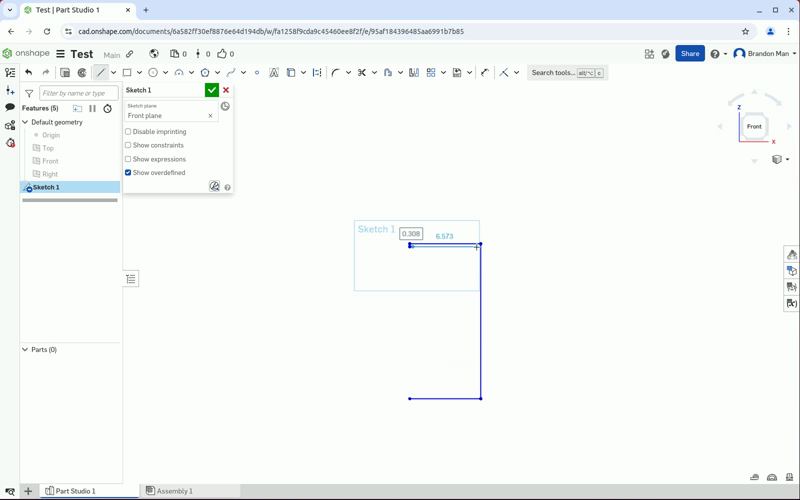
scroll(6)
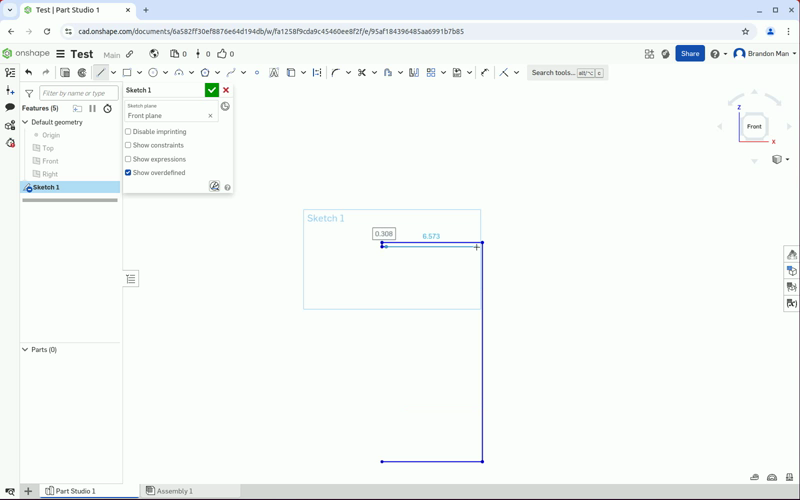
scroll(6)
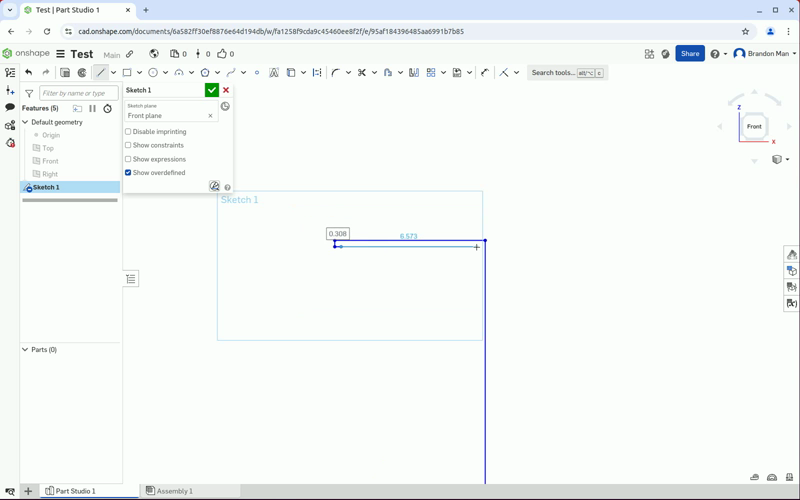
scroll(6)
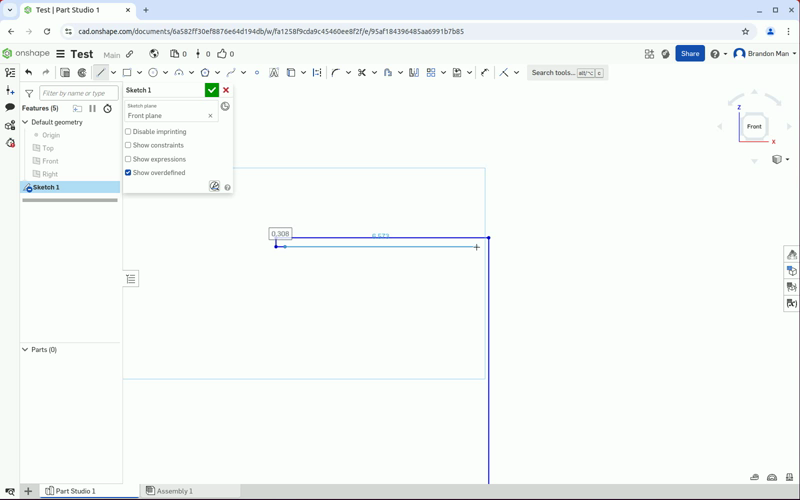
scroll(6)
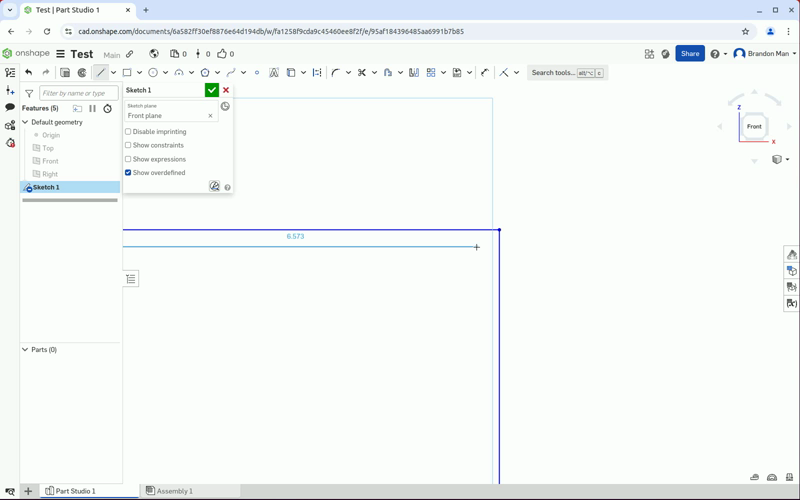
click(476, 246)
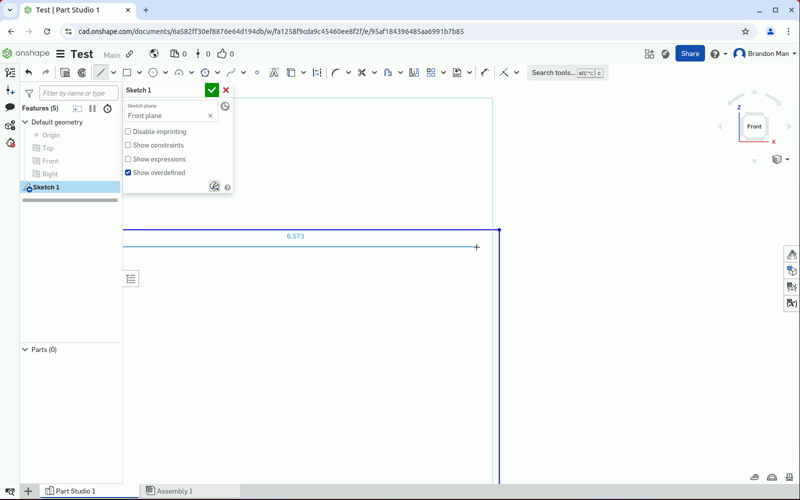
scroll(-6)
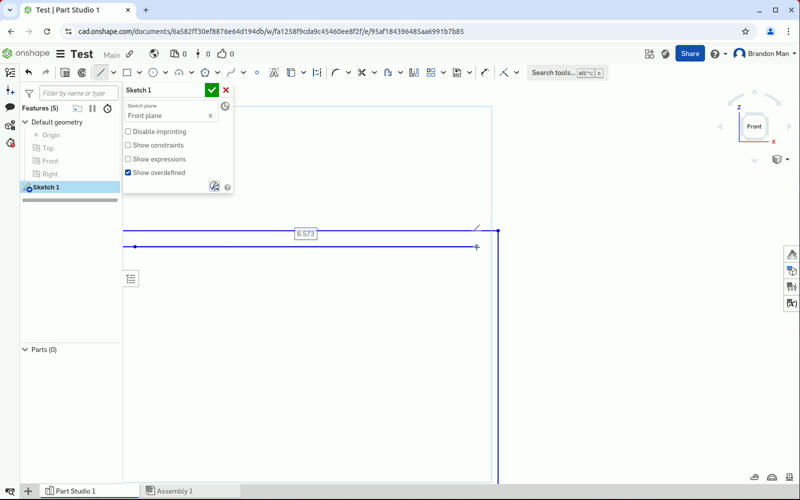
scroll(-6)
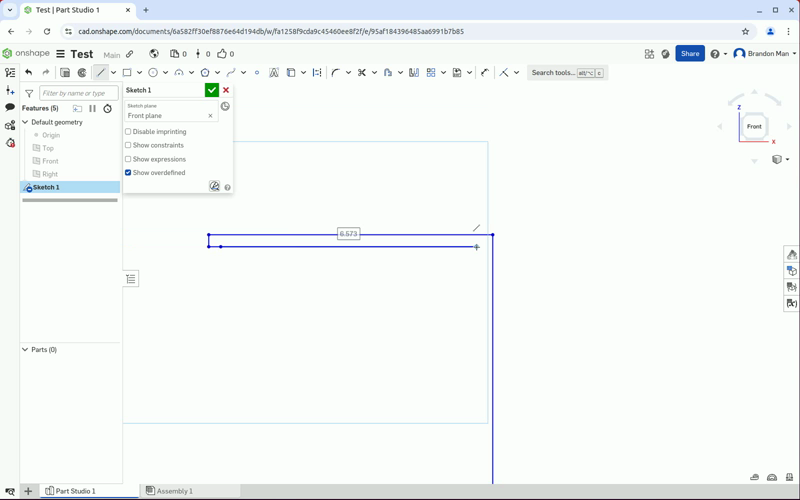
scroll(-6)
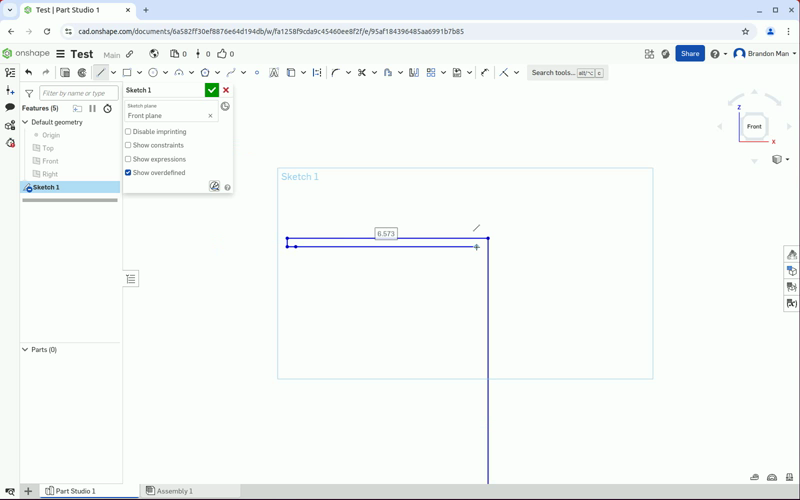
scroll(-6)
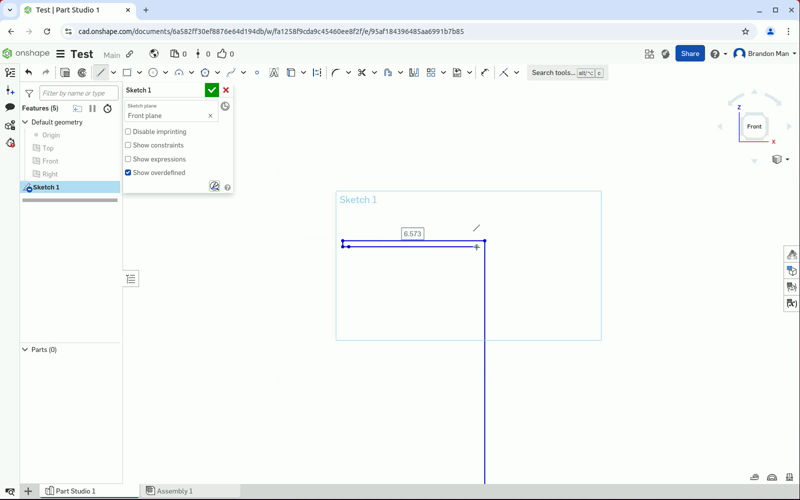
scroll(-6)
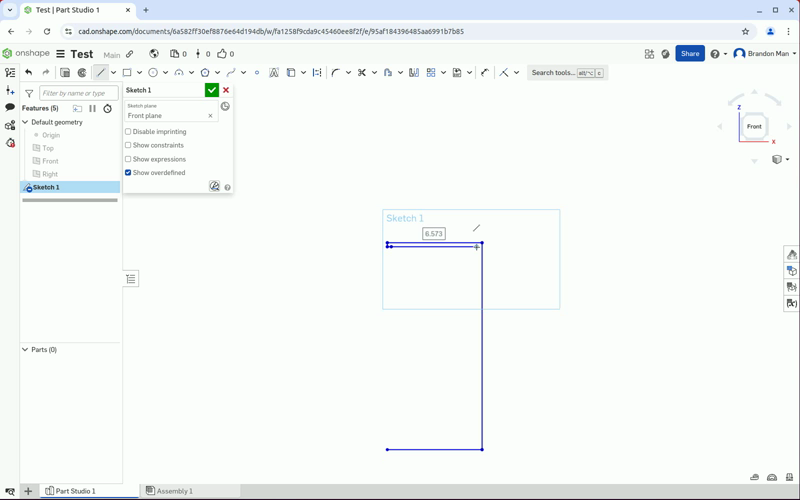
scroll(-6)
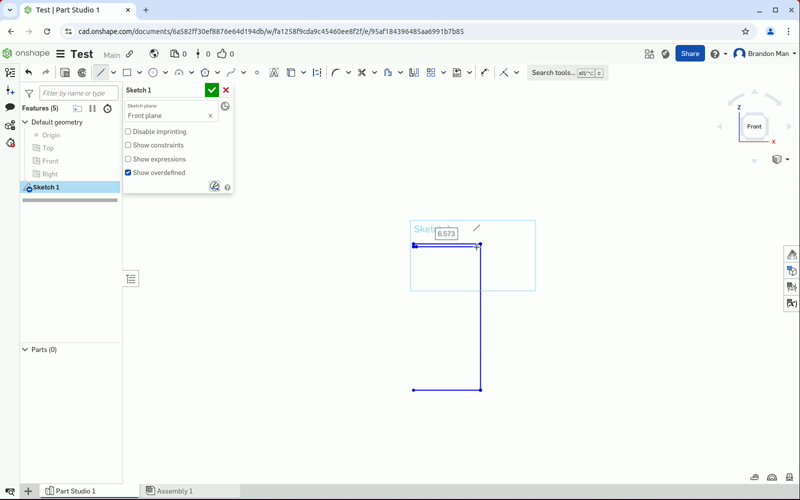
scroll(-6)
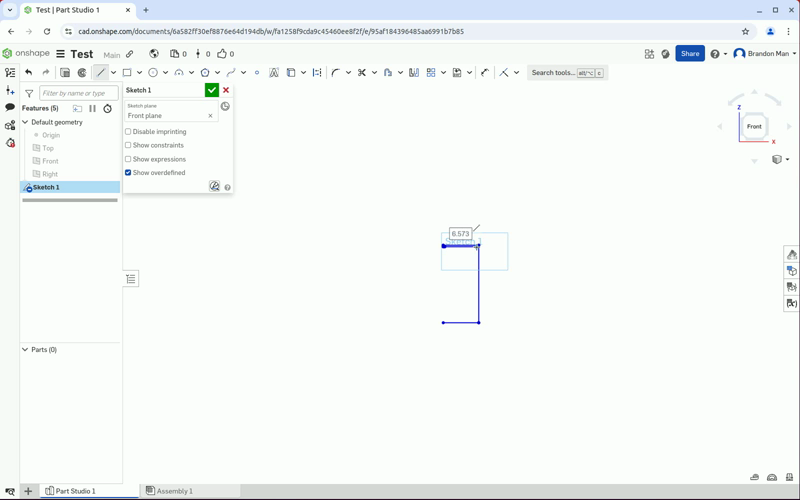
key_up(shift)
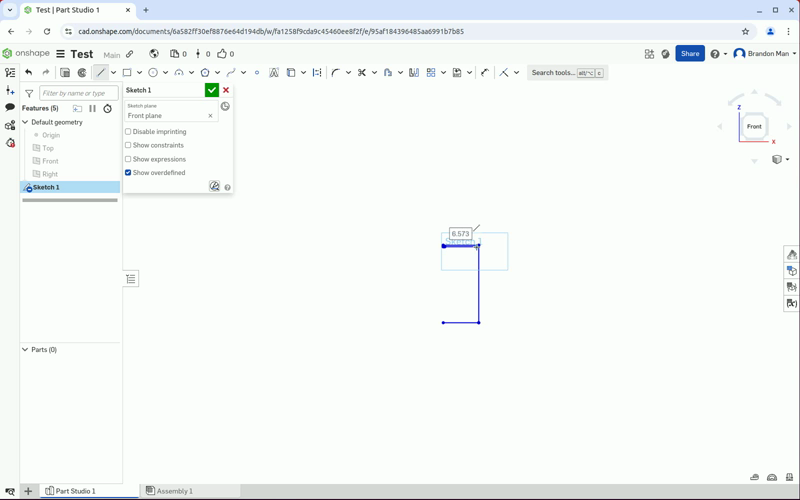
key_down(shift)
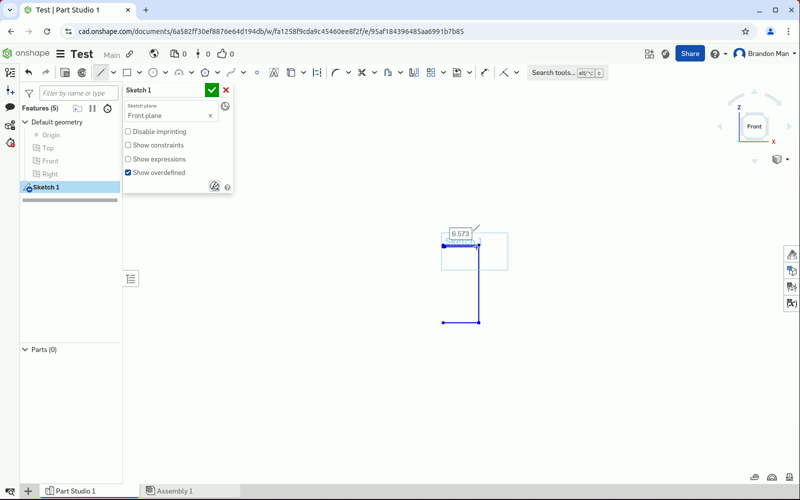
mouse_move(476, 321)
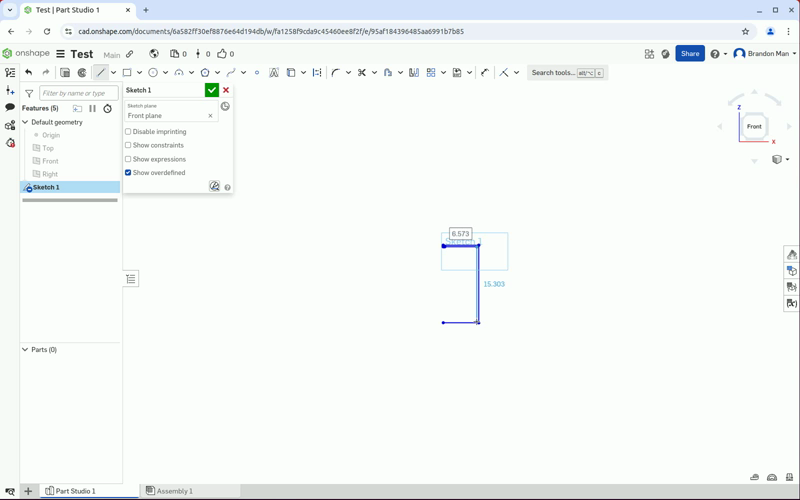
scroll(6)
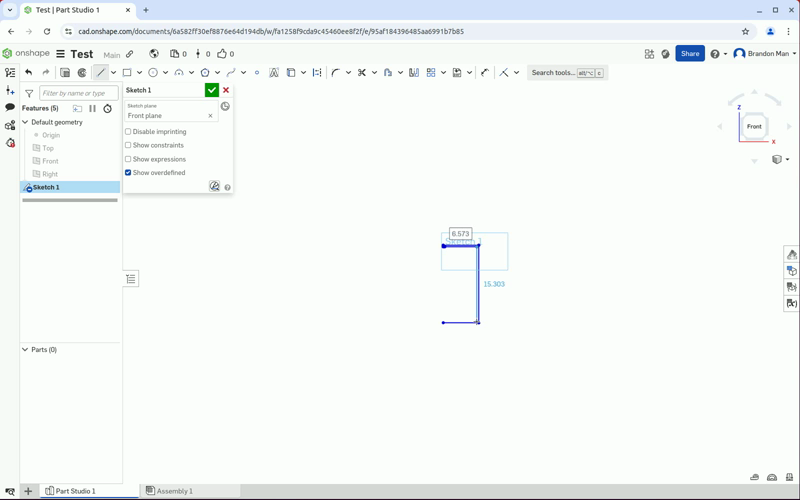
scroll(6)
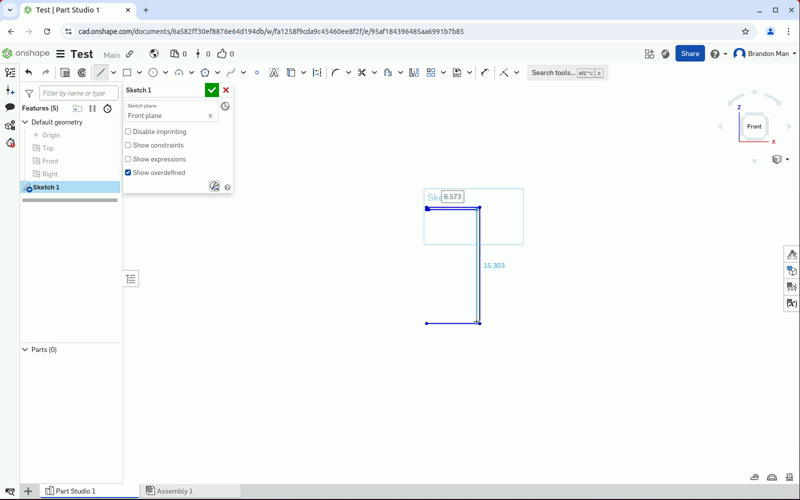
scroll(6)
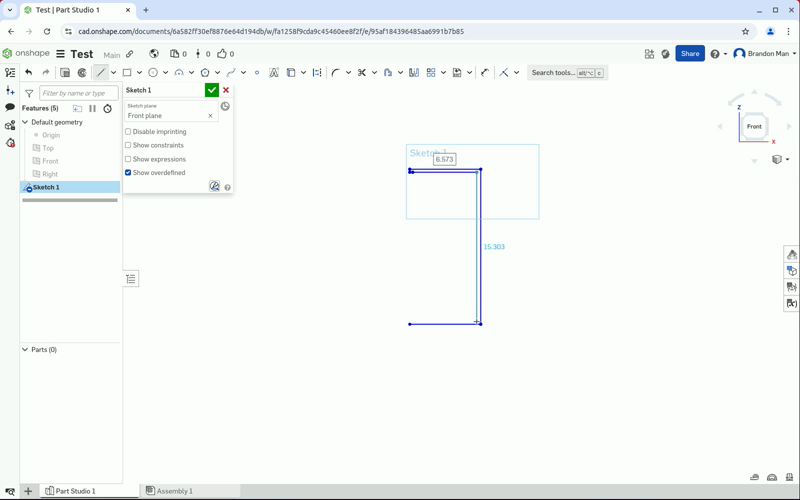
scroll(6)
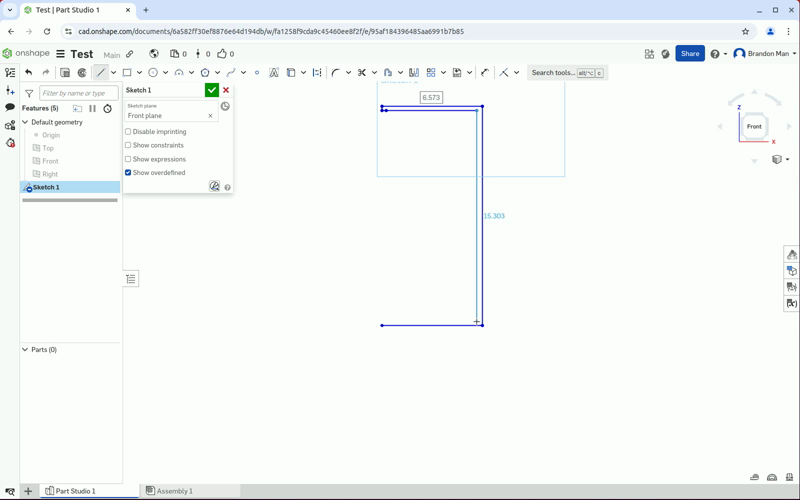
scroll(6)
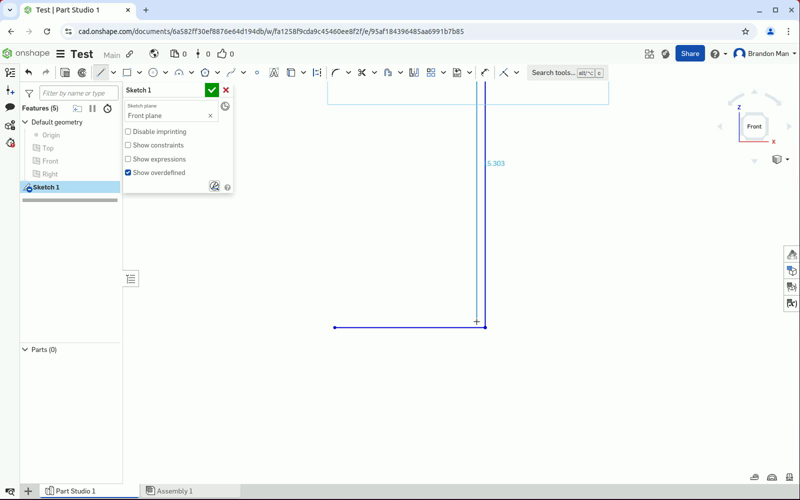
scroll(6)
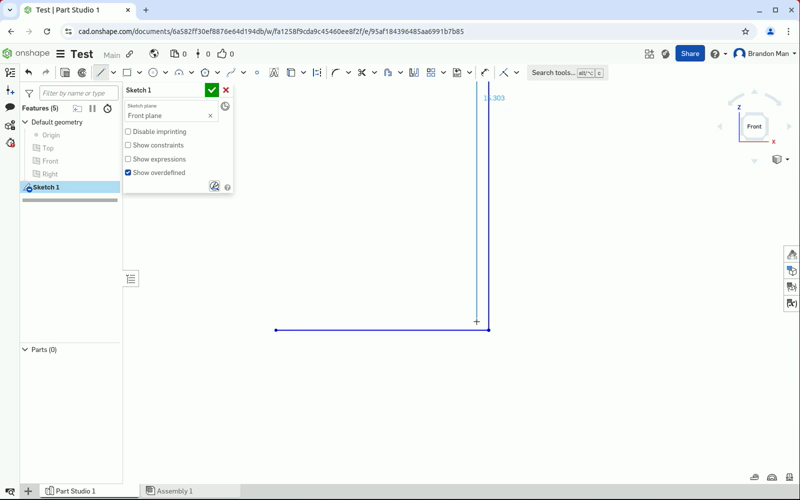
scroll(6)
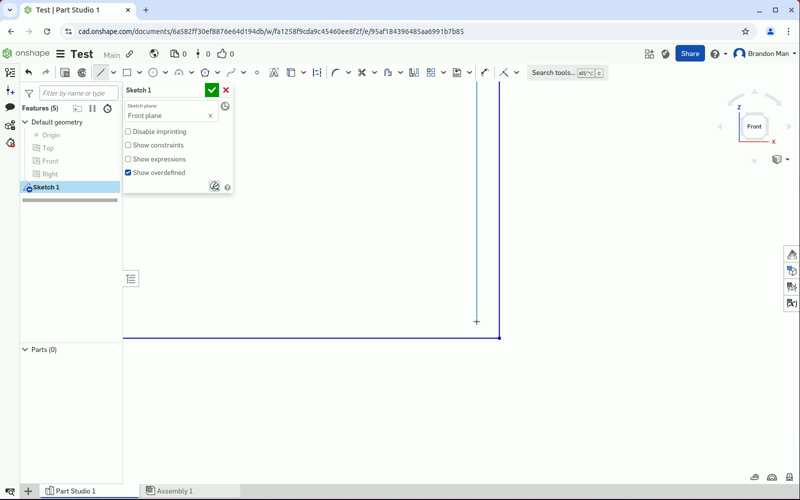
click(476, 321)
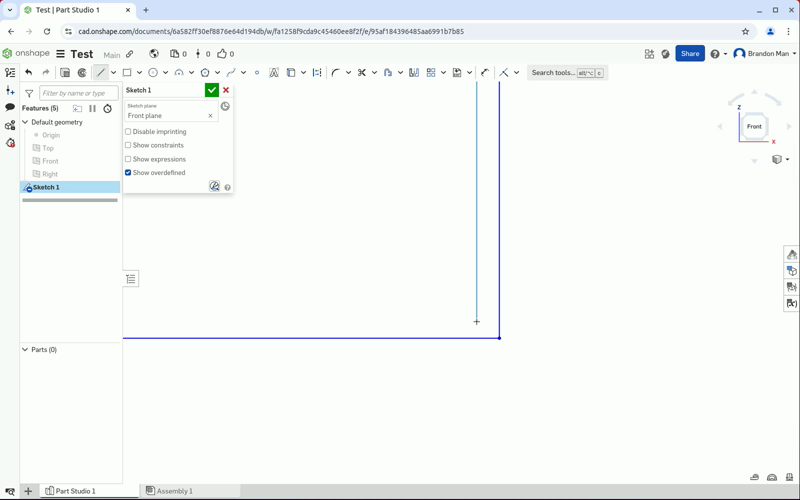
scroll(-6)
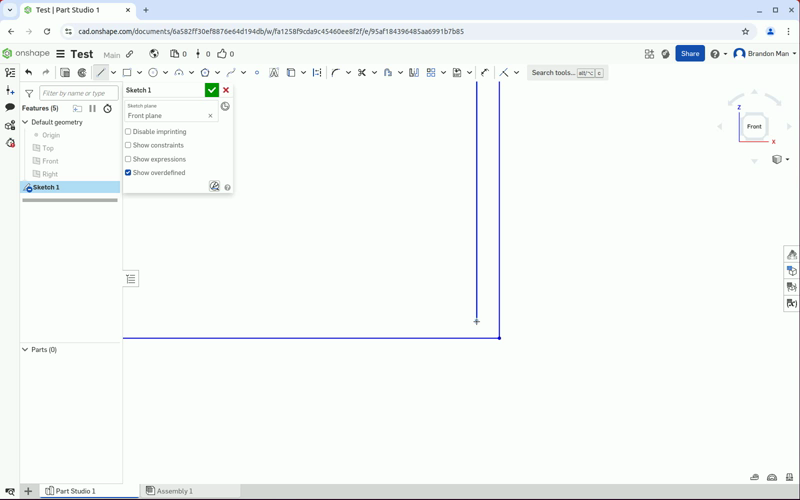
scroll(-6)
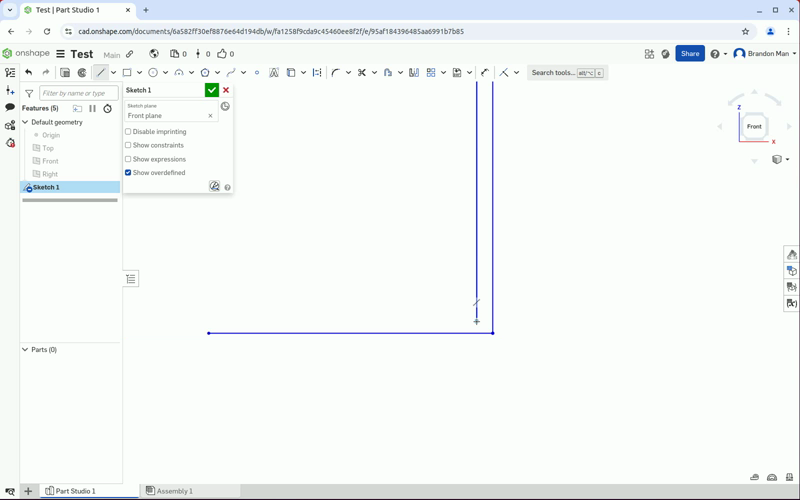
scroll(-6)
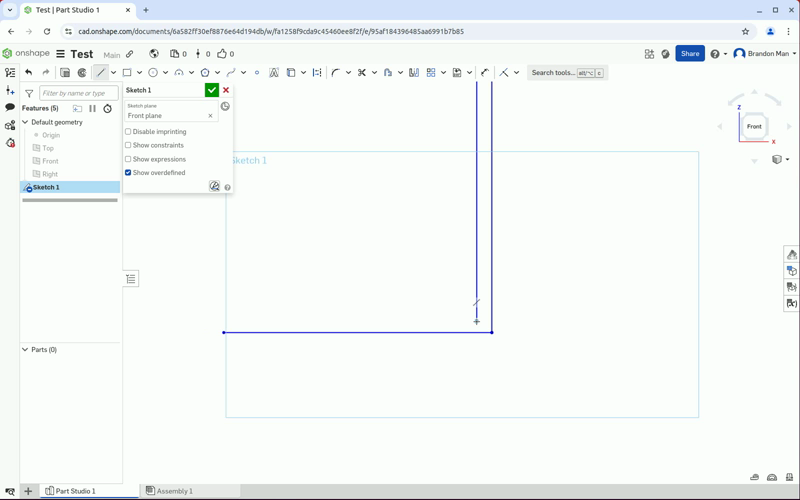
scroll(-6)
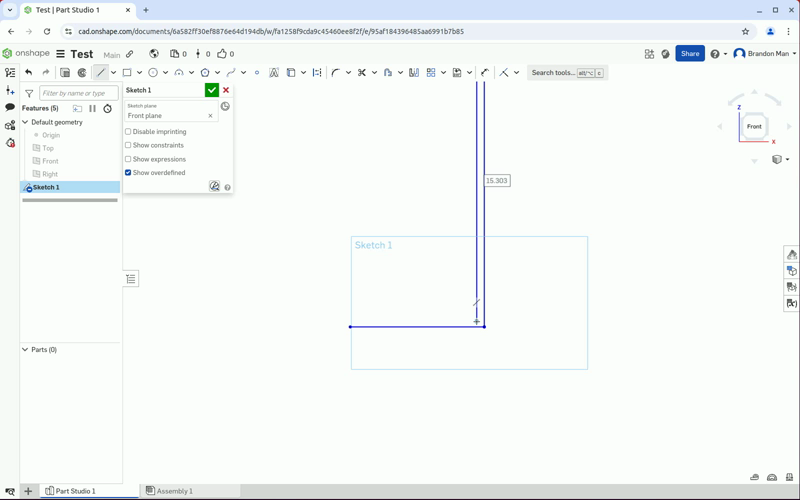
scroll(-6)
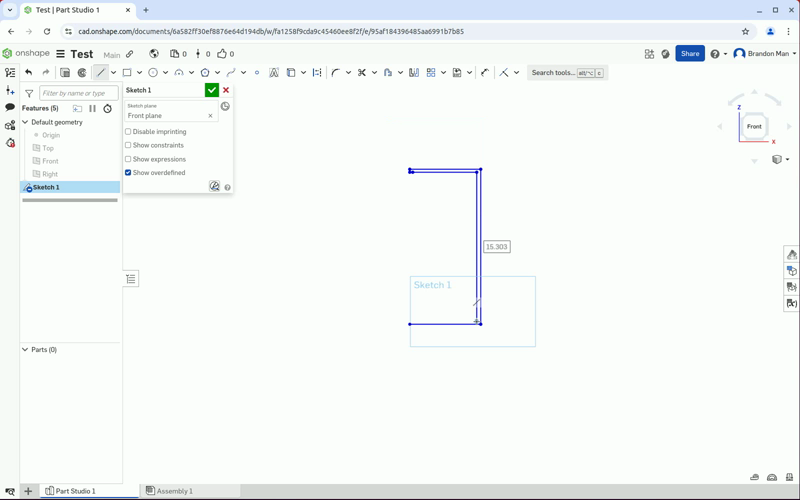
scroll(-6)
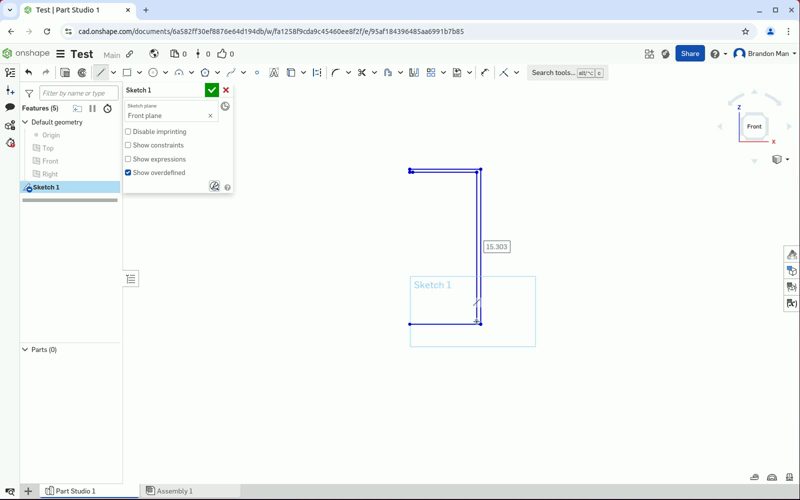
scroll(-6)
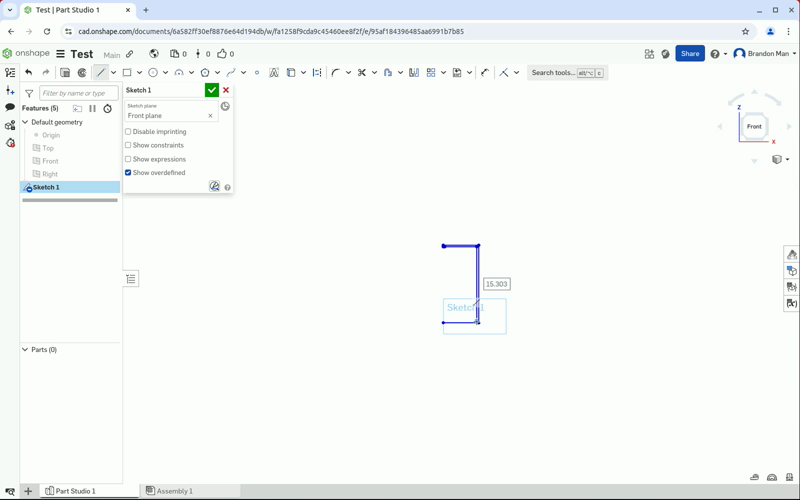
key_up(shift)
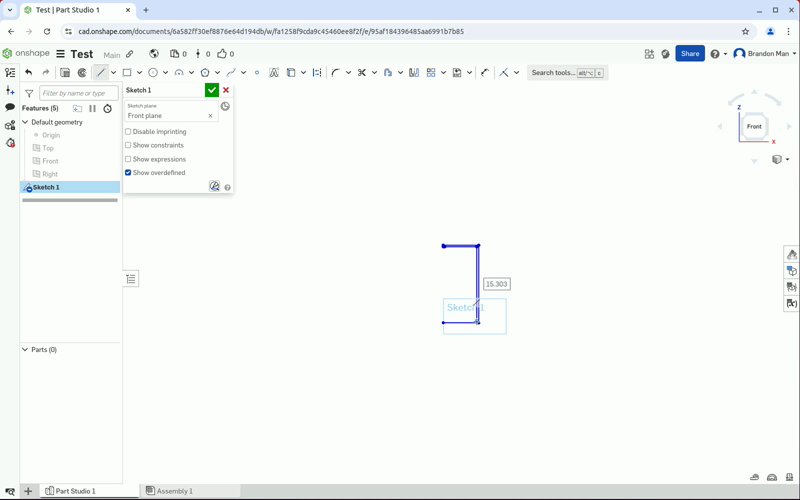
key_down(shift)
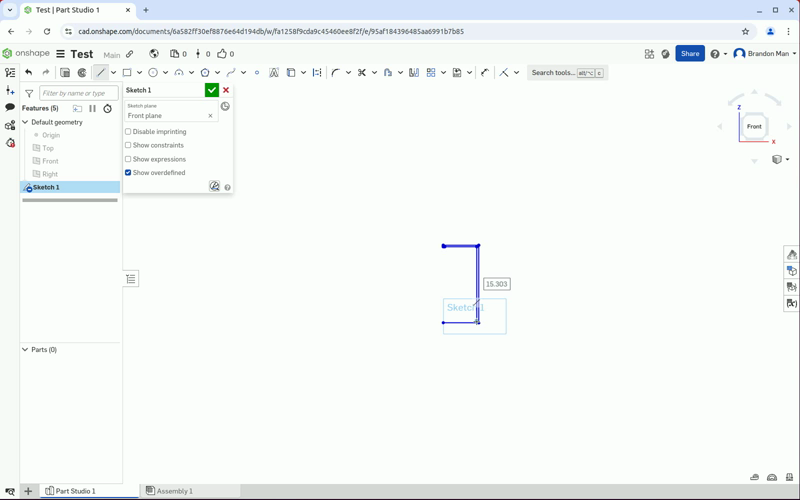
mouse_move(506, 321)
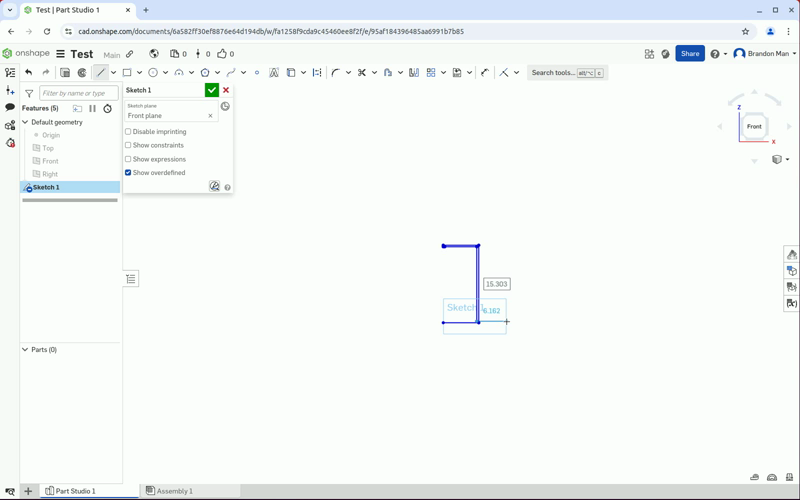
mouse_move(444, 321)
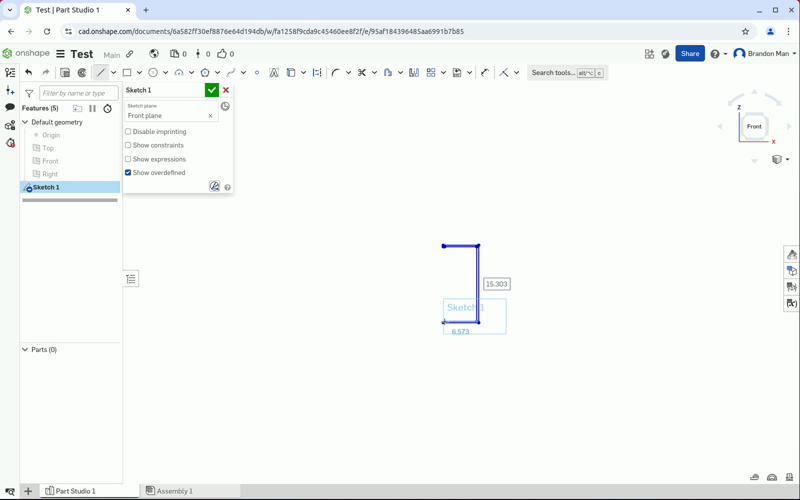
scroll(6)
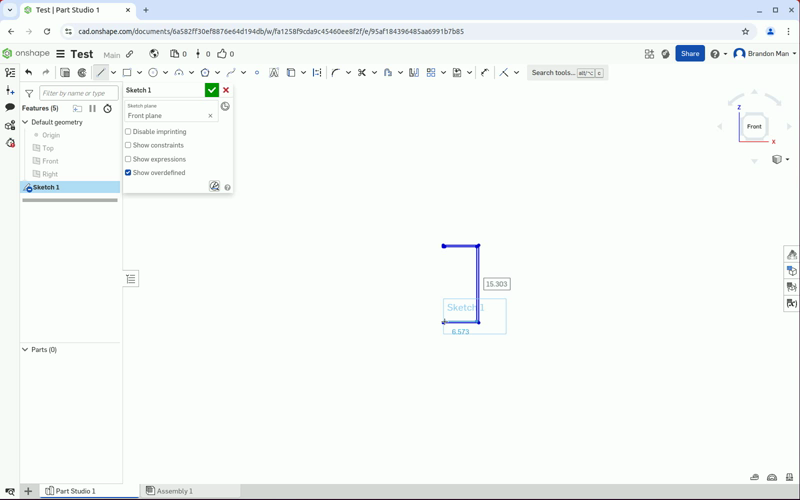
scroll(6)
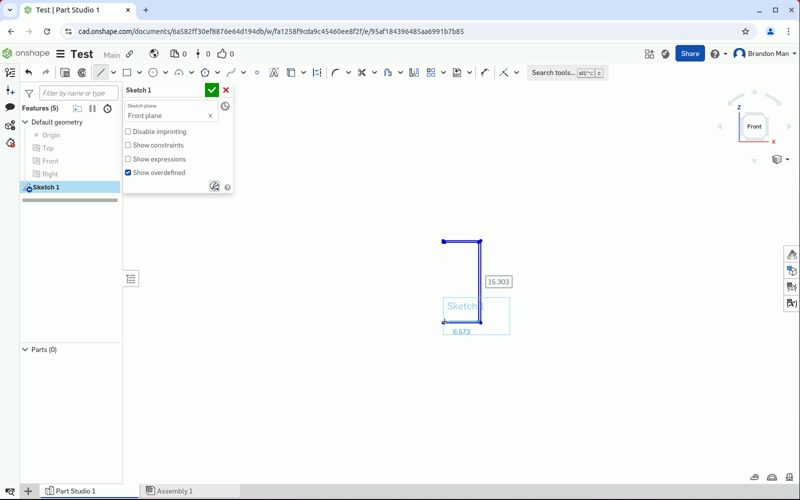
scroll(6)
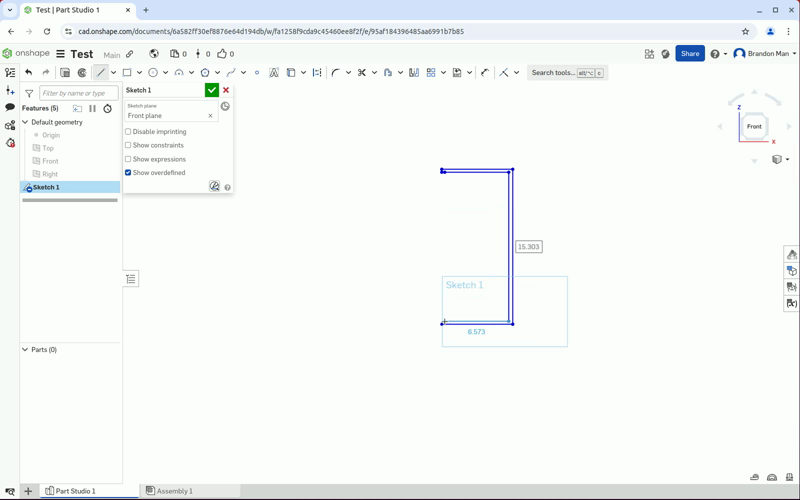
scroll(6)
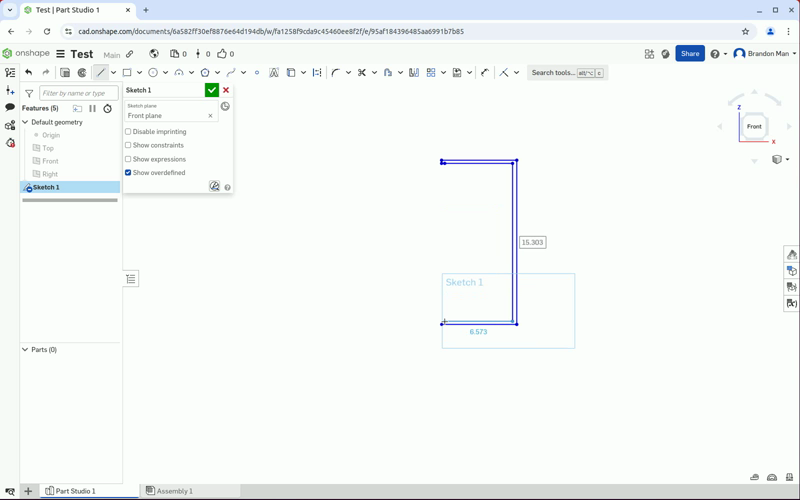
scroll(6)
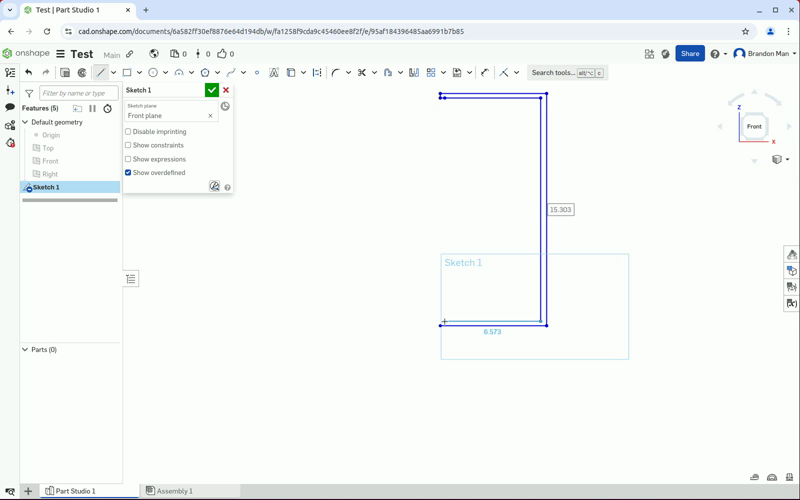
scroll(6)
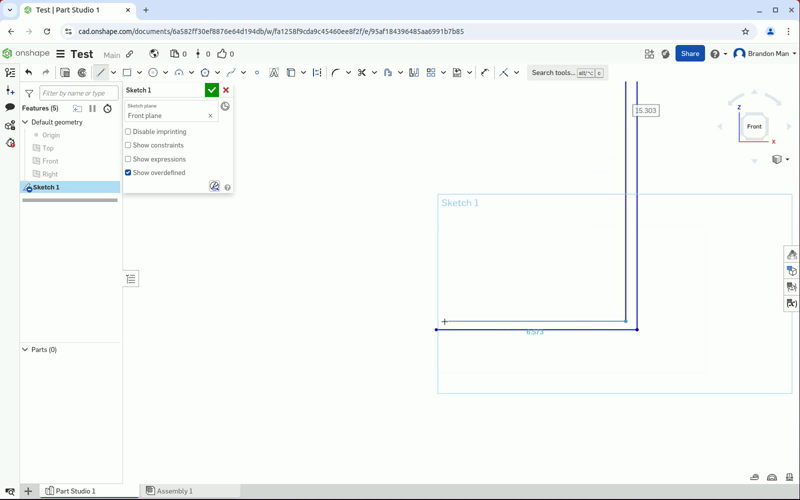
scroll(6)
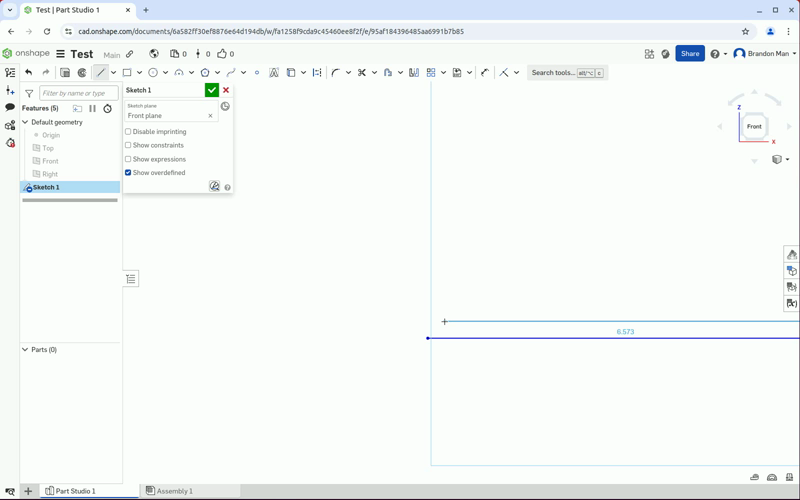
click(444, 321)
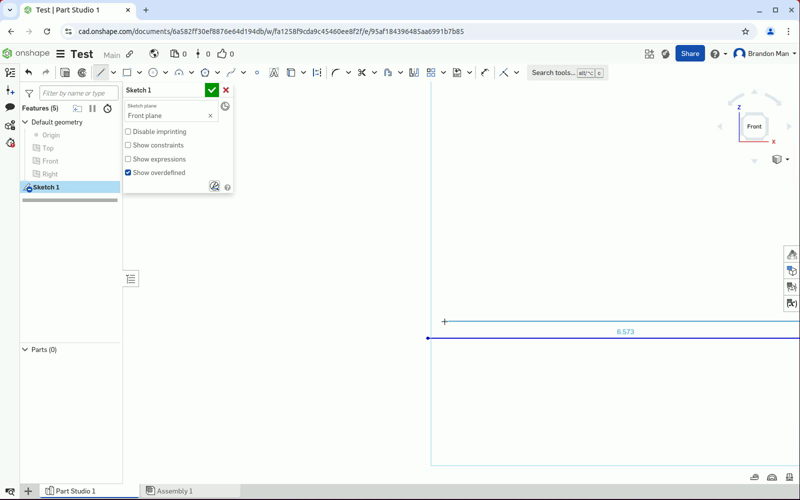
scroll(-6)
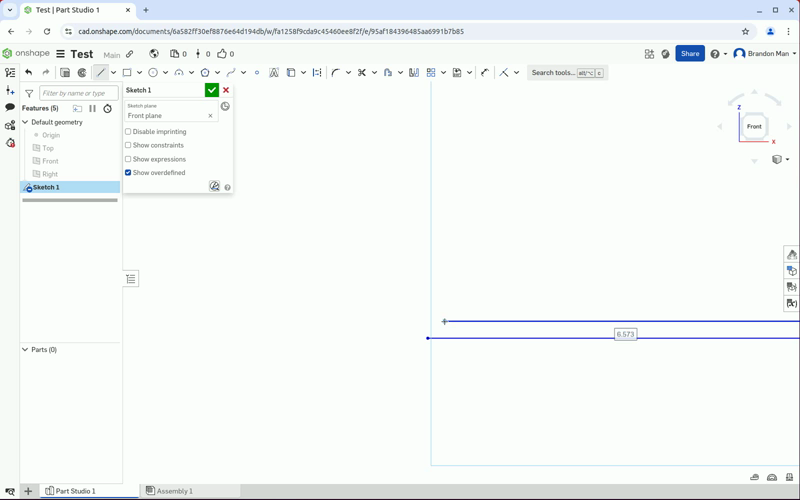
scroll(-6)
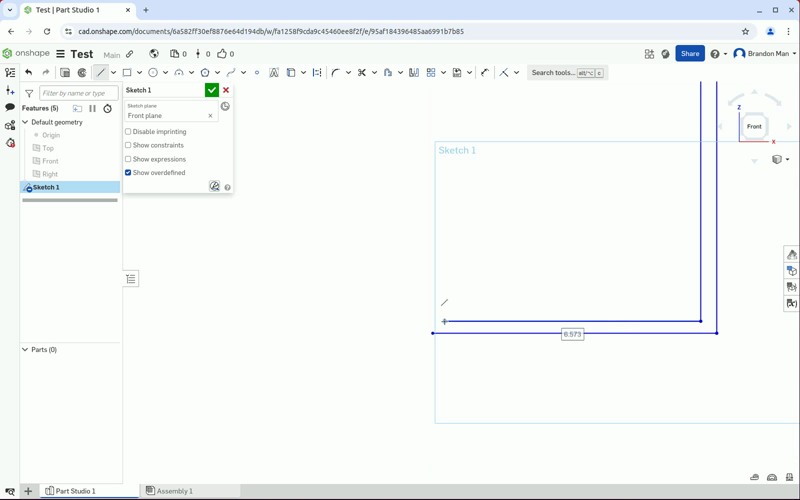
scroll(-6)
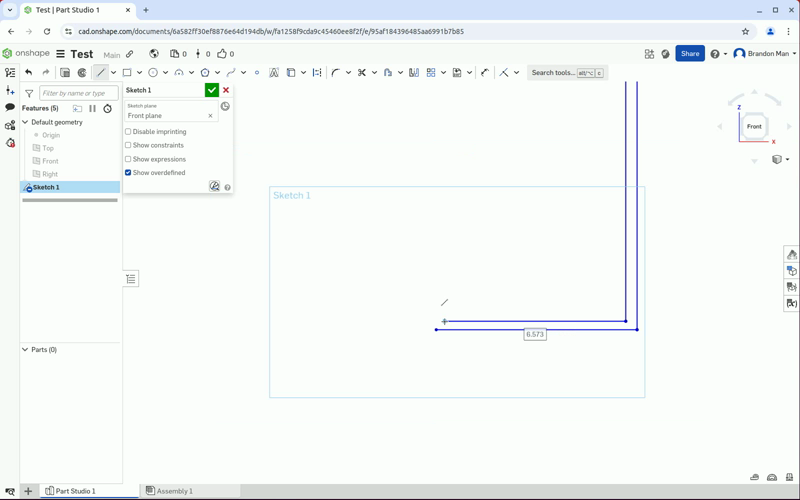
scroll(-6)
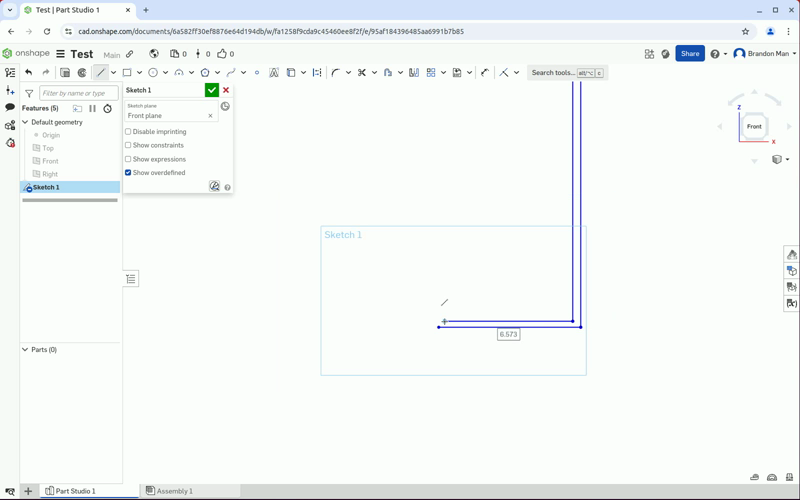
scroll(-6)
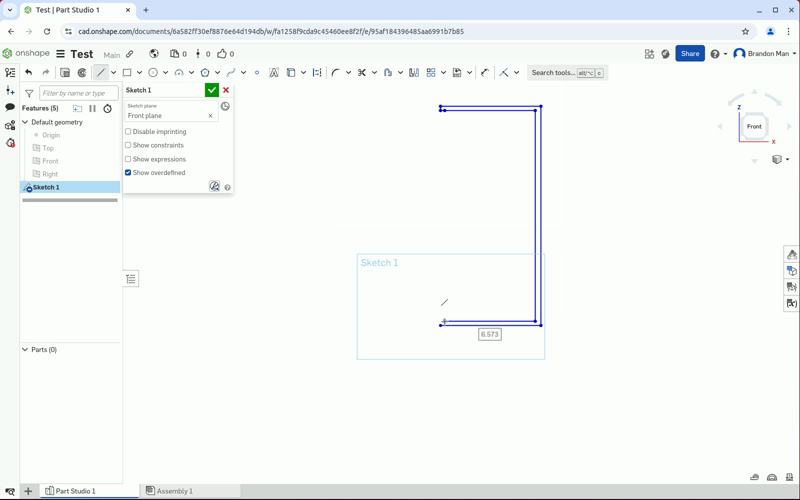
scroll(-6)
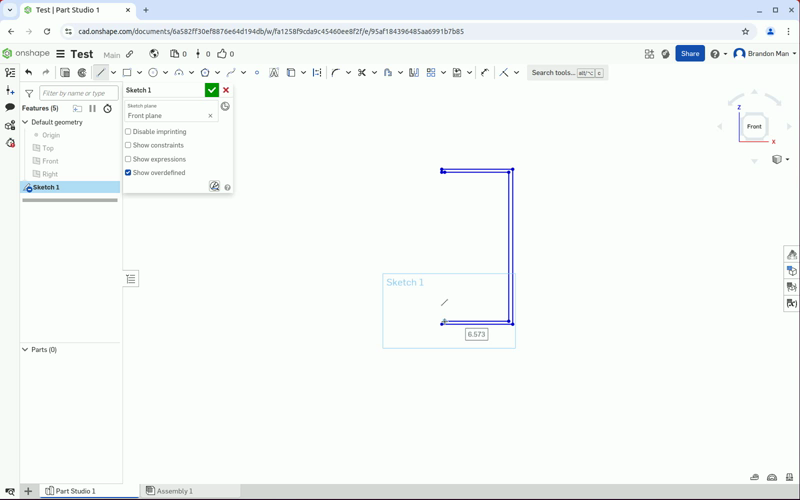
scroll(-6)
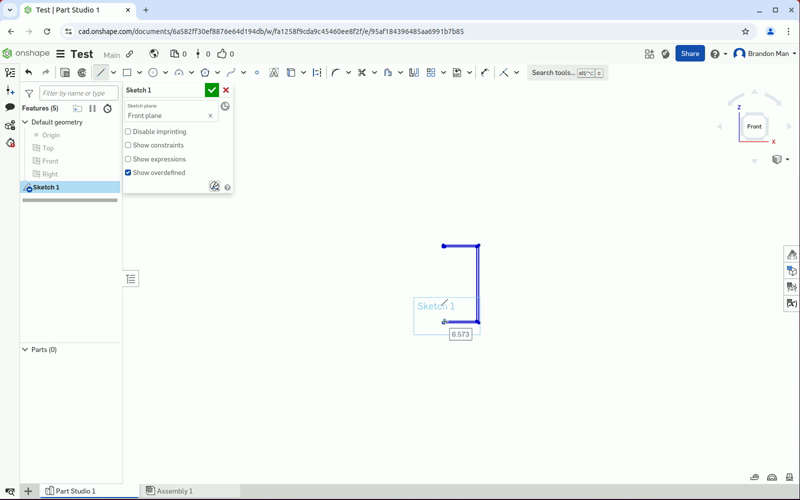
key_up(shift)
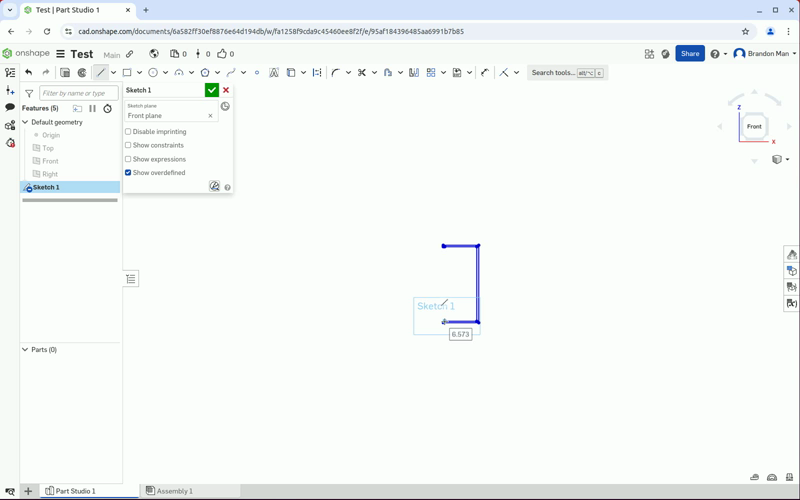
key_down(shift)
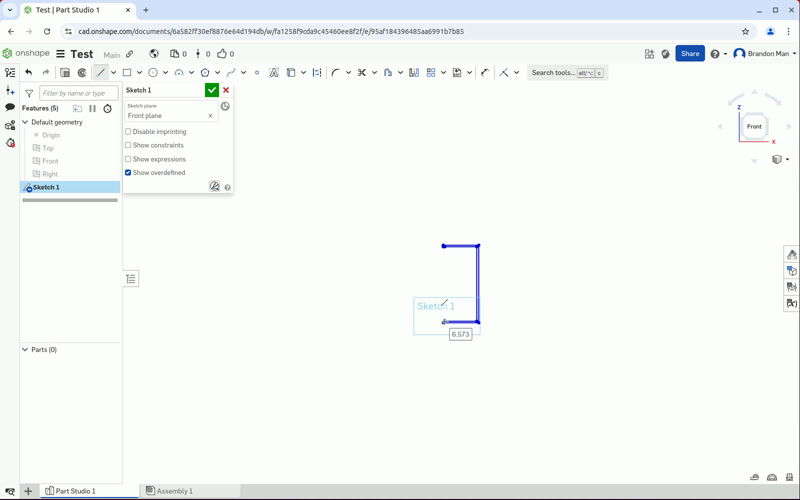
mouse_move(474, 321)
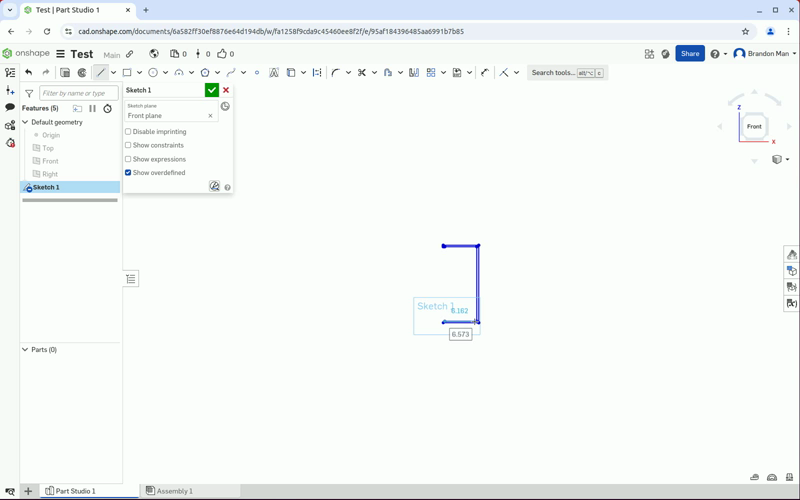
mouse_move(443, 321)
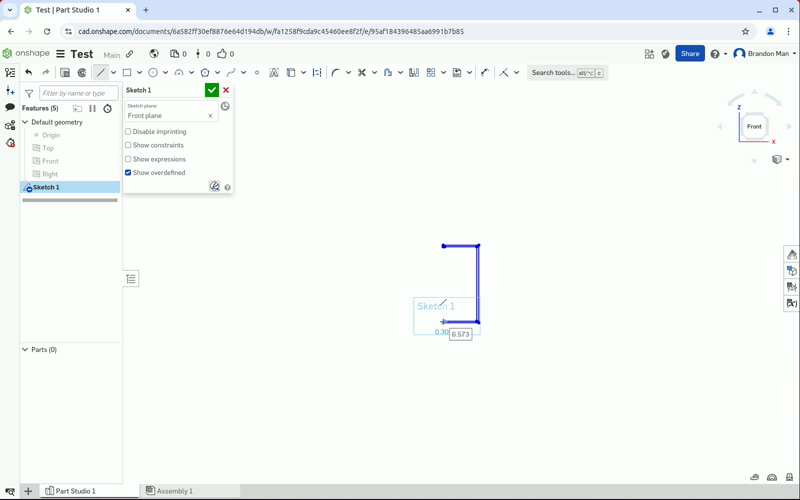
scroll(6)
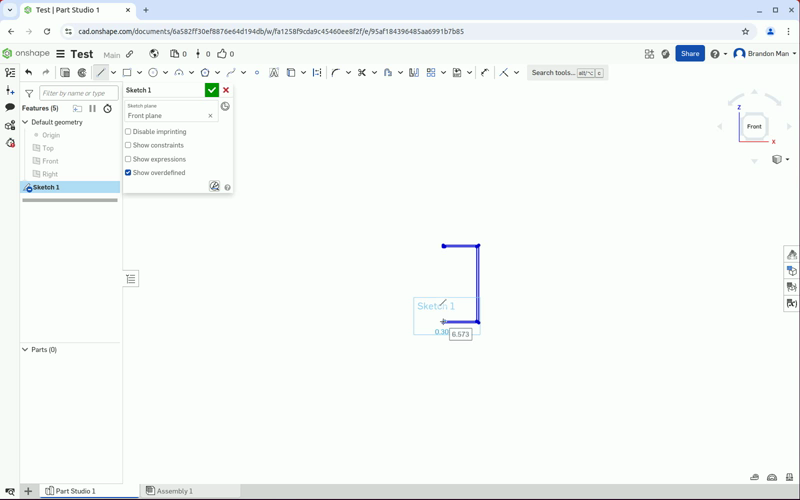
scroll(6)
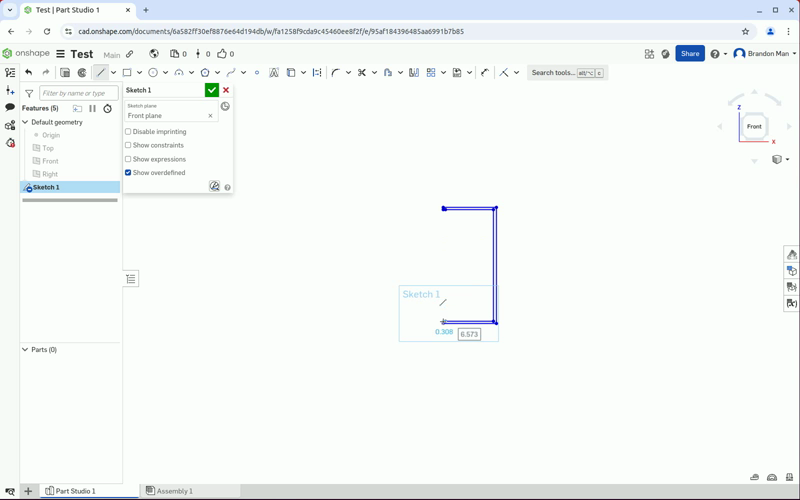
scroll(6)
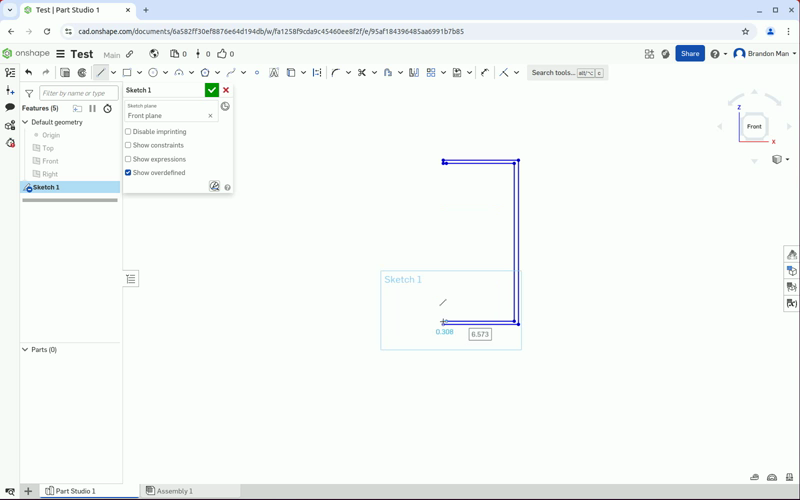
scroll(6)
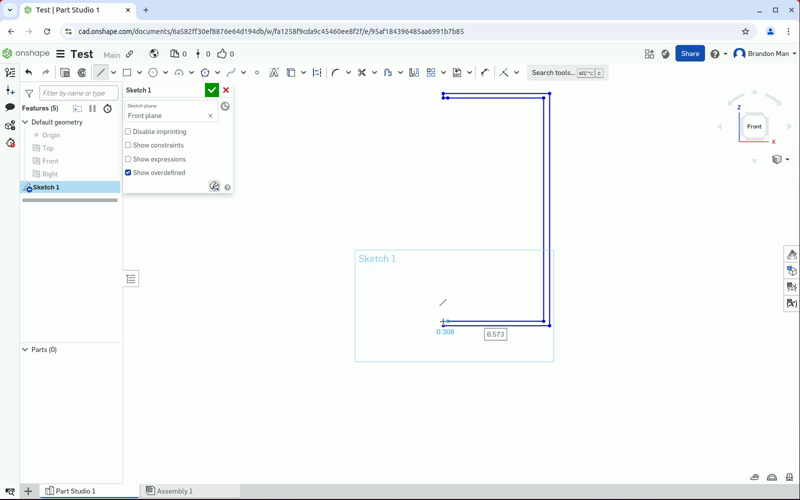
scroll(6)
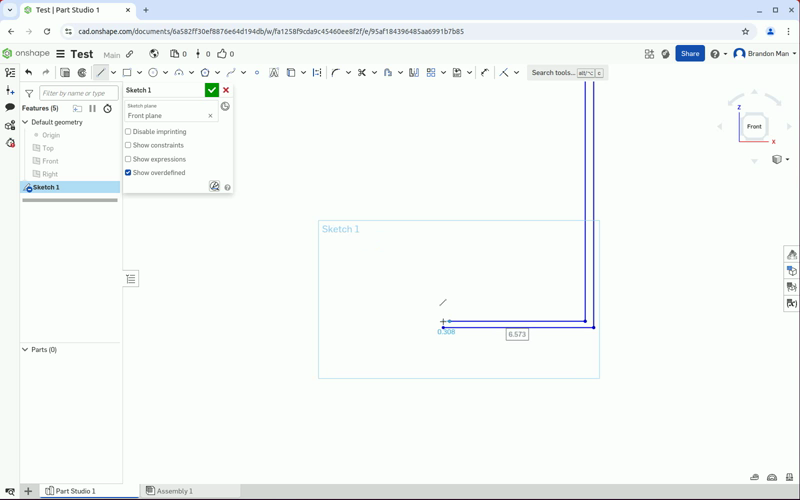
scroll(6)
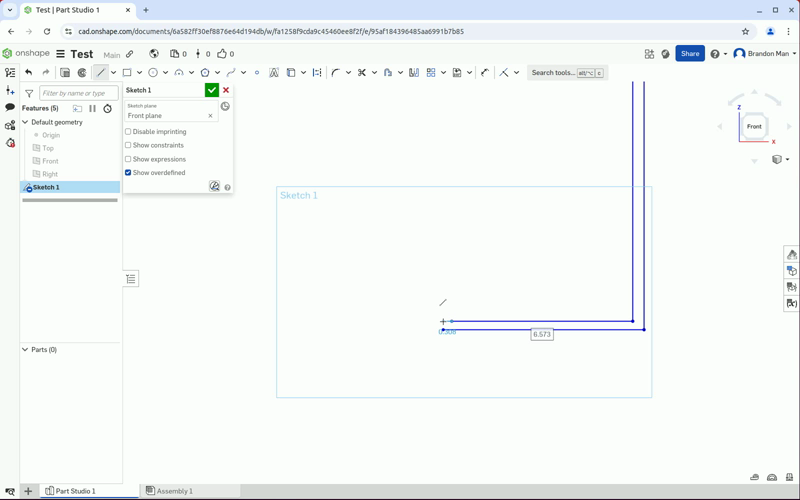
scroll(6)
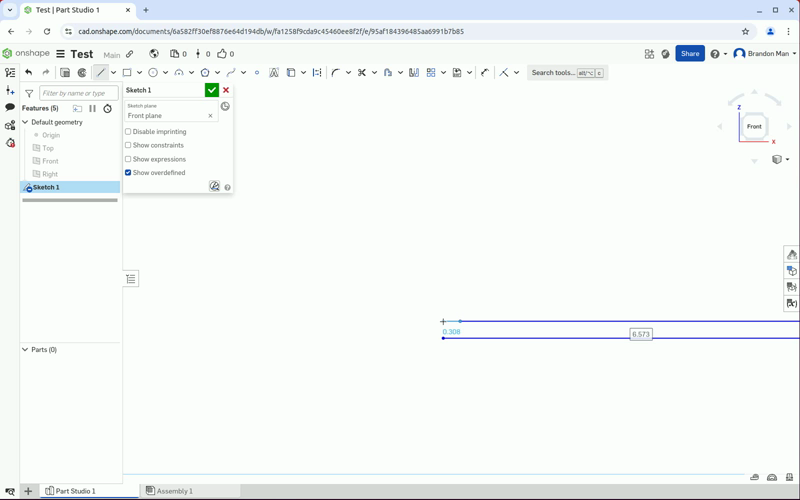
click(443, 321)
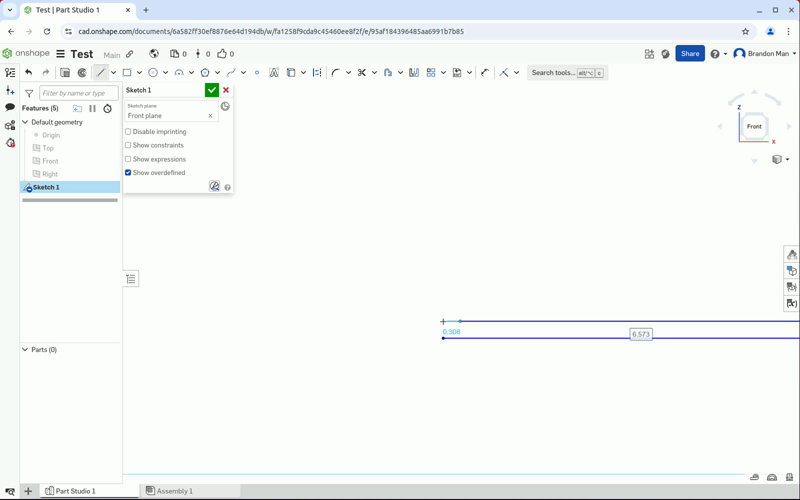
scroll(-6)
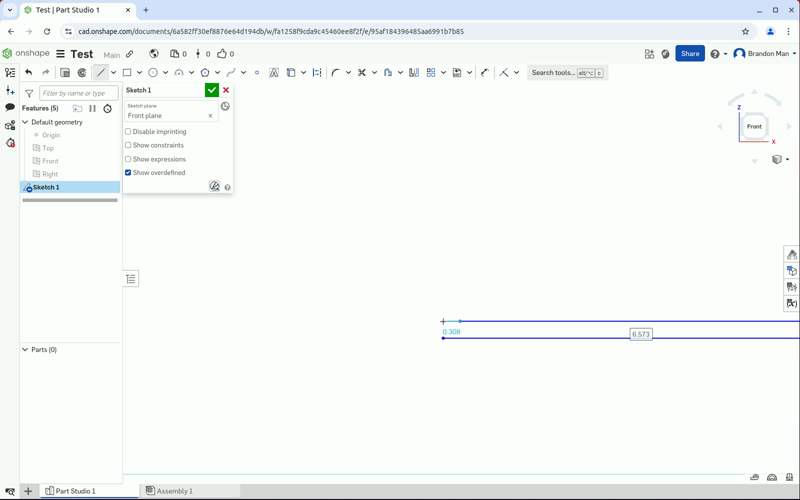
scroll(-6)
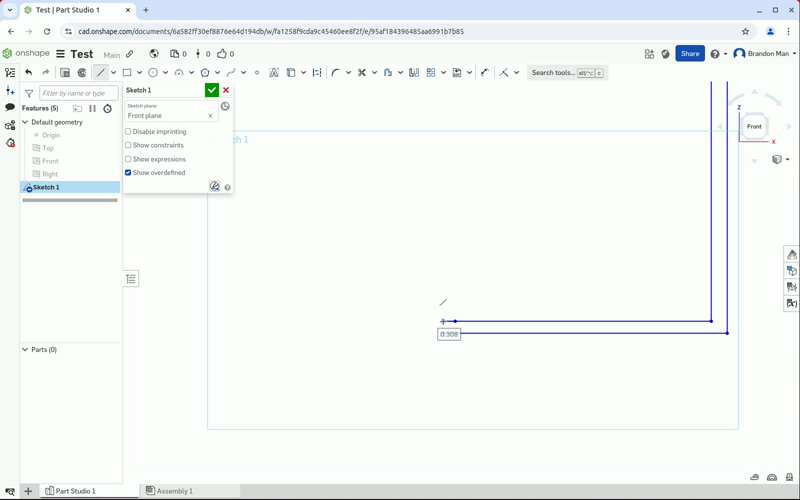
scroll(-6)
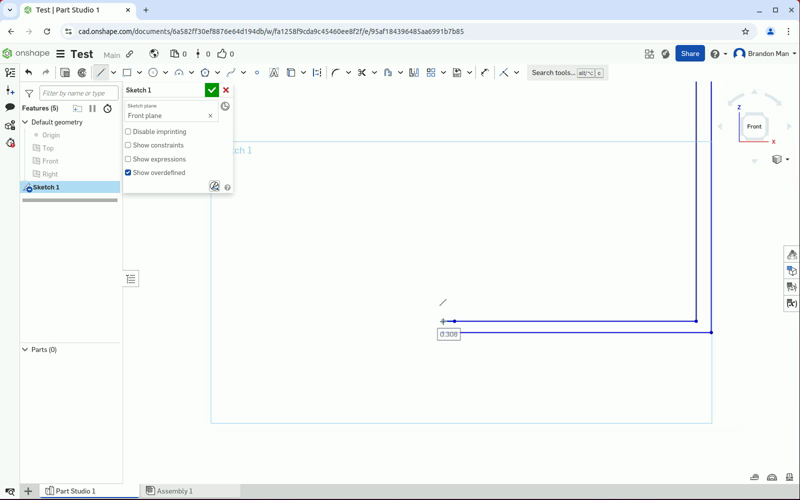
scroll(-6)
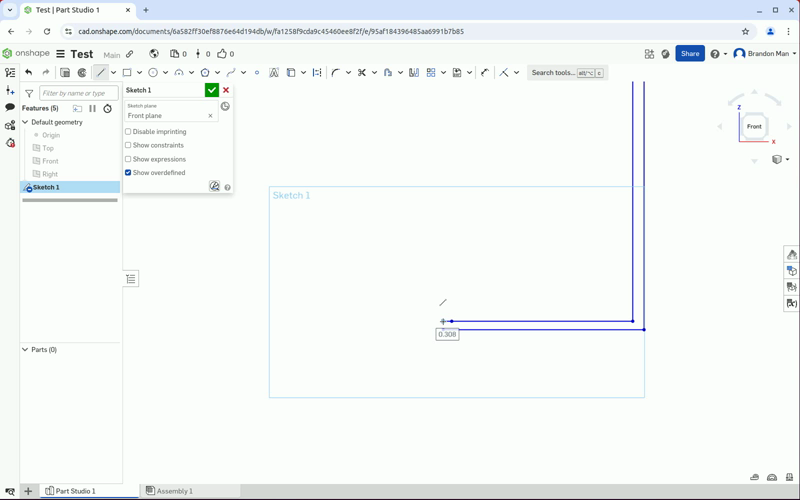
scroll(-6)
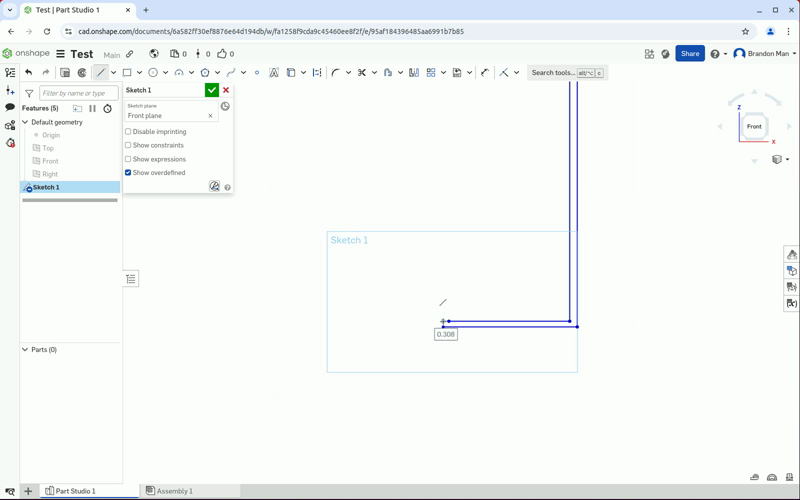
scroll(-6)
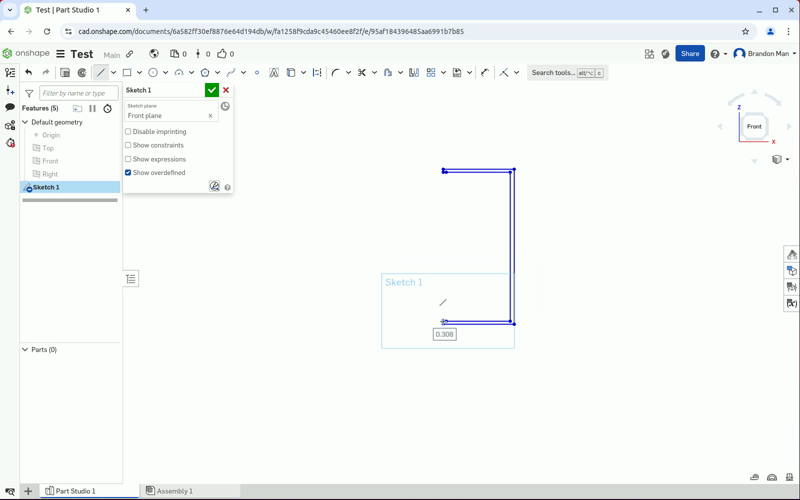
scroll(-6)
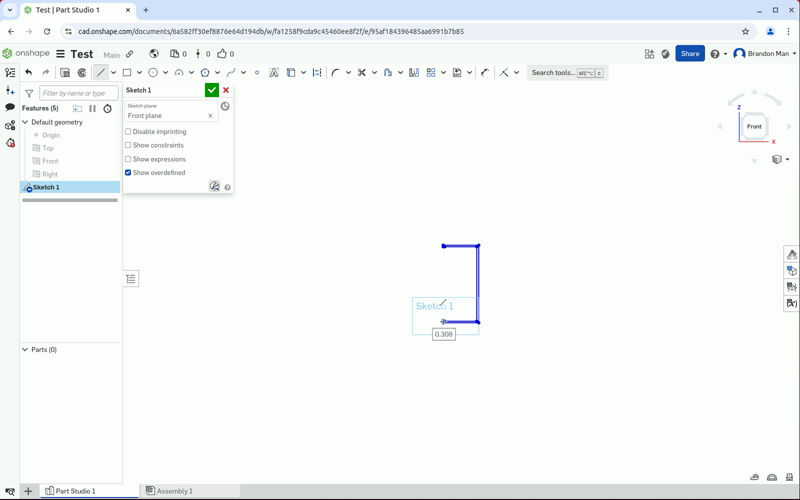
key_up(shift)
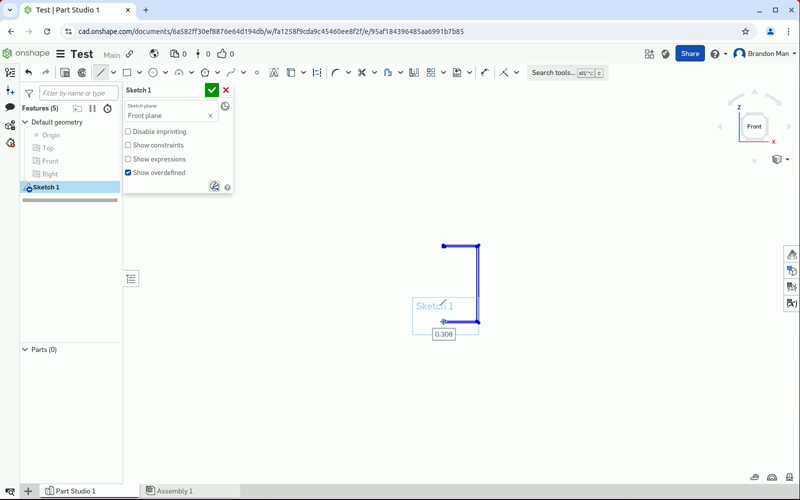
mouse_move(473, 321)
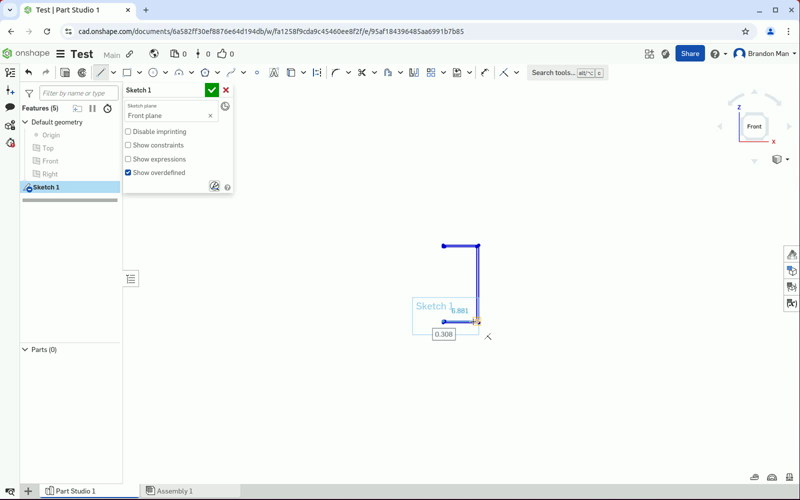
key_down(shift)
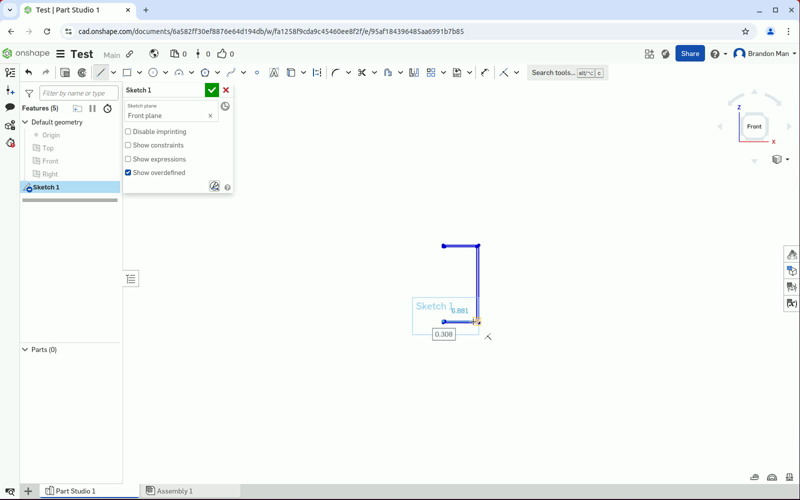
mouse_move(443, 322)
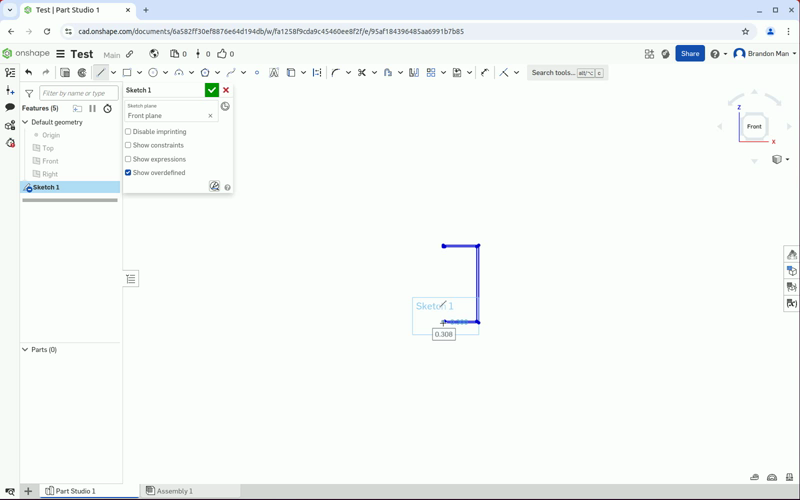
scroll(6)
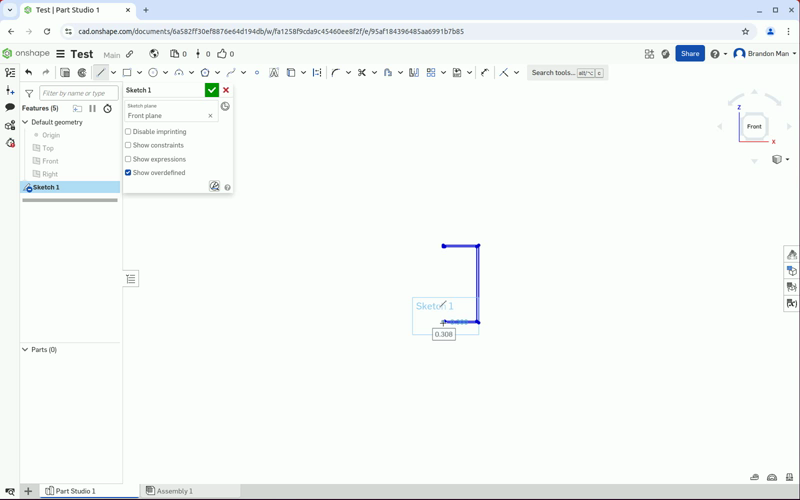
scroll(6)
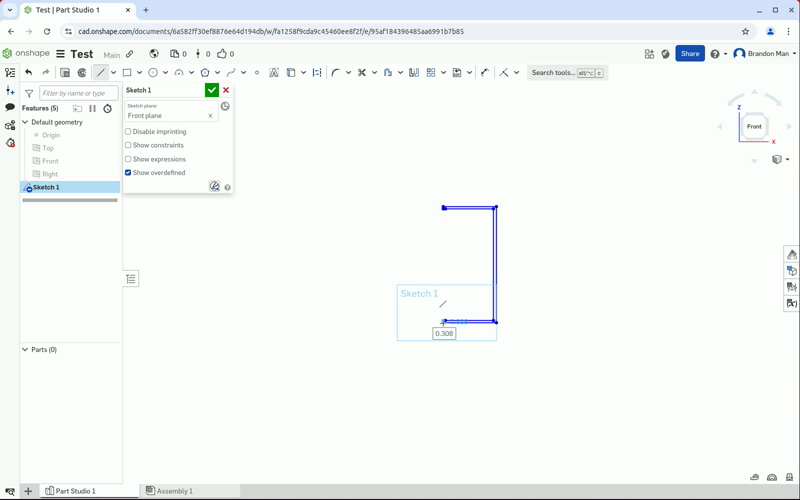
scroll(6)
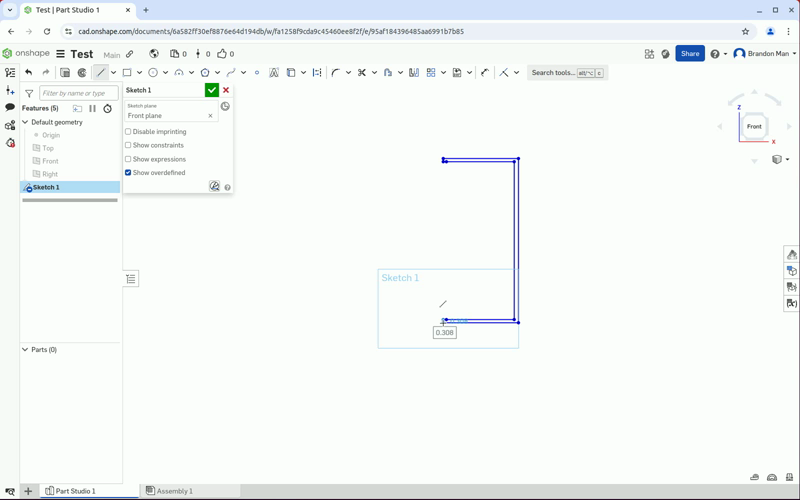
scroll(6)
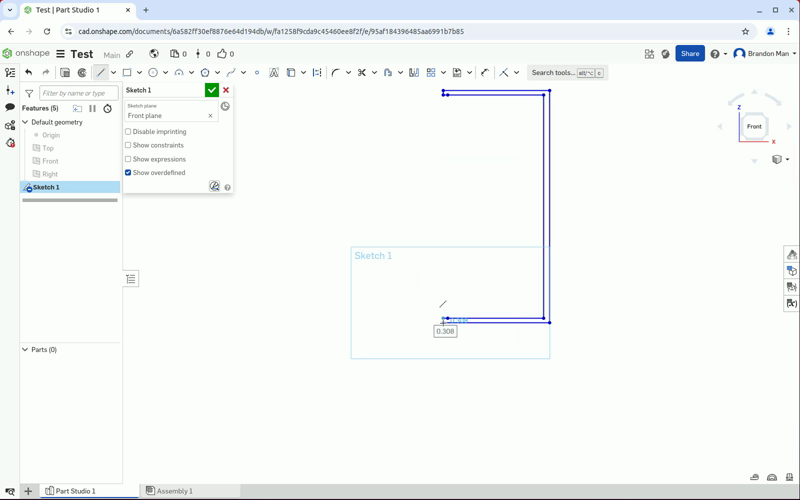
scroll(6)
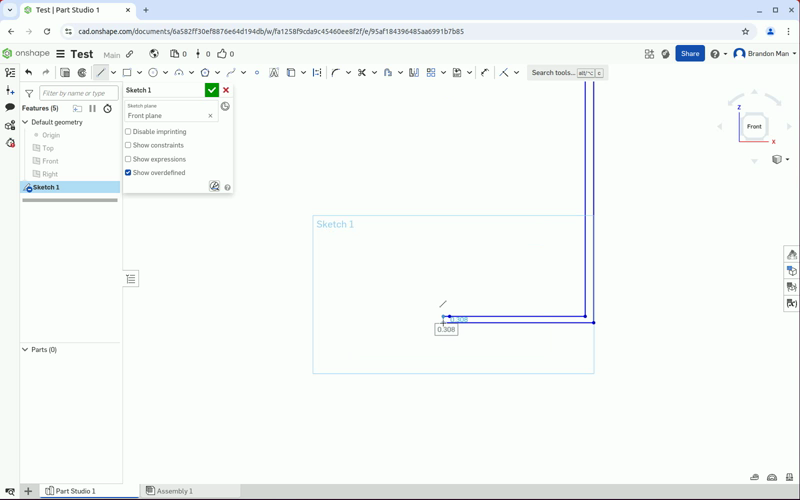
scroll(6)
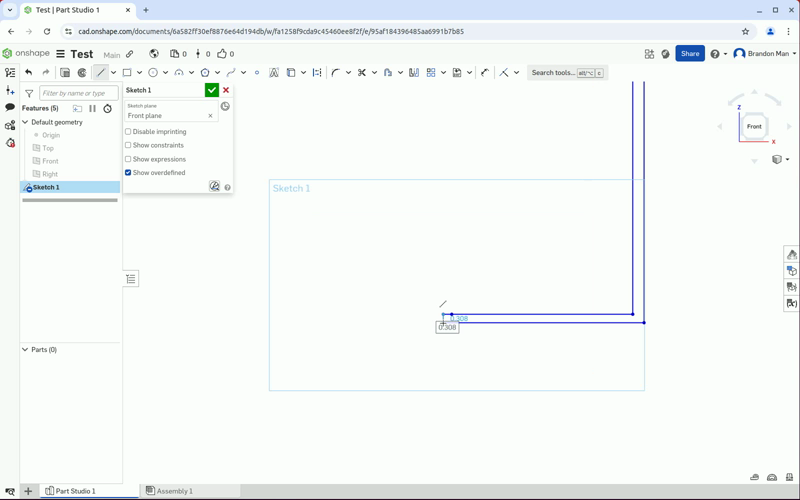
scroll(6)
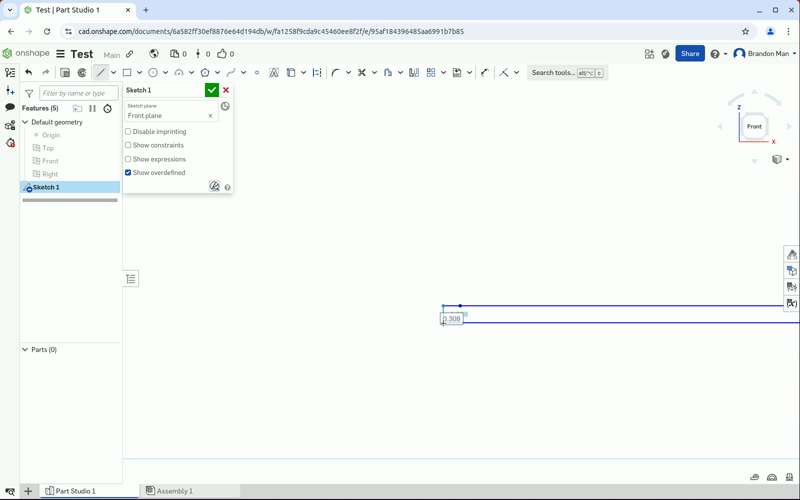
key_up(shift)
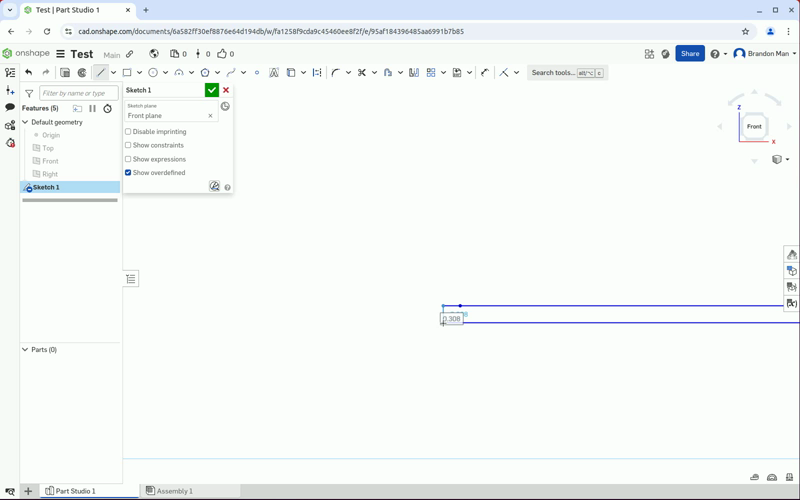
click(443, 322)
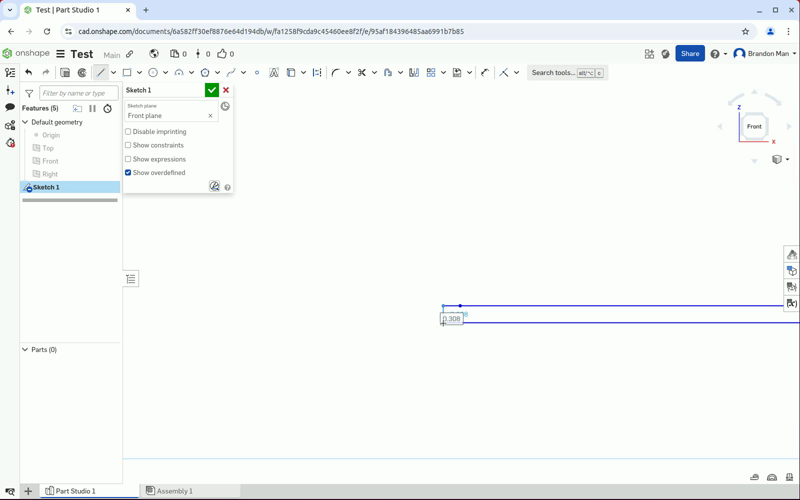
scroll(-6)
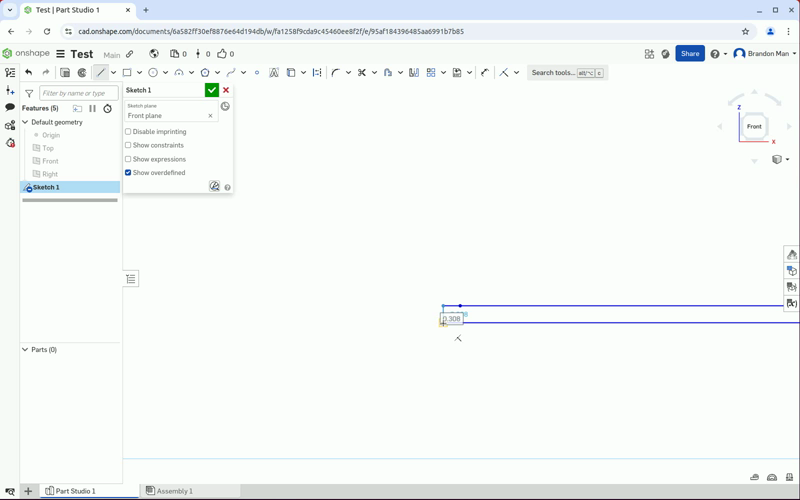
scroll(-6)
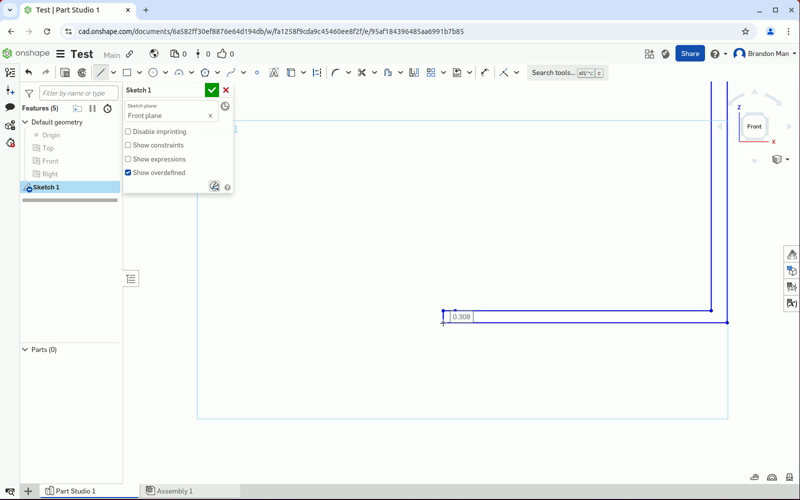
scroll(-6)
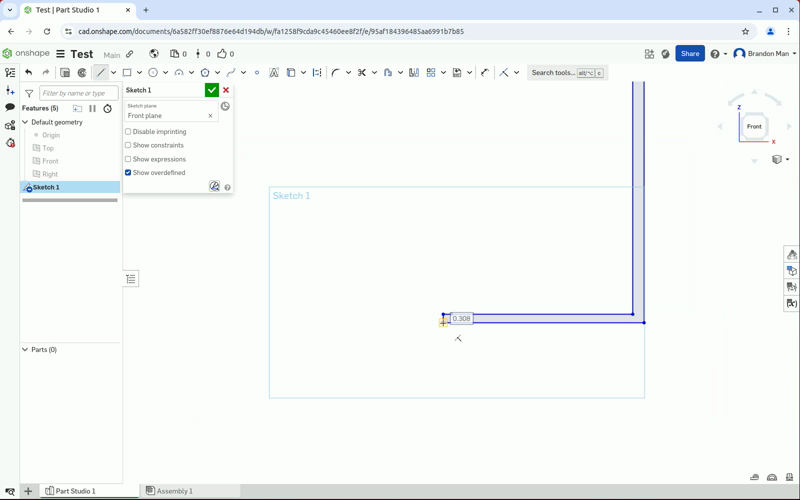
scroll(-6)
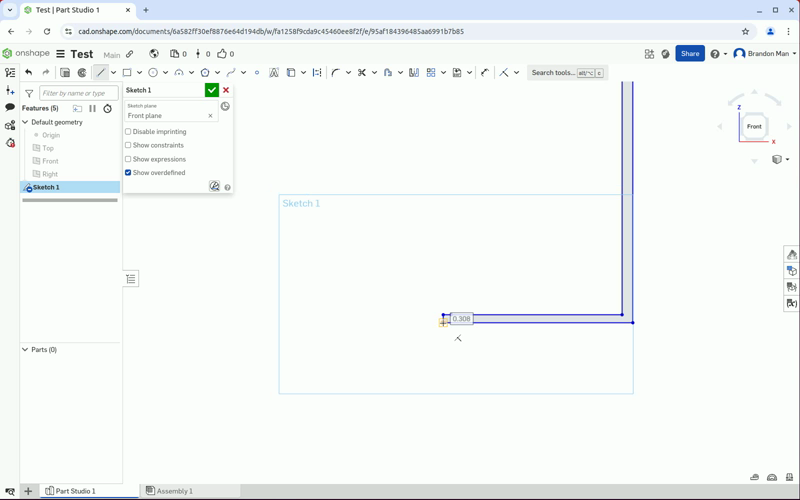
scroll(-6)
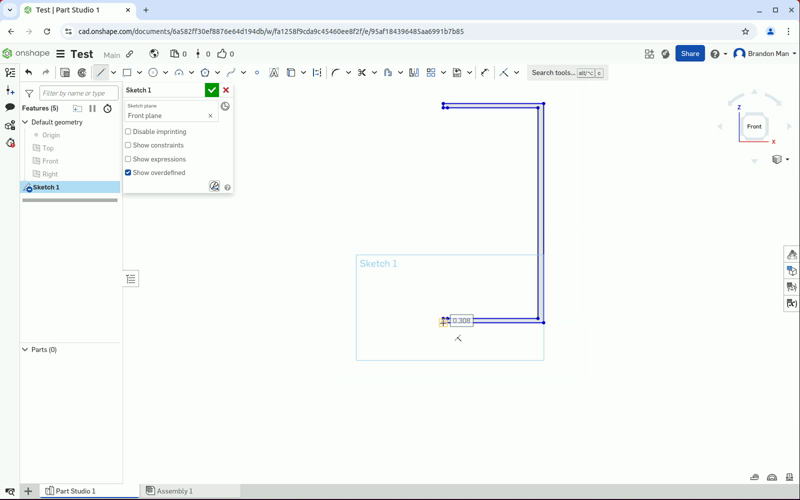
scroll(-6)
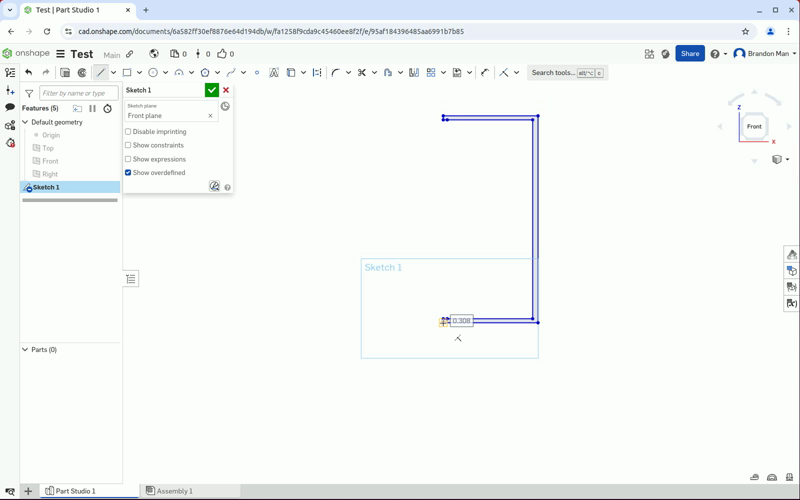
scroll(-6)
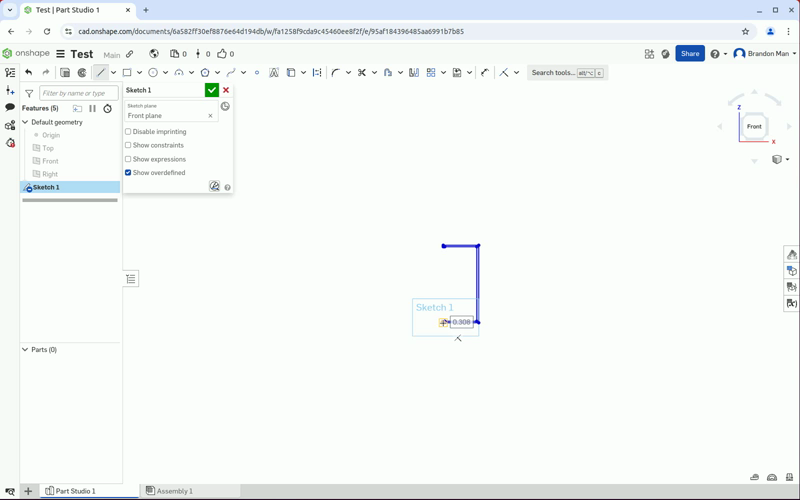
key(esc)
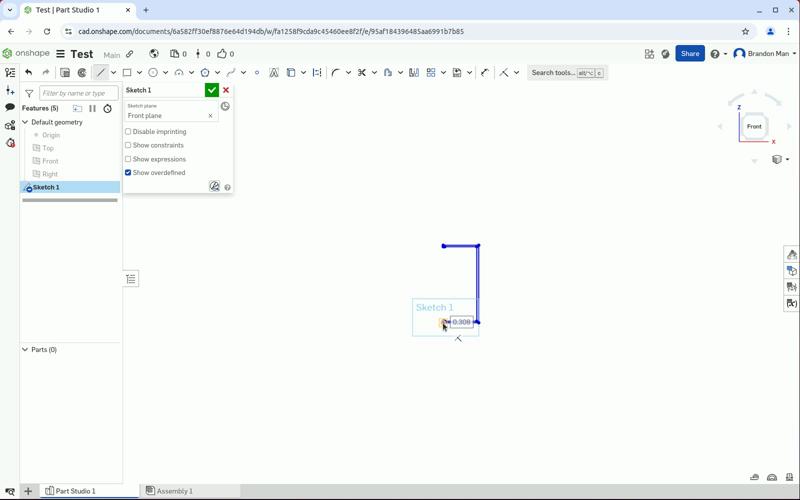
mouse_move(444, 322)
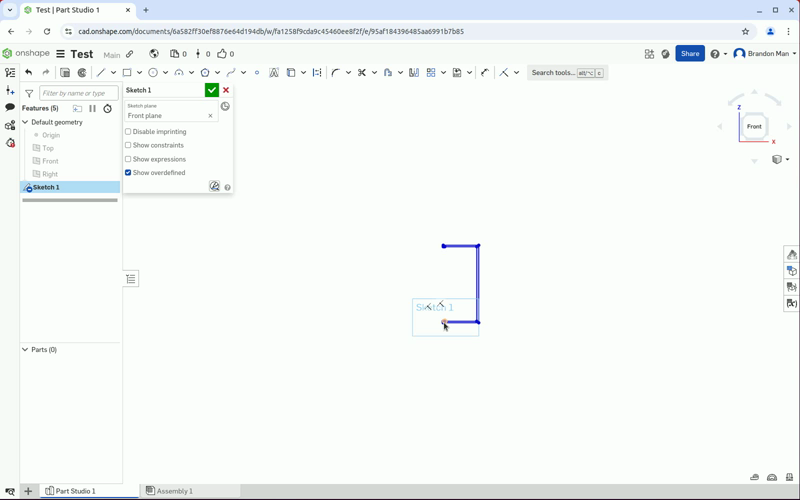
scroll(6)
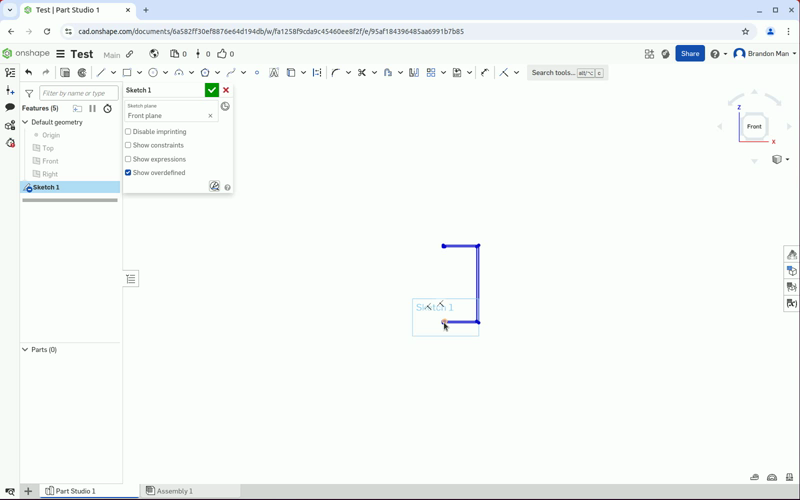
scroll(6)
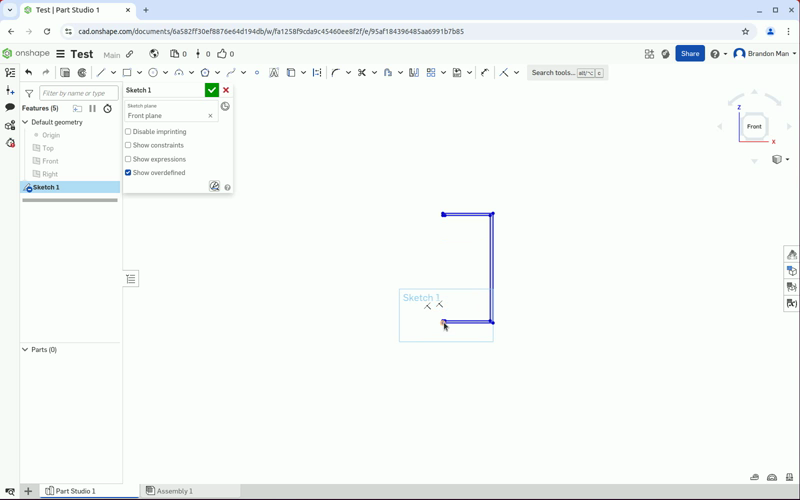
scroll(6)
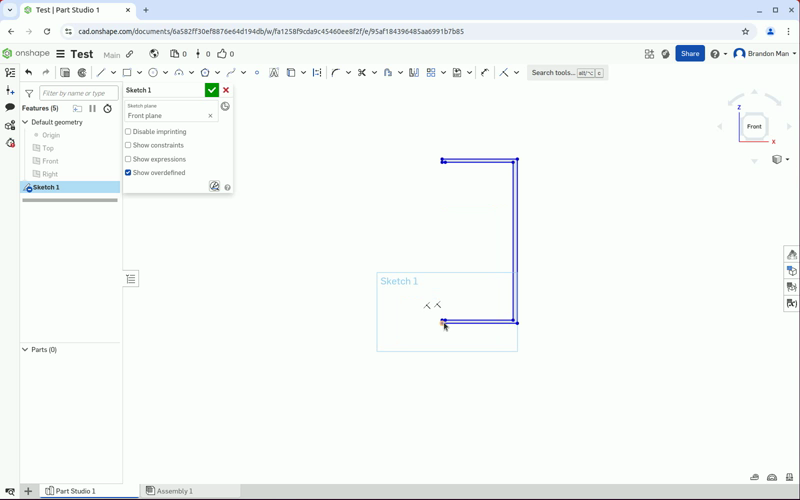
scroll(6)
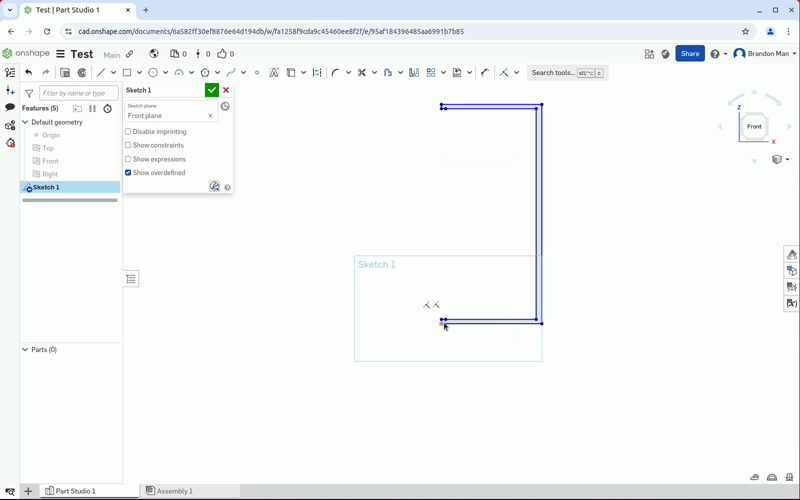
scroll(6)
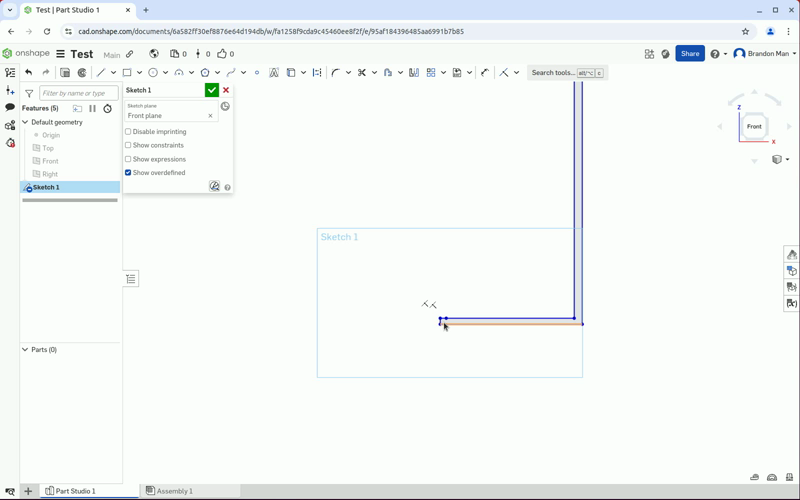
scroll(6)
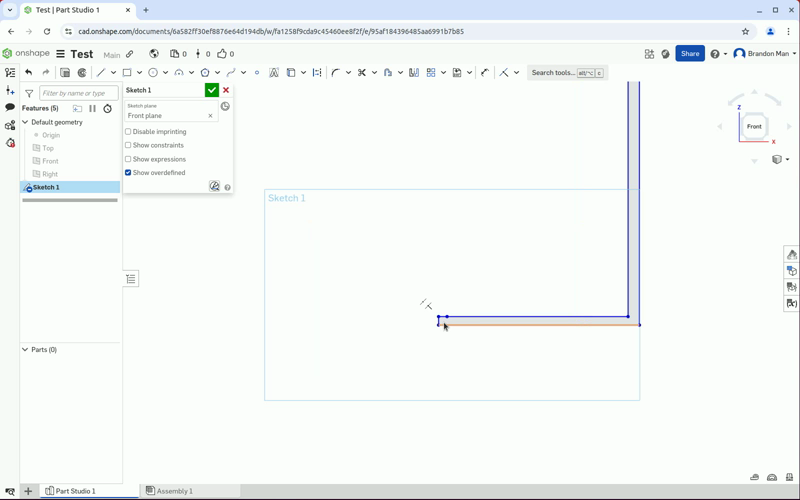
scroll(6)
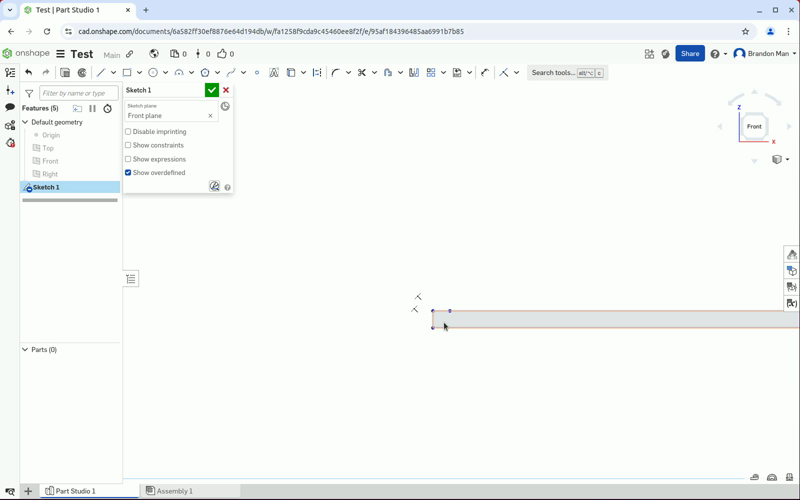
click(444, 322)
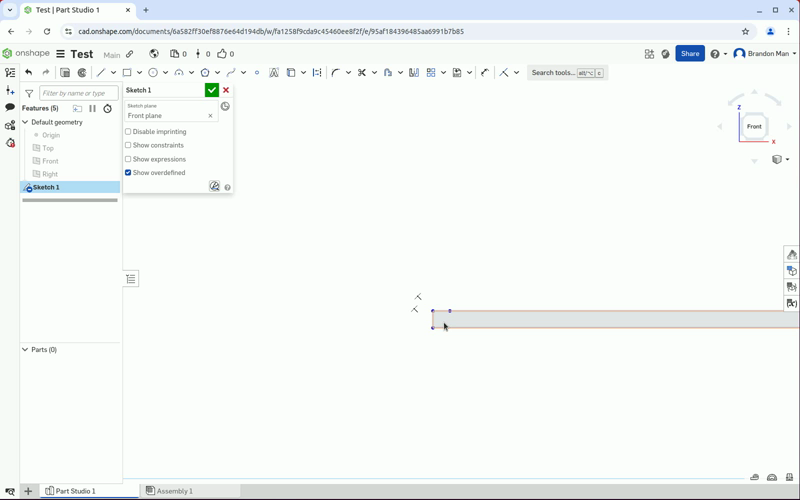
scroll(-6)
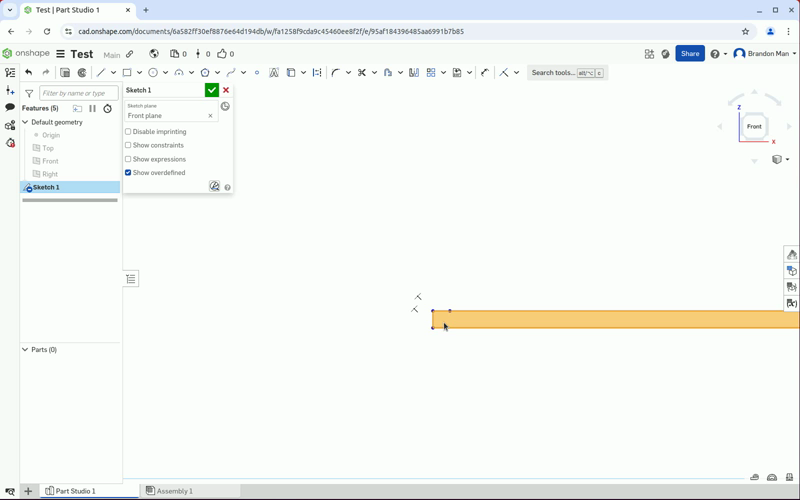
scroll(-6)
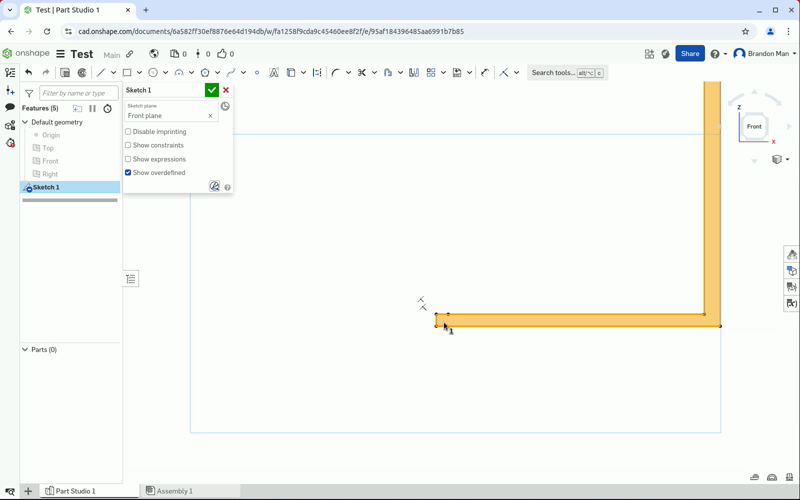
scroll(-6)
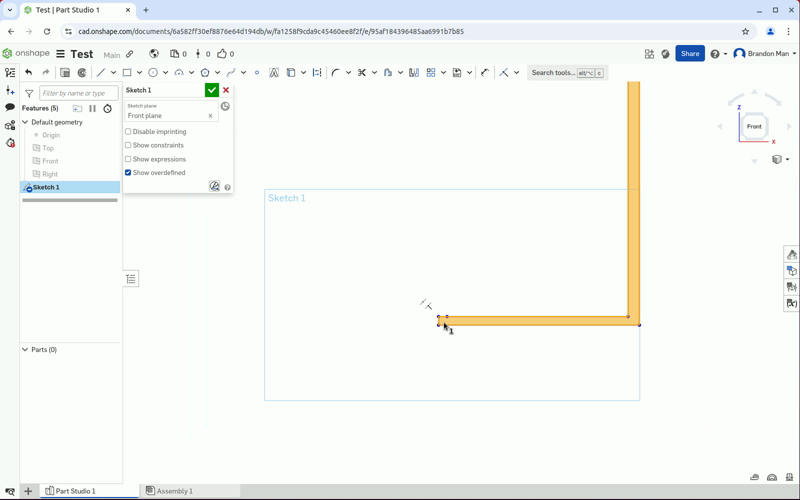
scroll(-6)
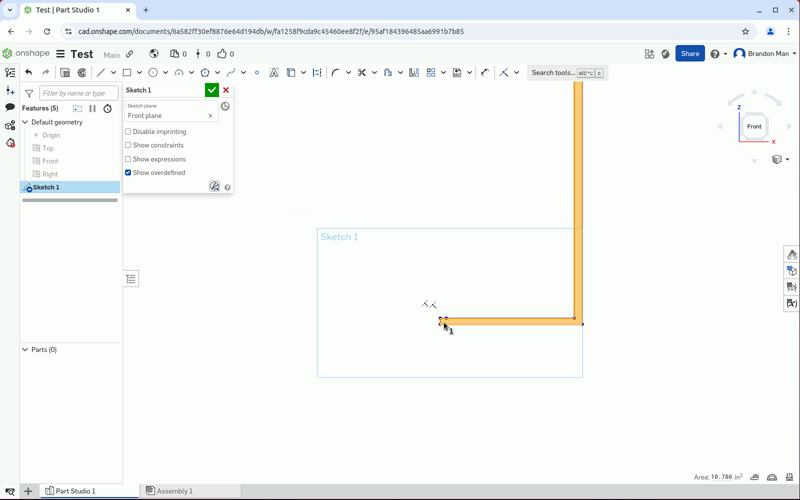
scroll(-6)
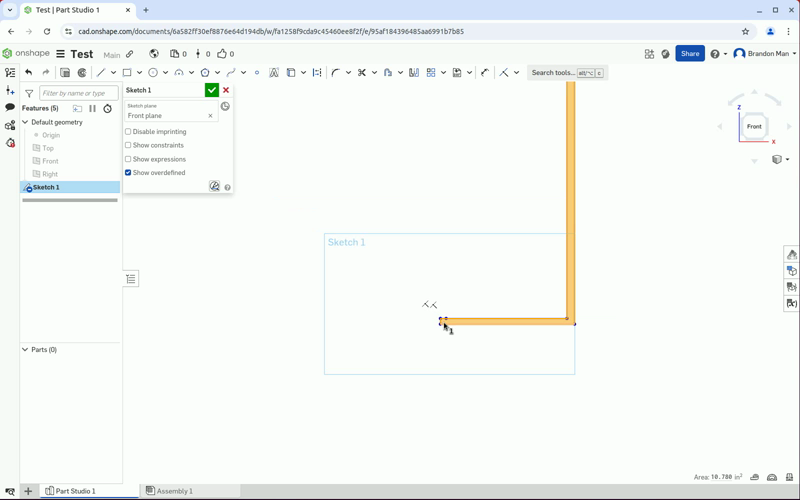
scroll(-6)
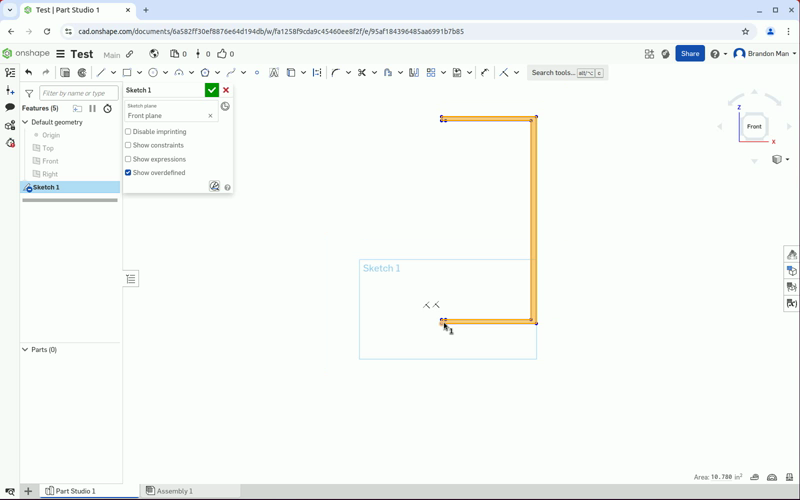
scroll(-6)
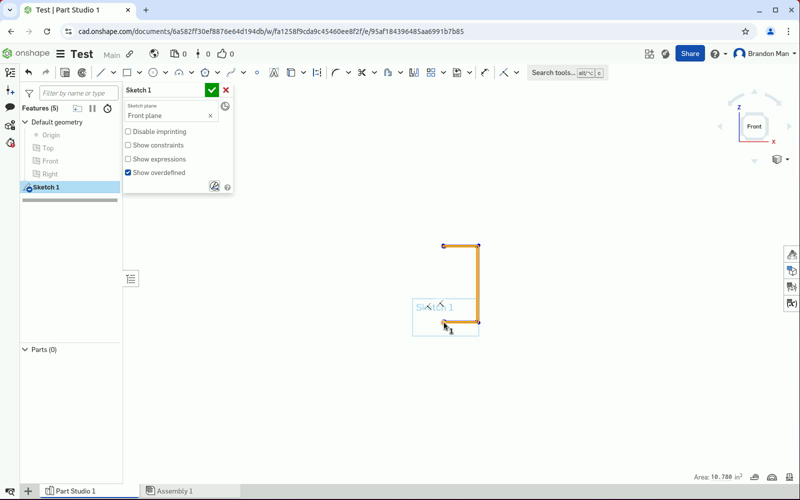
mouse_move(73, 352)
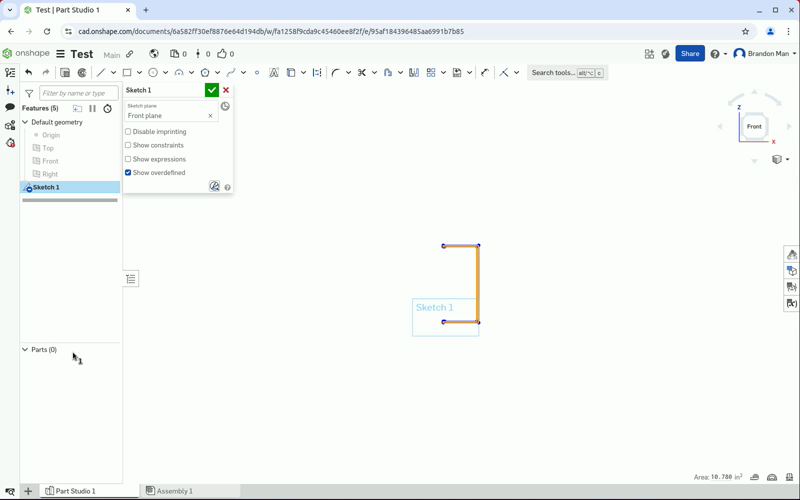
key(shift+y)
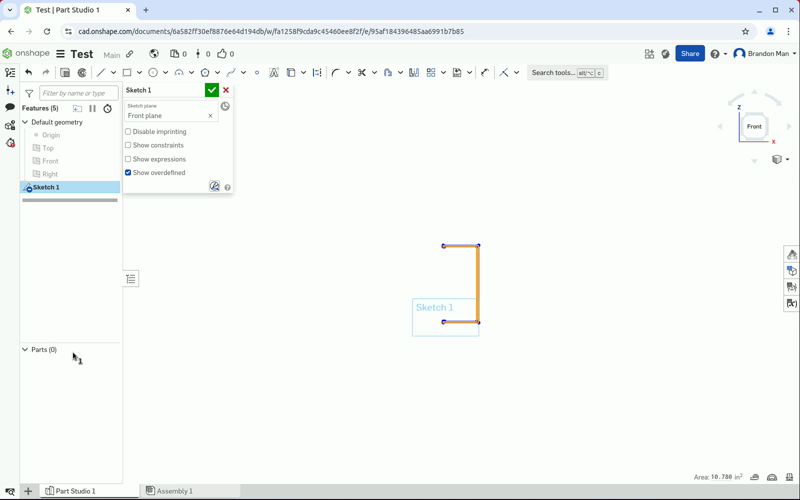
key(shift+e)
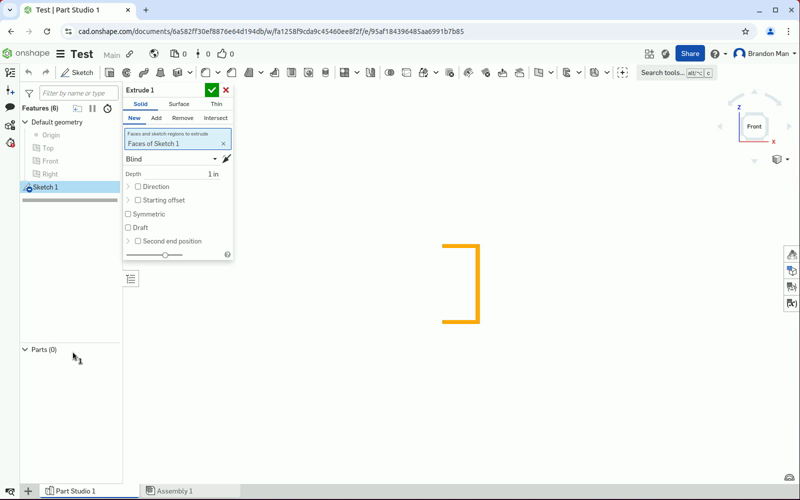
mouse_move(143, 106)
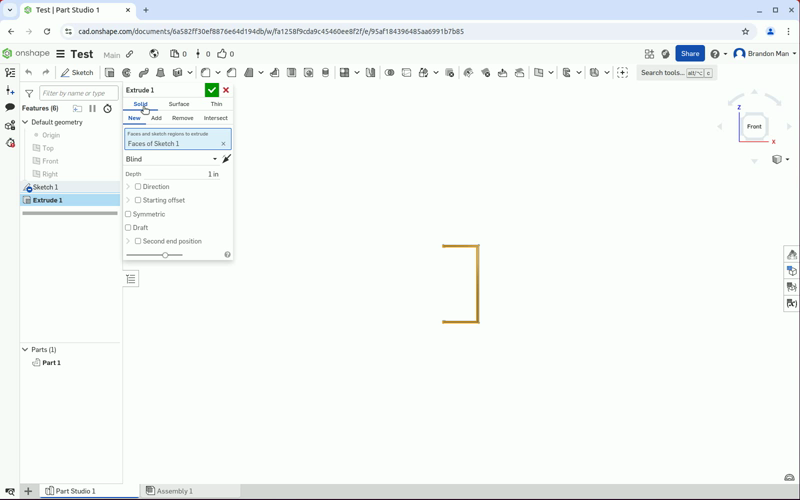
click(143, 106)
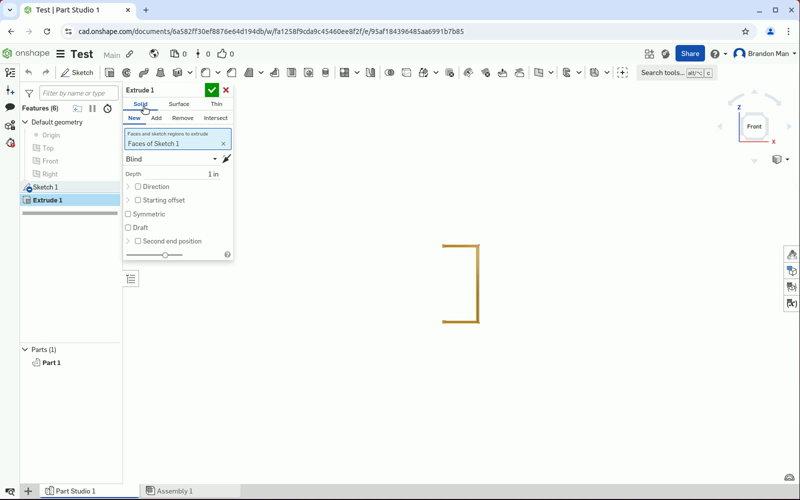
mouse_move(137, 120)
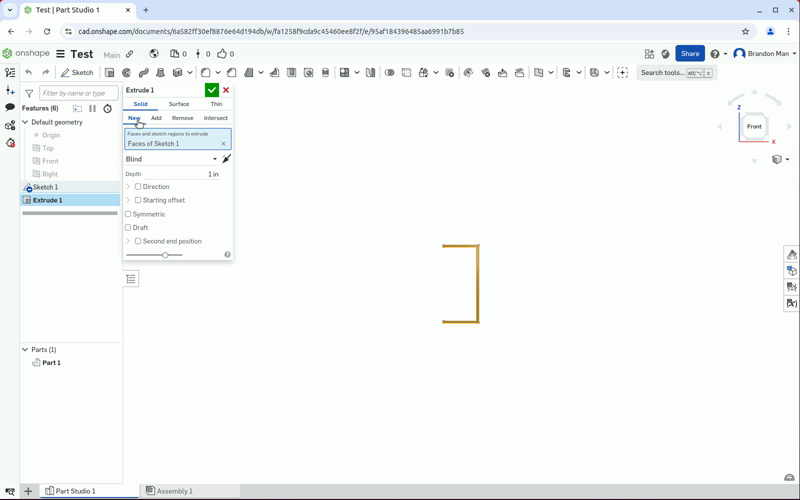
click(137, 120)
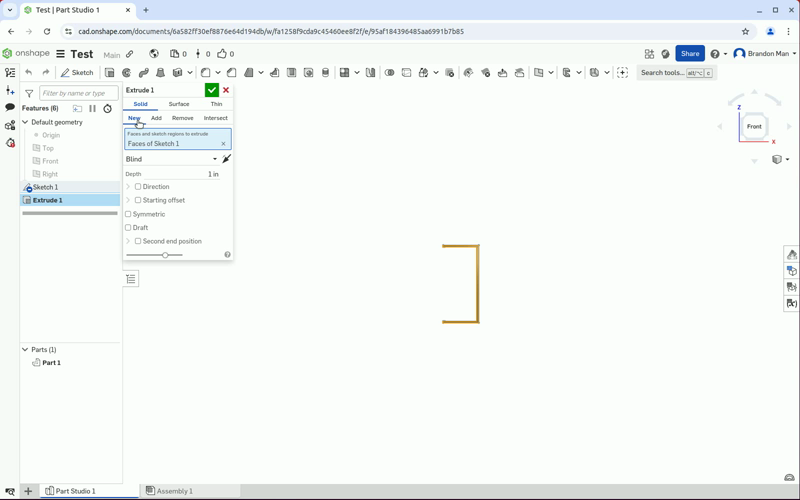
key(tab, 4)
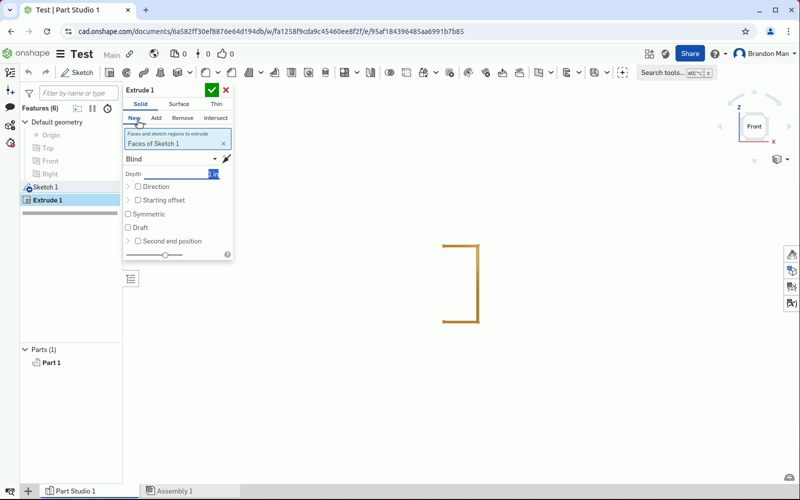
text(23.108)
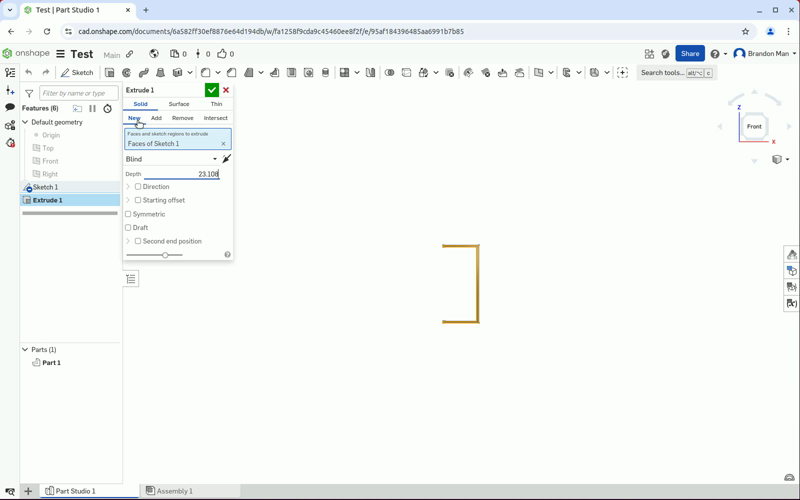
key(enter)
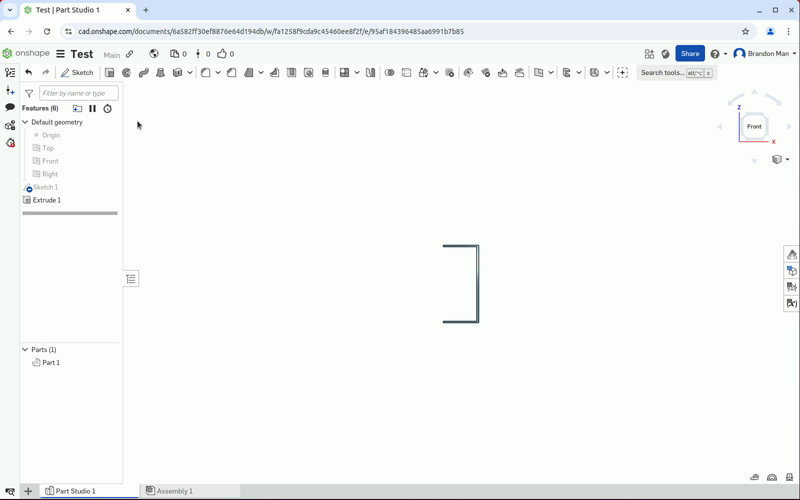
key(shift+h)
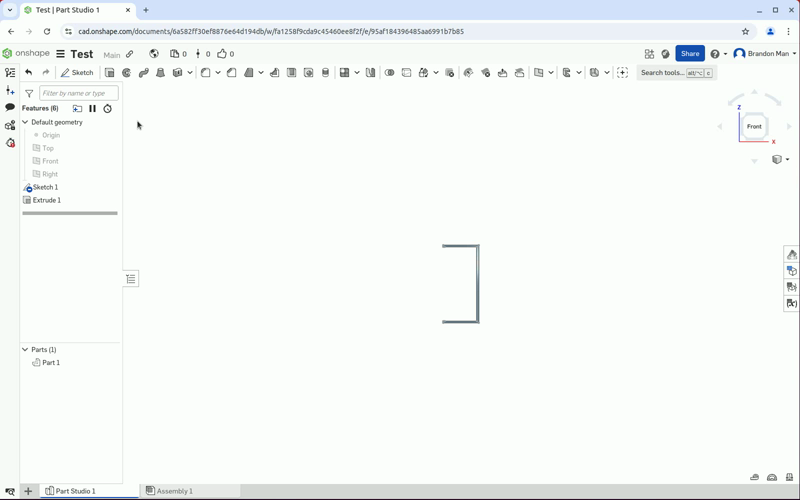
key(shift+h)
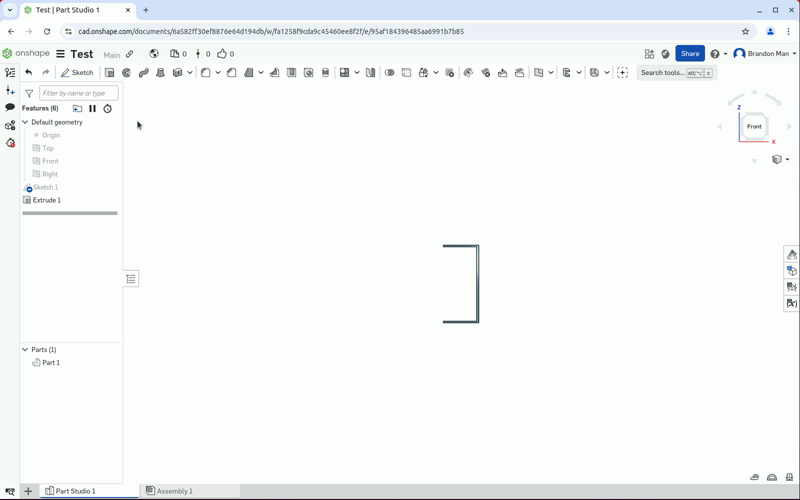
mouse_move(73, 189)
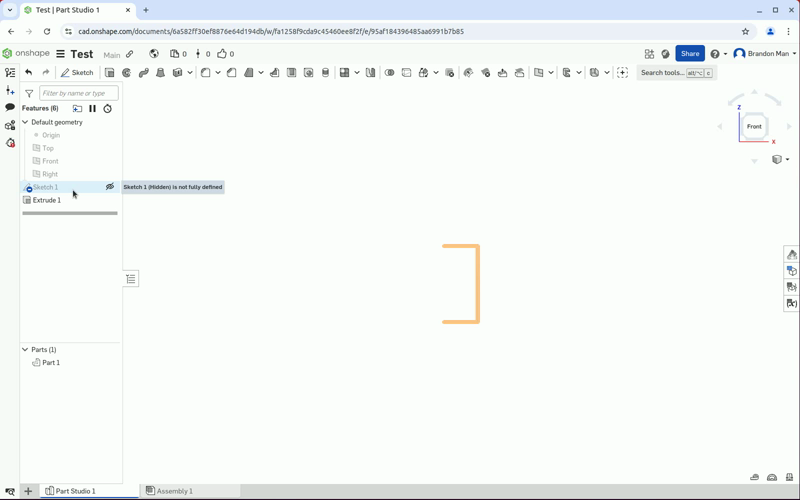
click(73, 189)
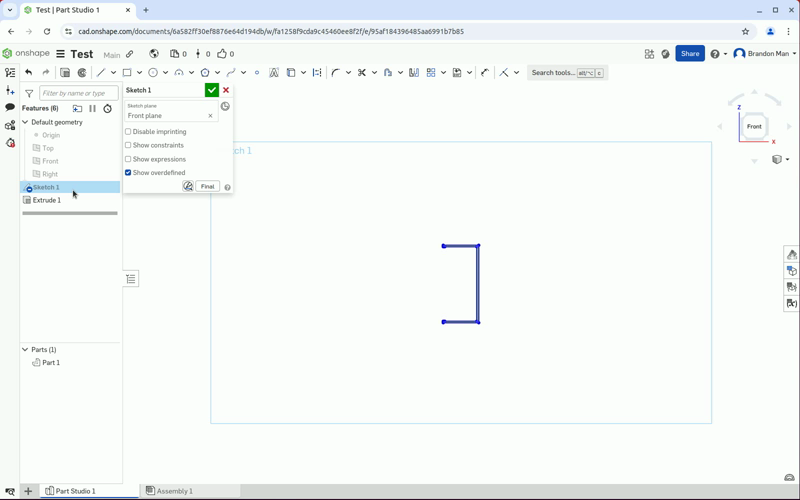
mouse_move(229, 92)
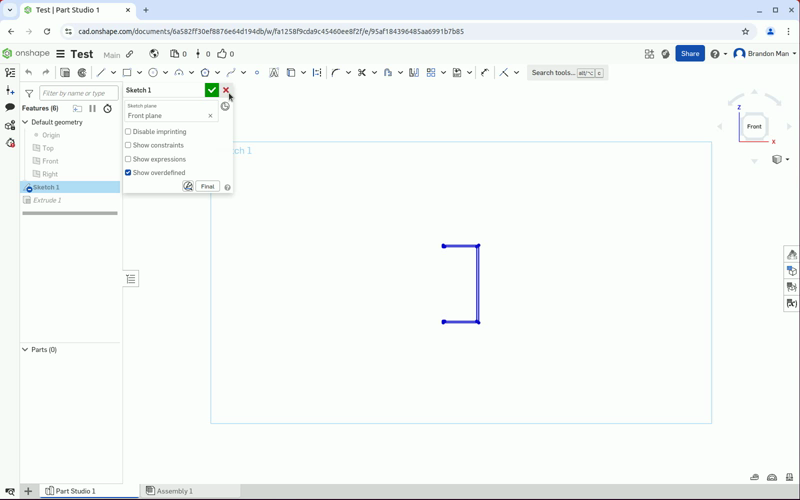
click(229, 92)
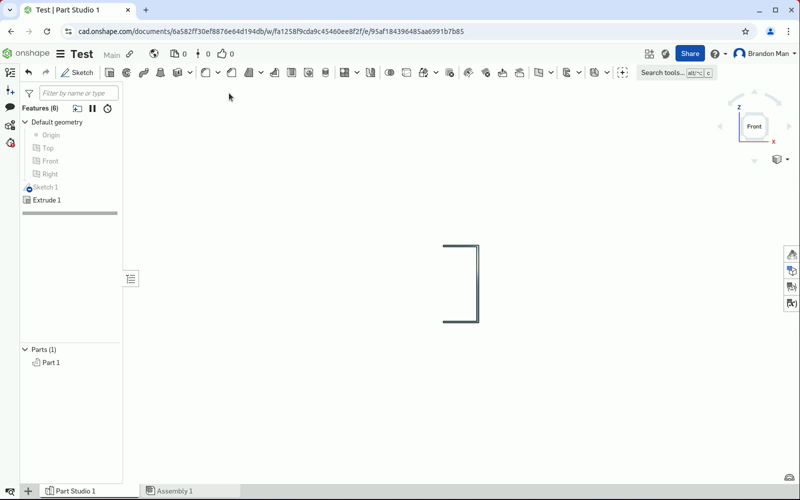
mouse_move(73, 352)
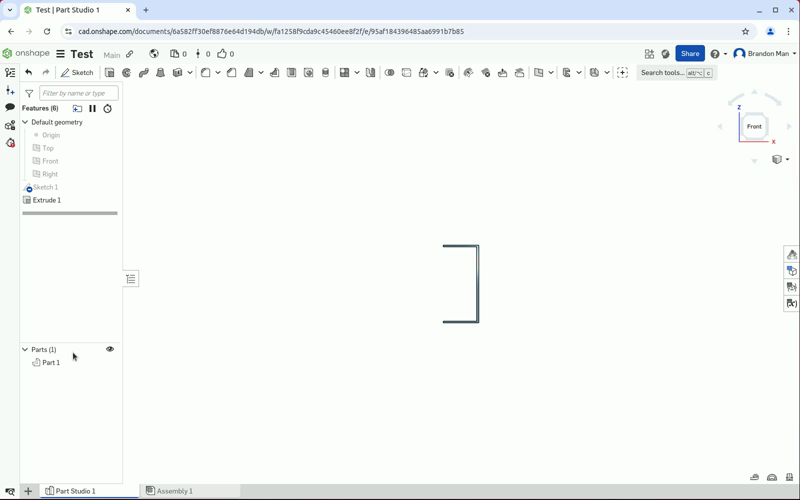
key(y)
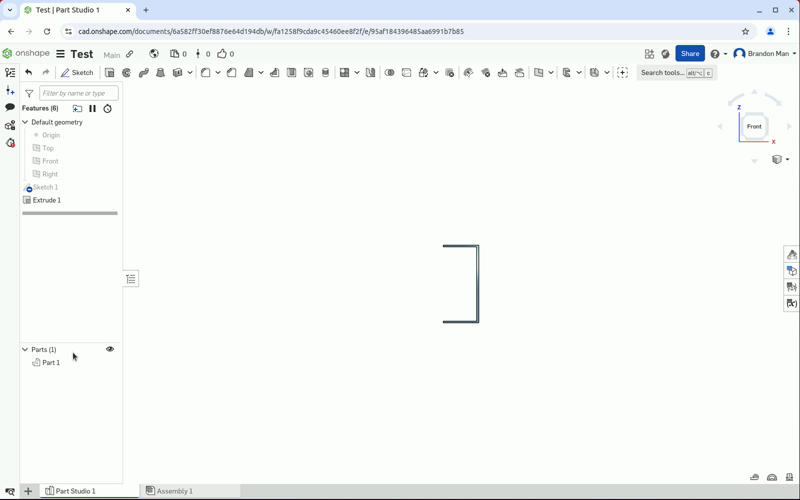
key(shift+p)
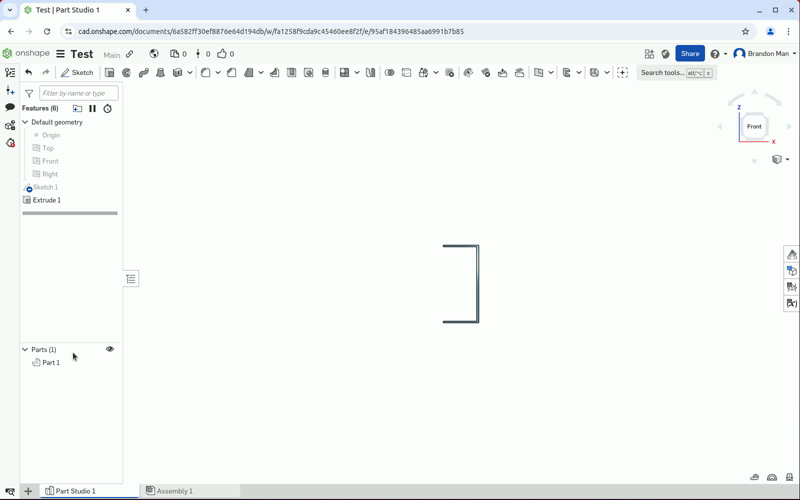
key(space)
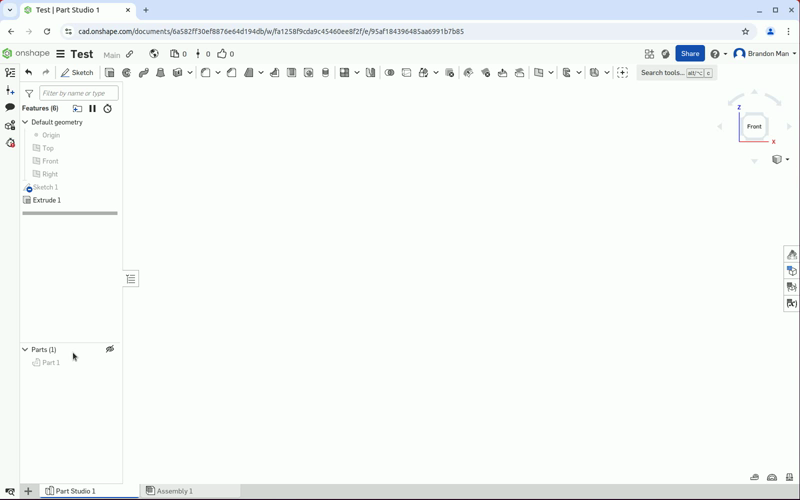
key_down(shift)
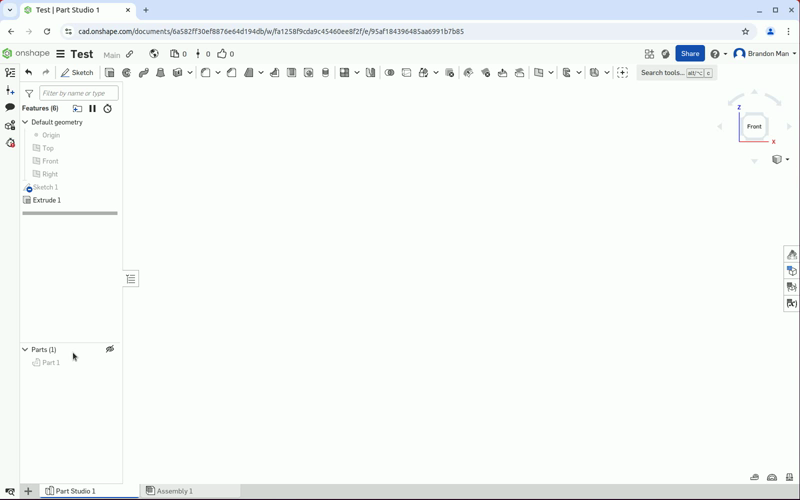
key(down)
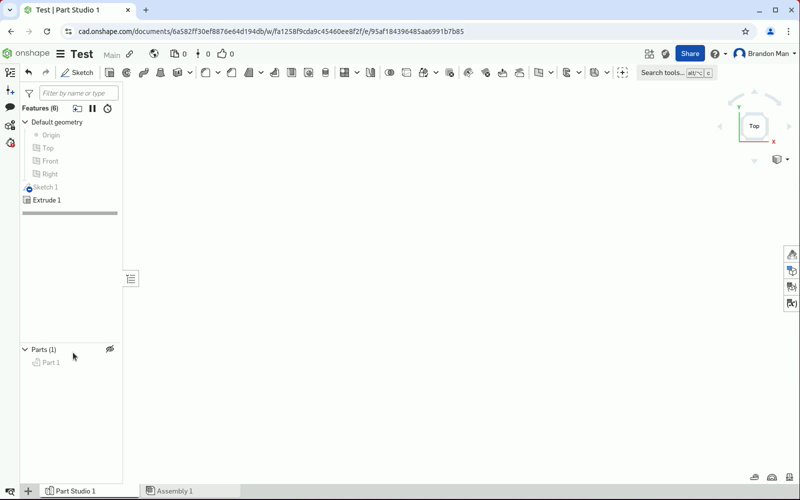
key_up(shift)
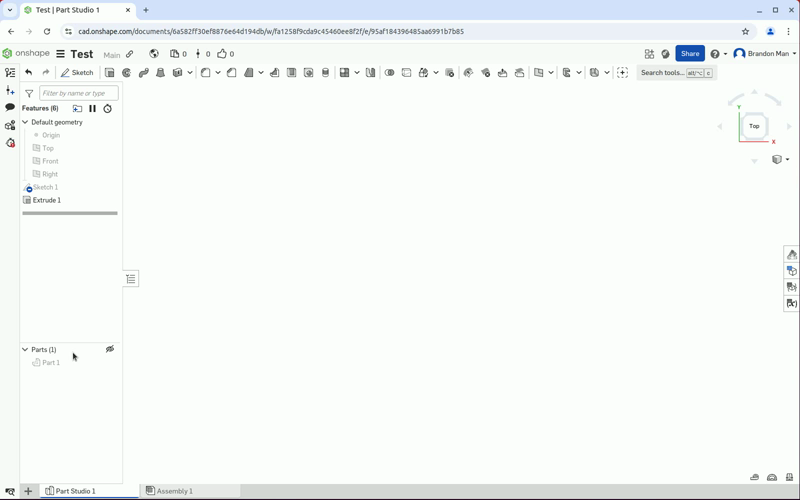
mouse_move(73, 352)
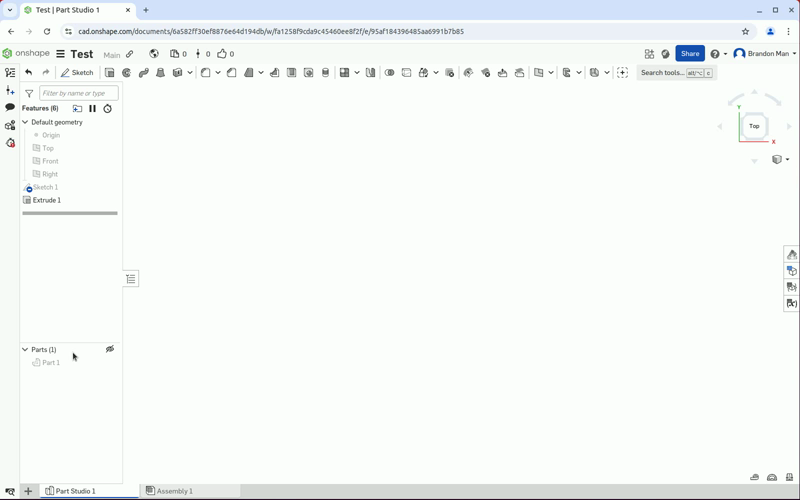
key(shift+y)
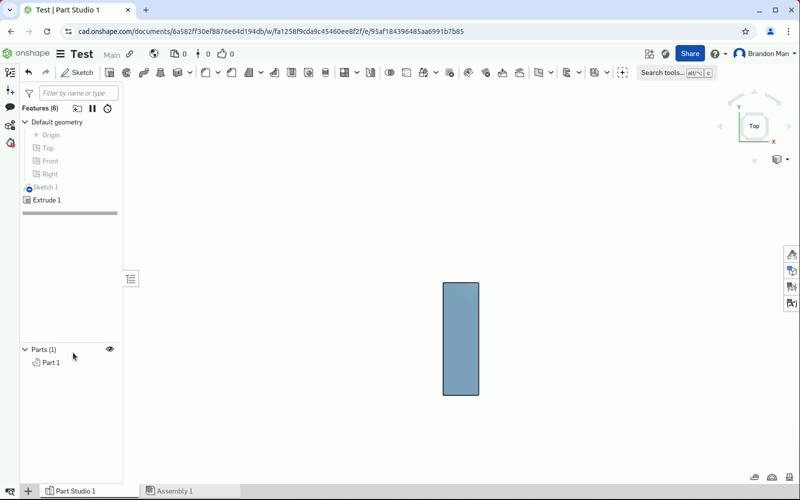
mouse_move(541, 75)
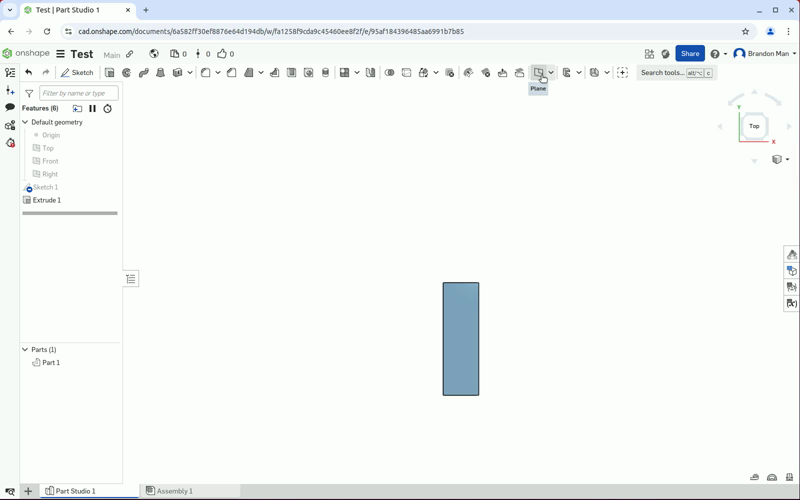
click(541, 75)
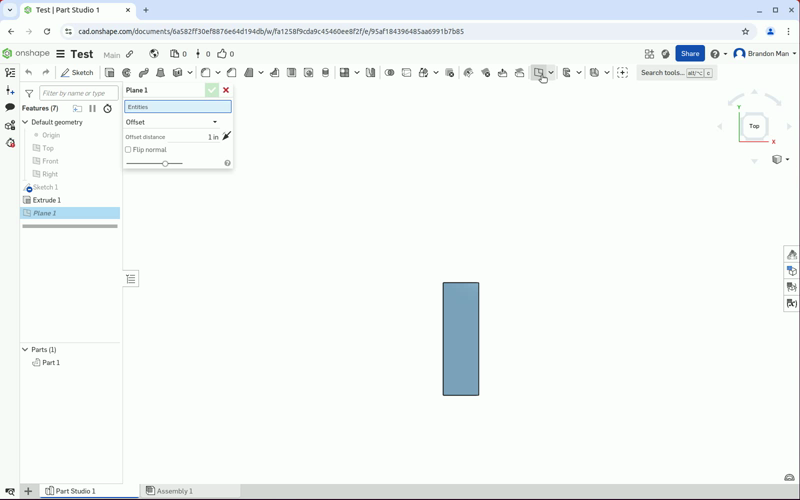
mouse_move(73, 150)
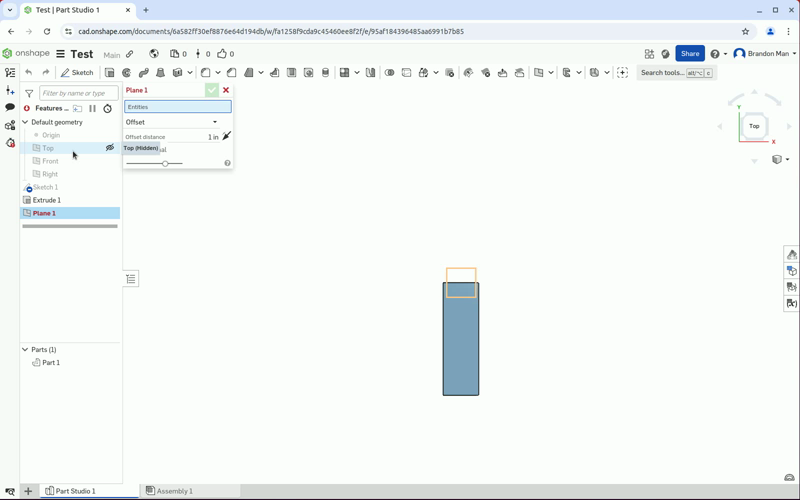
click(73, 150)
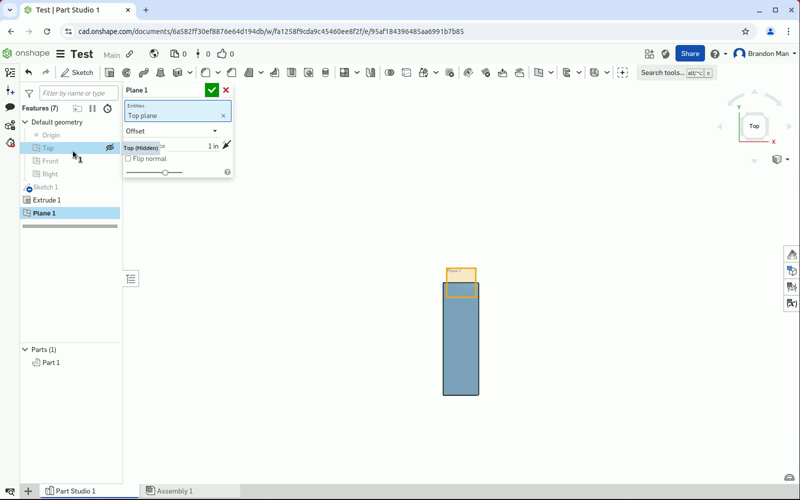
key(tab, 2)
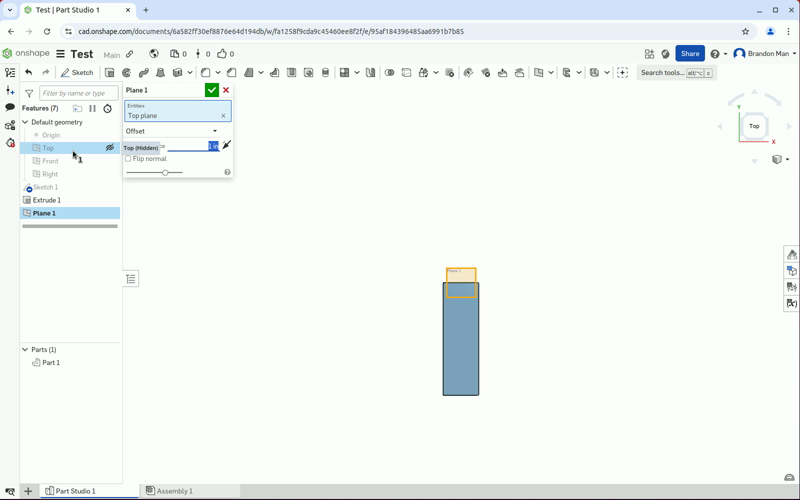
text(7.703)
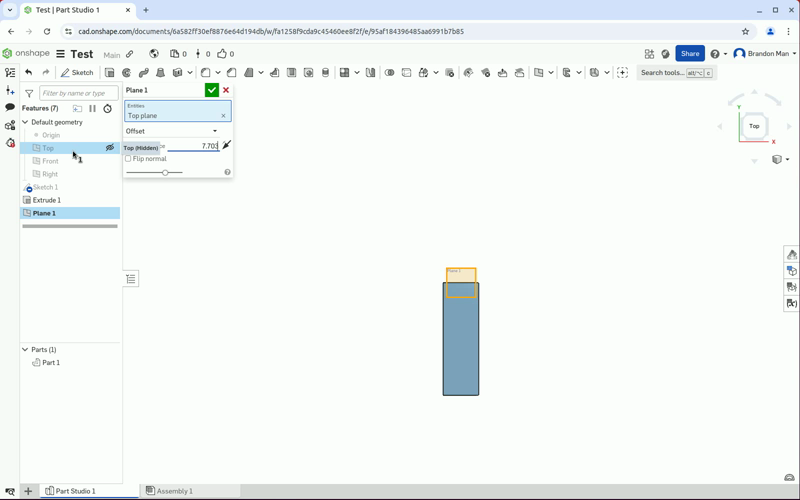
key(enter, 2)
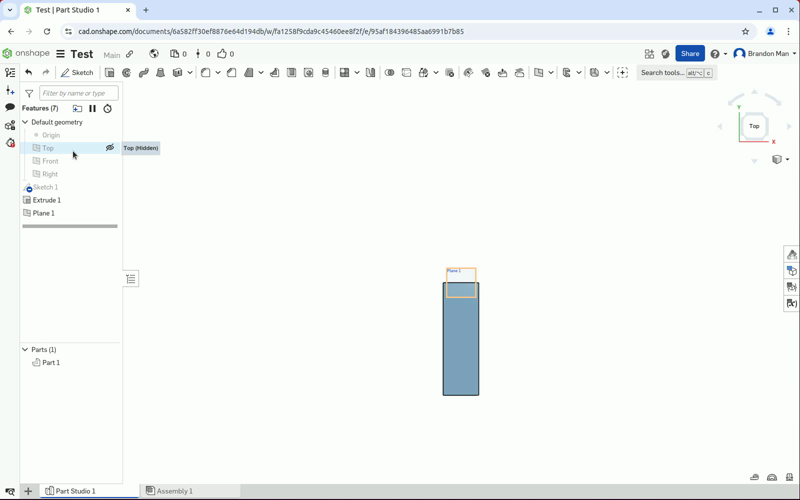
key(shift+s)
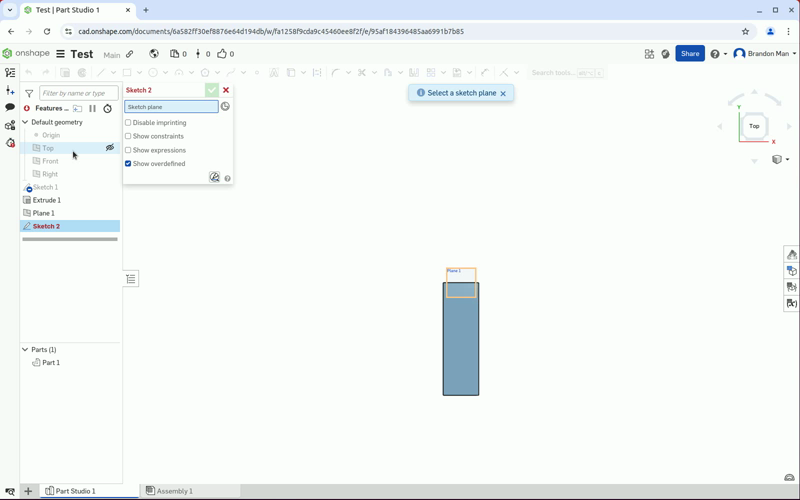
mouse_move(73, 215)
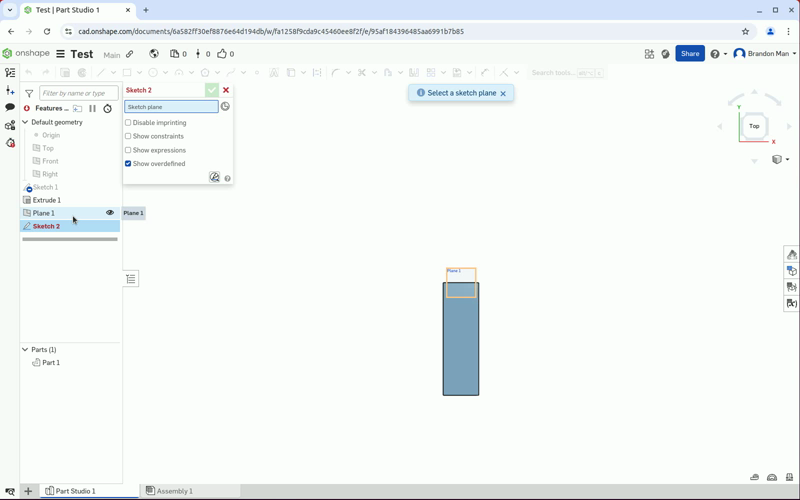
click(73, 215)
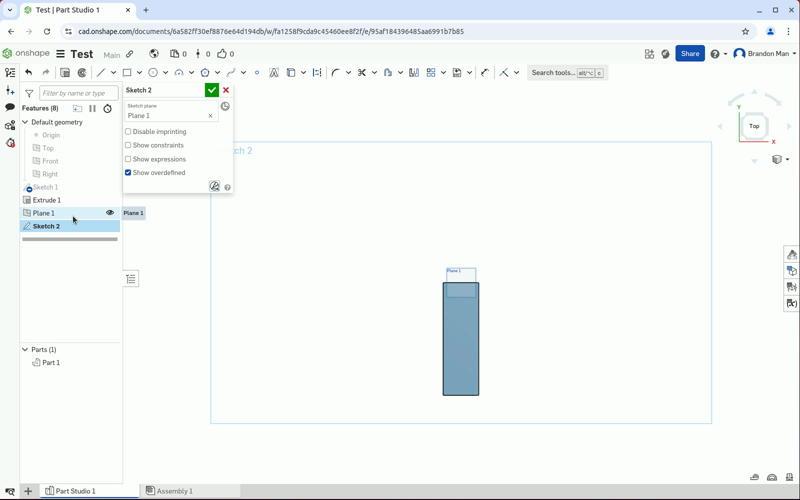
mouse_move(73, 352)
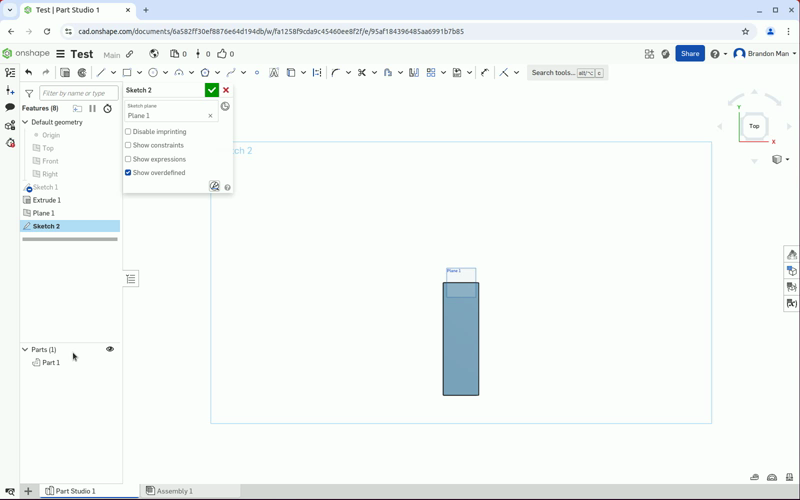
key(y)
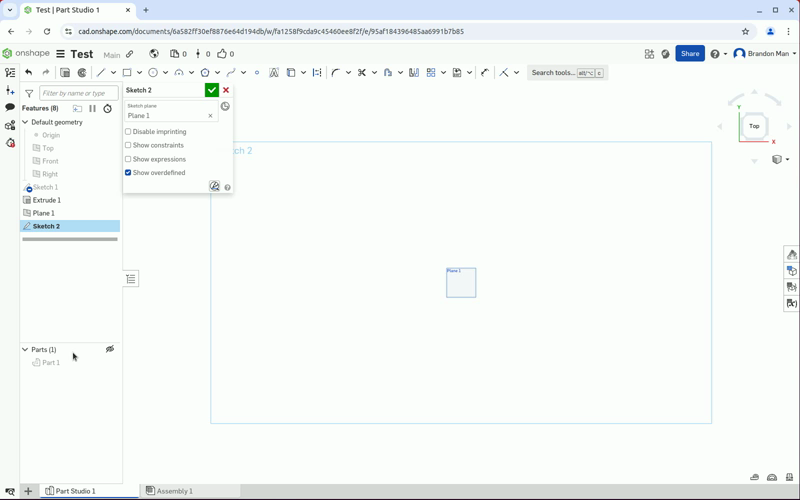
key(c)
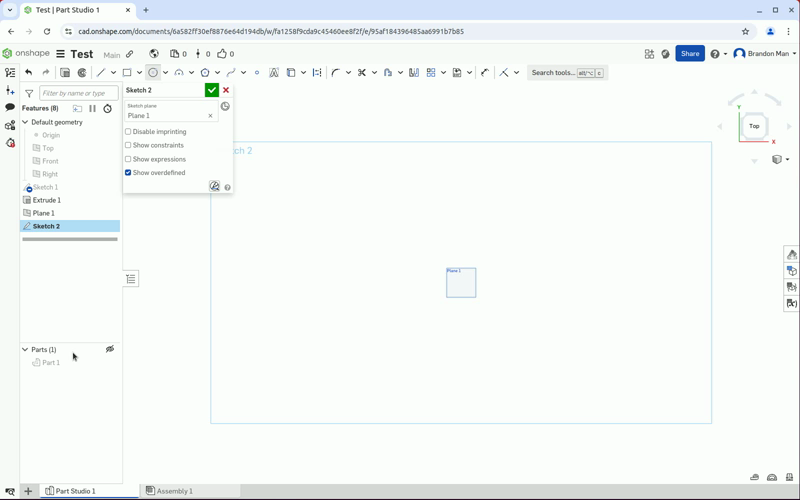
key_down(shift)
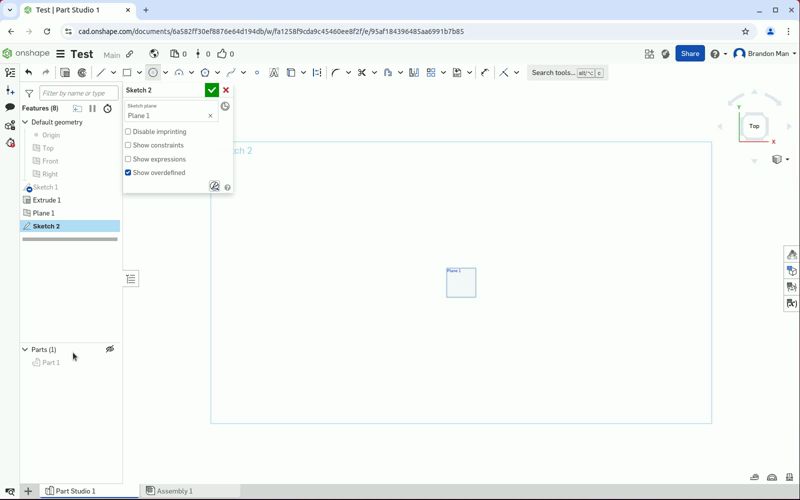
mouse_move(461, 300)
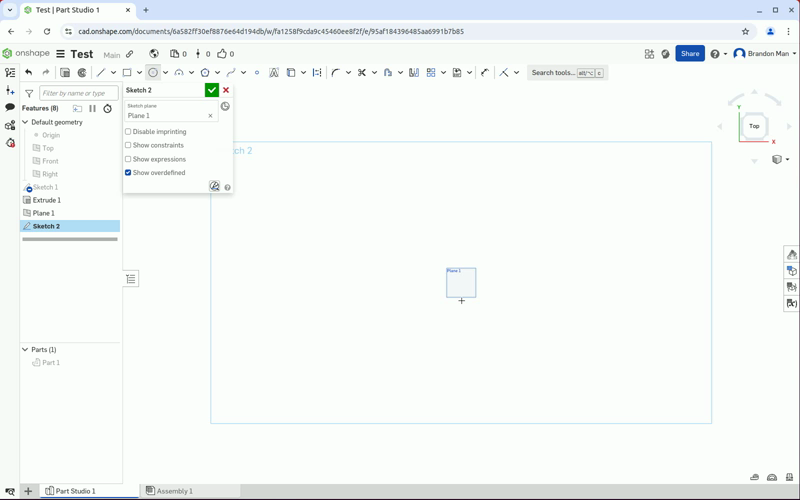
click(461, 300)
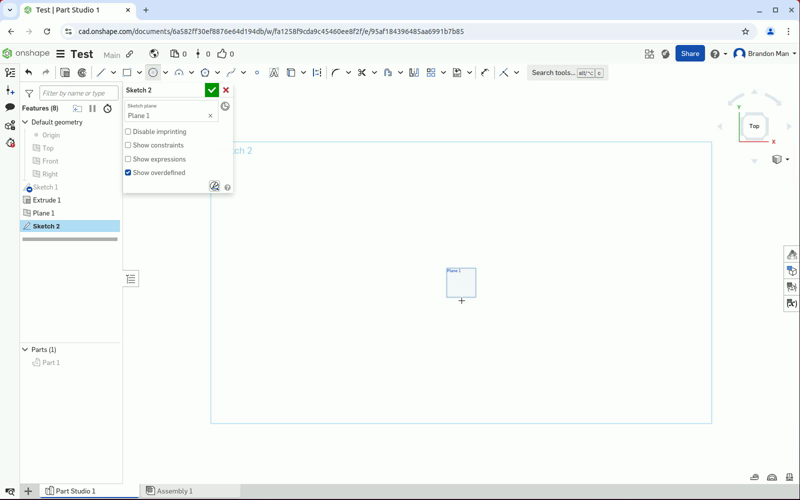
key_up(shift)
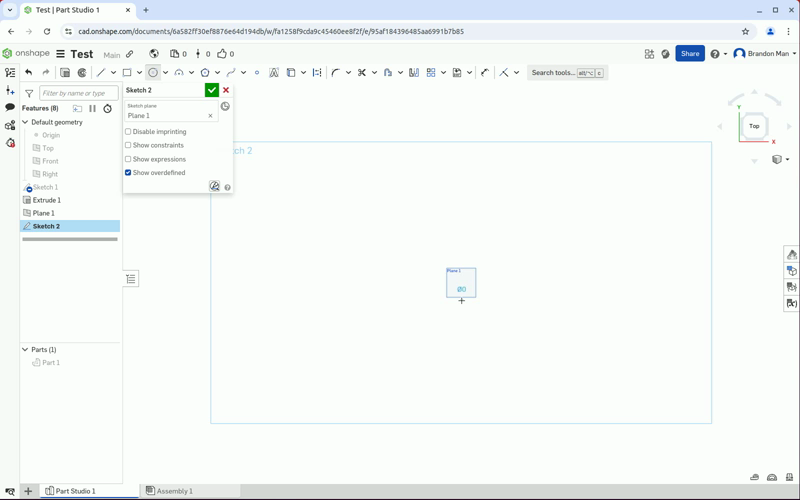
mouse_move(466, 300)
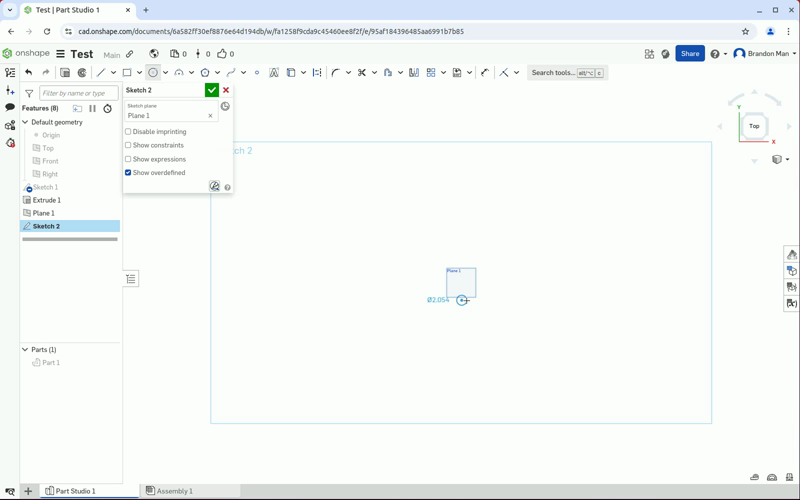
click(466, 300)
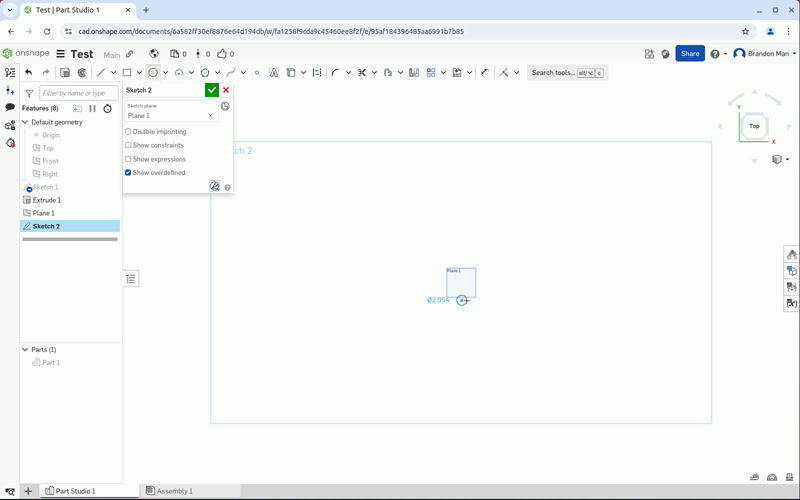
key(esc)
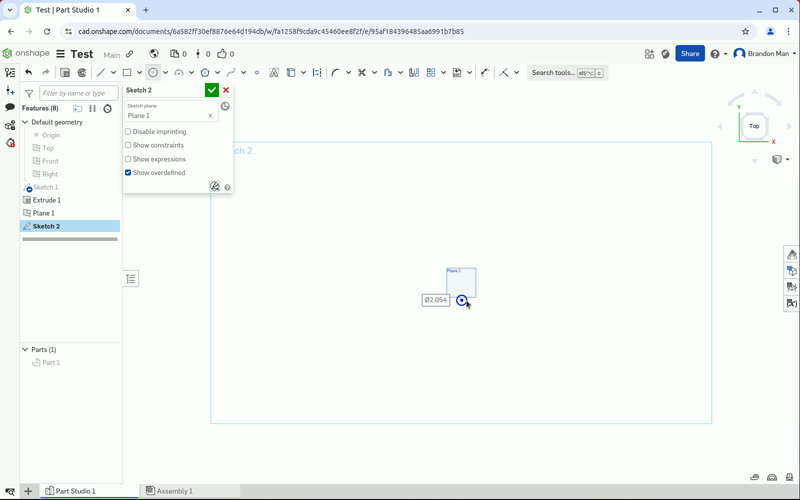
mouse_move(463, 296)
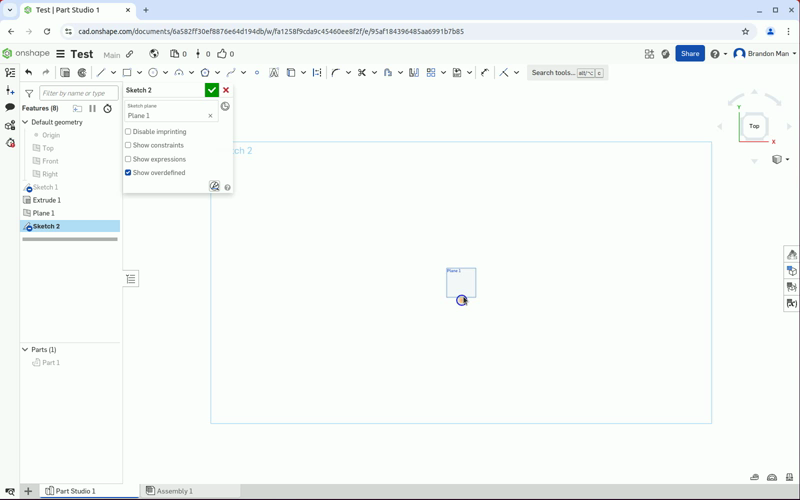
scroll(6)
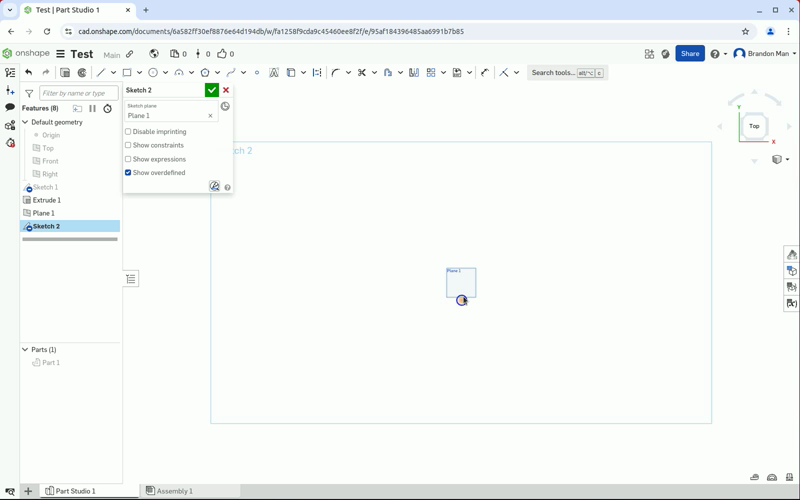
scroll(6)
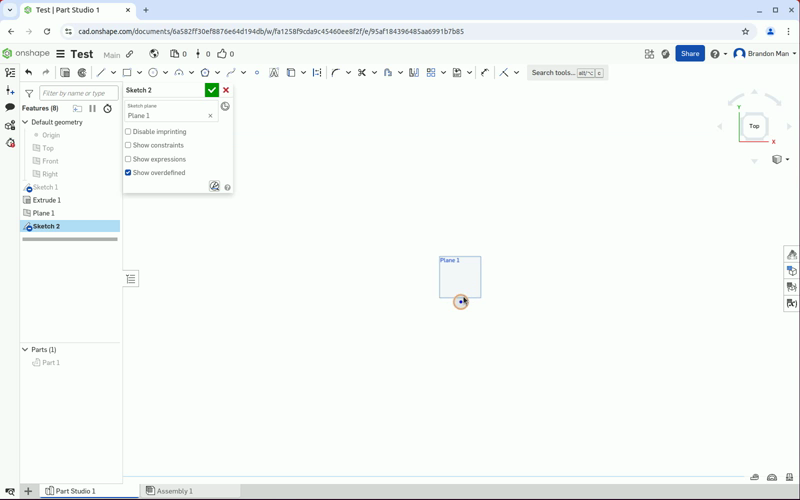
scroll(6)
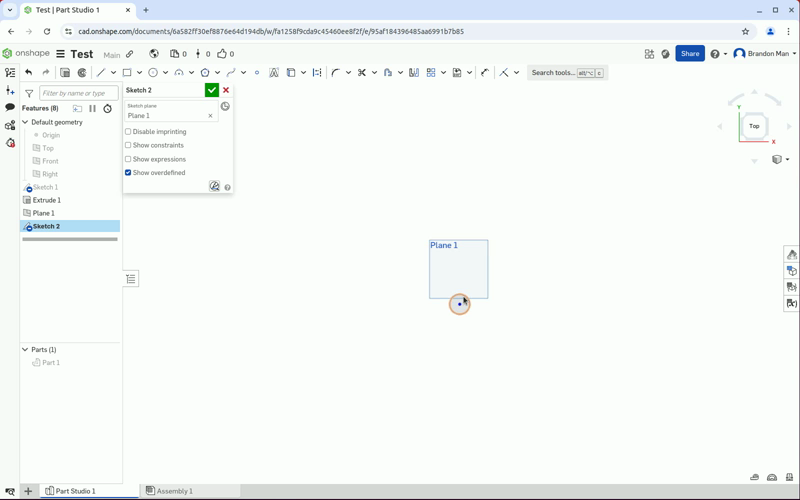
scroll(6)
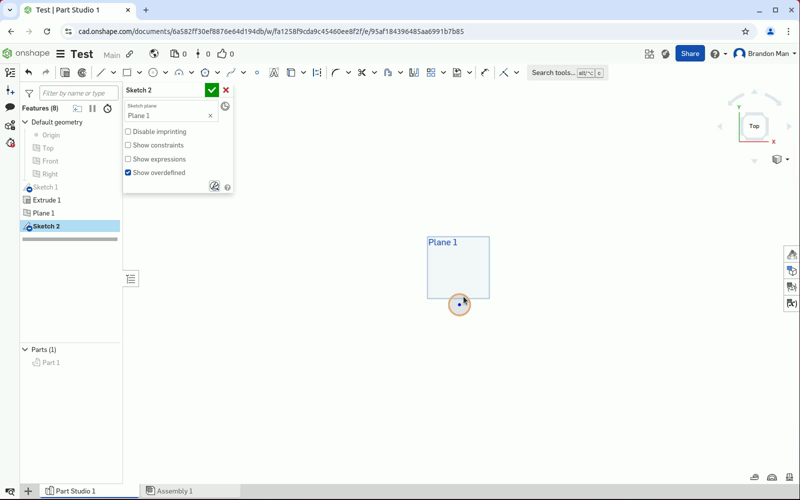
scroll(6)
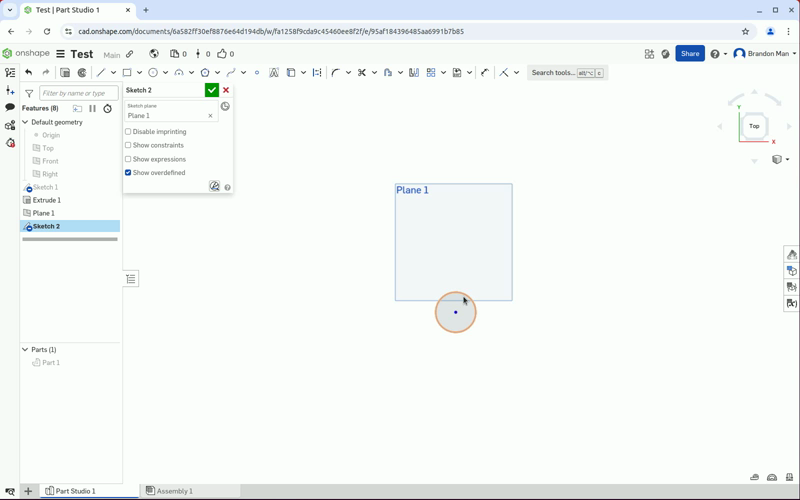
scroll(6)
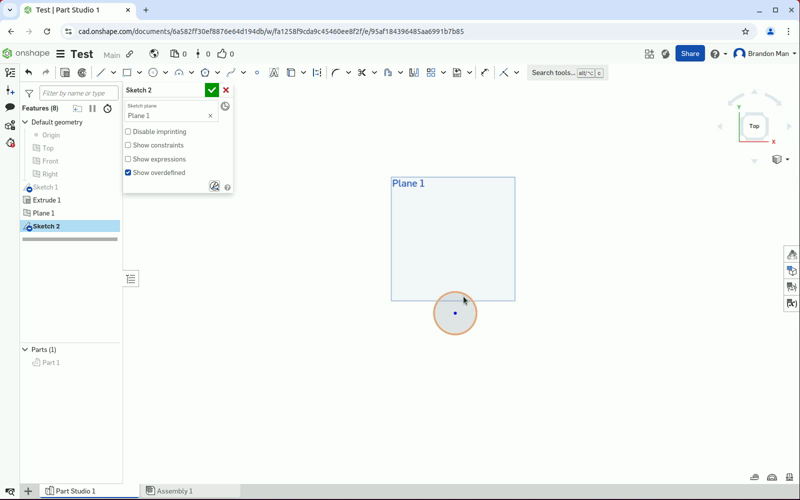
scroll(6)
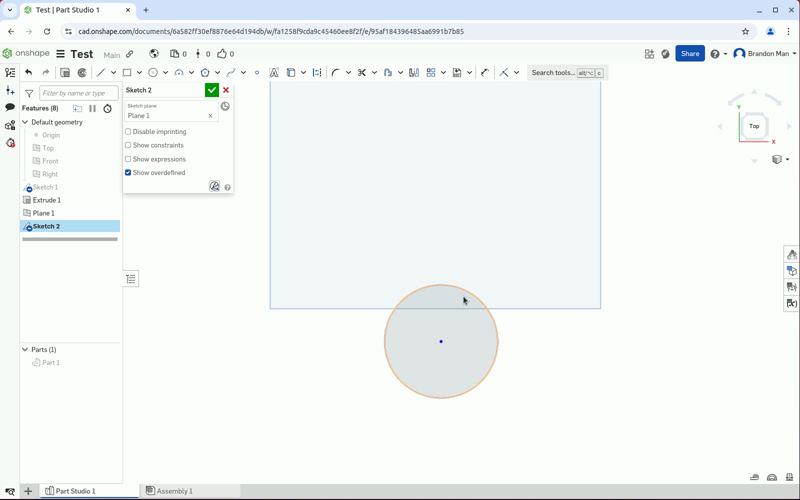
click(463, 296)
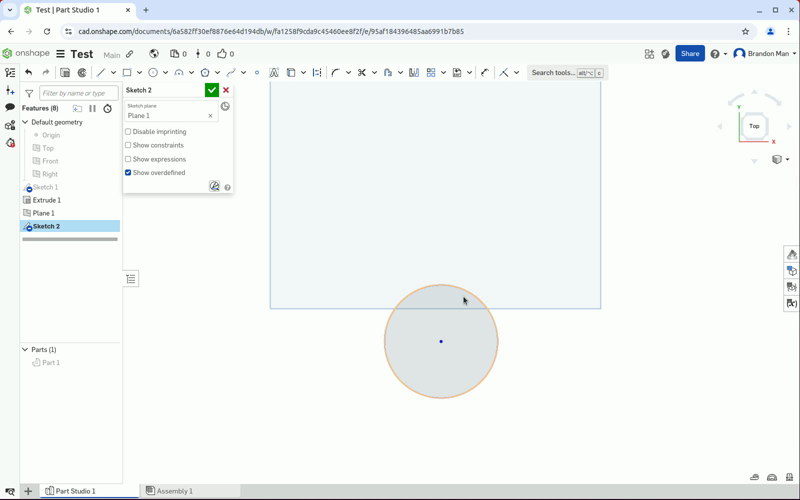
scroll(-6)
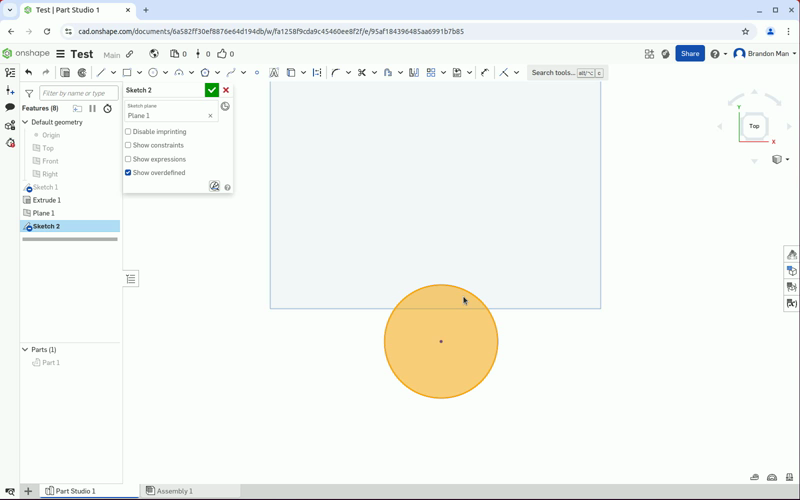
scroll(-6)
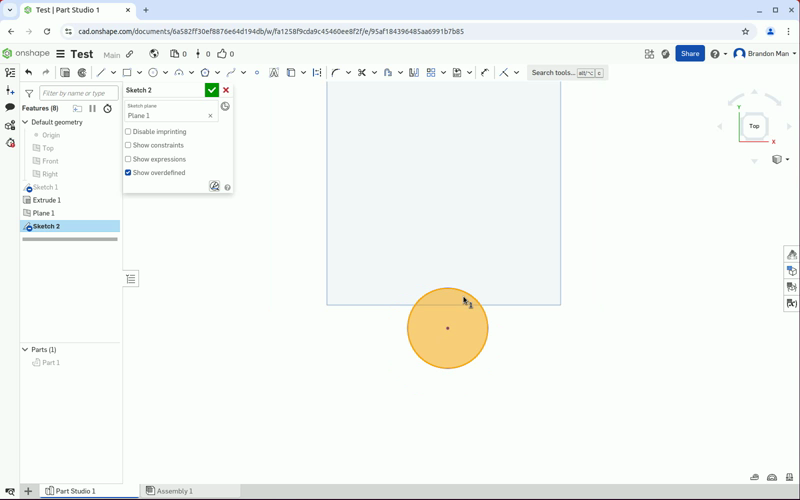
scroll(-6)
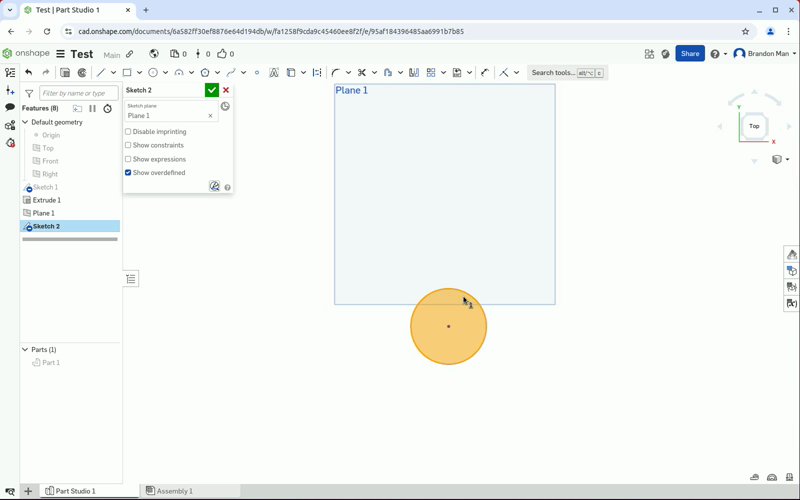
scroll(-6)
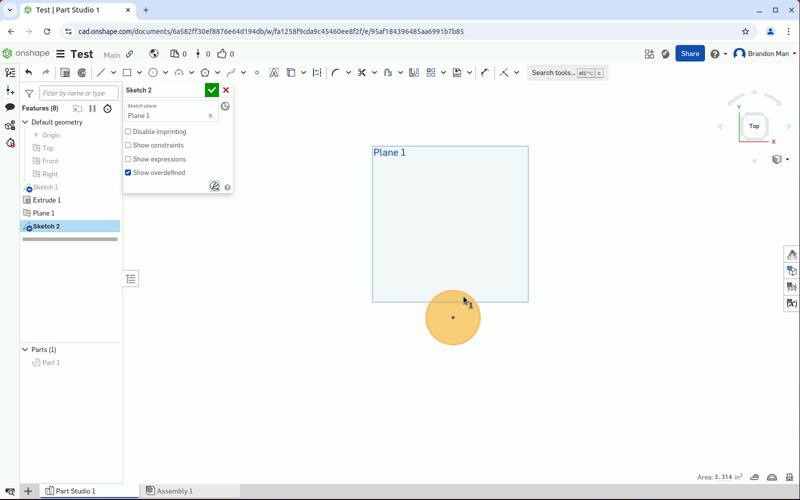
scroll(-6)
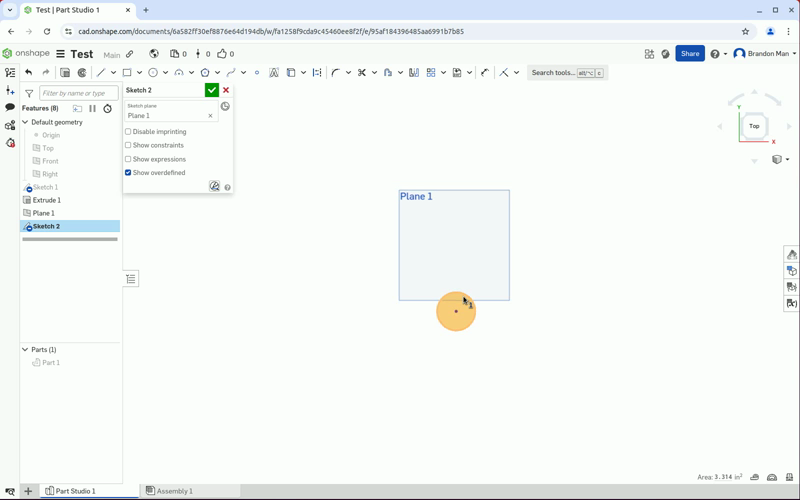
scroll(-6)
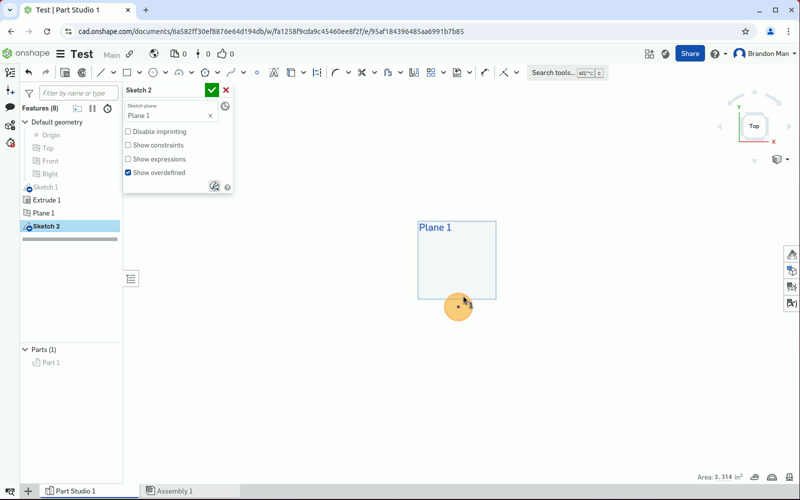
scroll(-6)
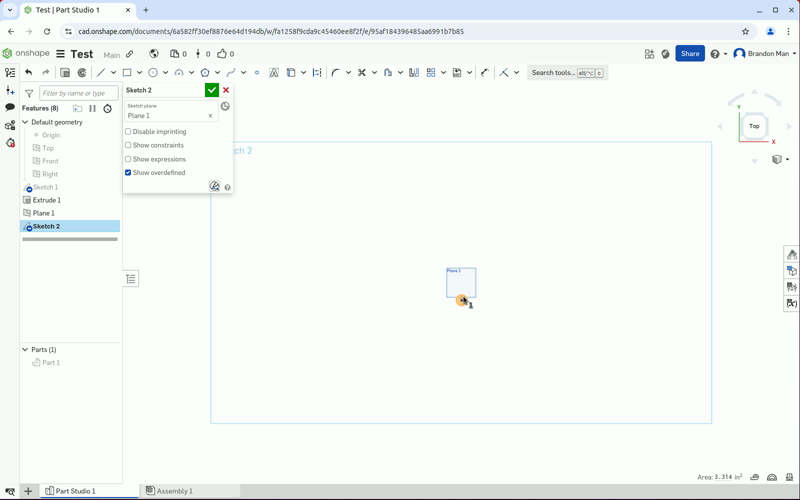
mouse_move(73, 352)
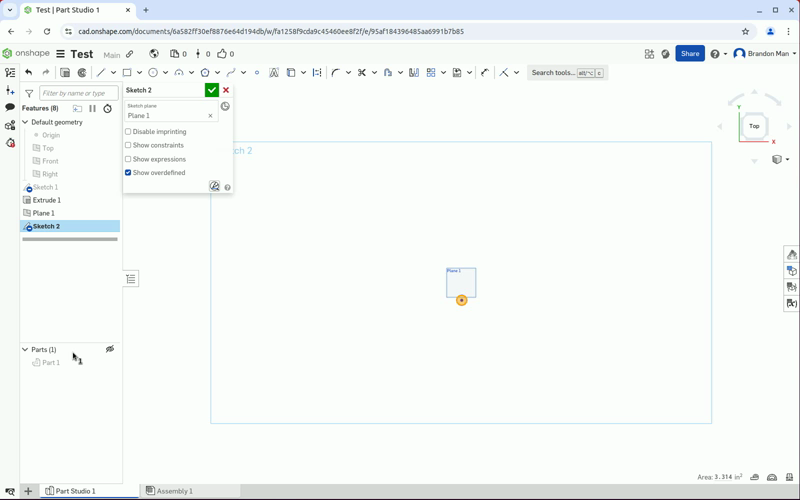
key(shift+y)
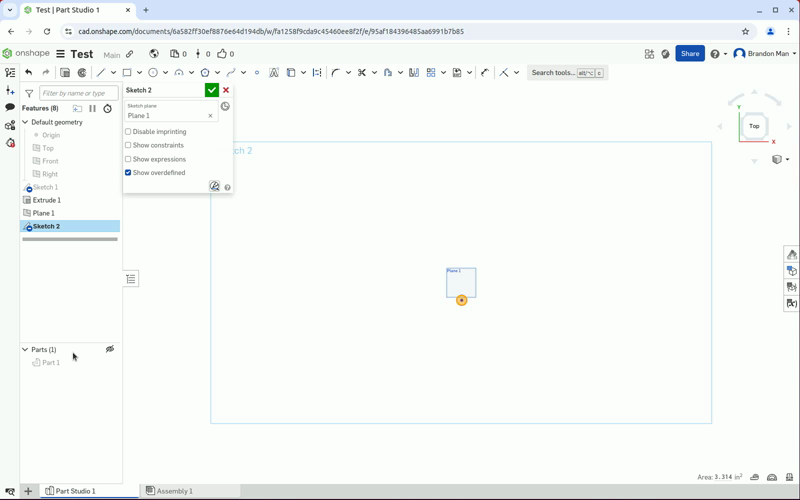
key(shift+e)
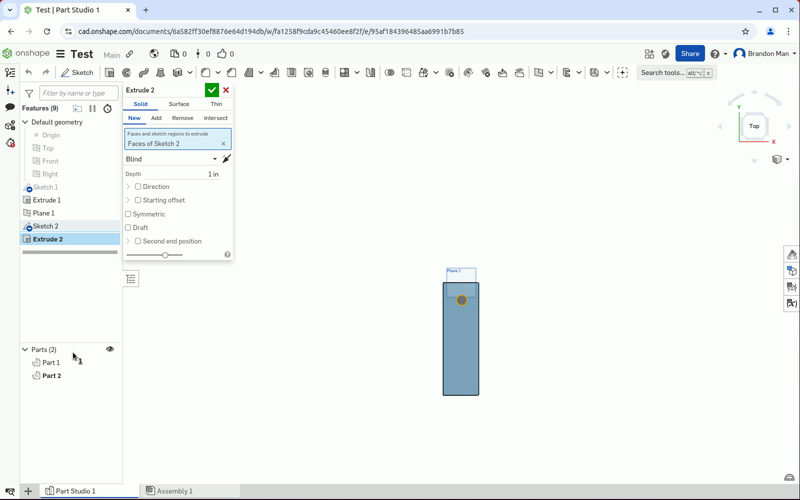
mouse_move(143, 106)
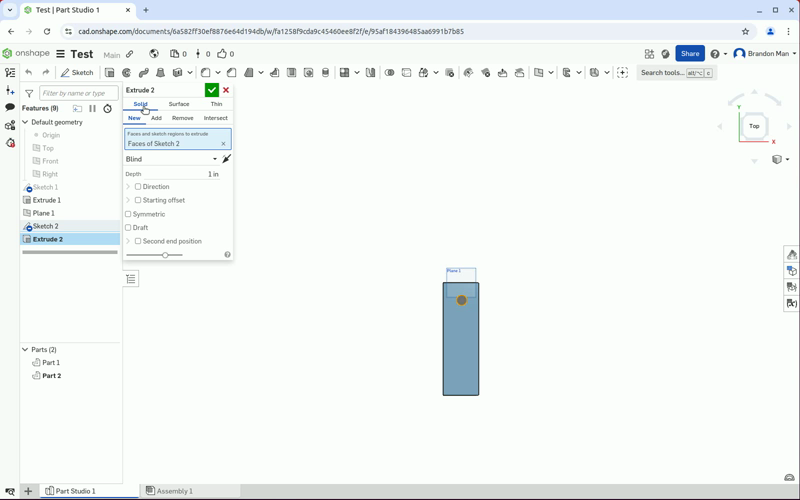
click(143, 106)
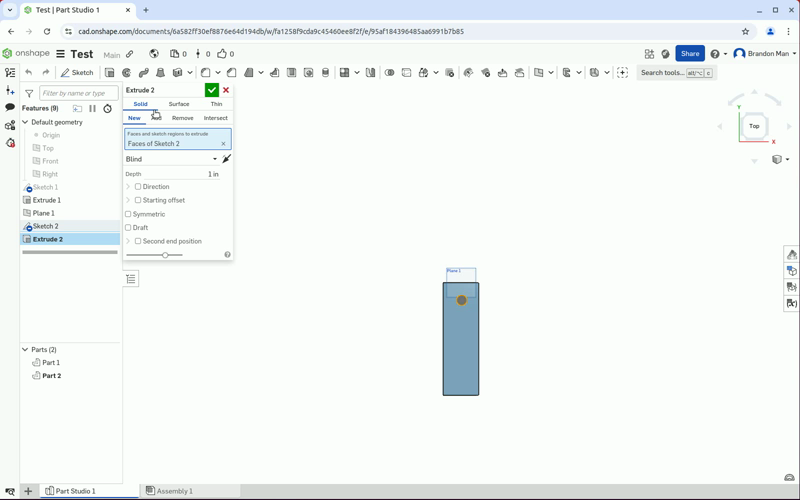
mouse_move(186, 120)
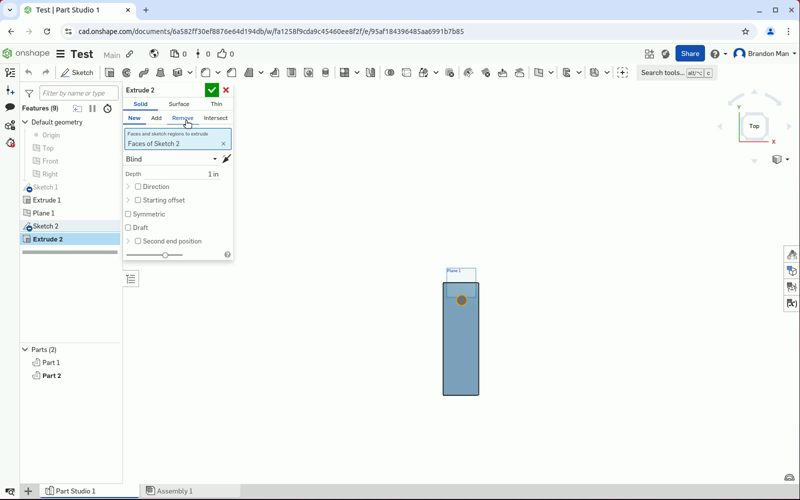
click(186, 120)
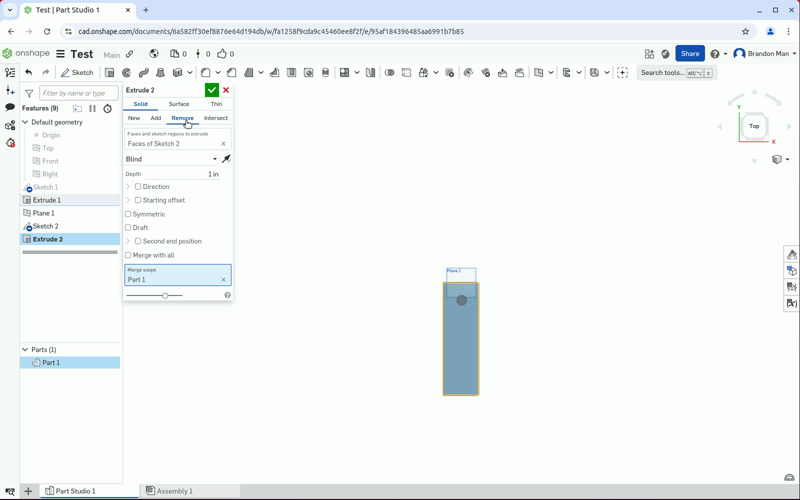
key(tab, 4)
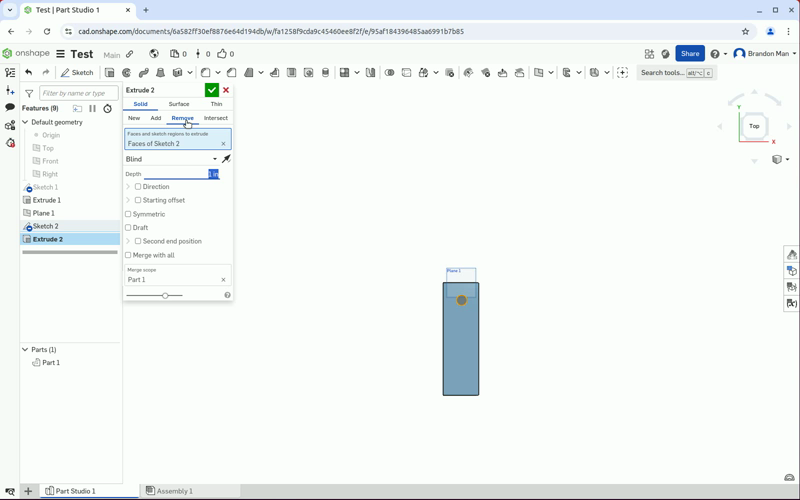
text(23.108)
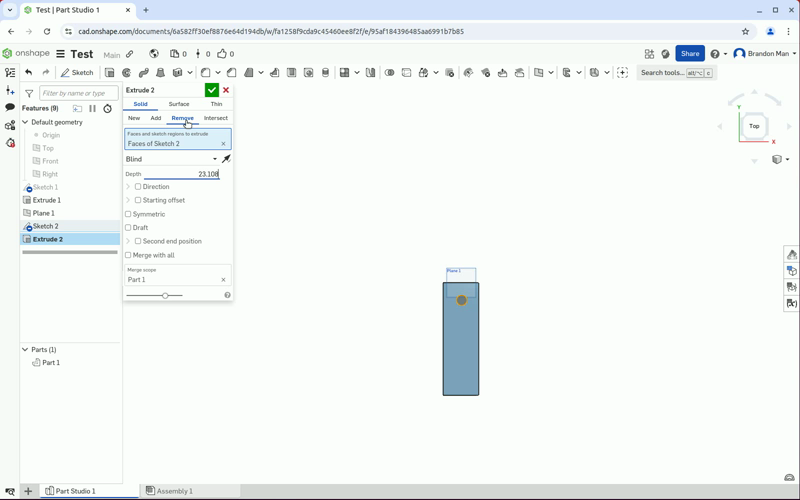
key(tab, 6)
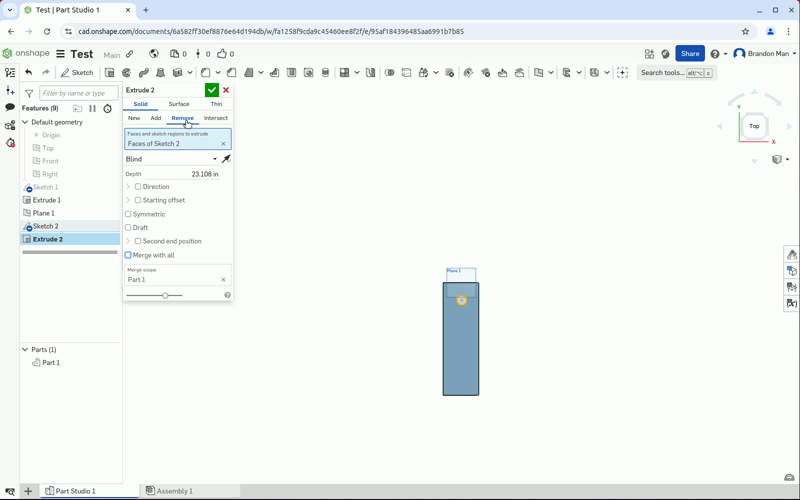
key(space)
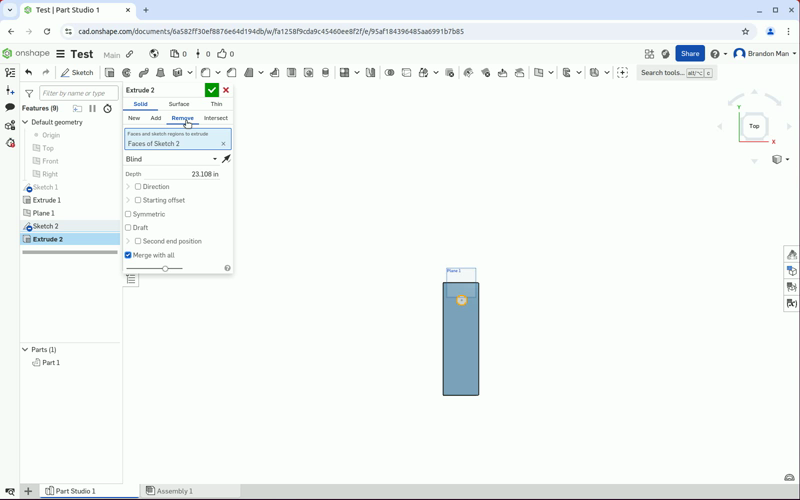
key(enter)
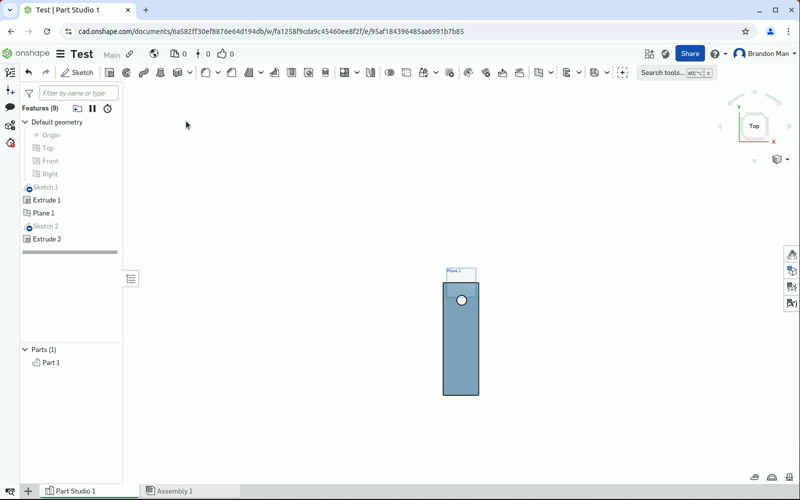
key(shift+h)
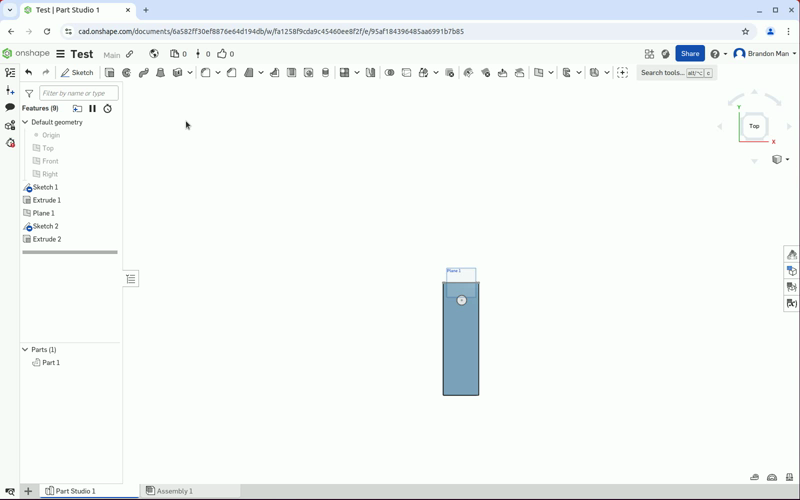
key(shift+h)
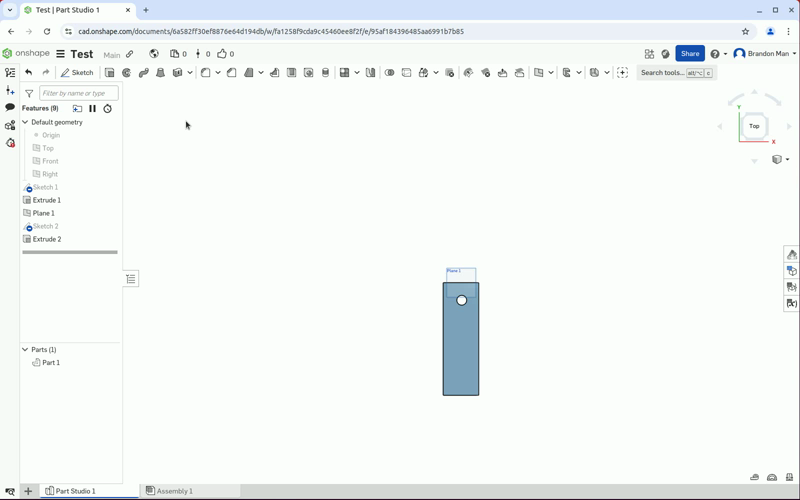
mouse_move(73, 189)
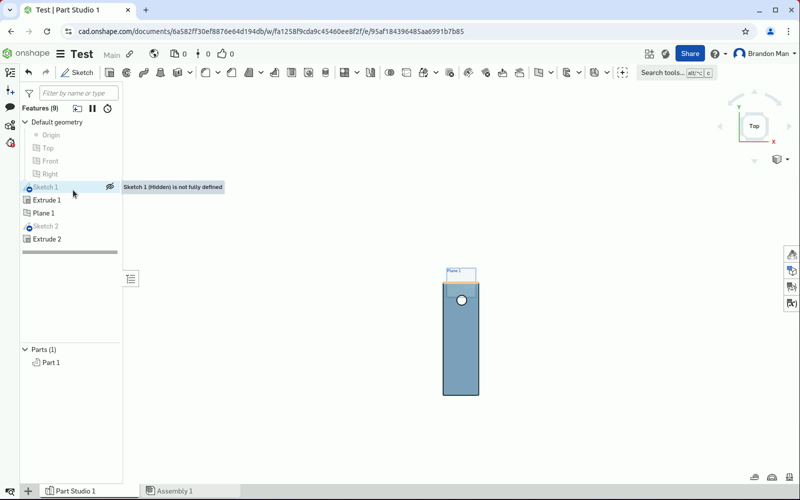
click(73, 189)
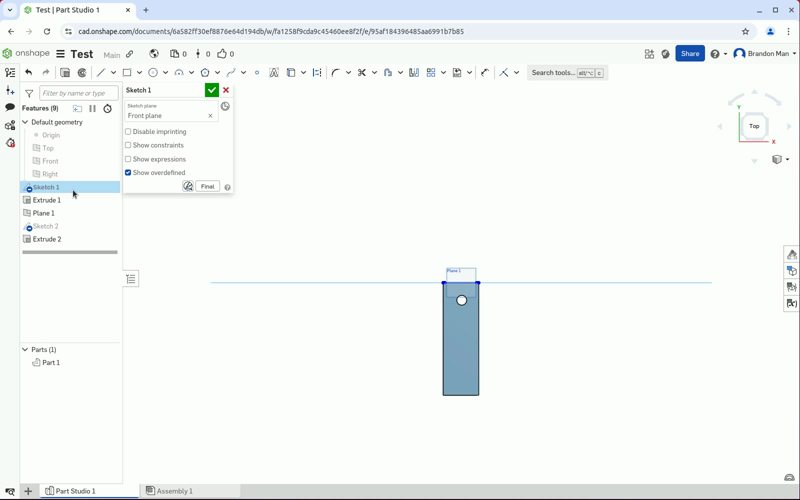
mouse_move(229, 92)
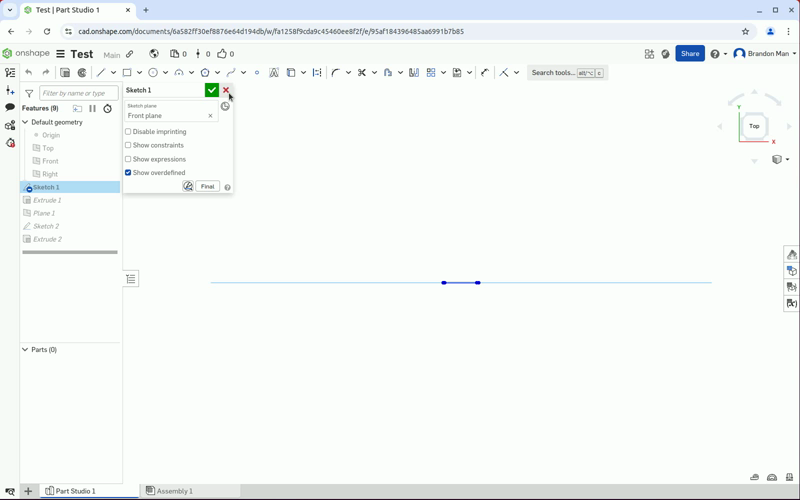
click(229, 92)
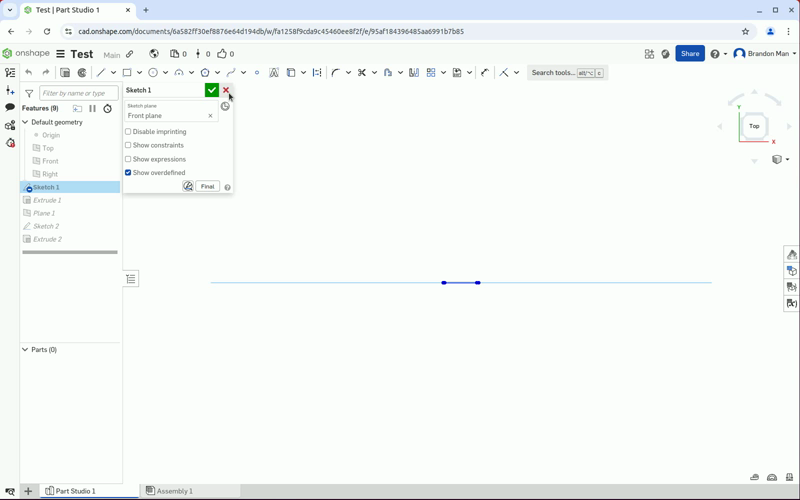
key(shift+s)
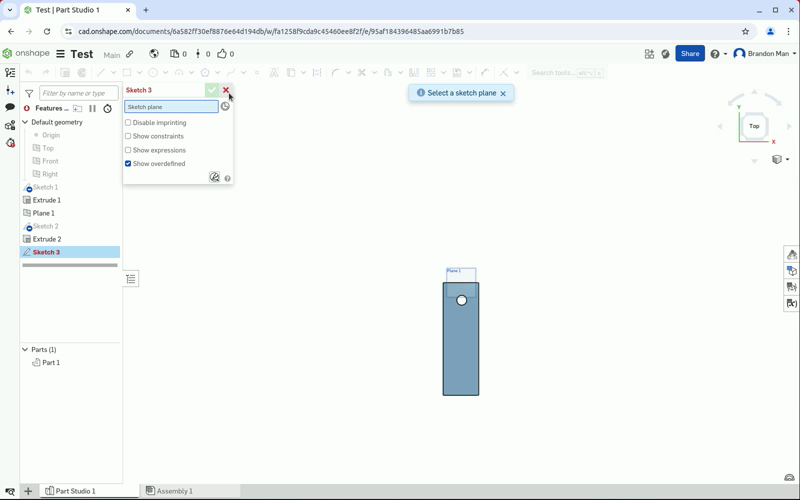
mouse_move(73, 215)
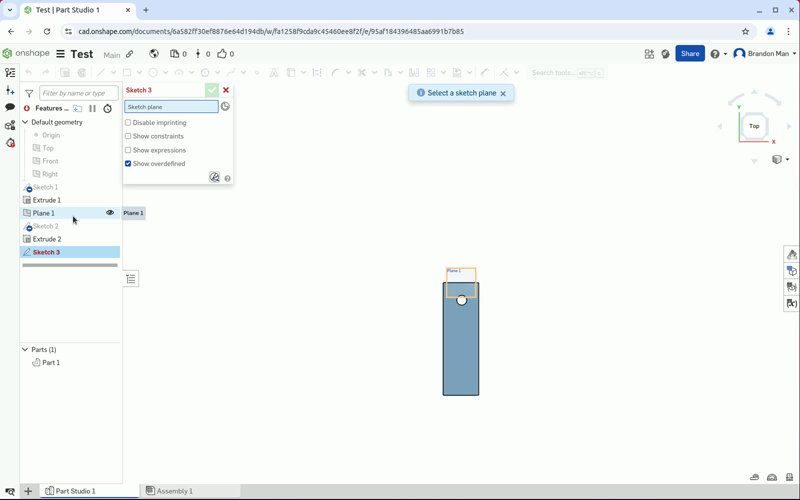
click(73, 215)
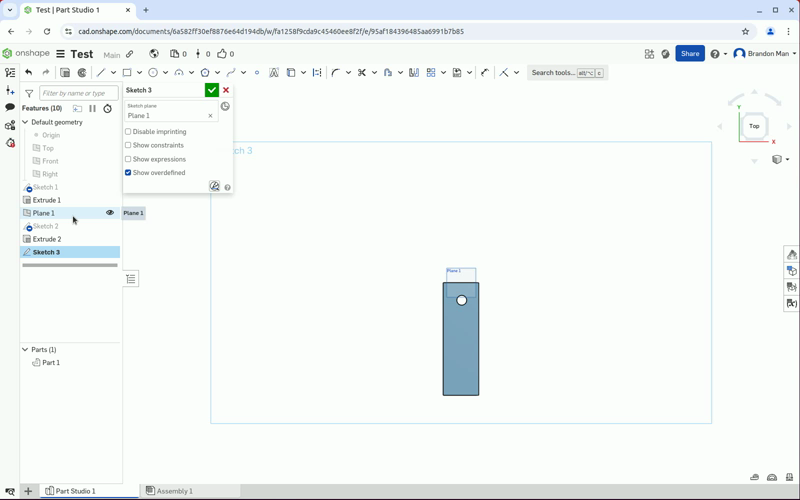
mouse_move(73, 352)
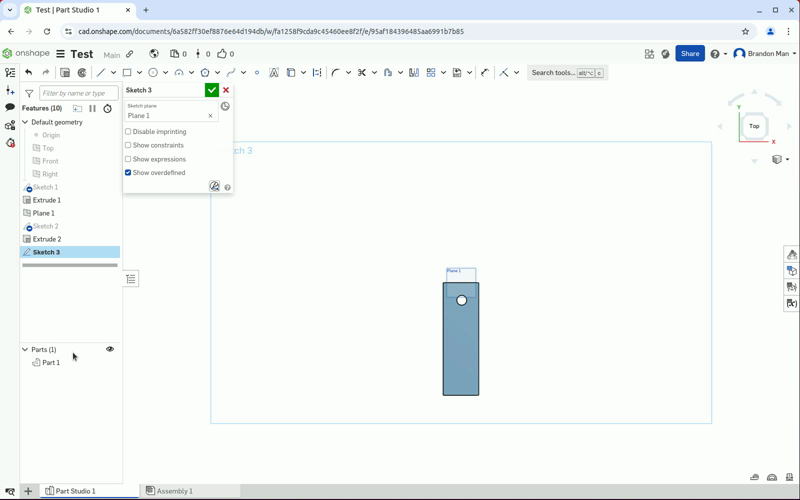
key(y)
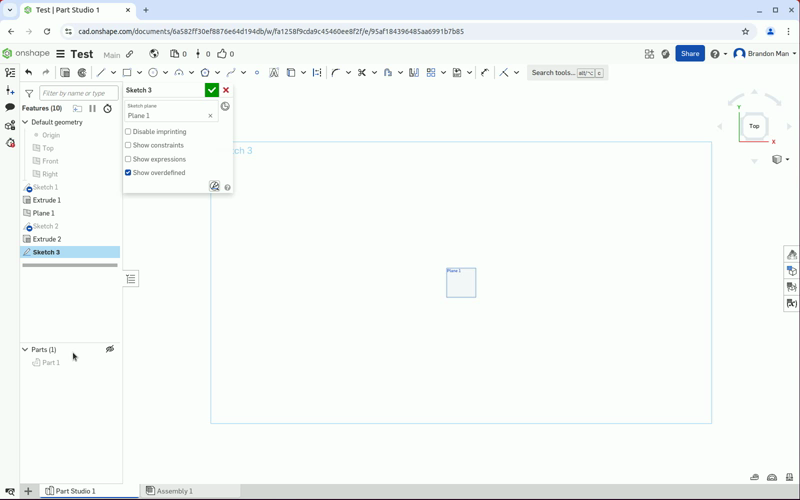
key(c)
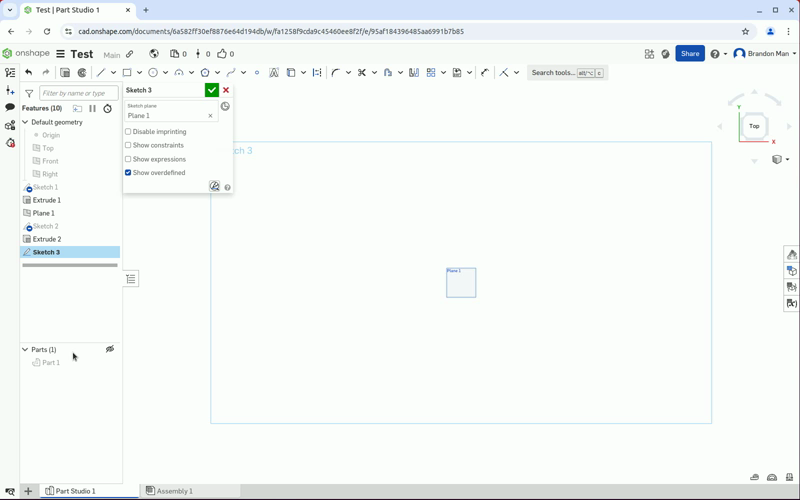
key_down(shift)
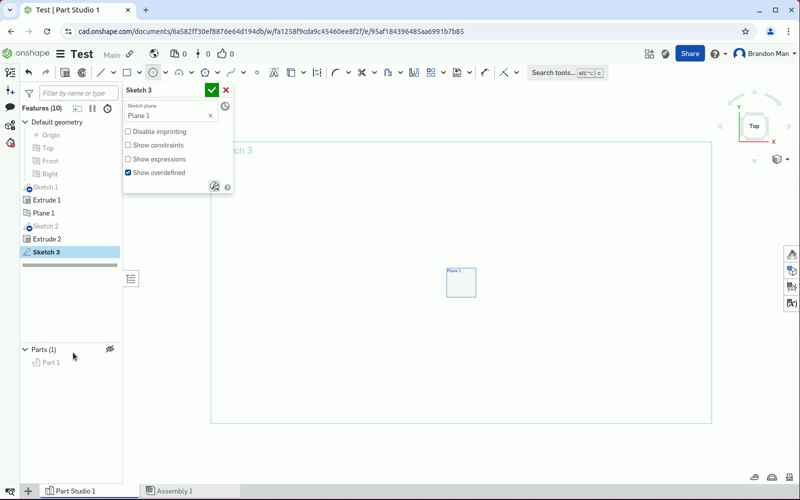
mouse_move(461, 339)
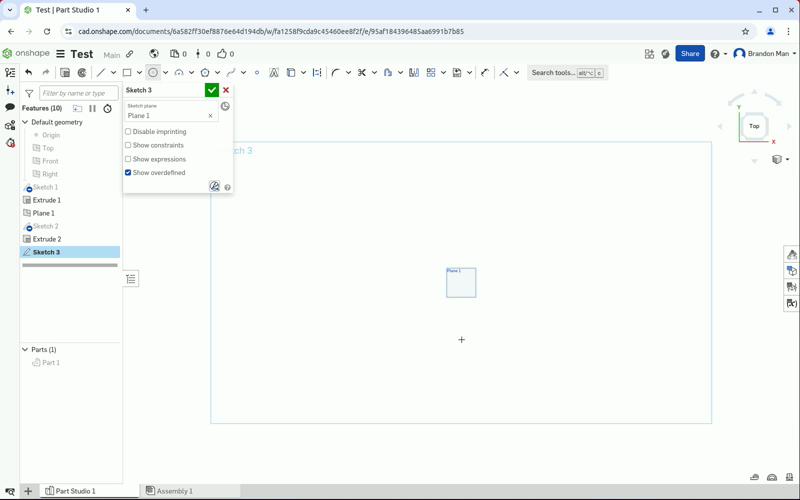
click(461, 339)
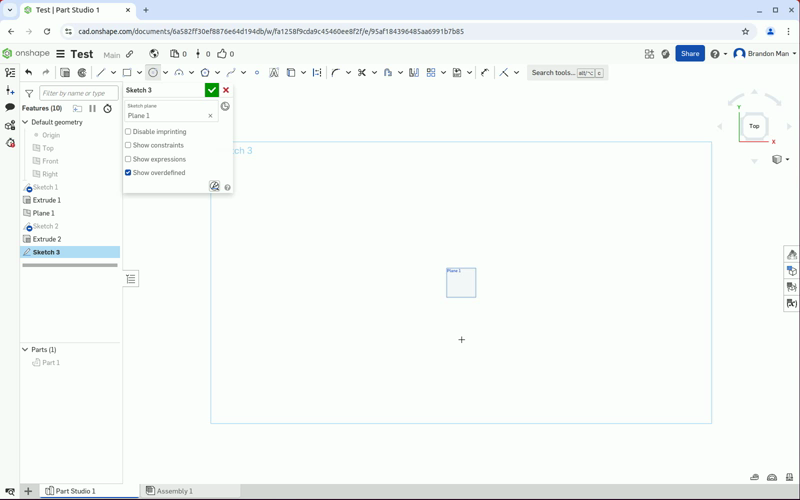
key_up(shift)
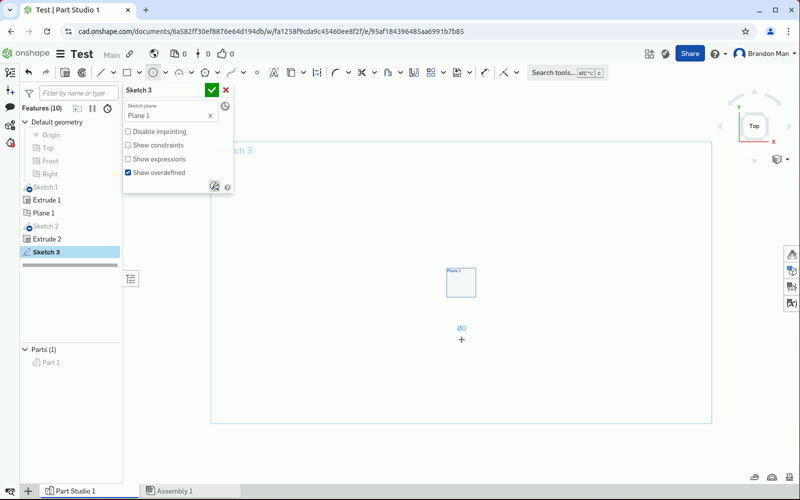
mouse_move(466, 339)
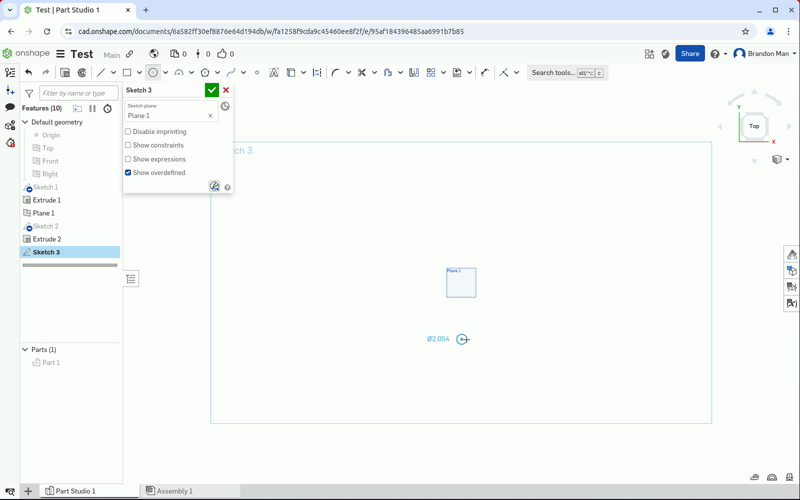
click(466, 339)
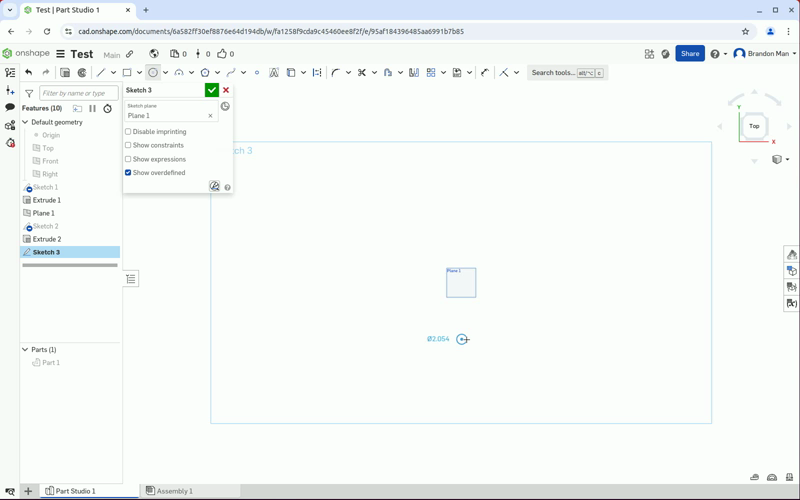
key(esc)
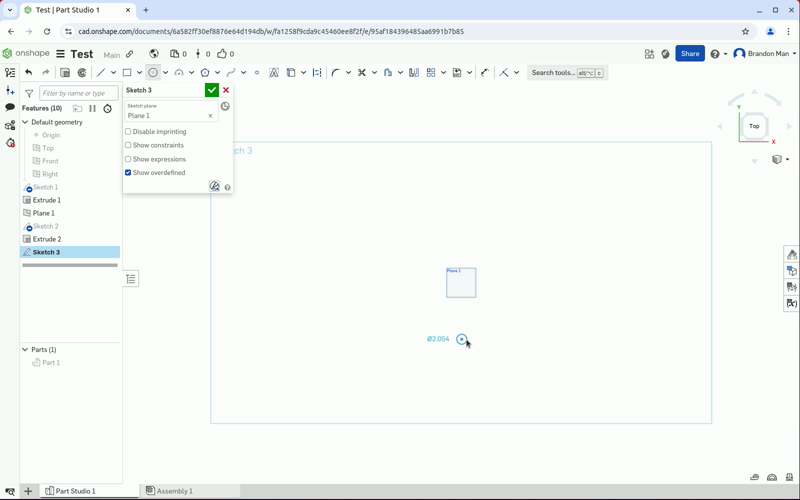
mouse_move(462, 338)
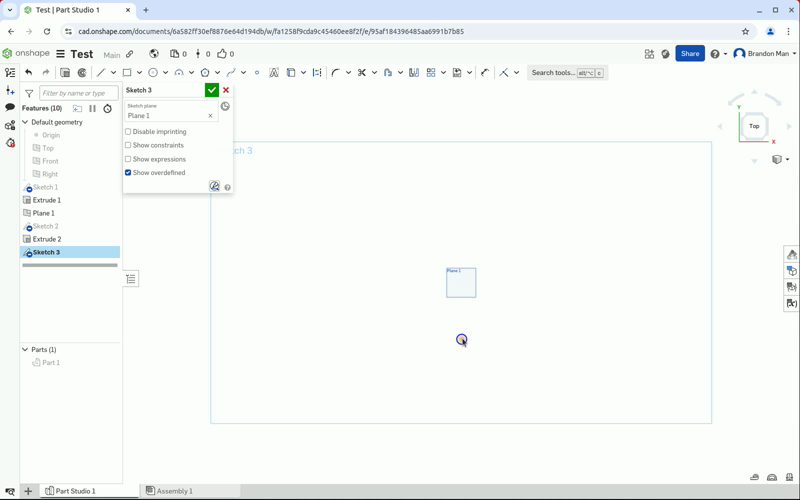
scroll(6)
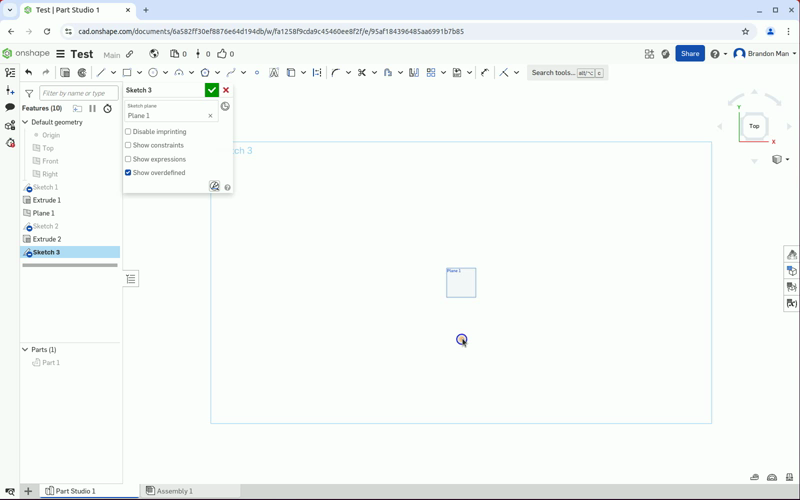
scroll(6)
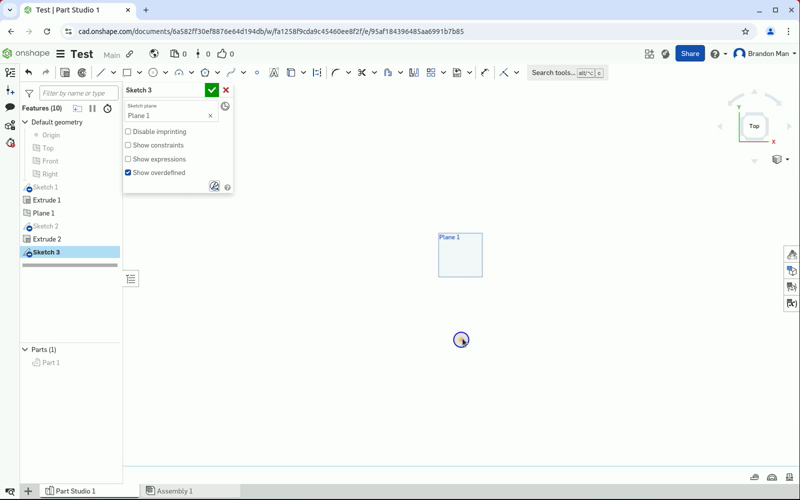
scroll(6)
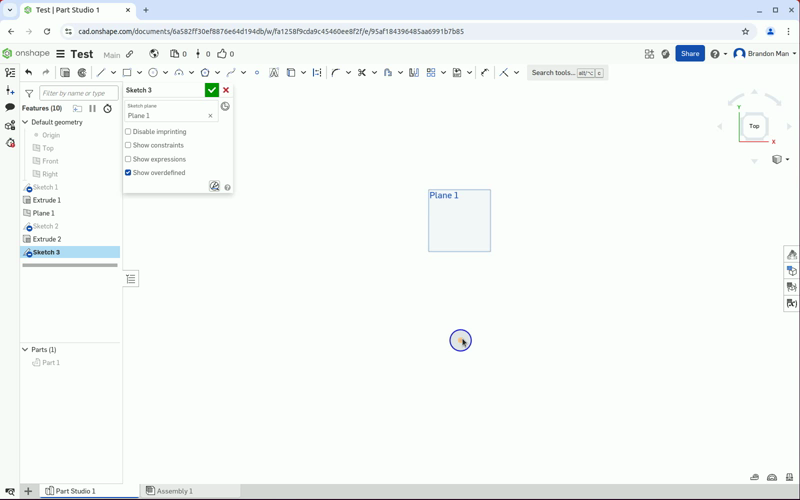
scroll(6)
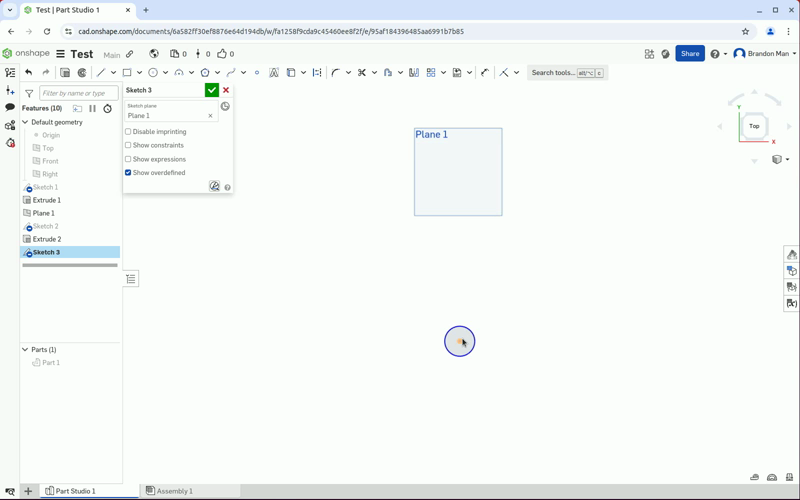
scroll(6)
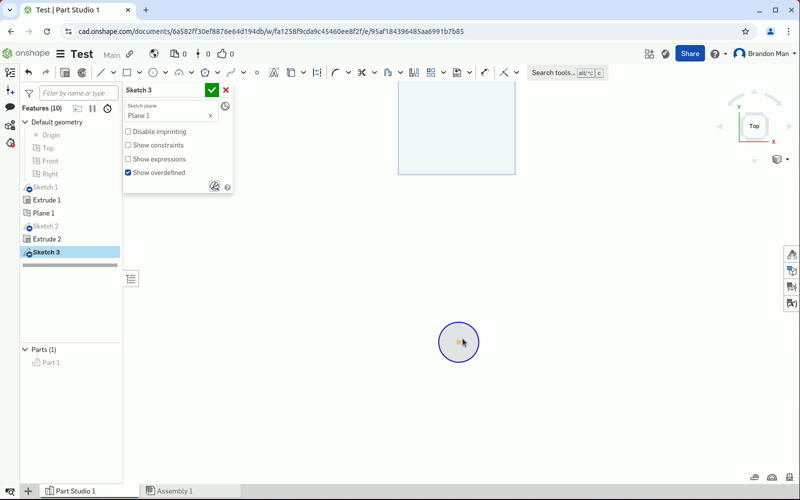
scroll(6)
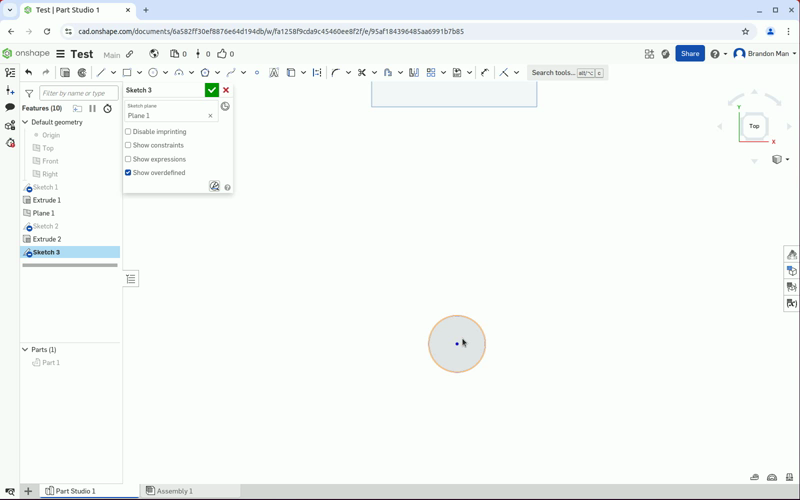
scroll(6)
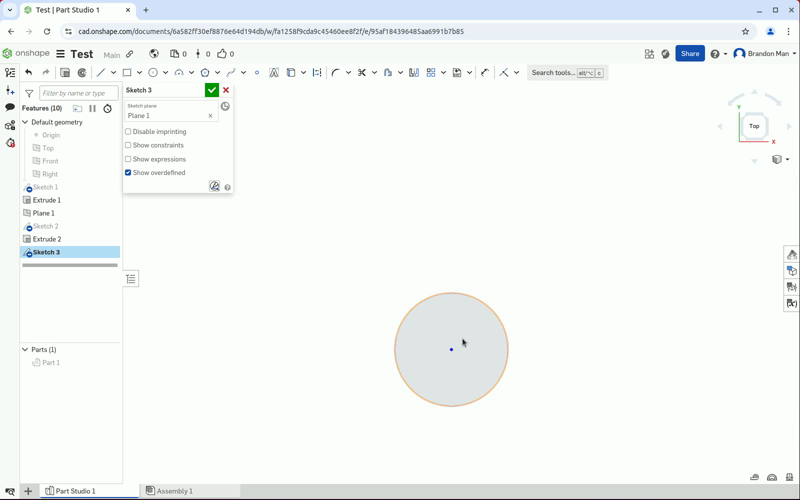
click(462, 338)
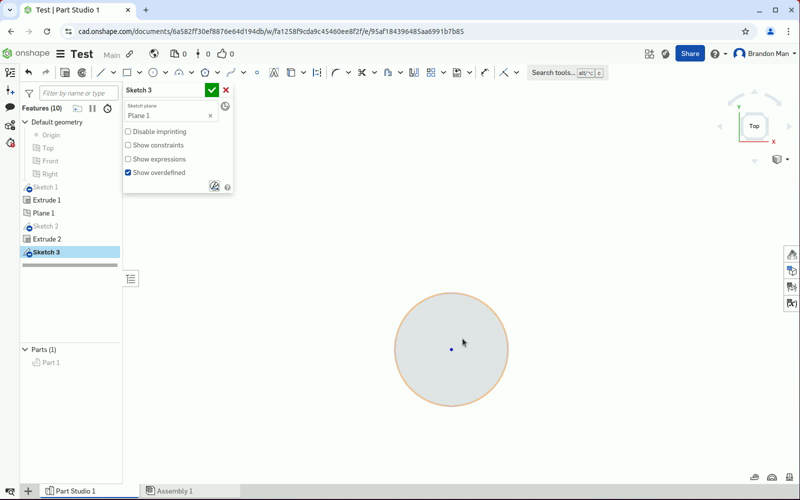
scroll(-6)
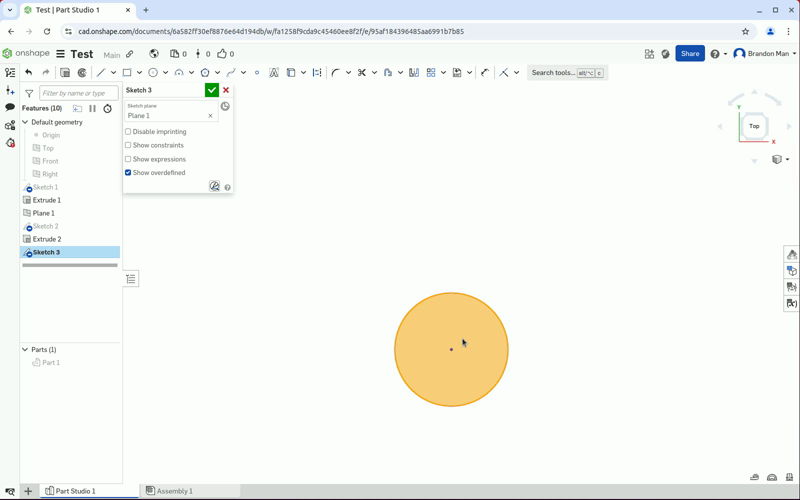
scroll(-6)
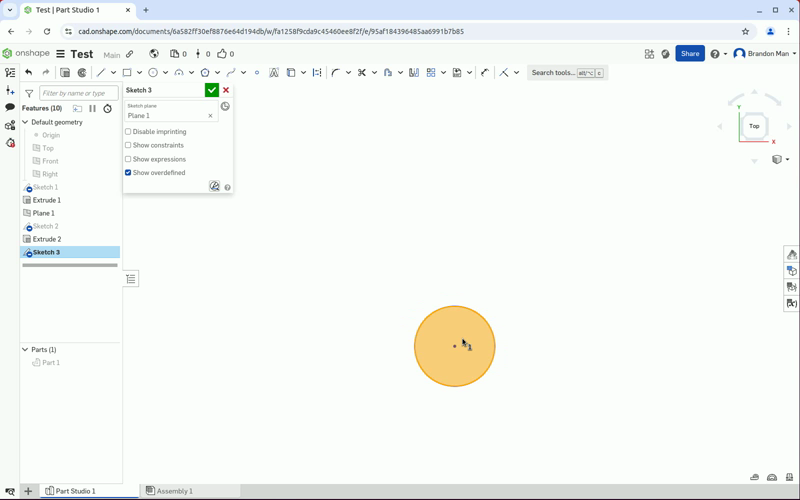
scroll(-6)
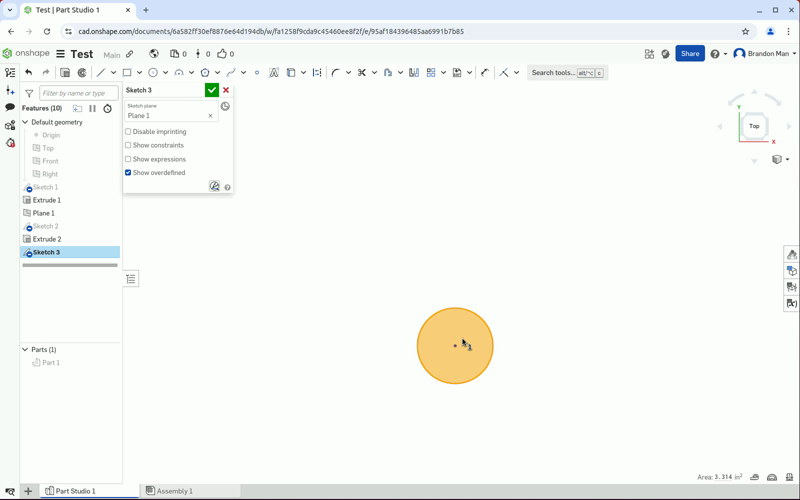
scroll(-6)
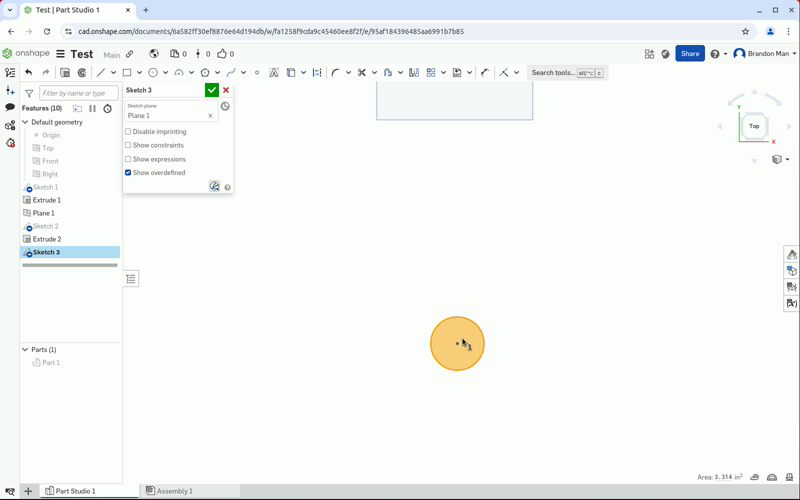
scroll(-6)
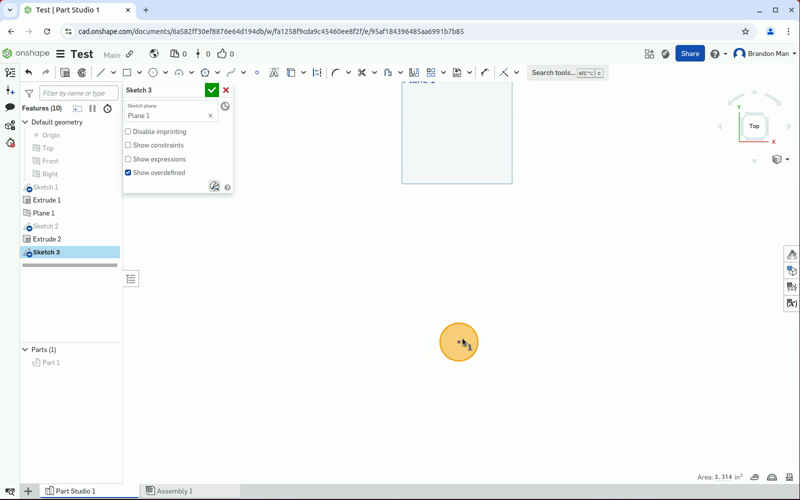
scroll(-6)
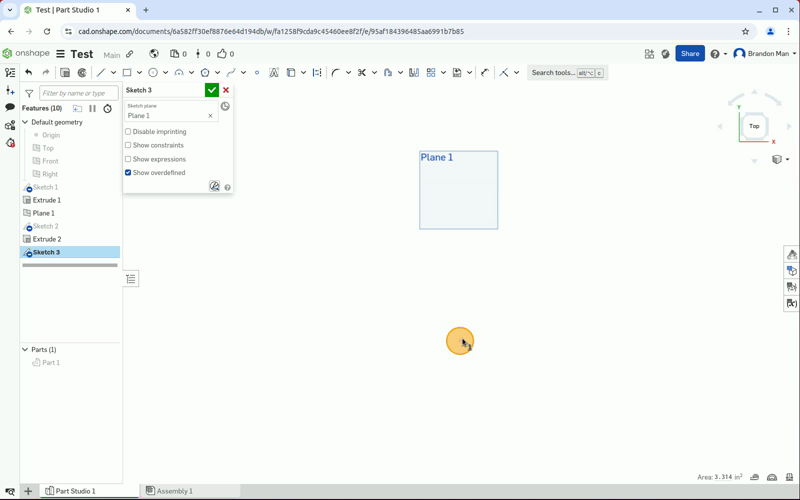
scroll(-6)
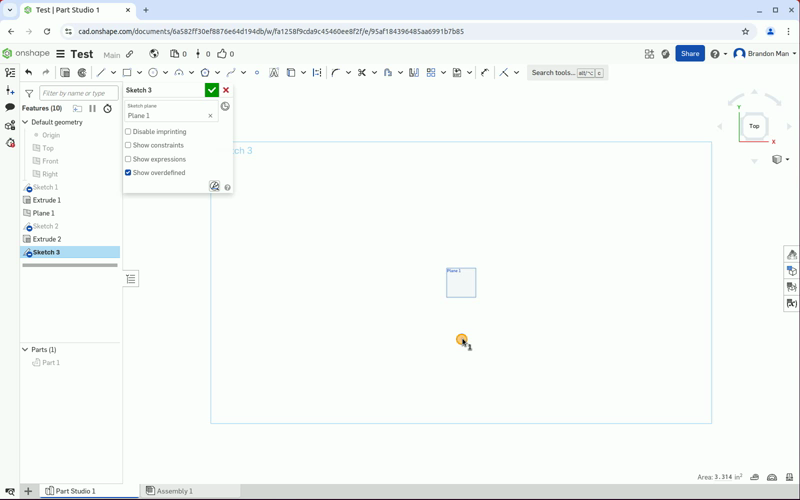
mouse_move(73, 352)
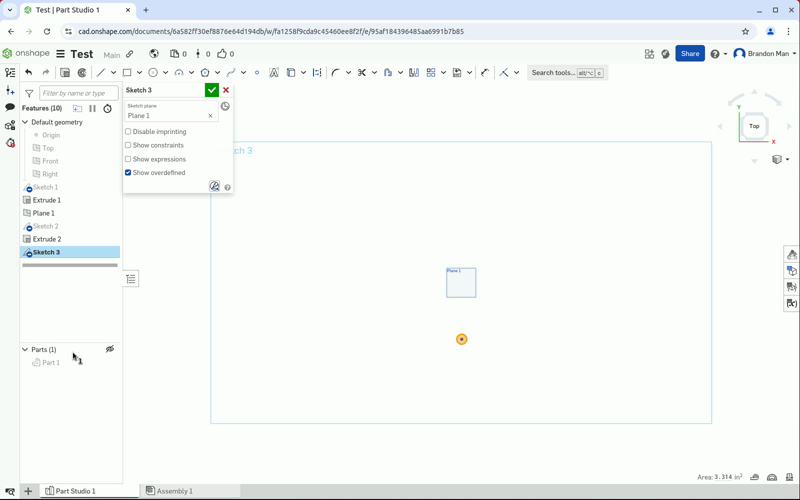
key(shift+y)
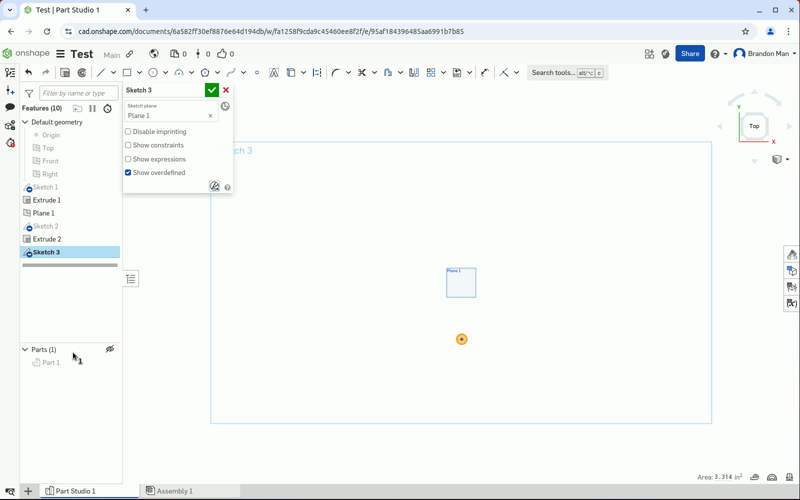
key(shift+e)
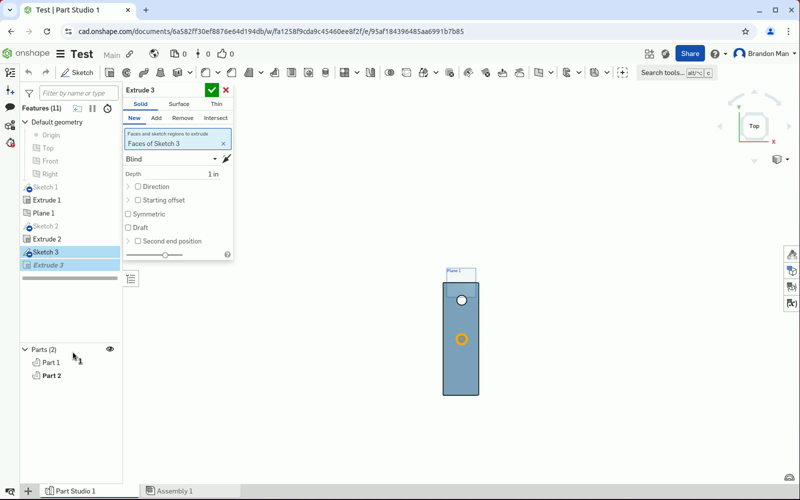
mouse_move(143, 106)
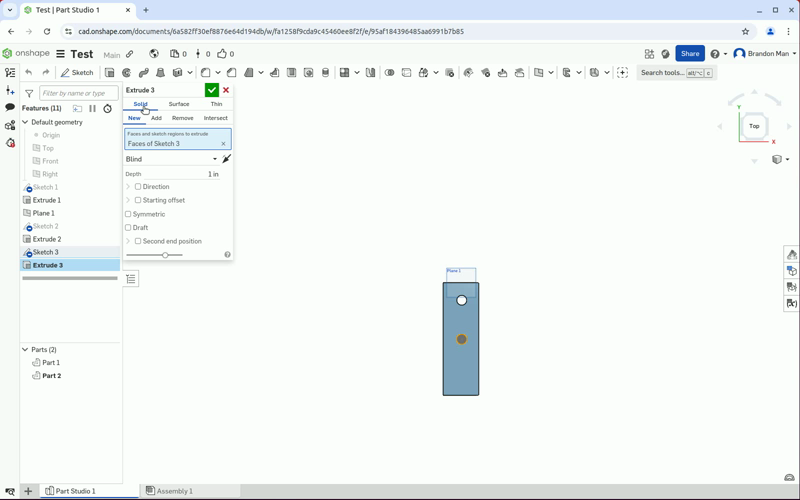
click(143, 106)
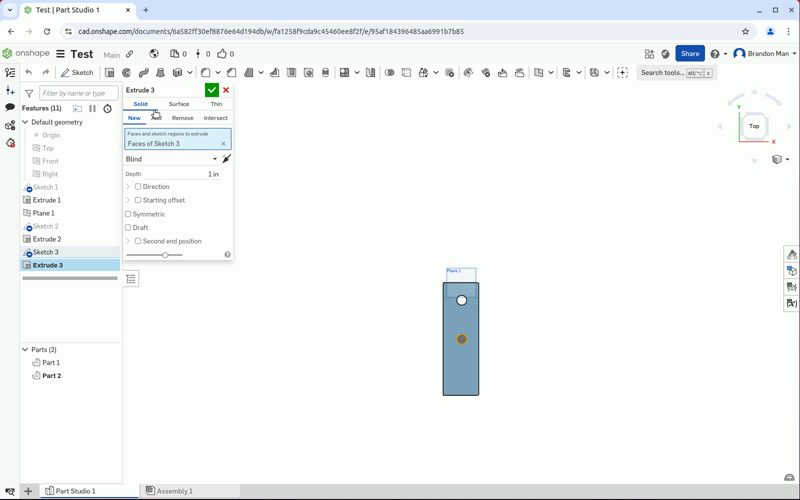
mouse_move(186, 120)
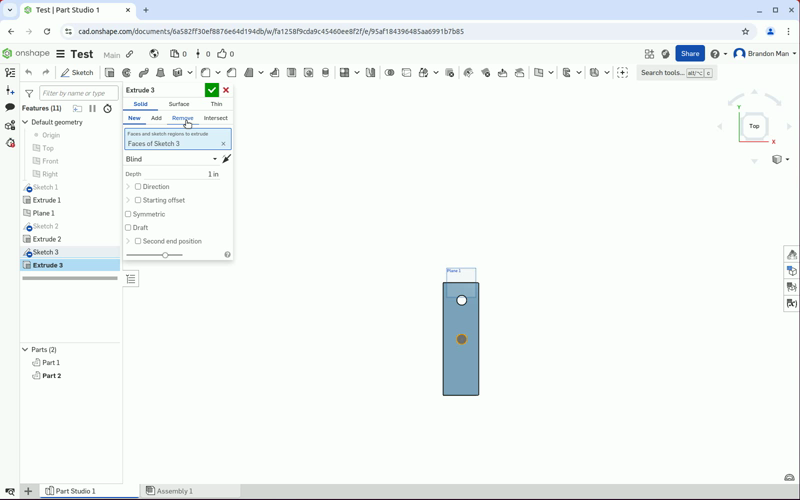
click(186, 120)
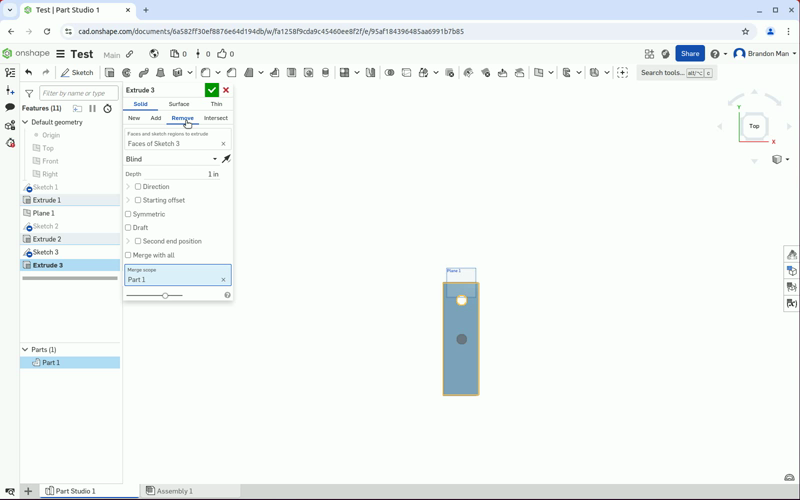
key(tab, 4)
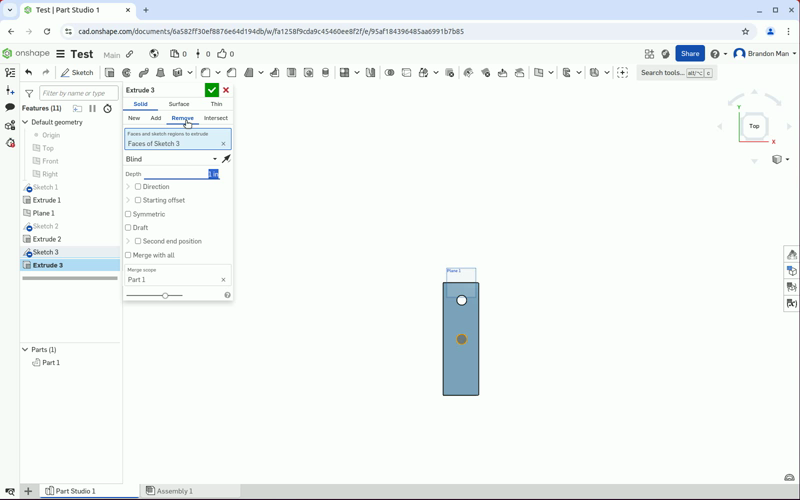
text(23.108)
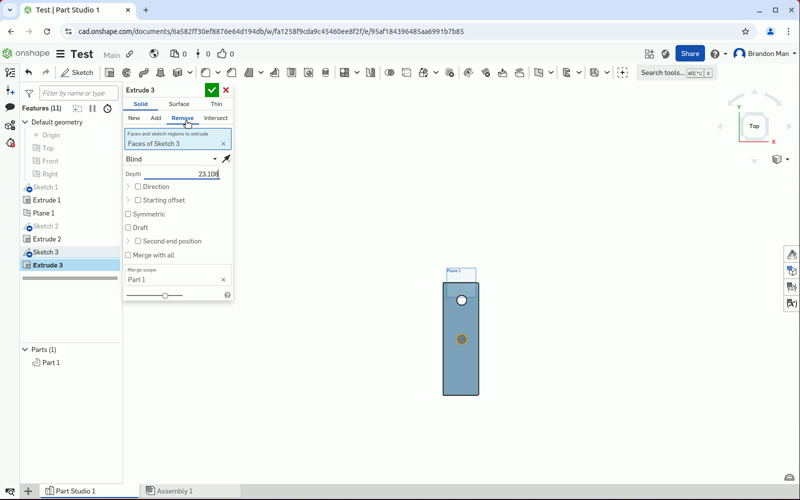
key(tab, 6)
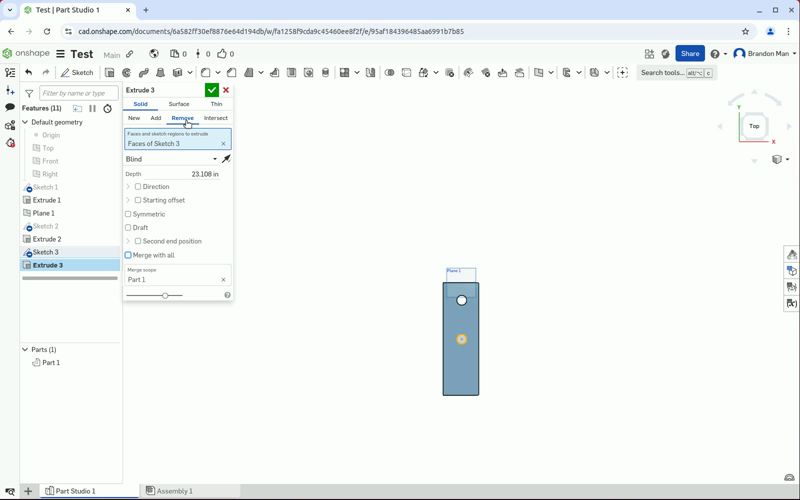
key(space)
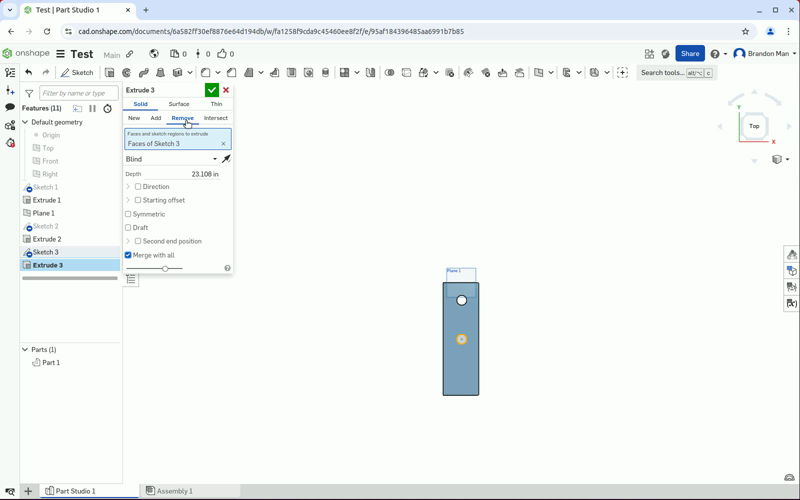
key(enter)
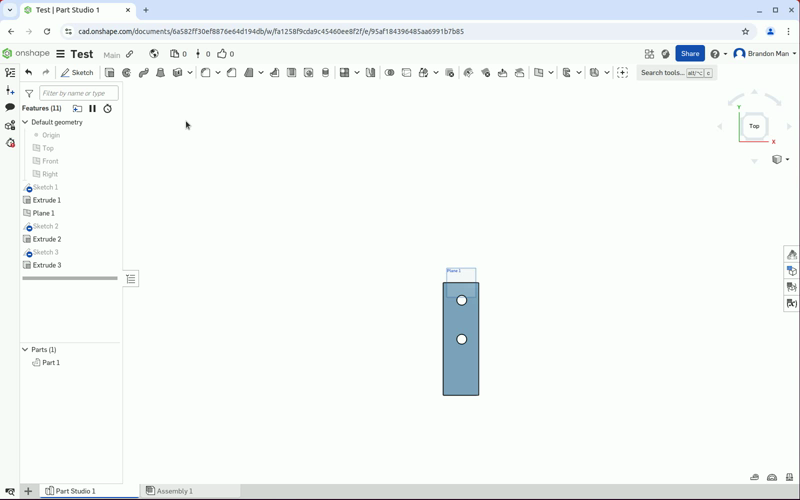
key(shift+h)
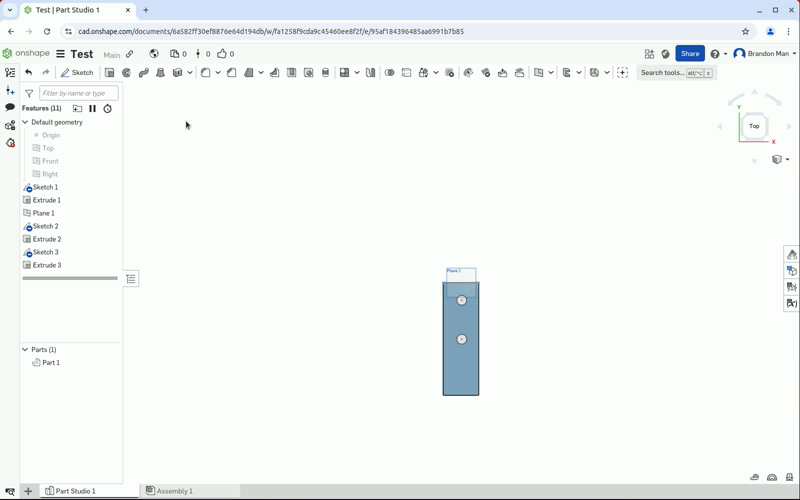
key(shift+h)
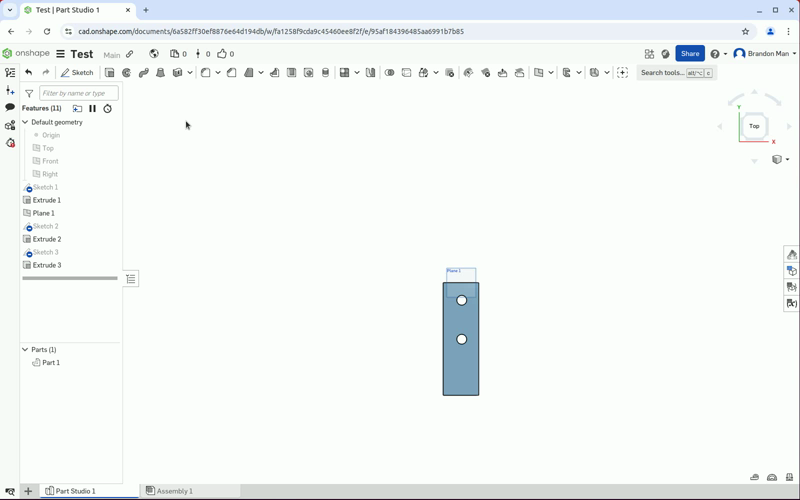
mouse_move(73, 189)
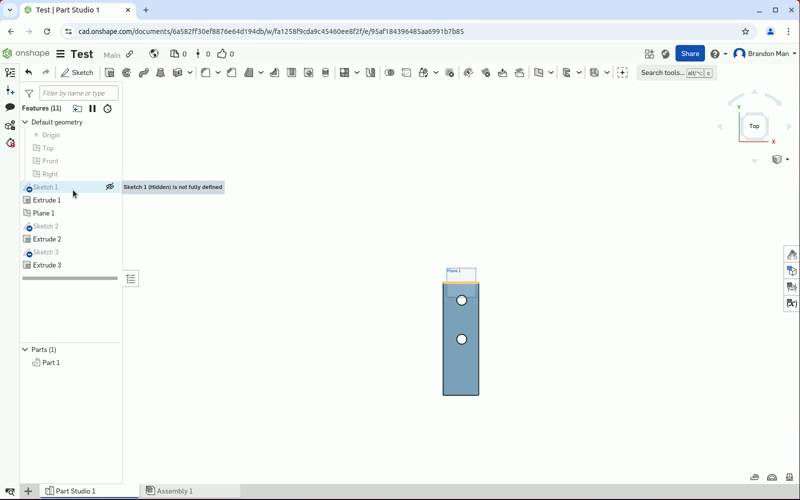
click(73, 189)
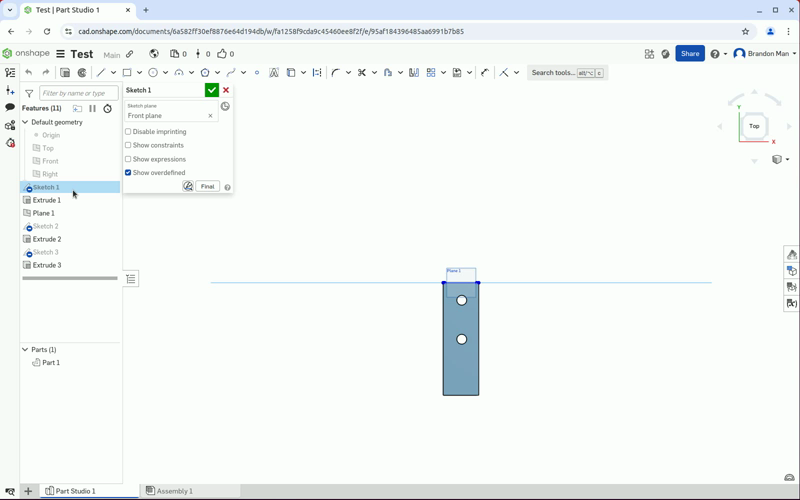
mouse_move(229, 92)
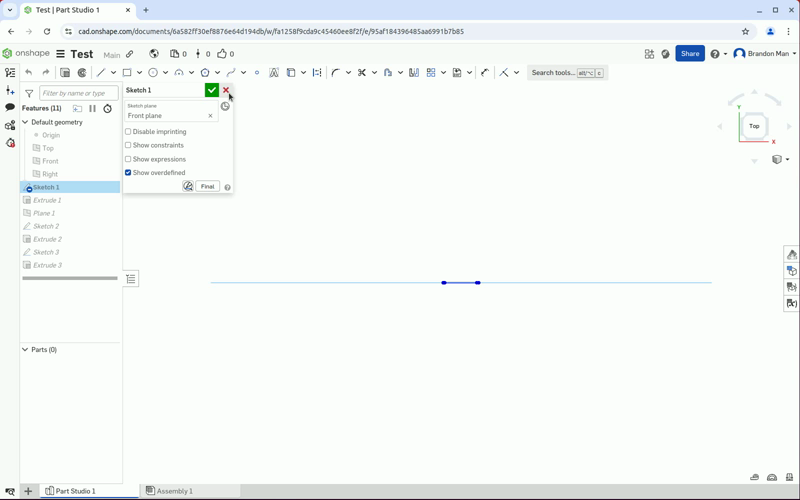
click(229, 92)
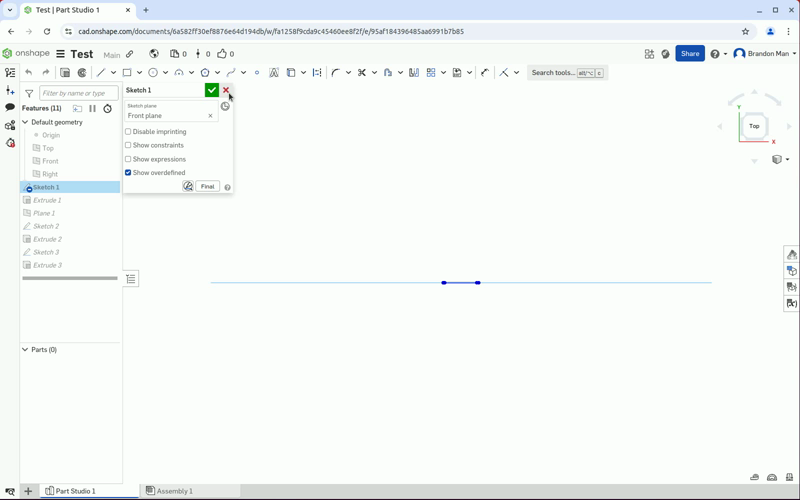
key(shift+s)
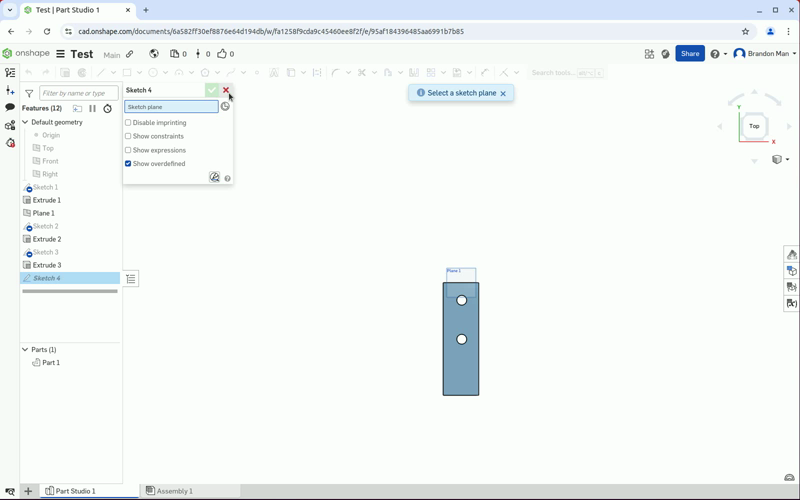
mouse_move(73, 215)
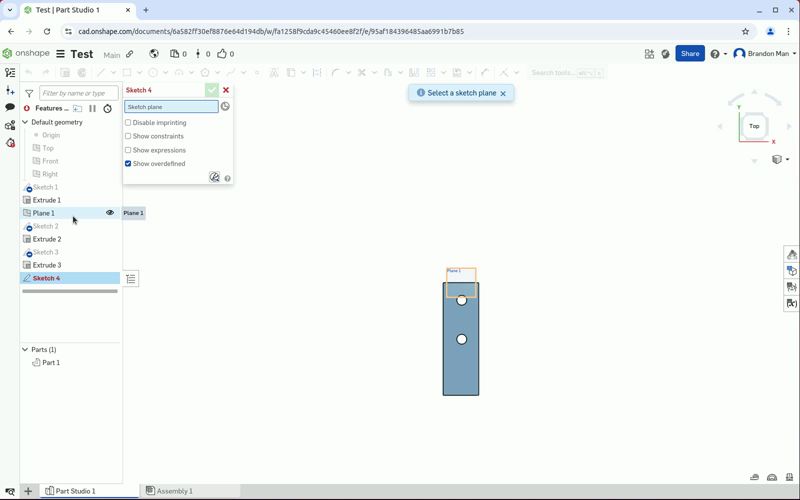
click(73, 215)
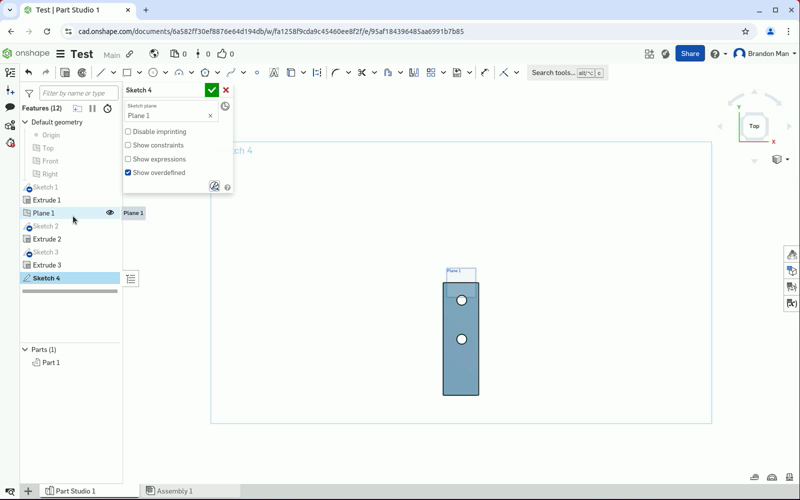
mouse_move(73, 352)
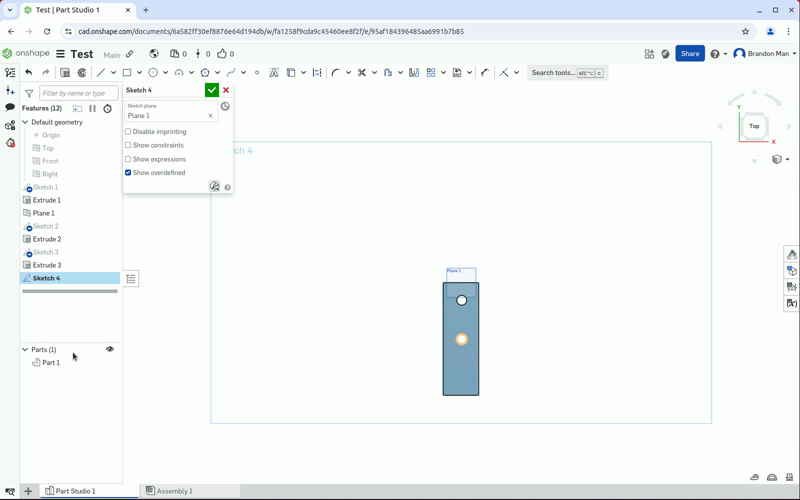
key(y)
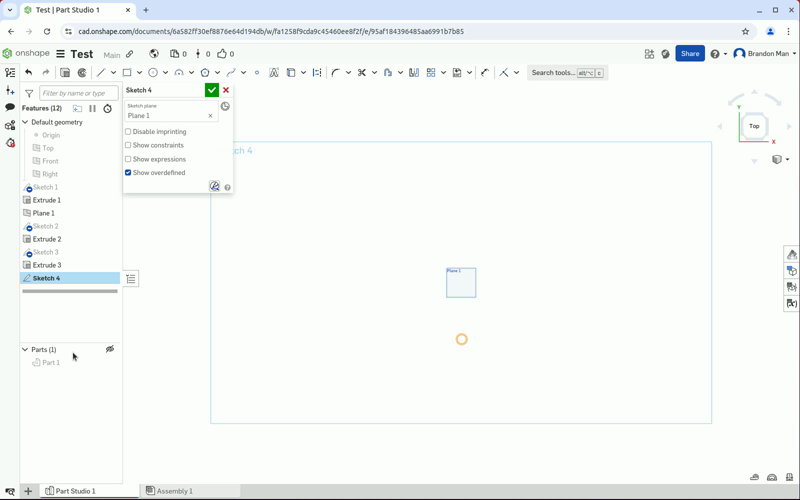
key(c)
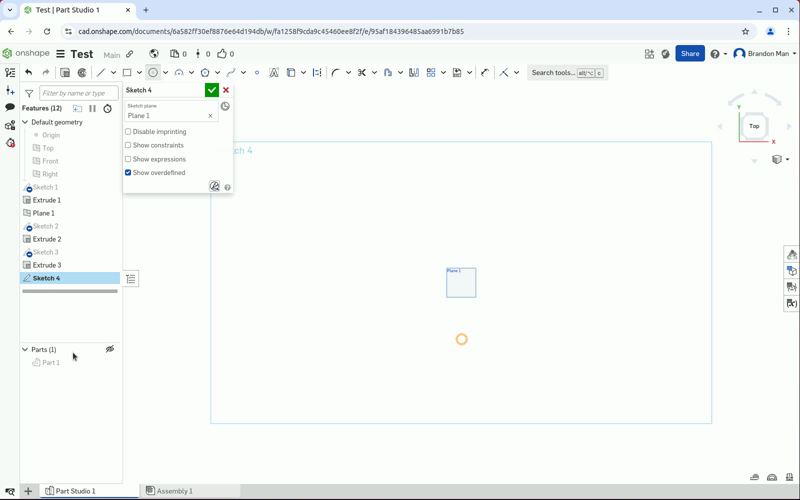
key_down(shift)
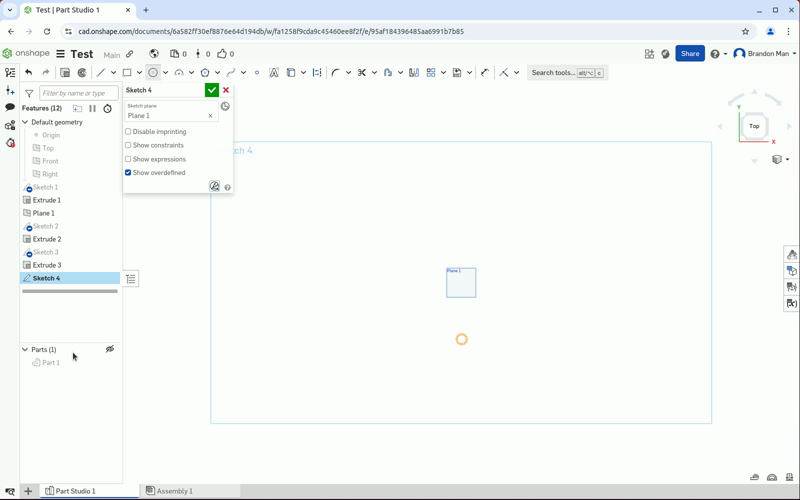
mouse_move(461, 378)
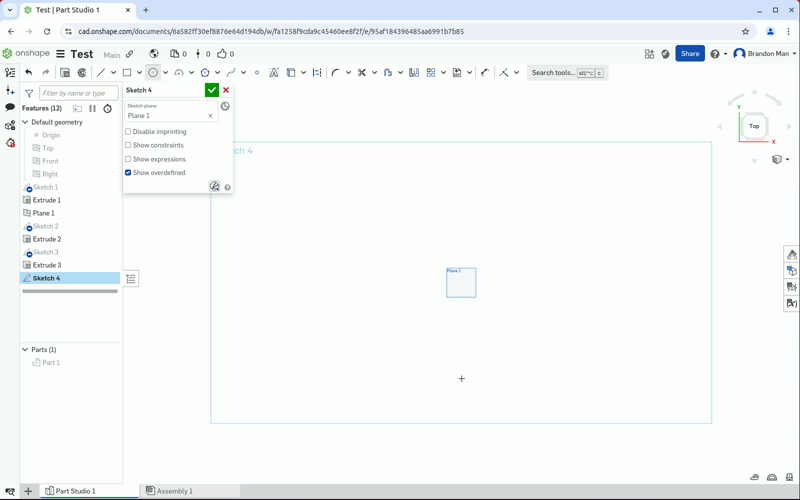
click(461, 378)
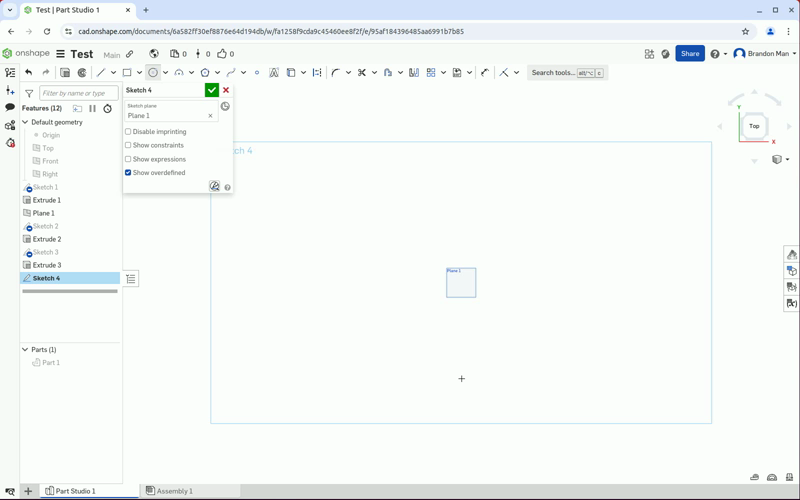
key_up(shift)
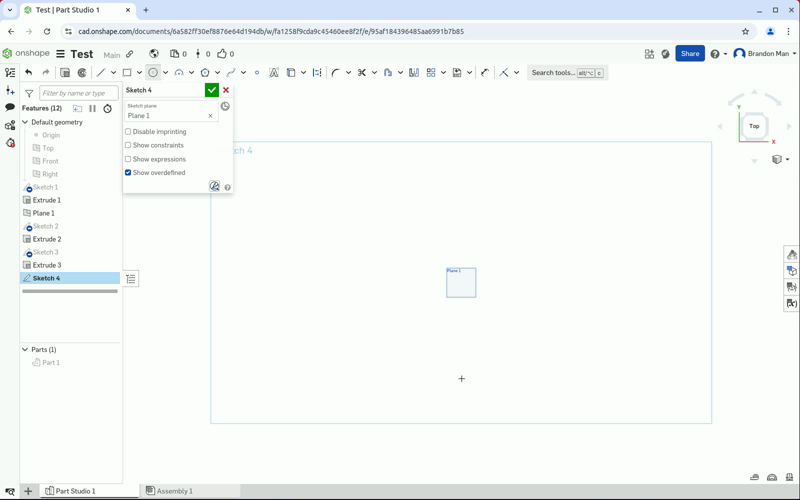
mouse_move(466, 378)
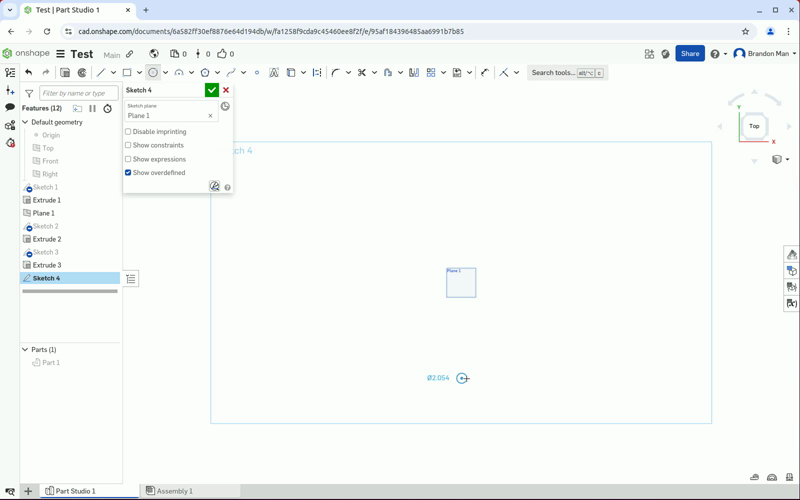
click(466, 378)
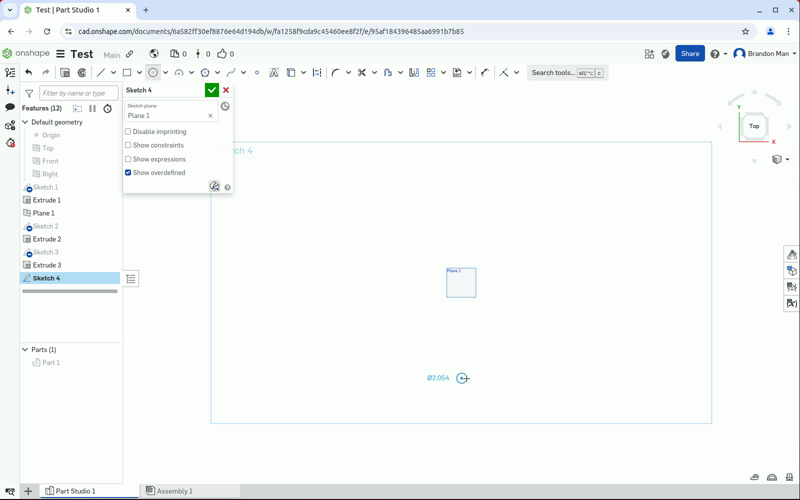
key(esc)
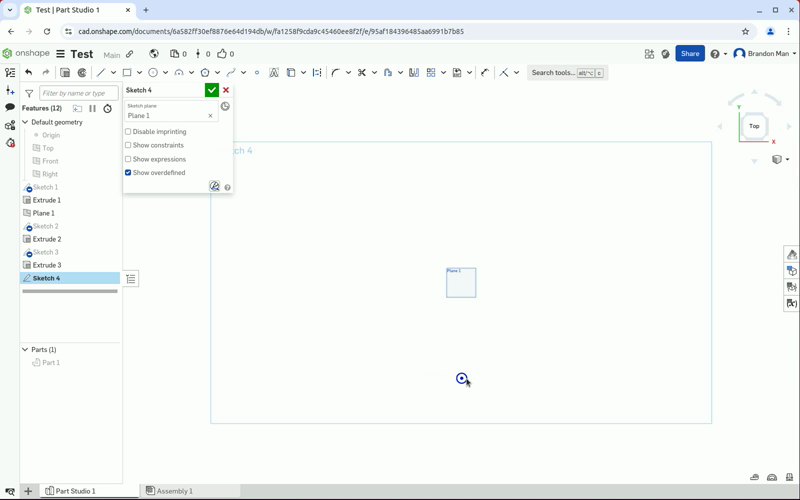
mouse_move(462, 374)
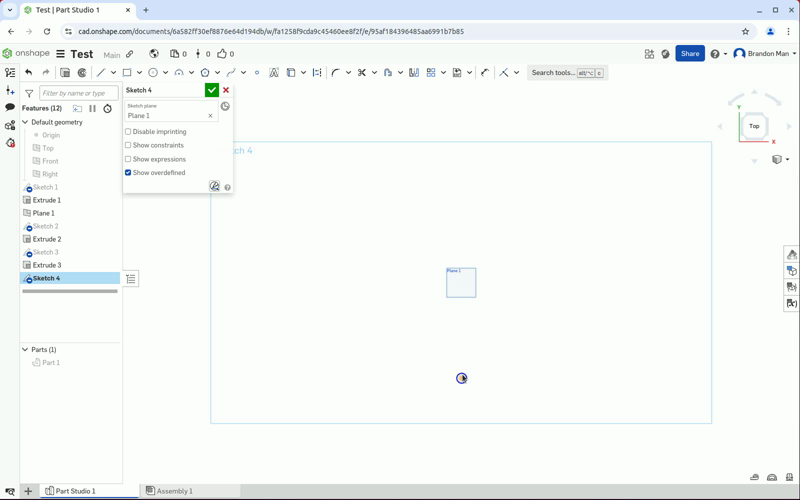
scroll(6)
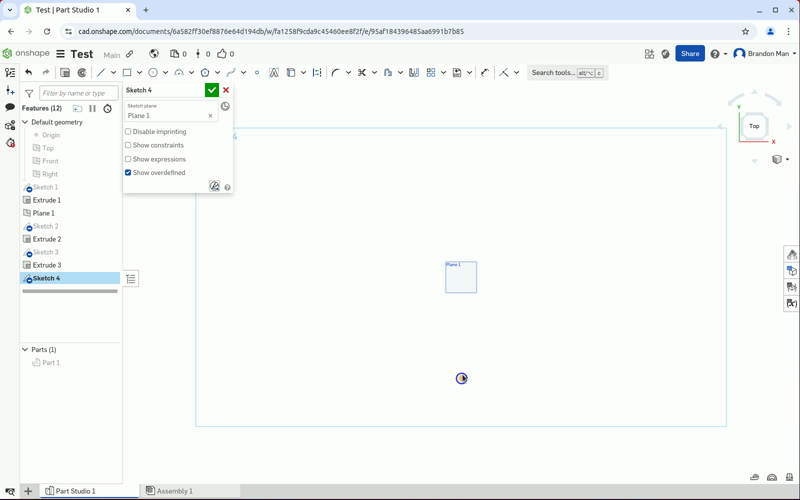
scroll(6)
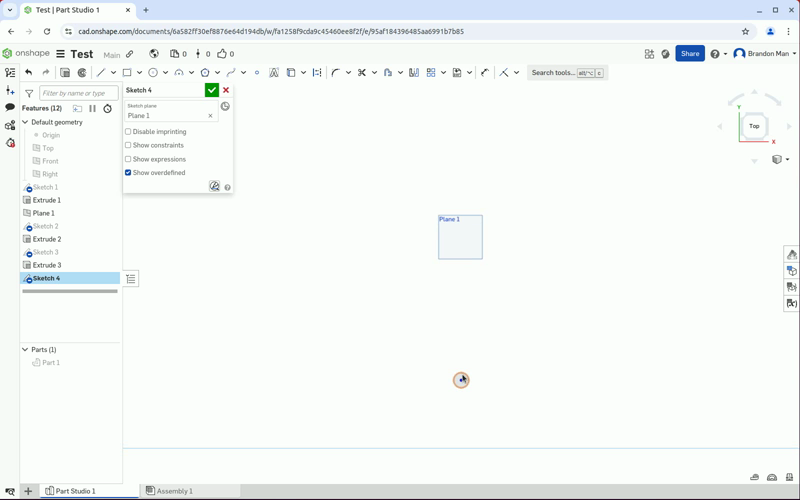
scroll(6)
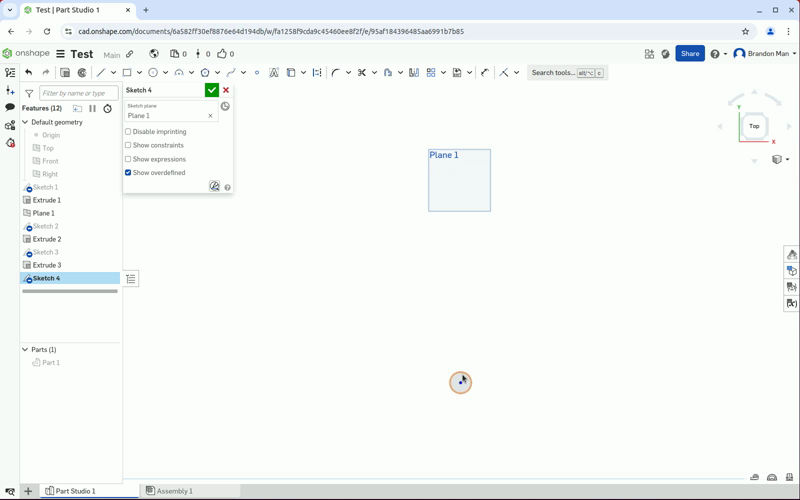
scroll(6)
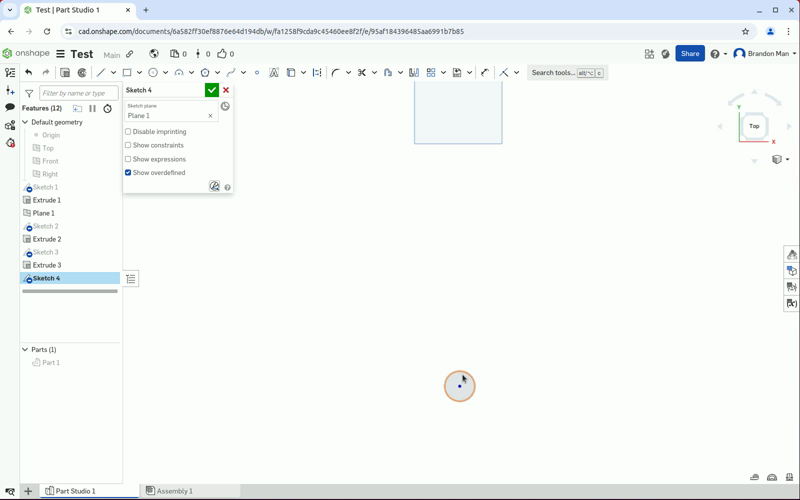
scroll(6)
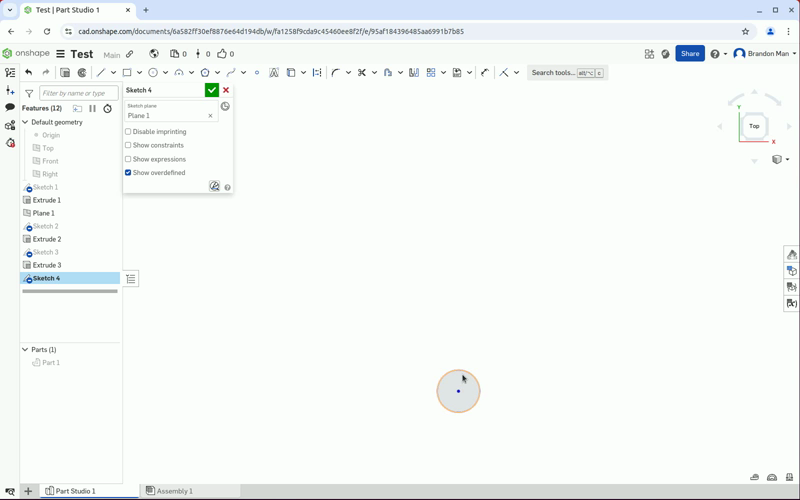
scroll(6)
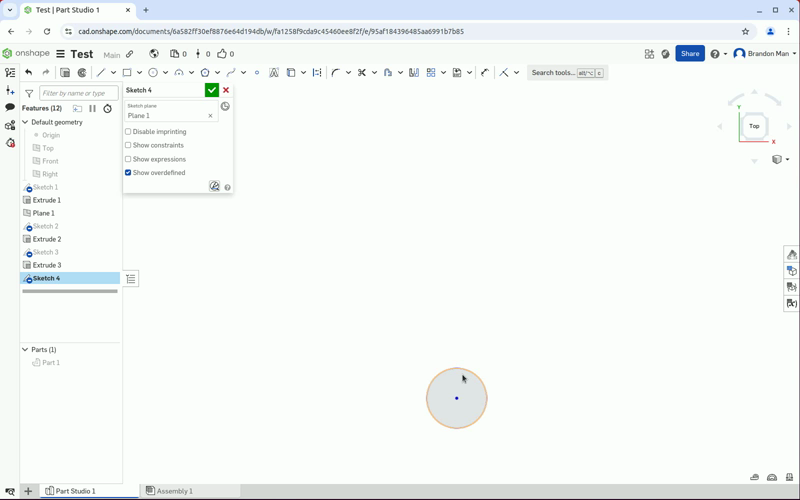
scroll(6)
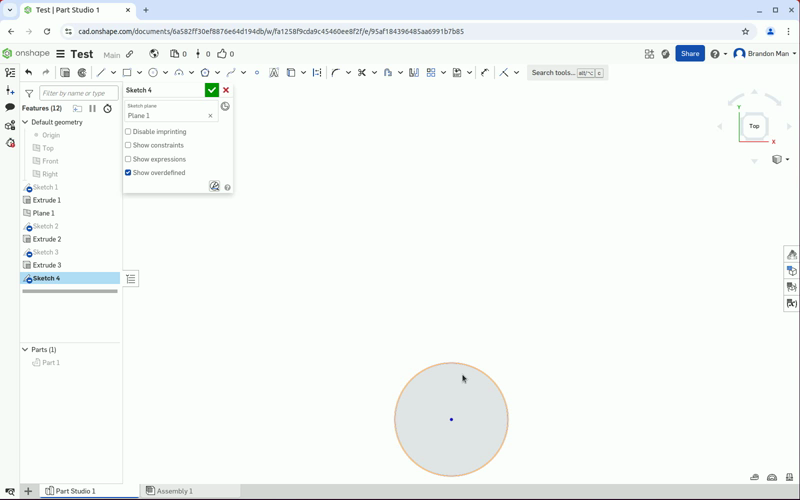
click(462, 374)
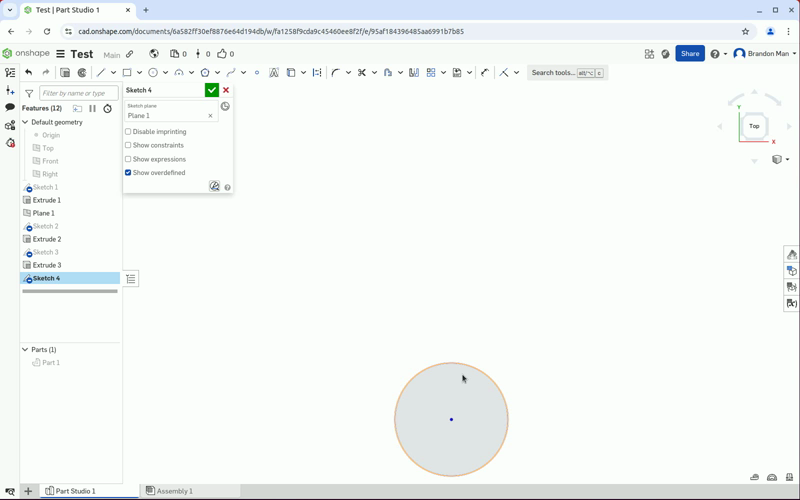
scroll(-6)
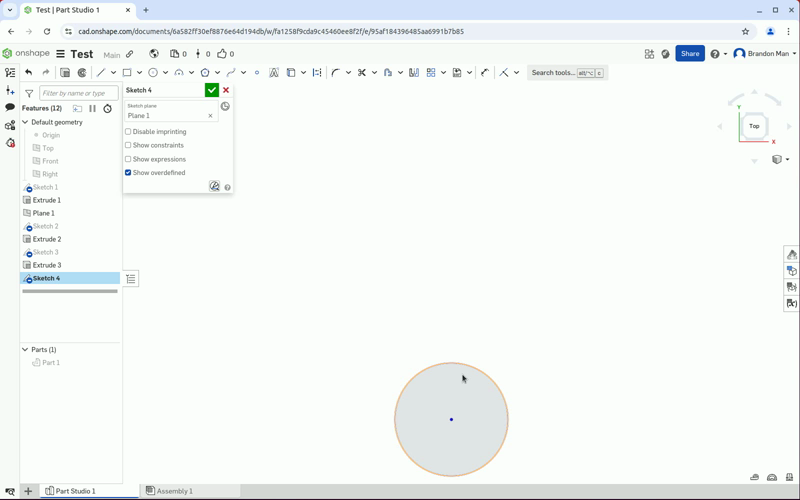
scroll(-6)
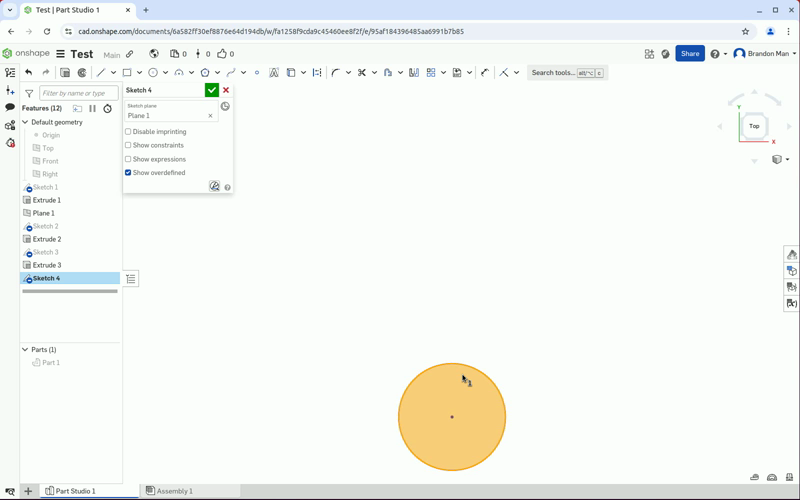
scroll(-6)
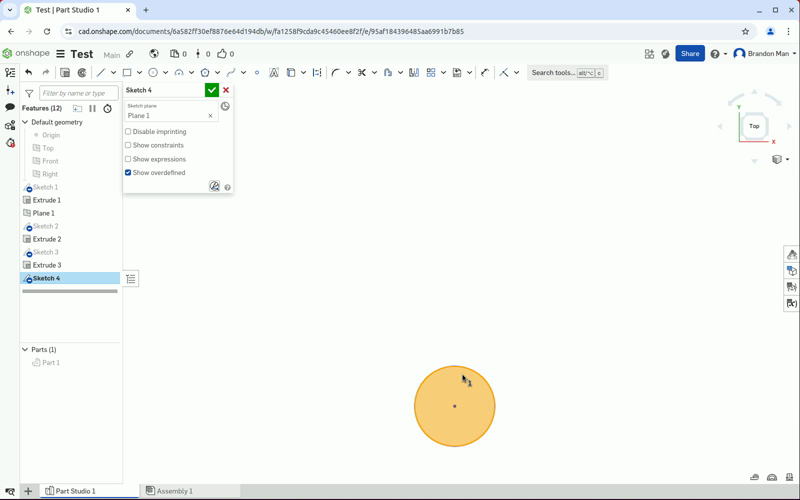
scroll(-6)
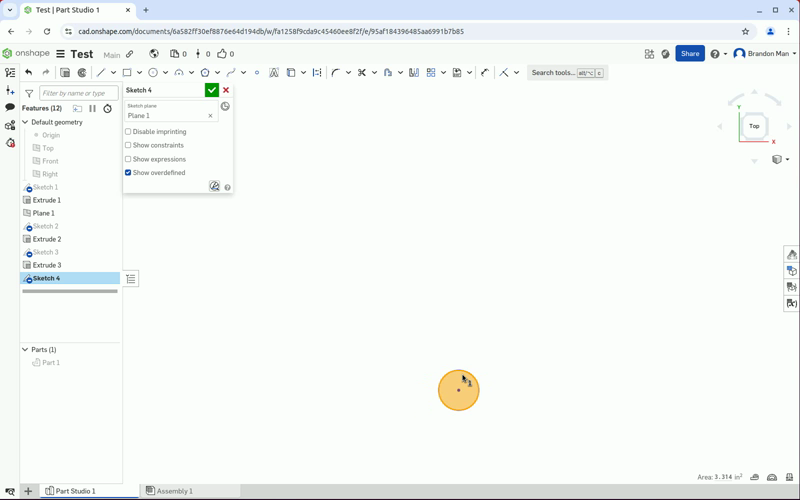
scroll(-6)
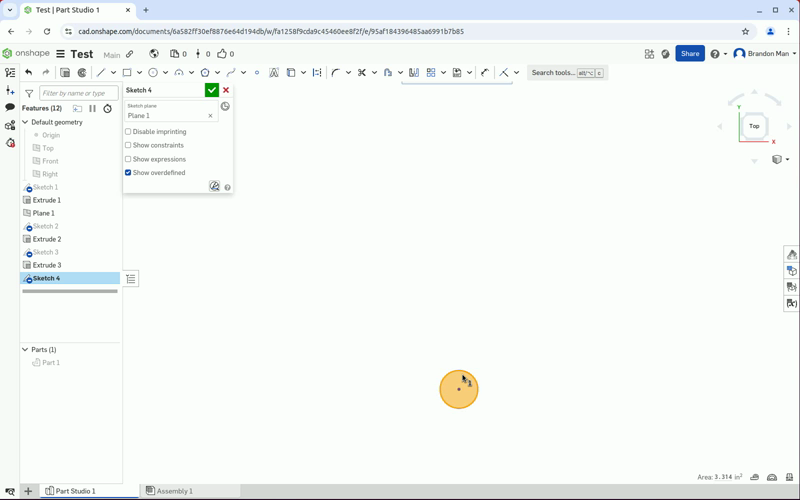
scroll(-6)
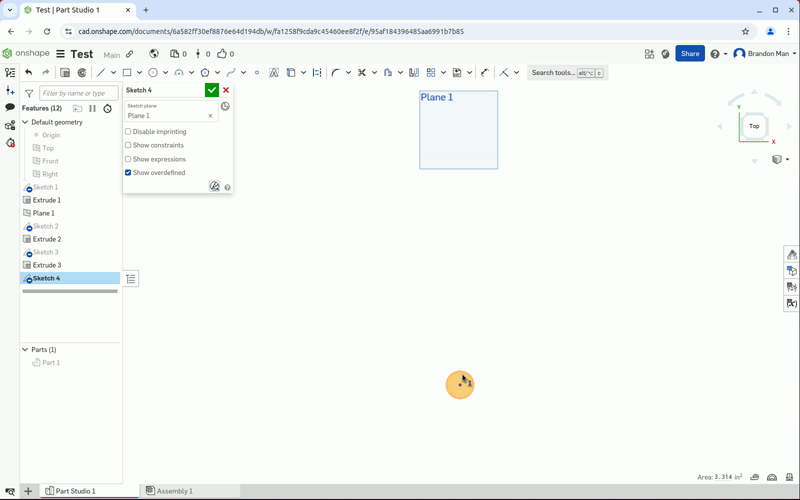
scroll(-6)
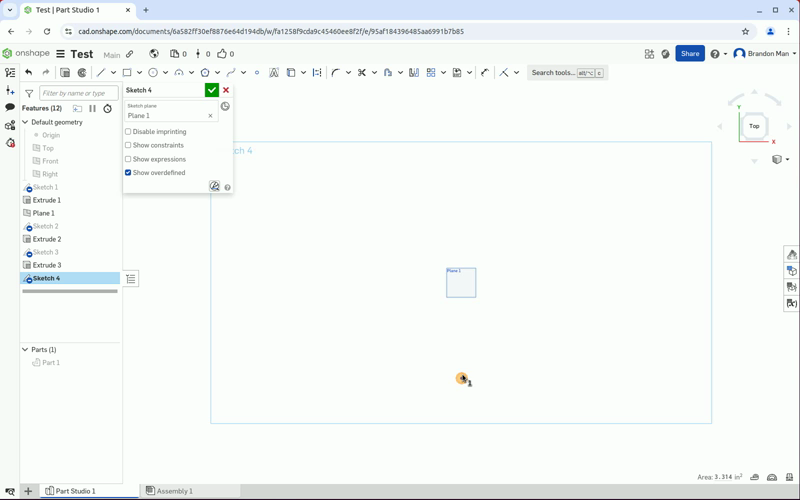
mouse_move(73, 352)
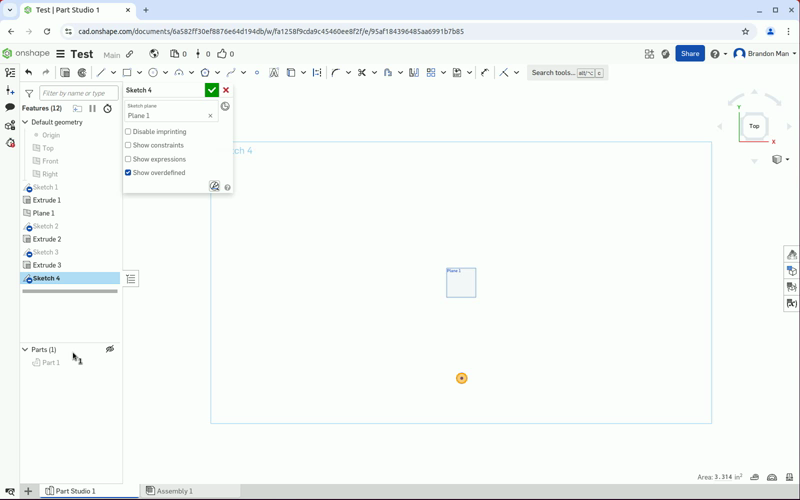
key(shift+y)
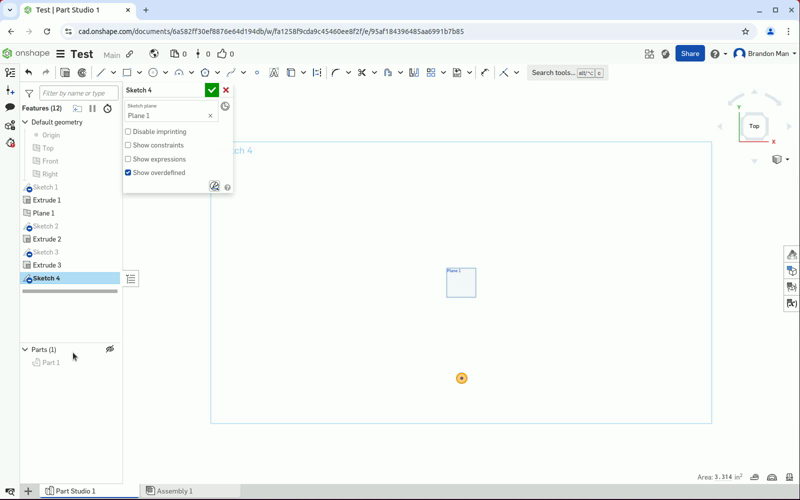
key(shift+e)
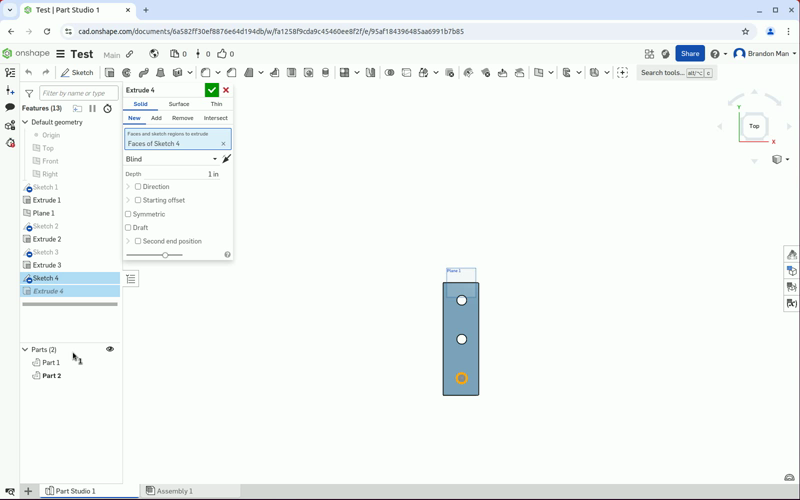
mouse_move(143, 106)
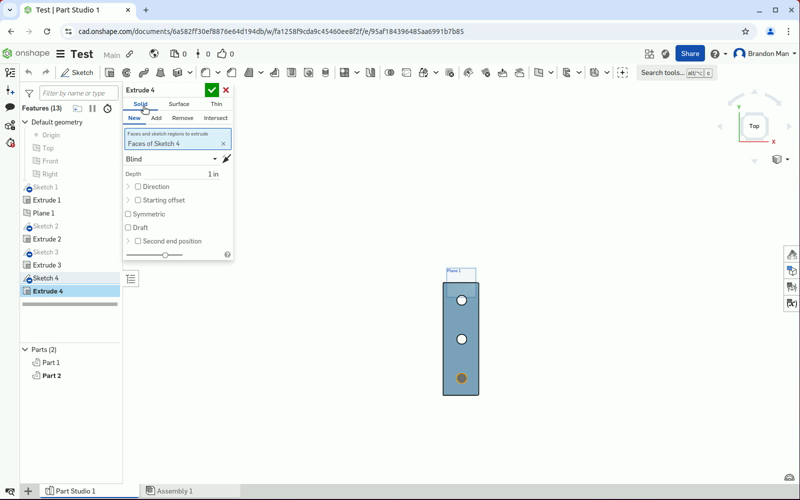
click(143, 106)
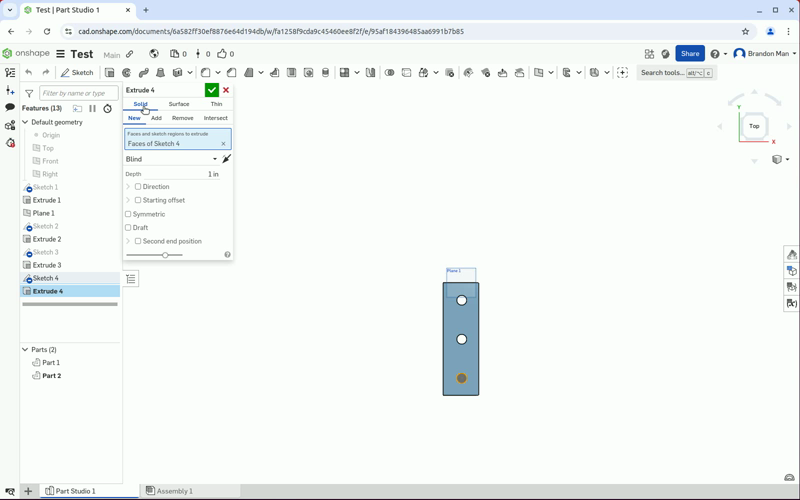
mouse_move(186, 120)
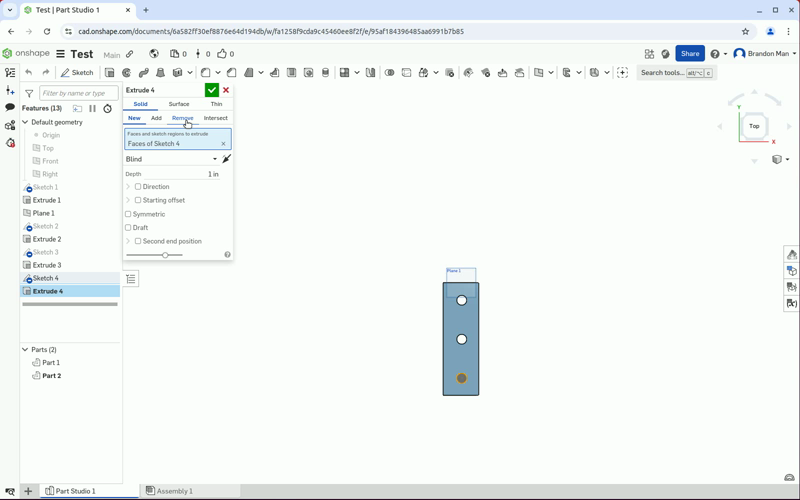
click(186, 120)
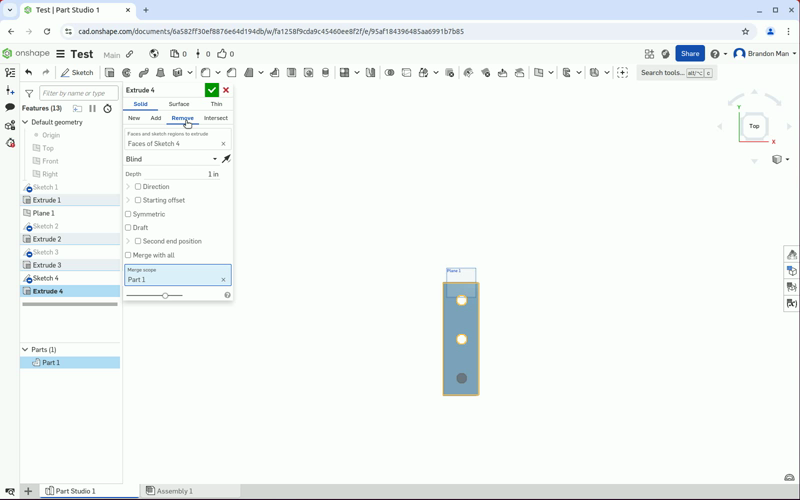
key(tab, 4)
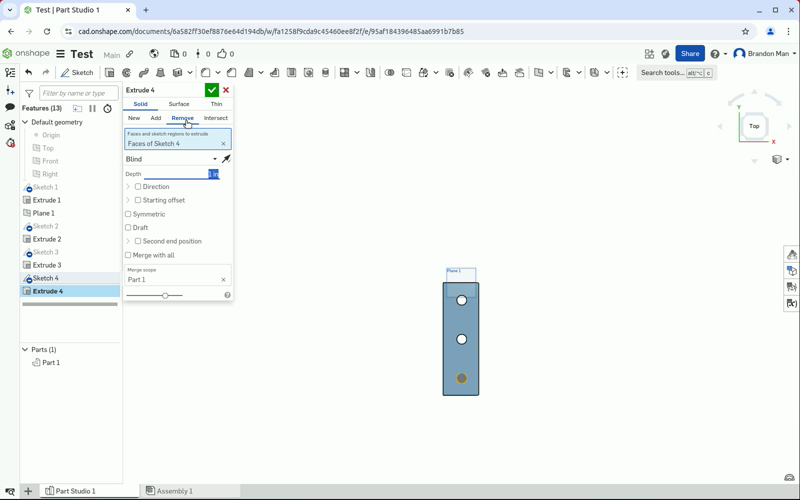
text(23.108)
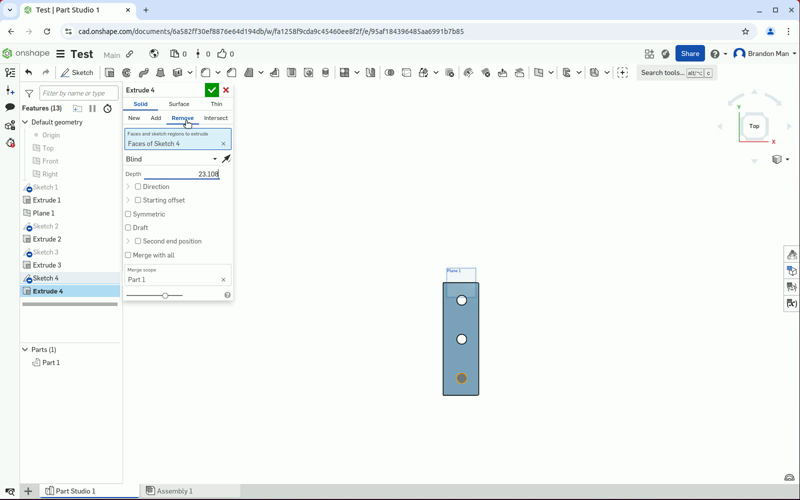
key(tab, 6)
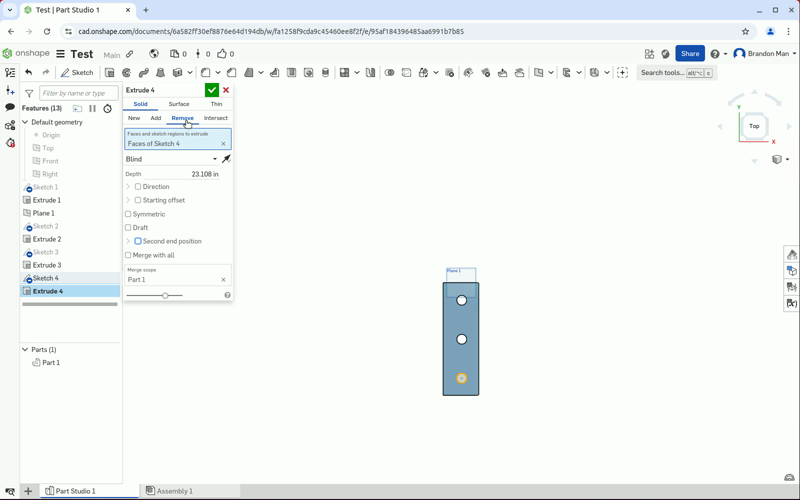
key(space)
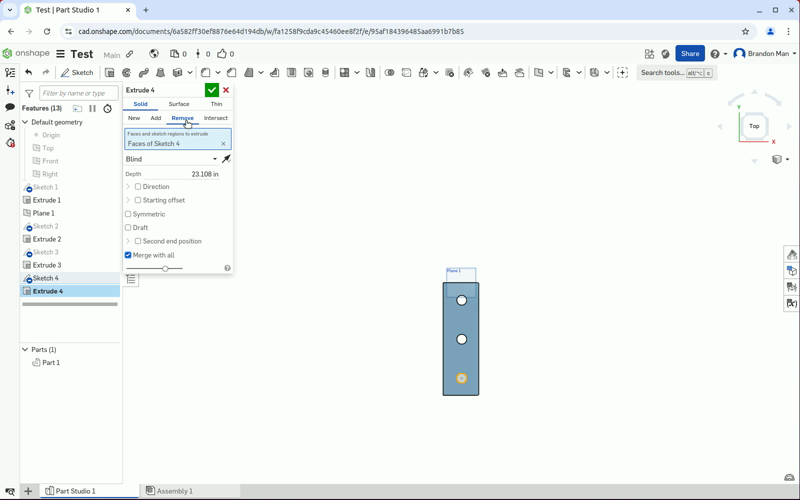
key(enter)
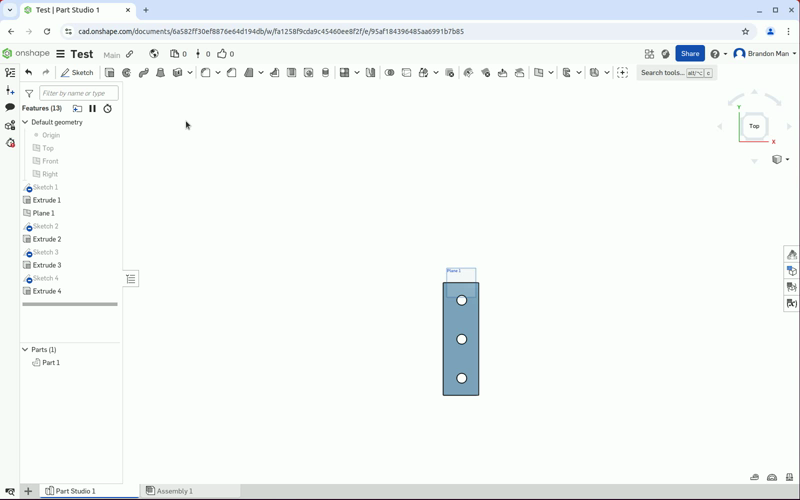
key(shift+h)
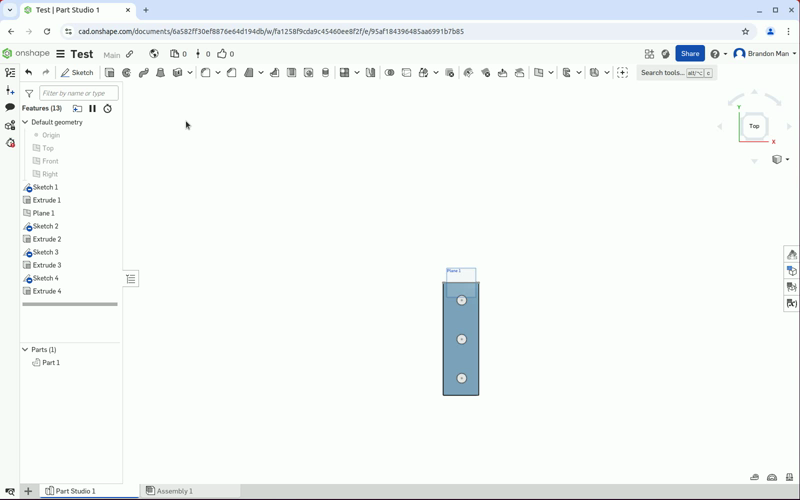
key(shift+h)
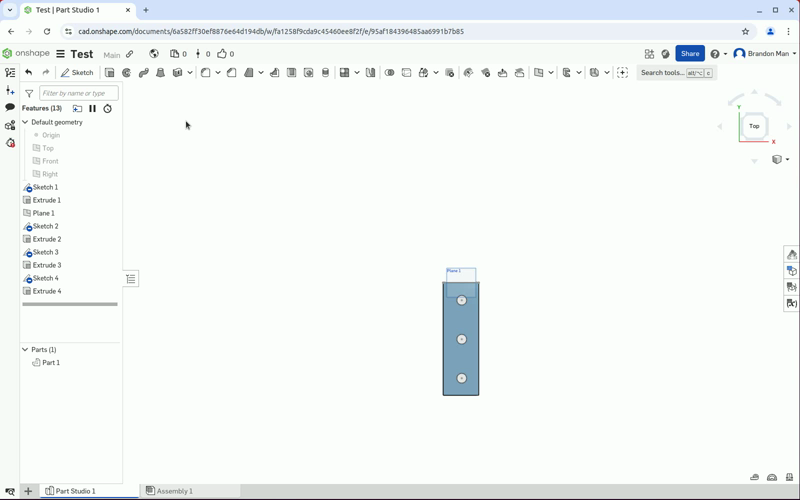
key(shift+7)
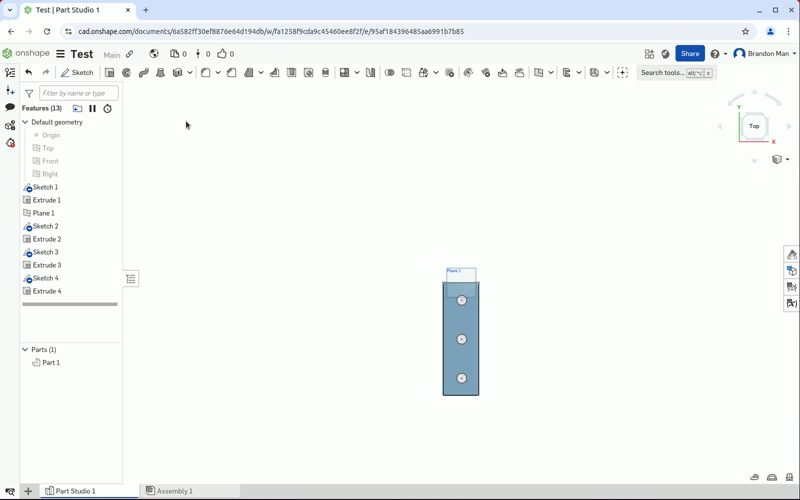
key(up, 3)
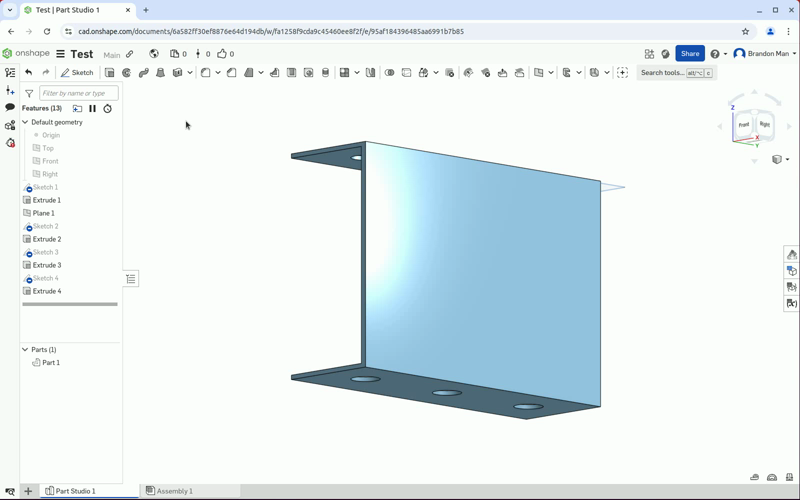
key(left, 3)
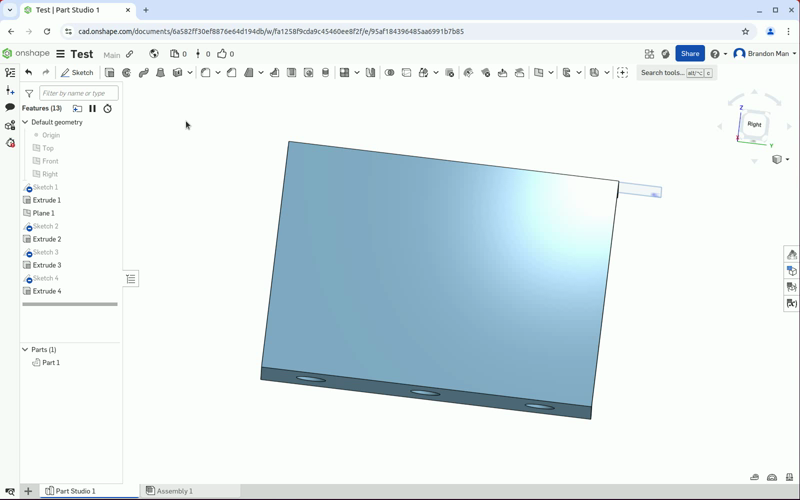
key(right, 3)
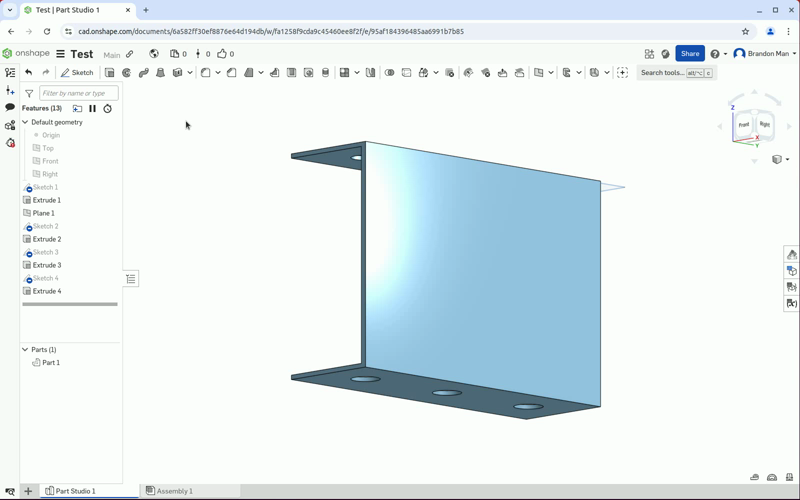
key(down, 3)
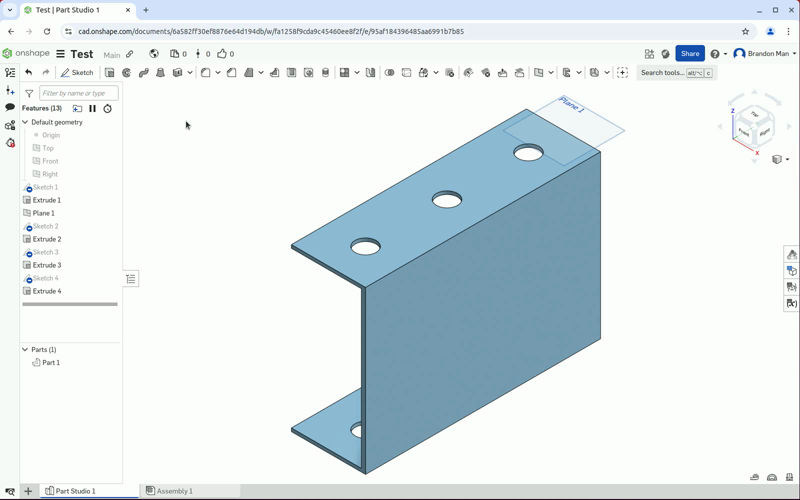
mouse_move(73, 189)
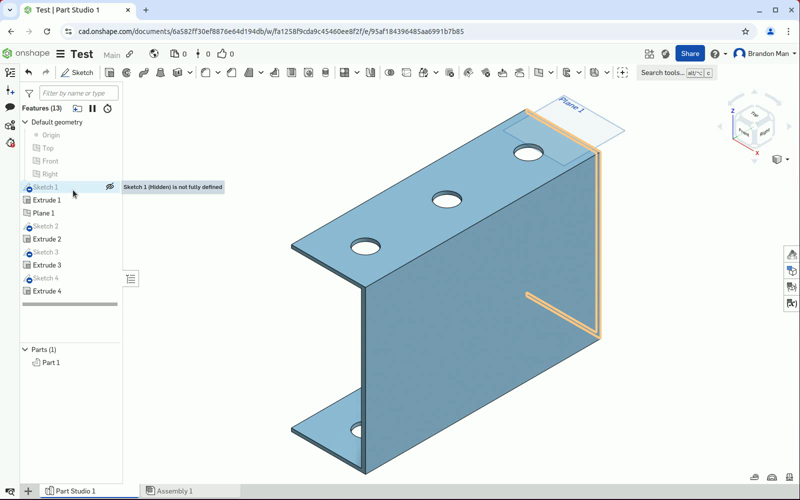
click(73, 189)